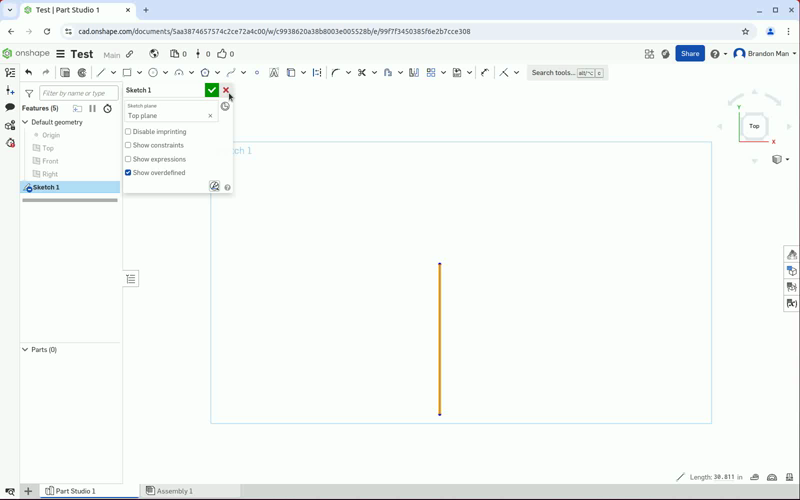
key(shift+h)
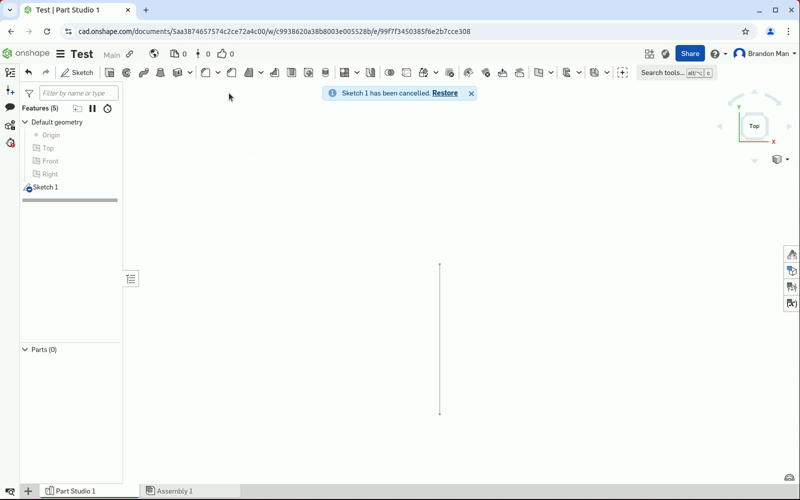
key(shift+s)
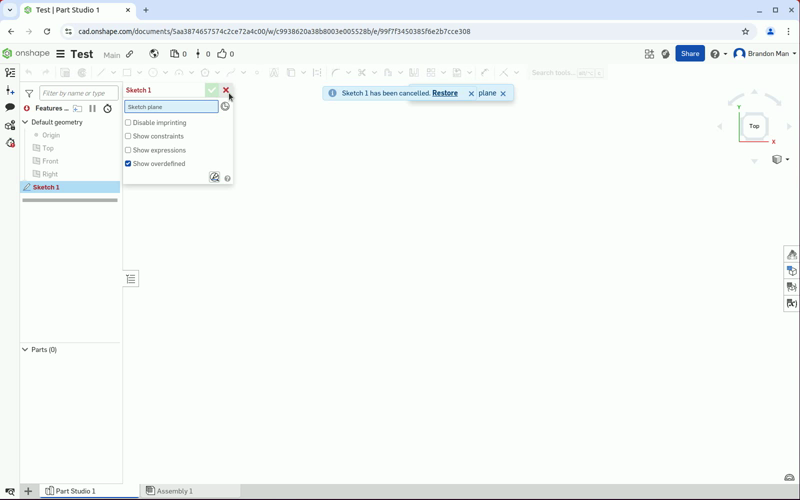
mouse_move(73, 150)
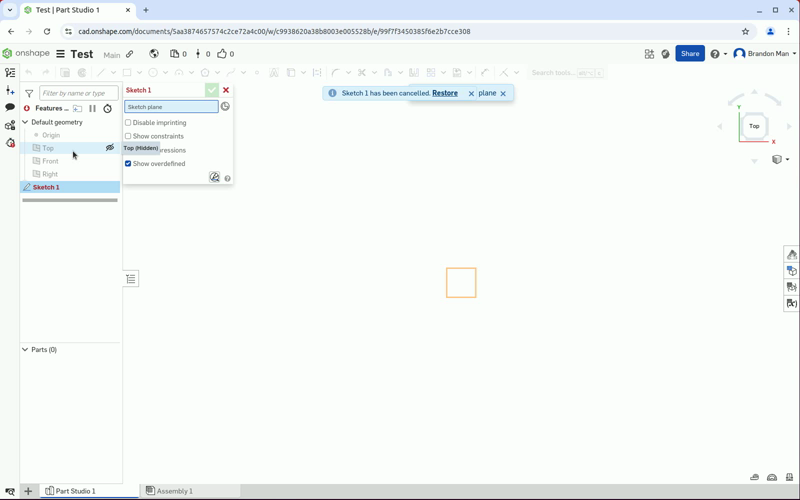
click(73, 150)
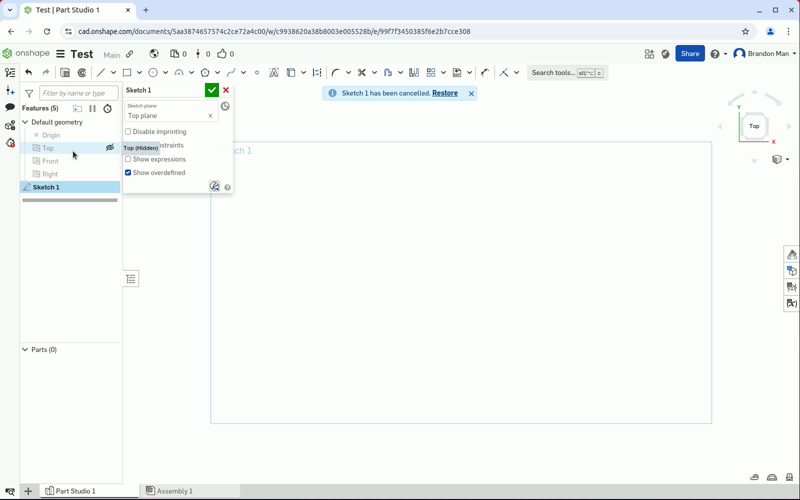
mouse_move(73, 352)
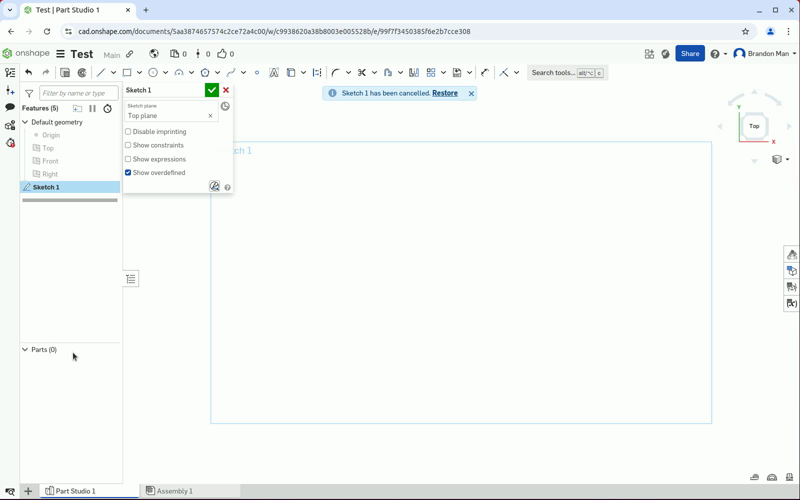
key(y)
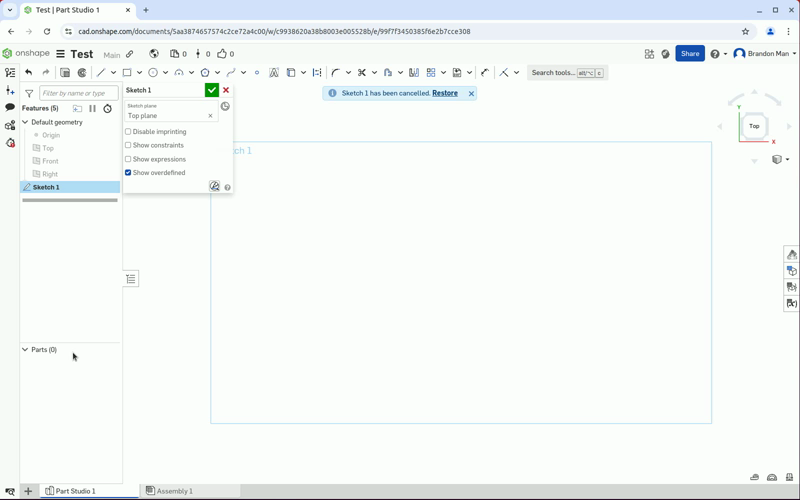
key(l)
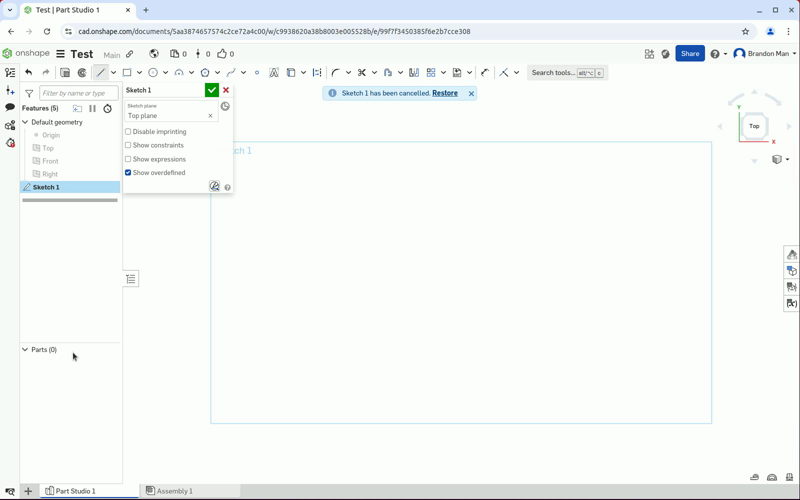
key_down(shift)
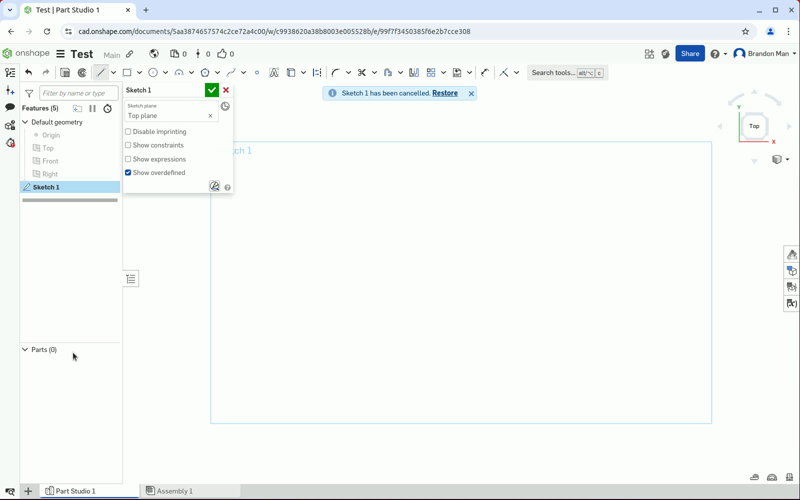
mouse_move(458, 287)
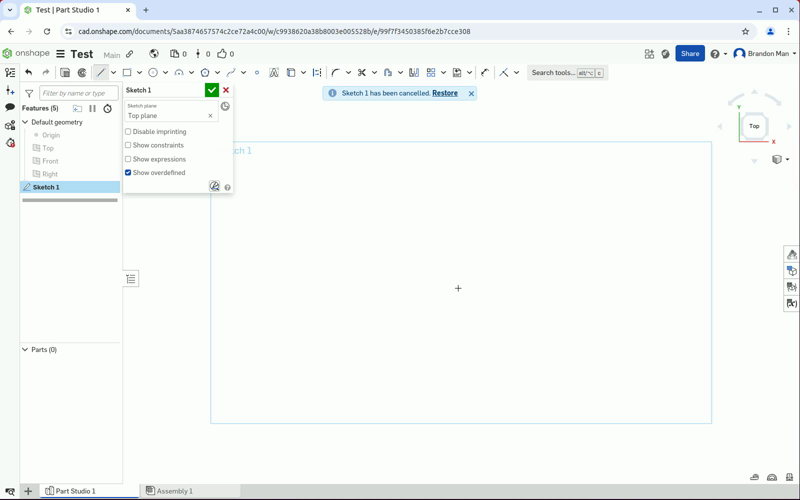
click(458, 287)
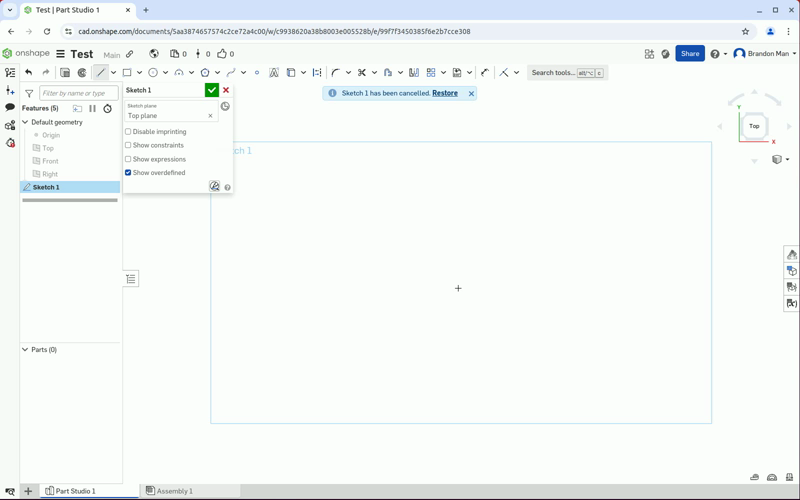
key_up(shift)
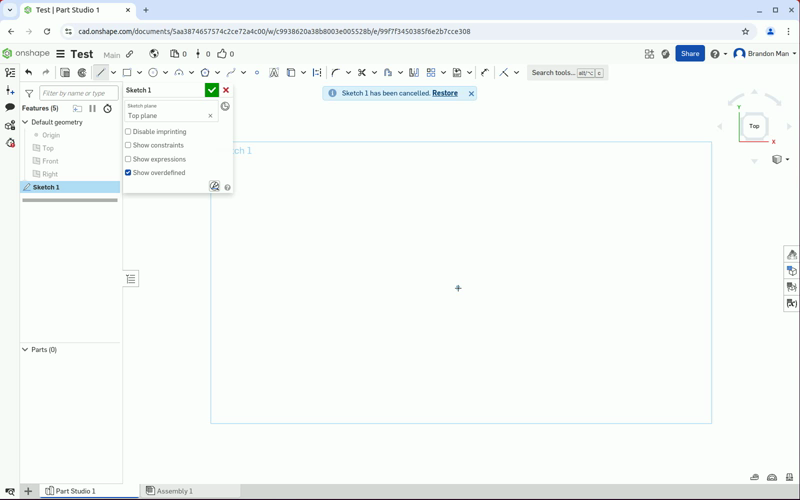
key_down(shift)
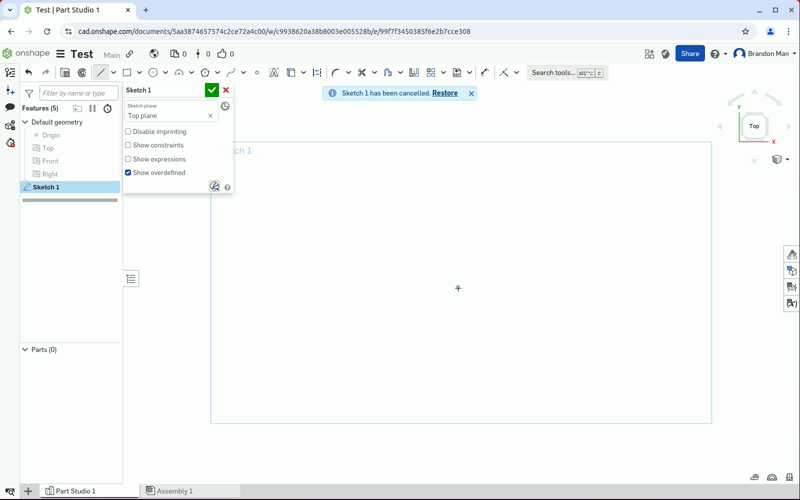
mouse_move(488, 287)
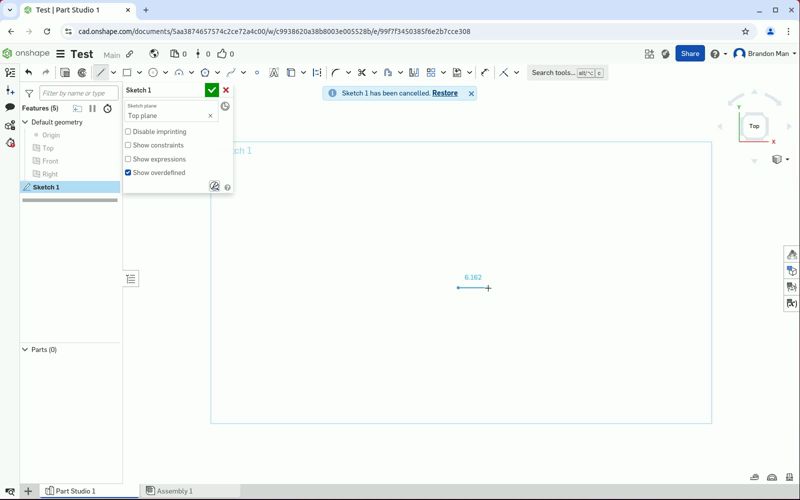
mouse_move(463, 287)
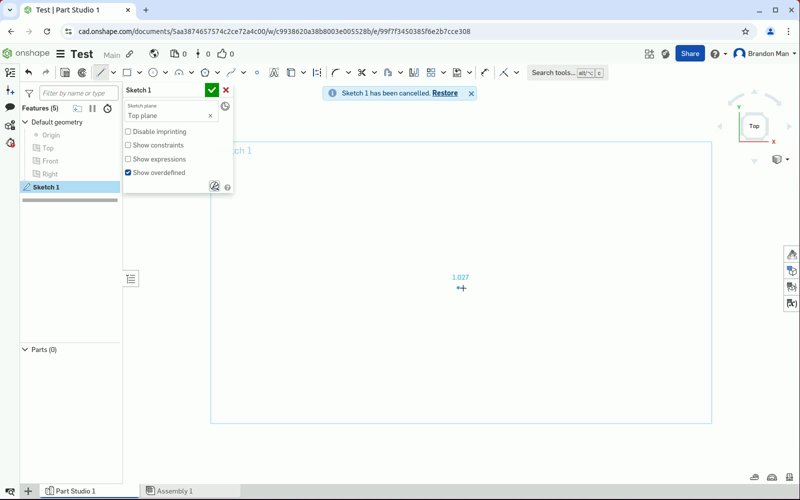
scroll(6)
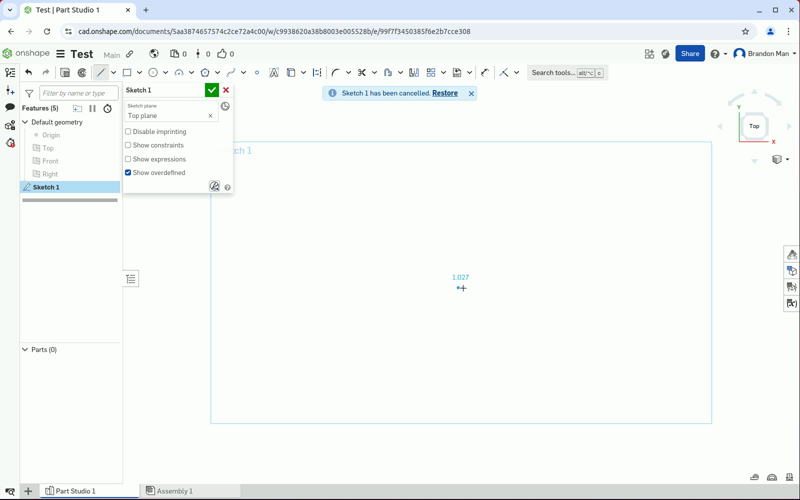
scroll(6)
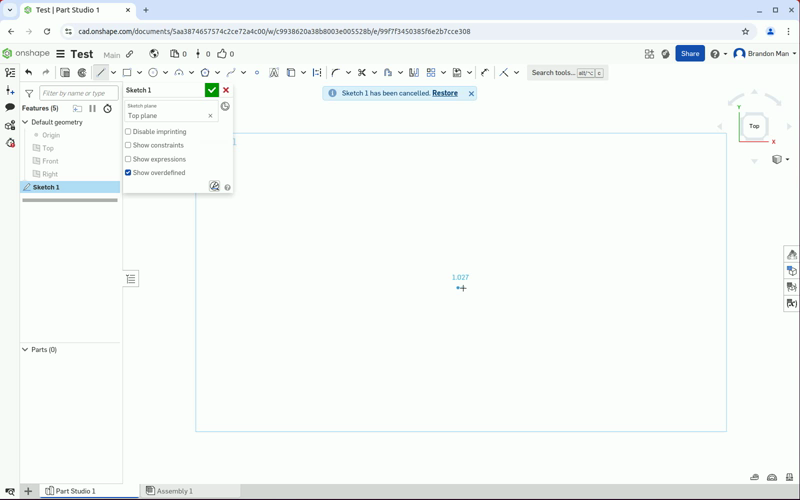
scroll(6)
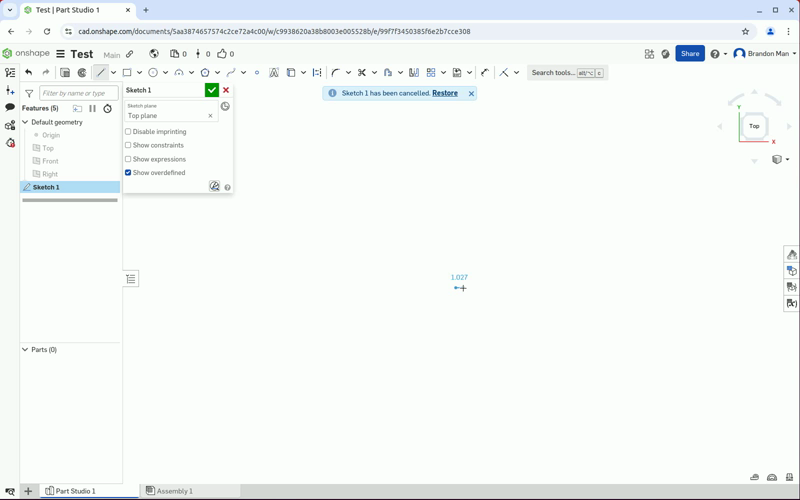
scroll(6)
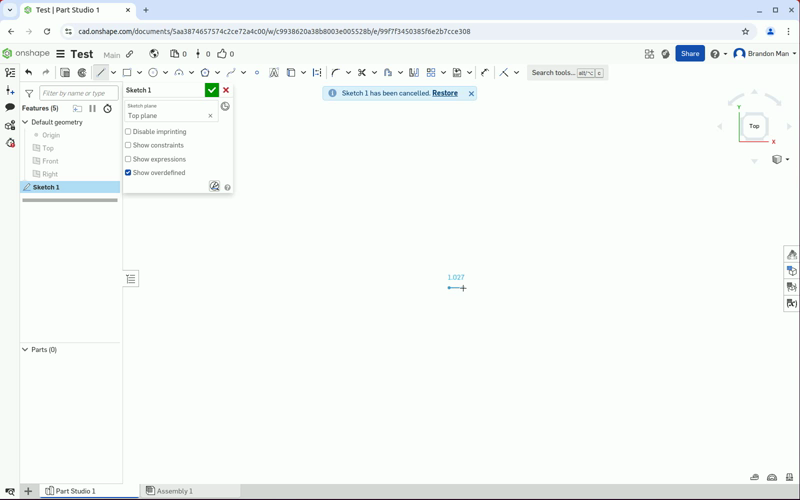
scroll(6)
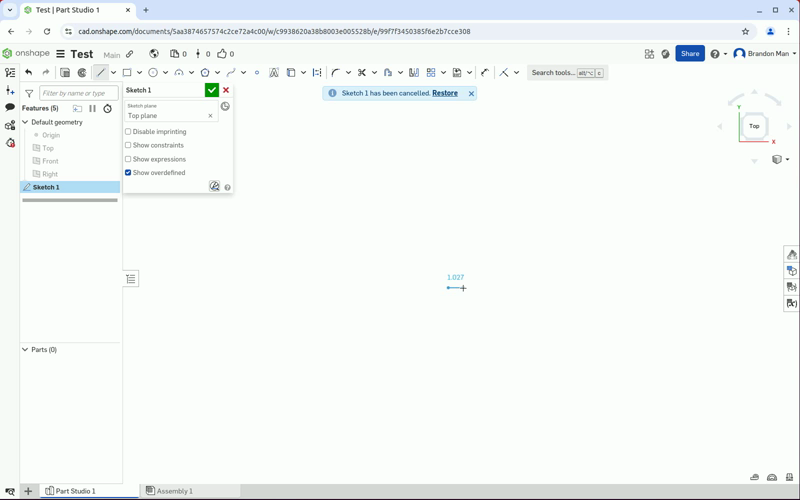
scroll(6)
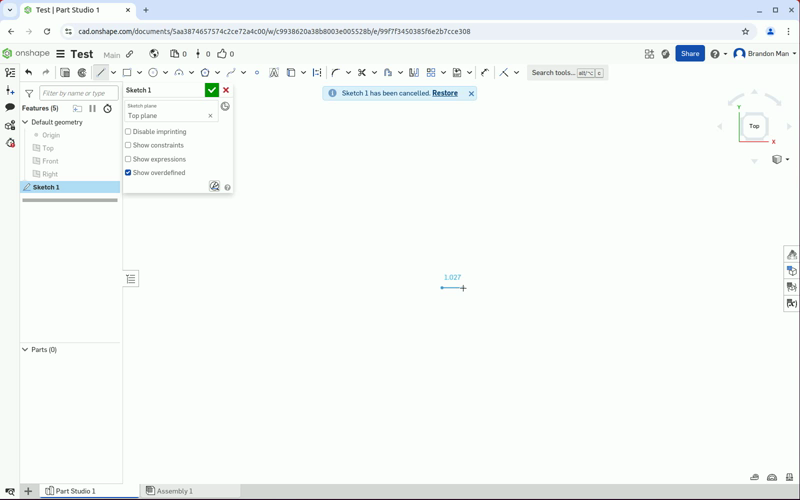
scroll(6)
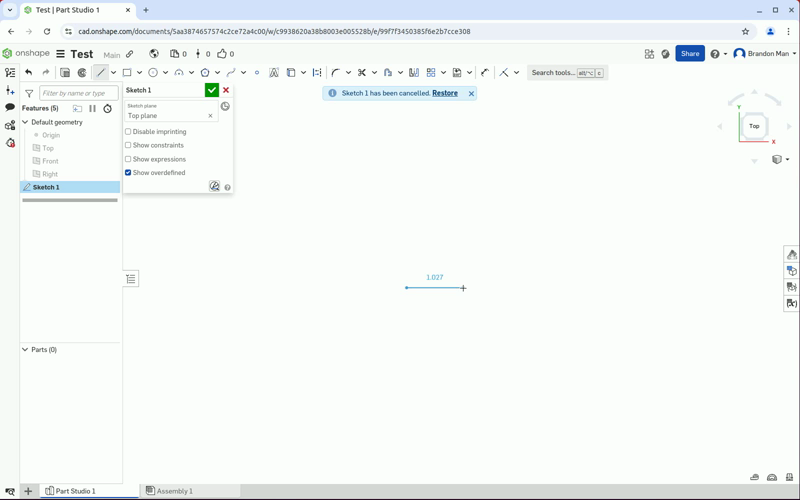
click(463, 287)
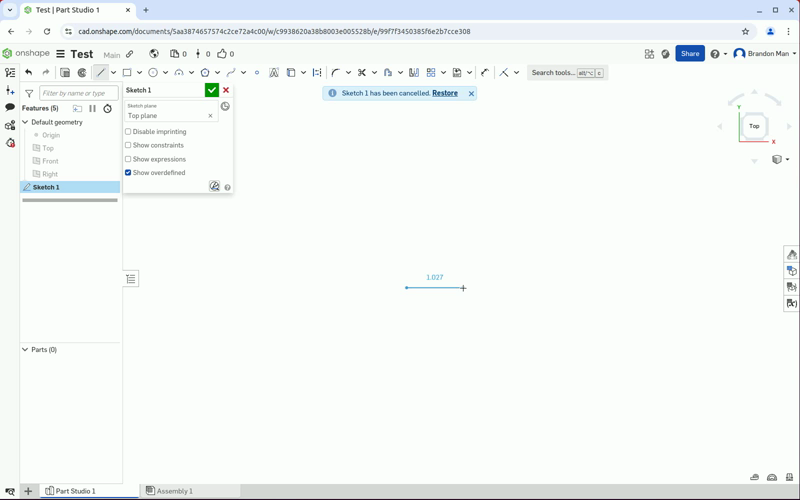
scroll(-6)
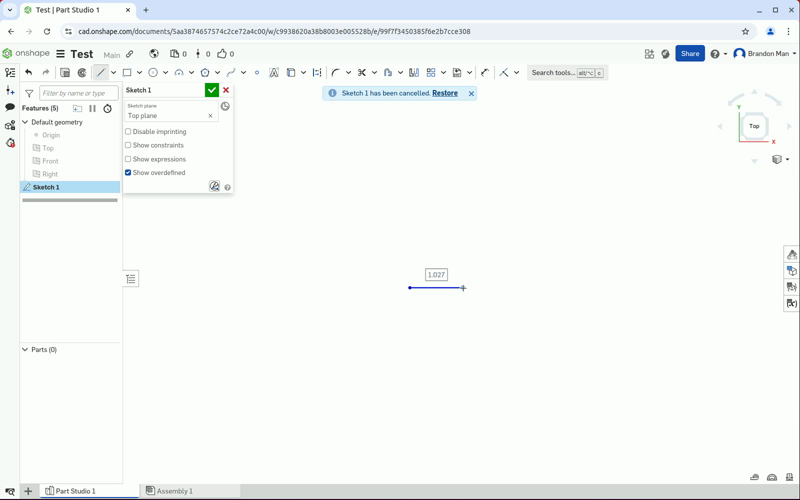
scroll(-6)
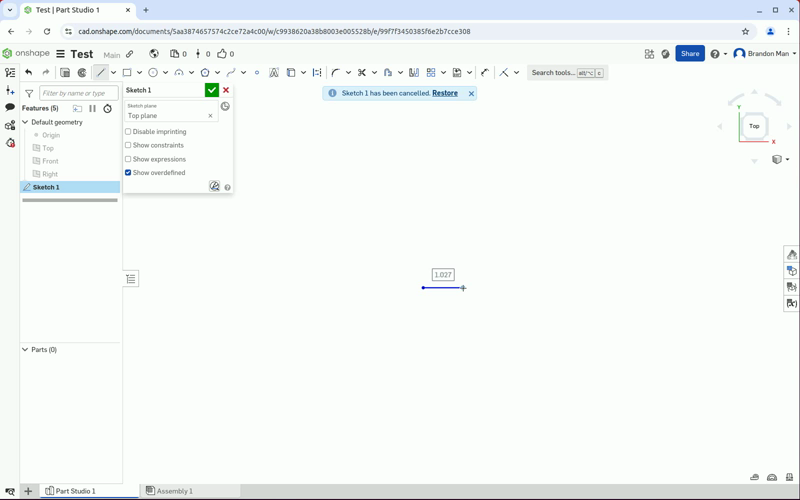
scroll(-6)
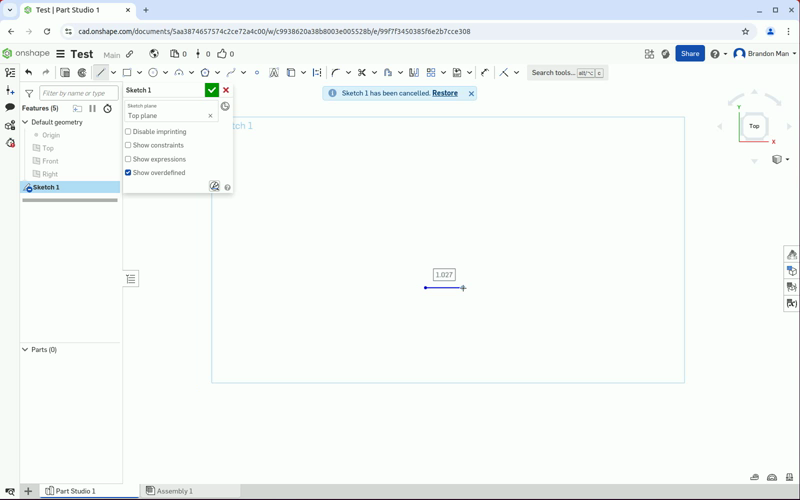
scroll(-6)
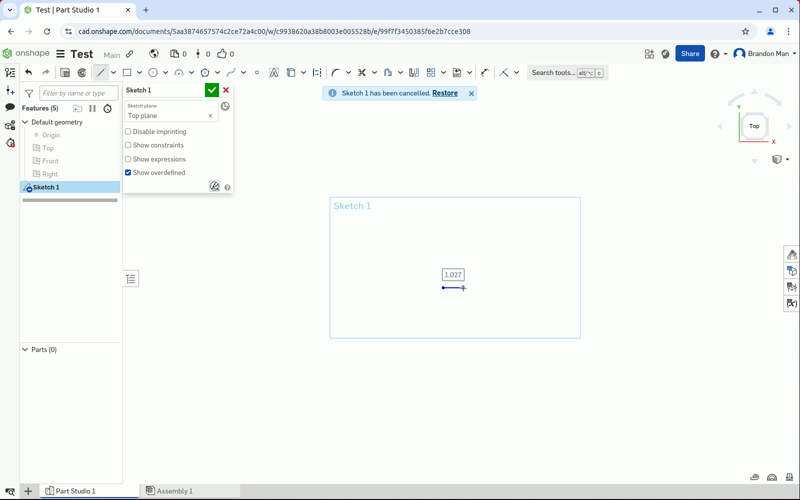
scroll(-6)
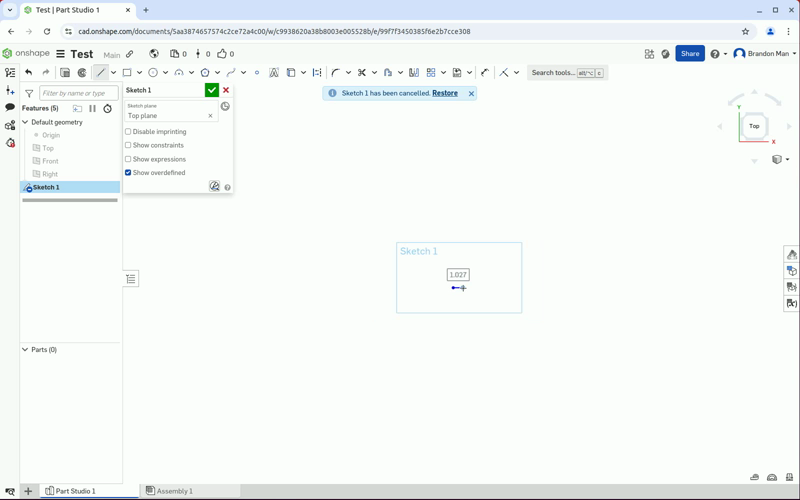
scroll(-6)
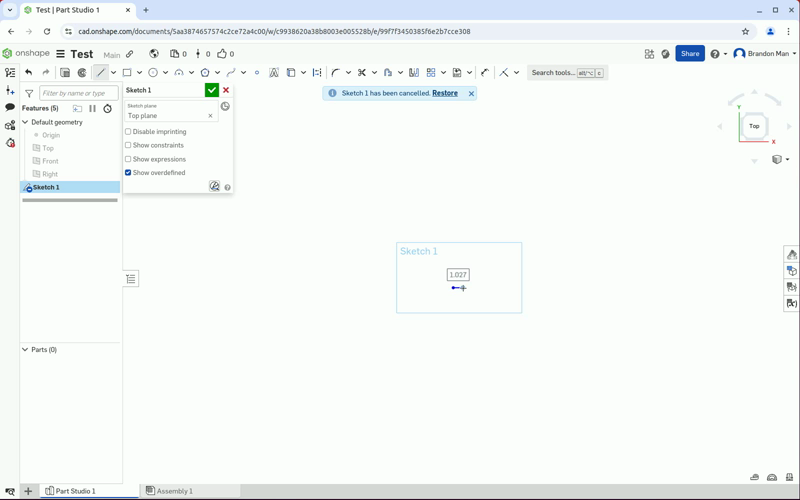
scroll(-6)
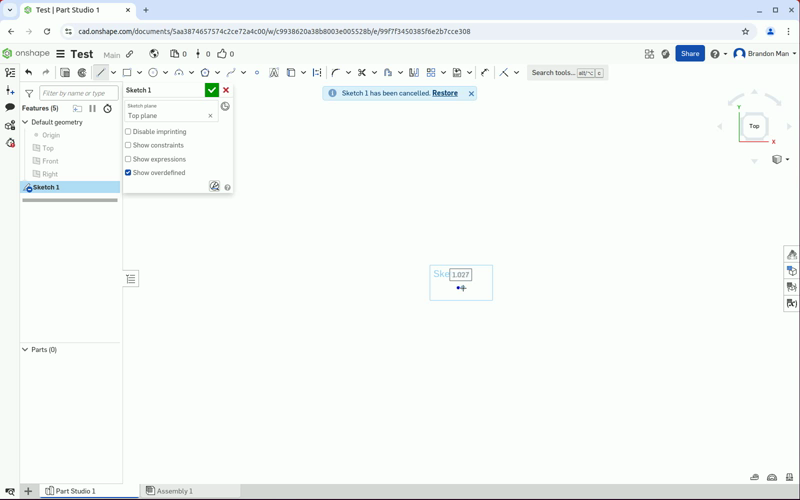
key_up(shift)
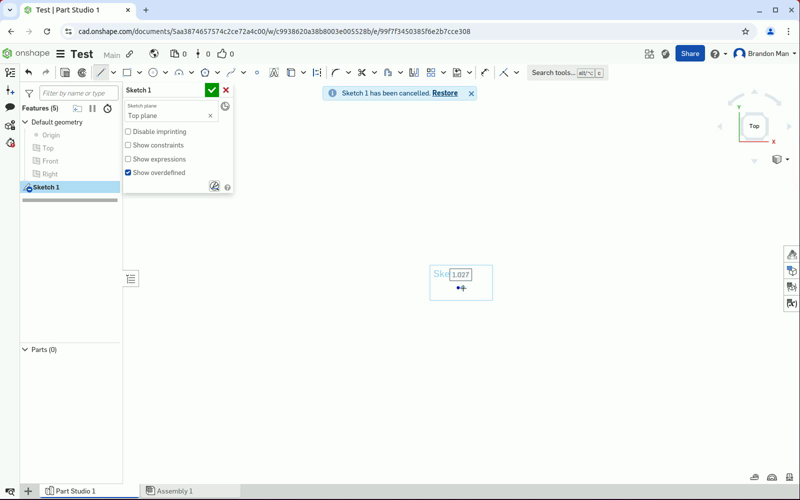
key_down(shift)
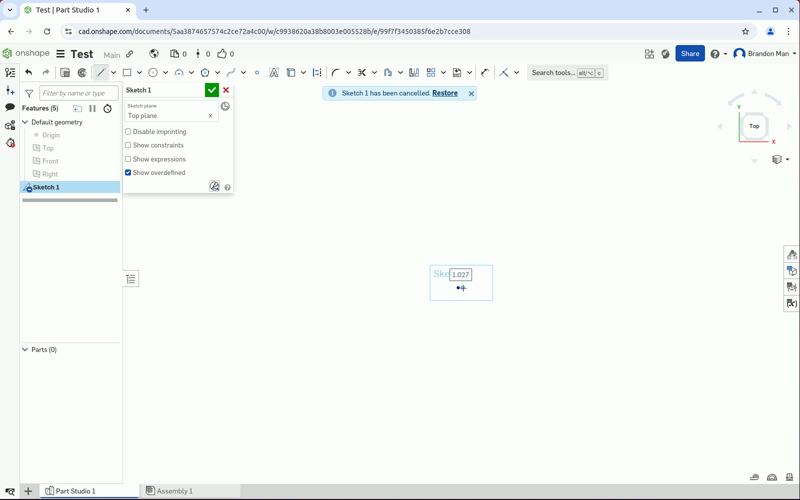
mouse_move(493, 287)
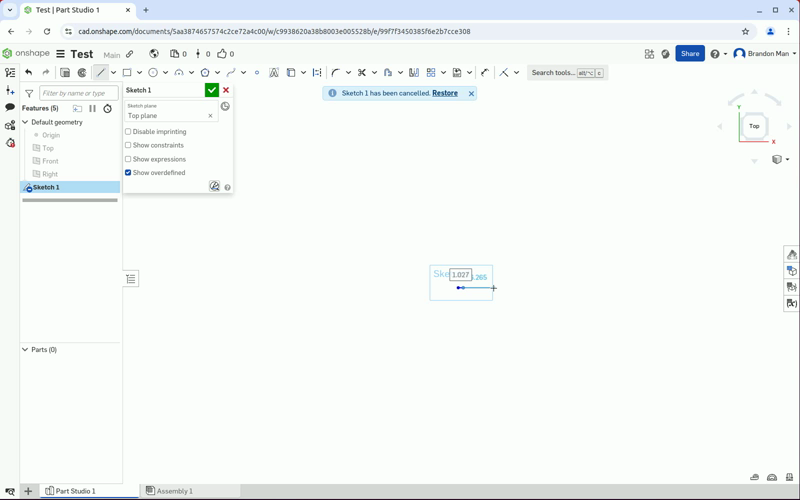
mouse_move(463, 276)
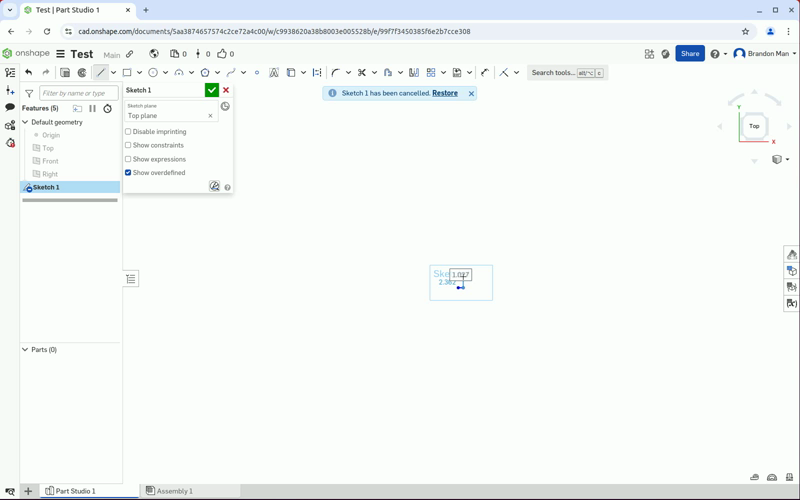
click(463, 276)
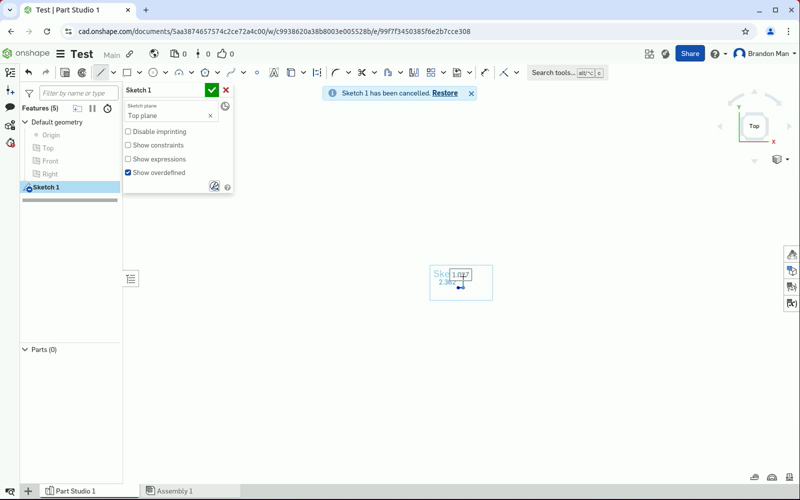
key_up(shift)
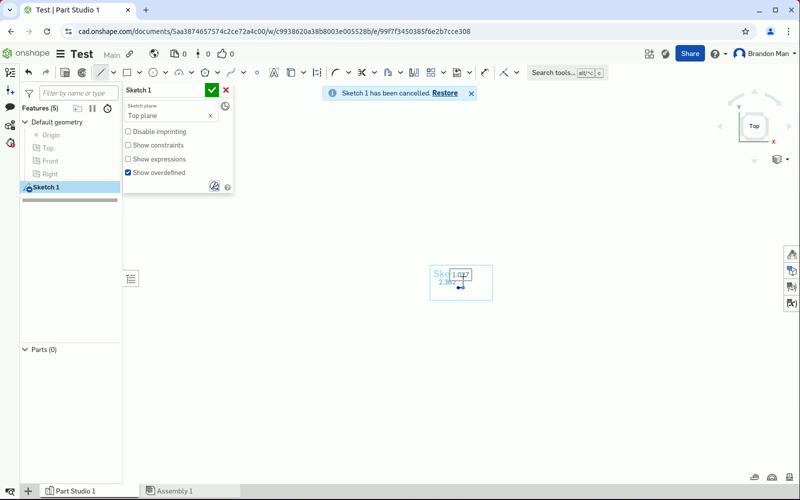
key_down(shift)
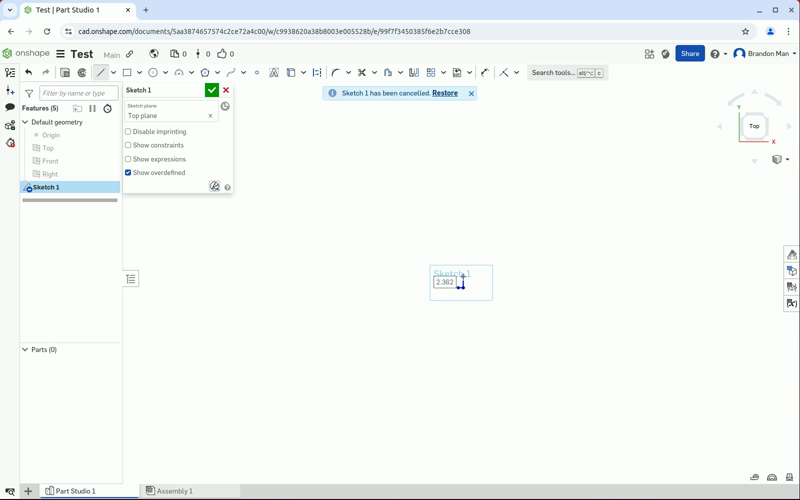
mouse_move(493, 276)
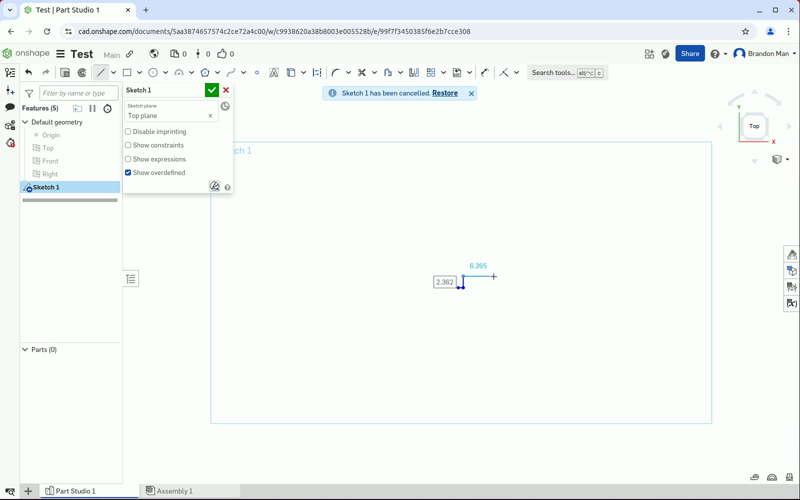
mouse_move(458, 276)
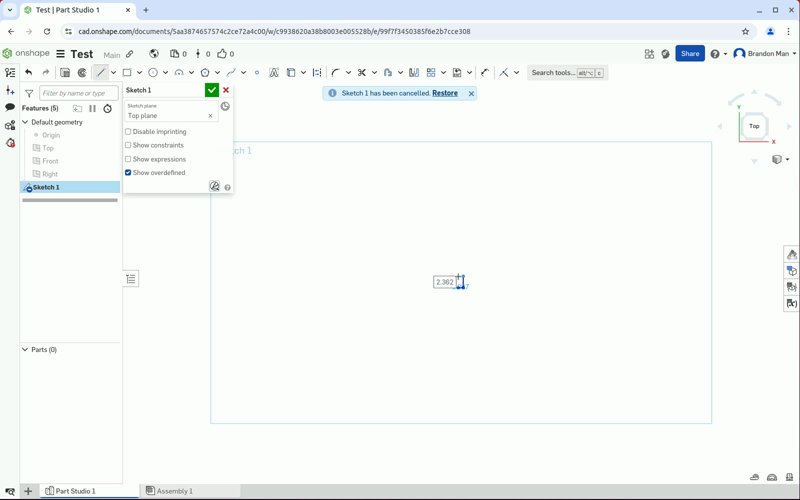
scroll(6)
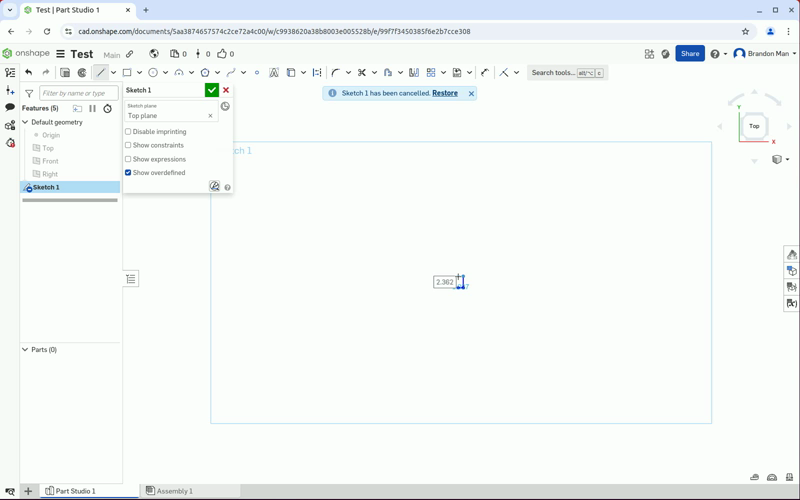
scroll(6)
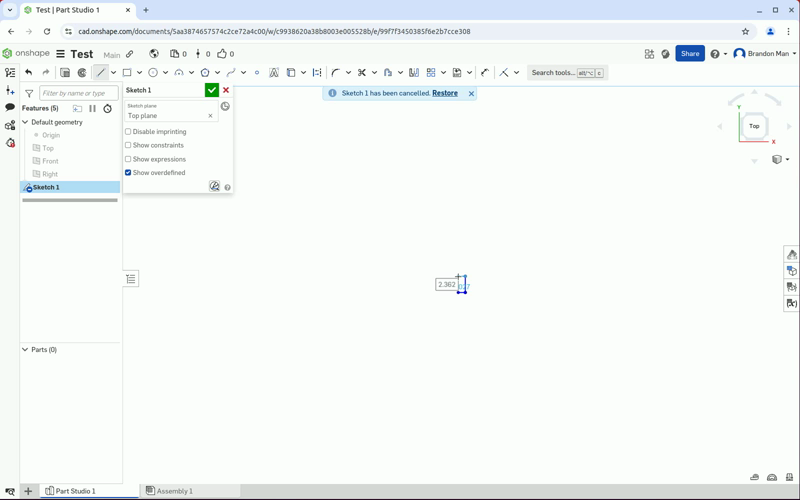
scroll(6)
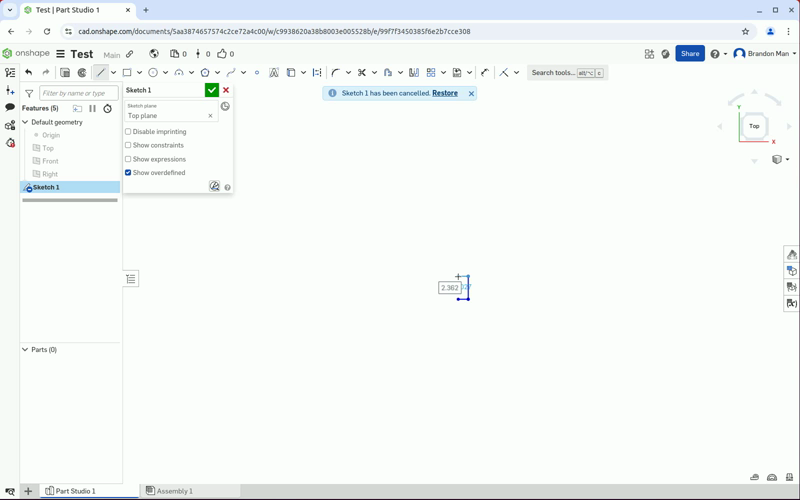
scroll(6)
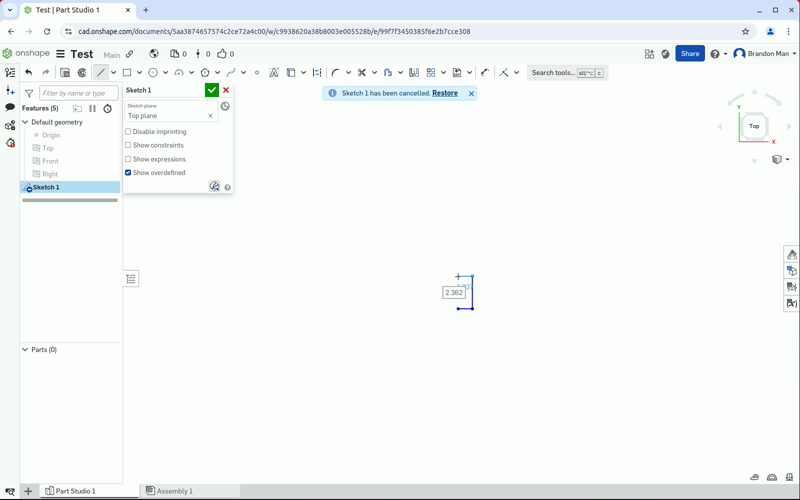
scroll(6)
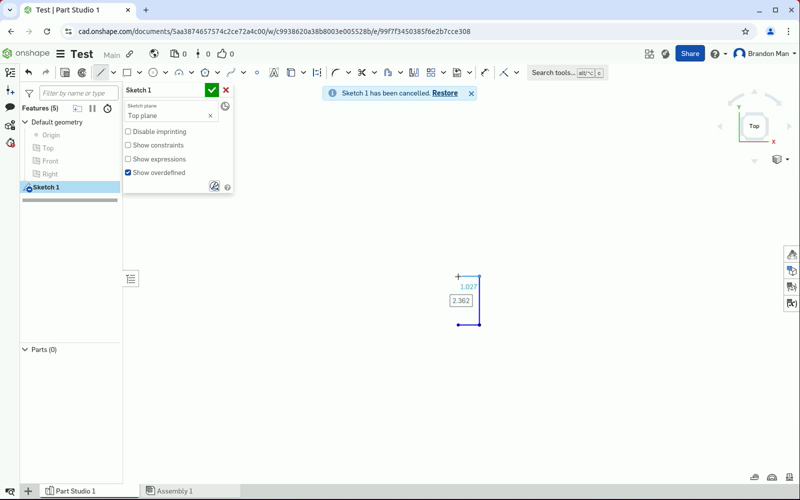
scroll(6)
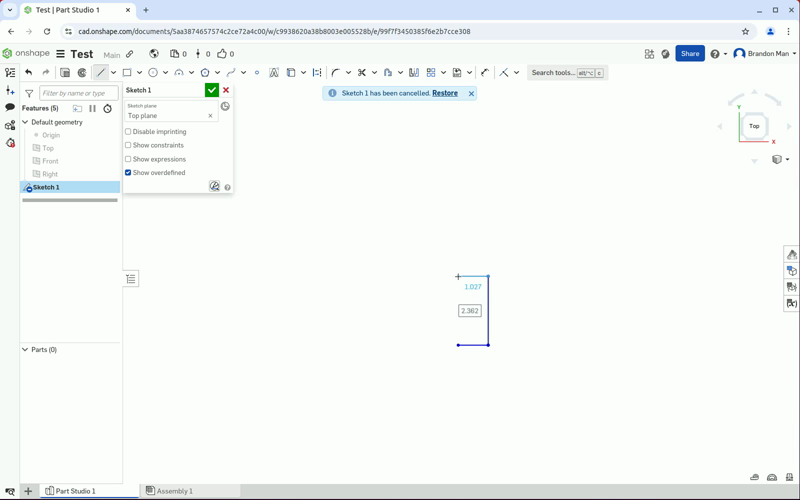
scroll(6)
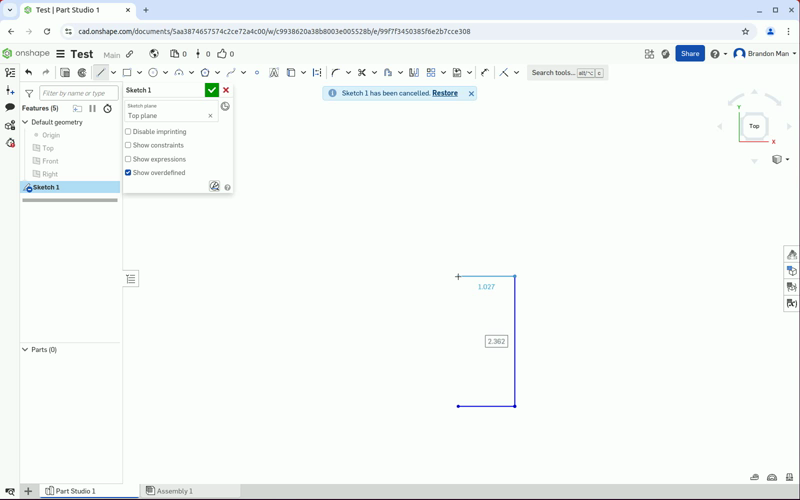
click(458, 276)
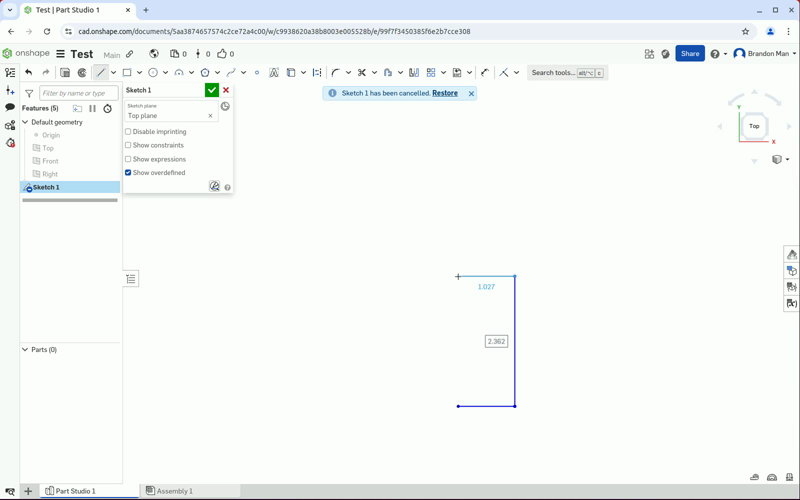
scroll(-6)
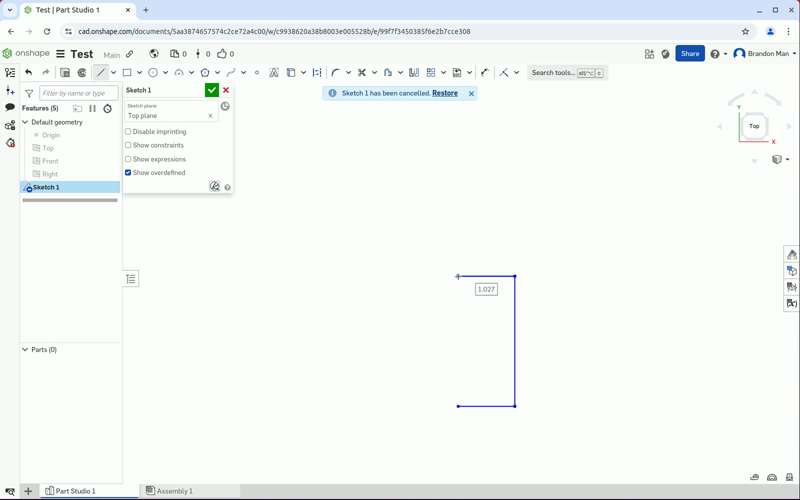
scroll(-6)
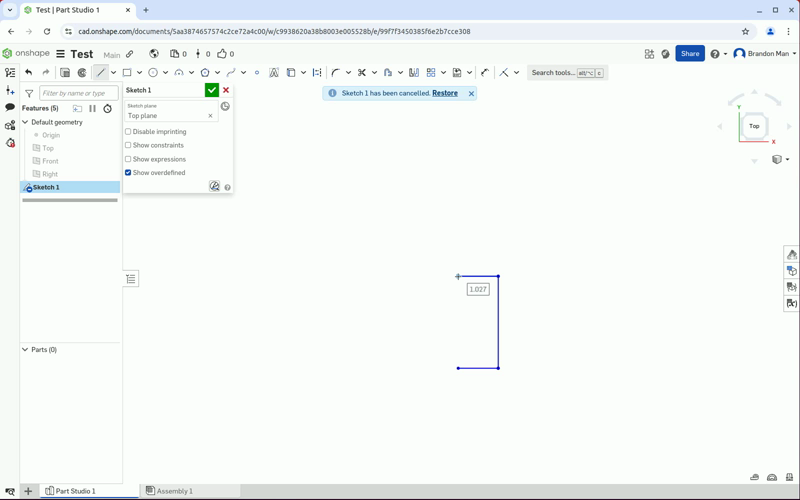
scroll(-6)
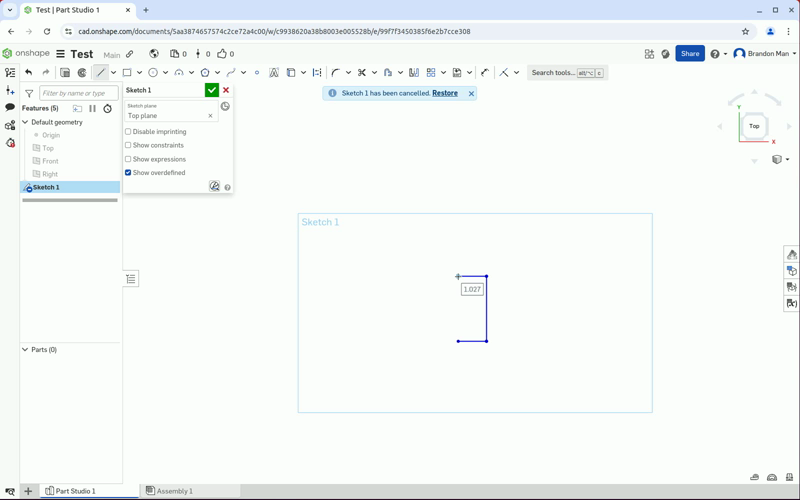
scroll(-6)
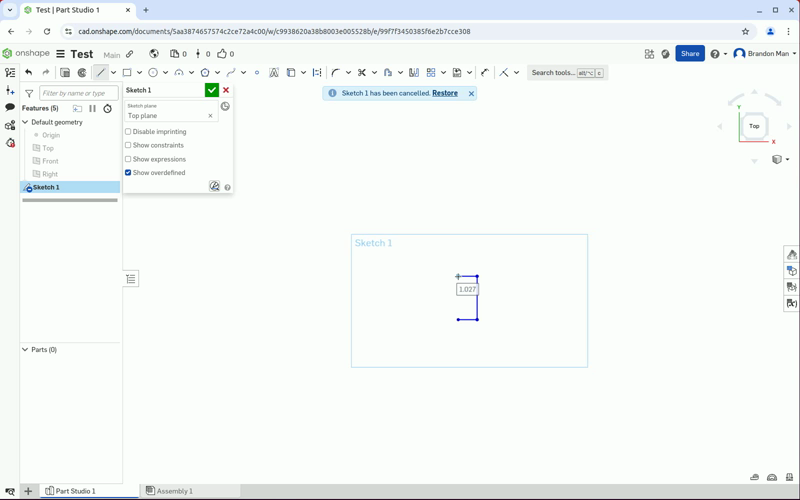
scroll(-6)
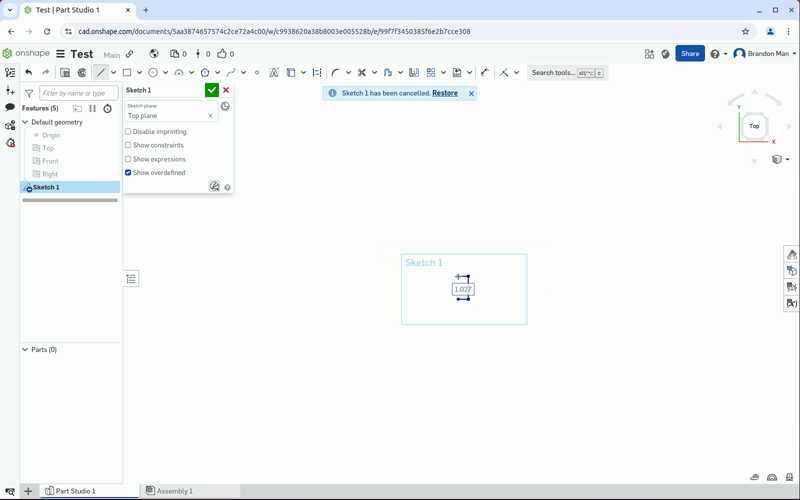
scroll(-6)
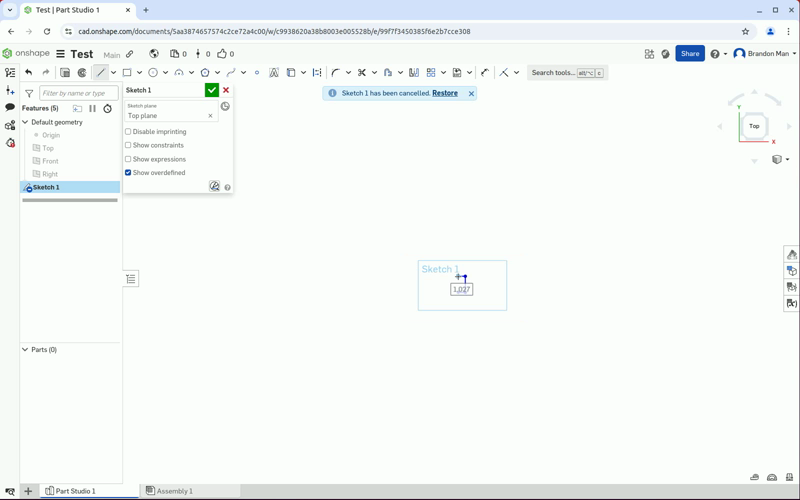
scroll(-6)
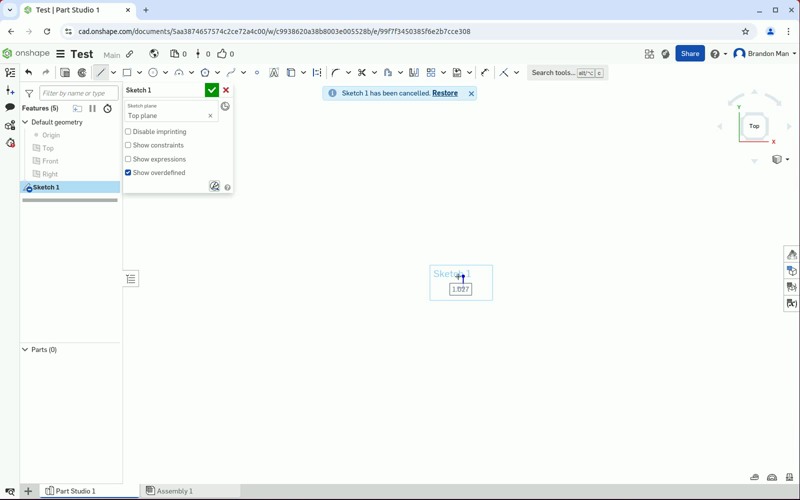
key_up(shift)
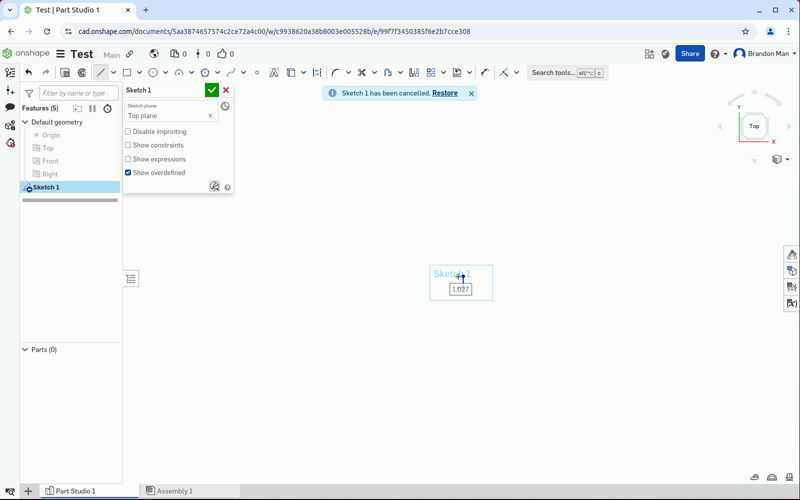
mouse_move(488, 276)
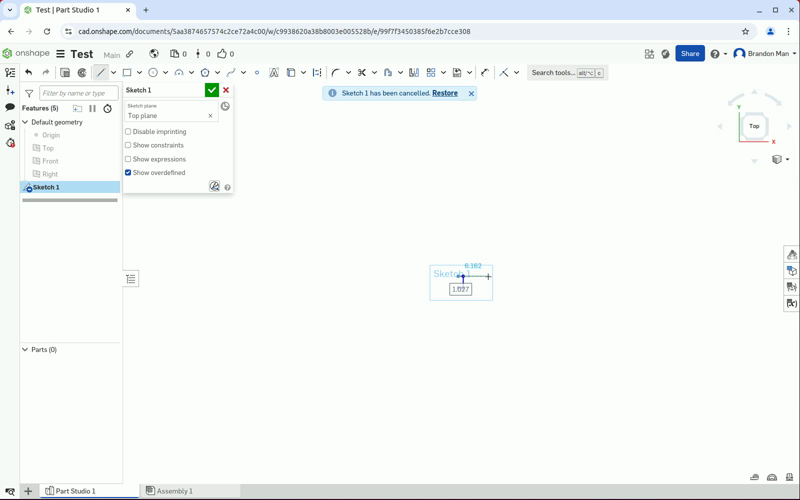
key_down(shift)
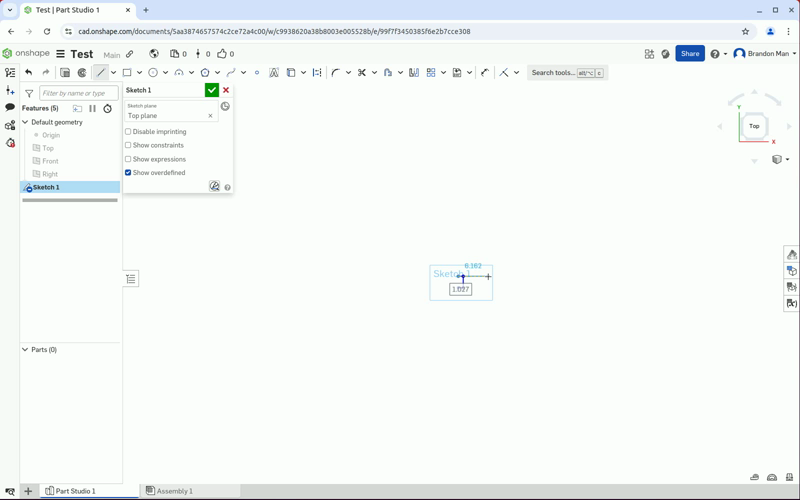
mouse_move(458, 287)
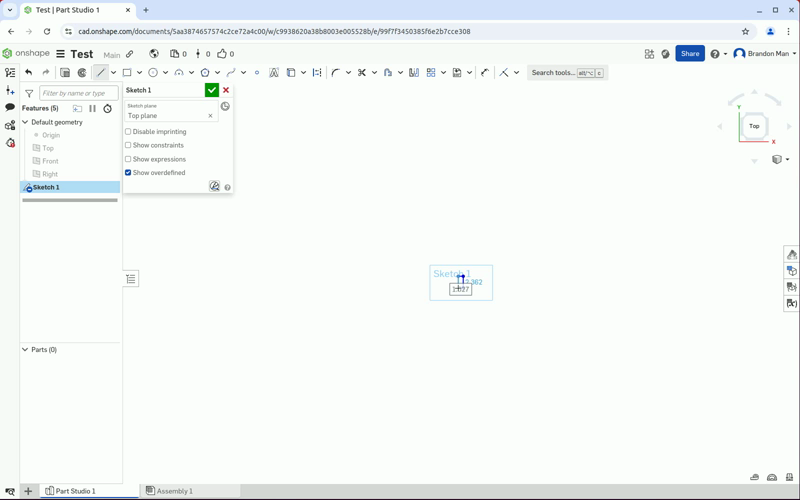
key_up(shift)
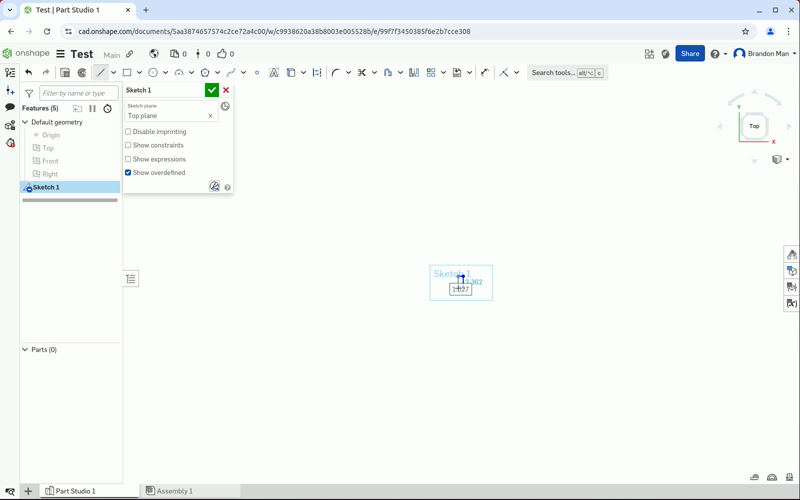
click(458, 287)
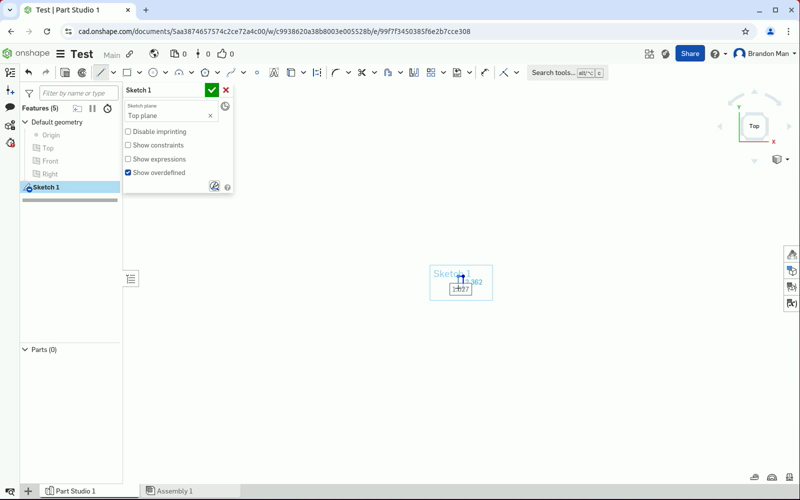
key(esc)
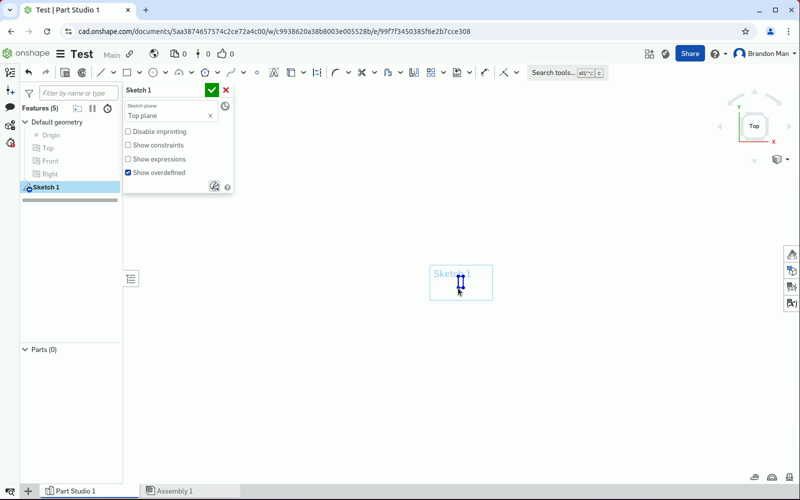
mouse_move(460, 281)
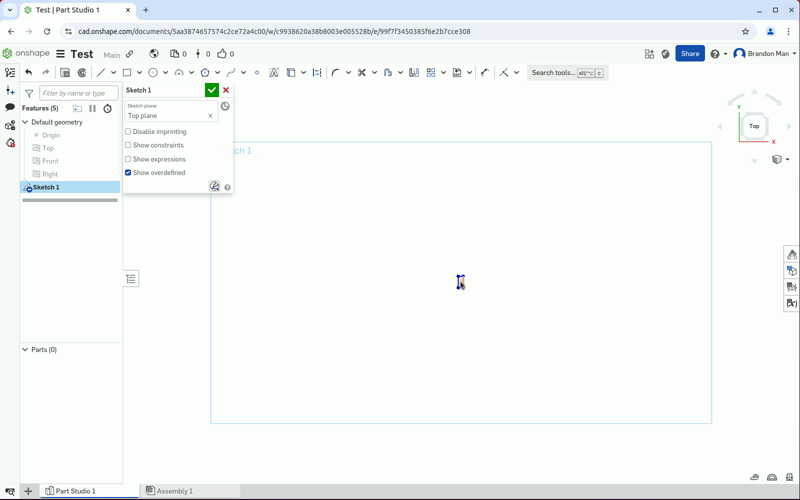
scroll(6)
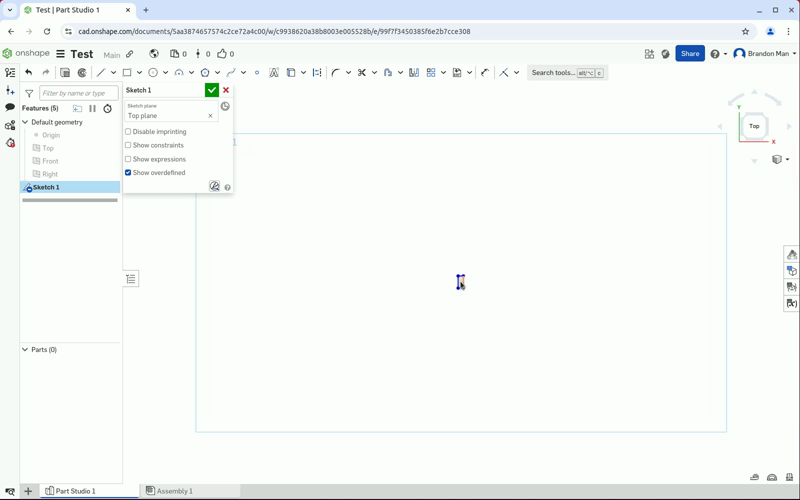
scroll(6)
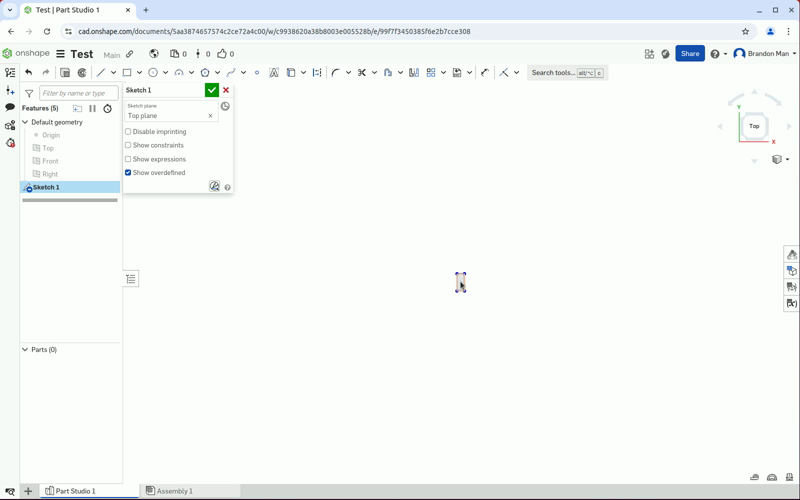
scroll(6)
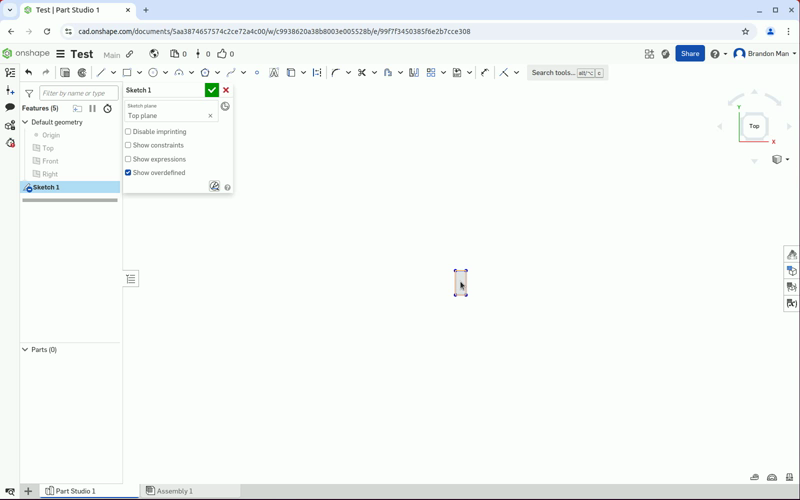
scroll(6)
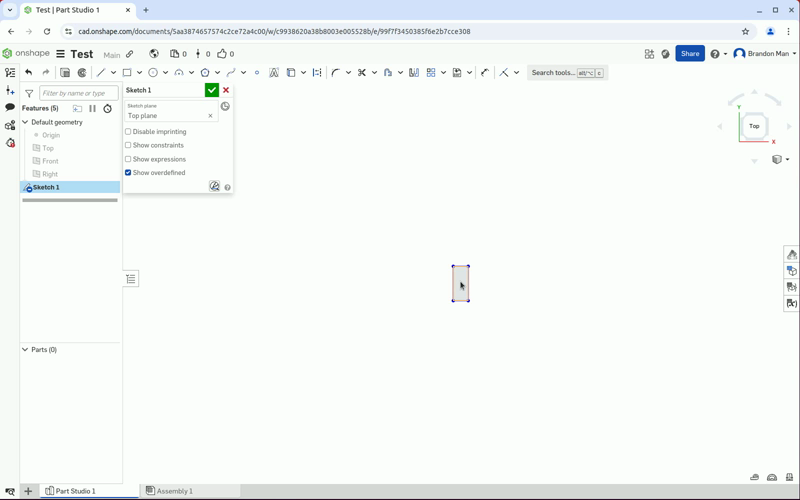
scroll(6)
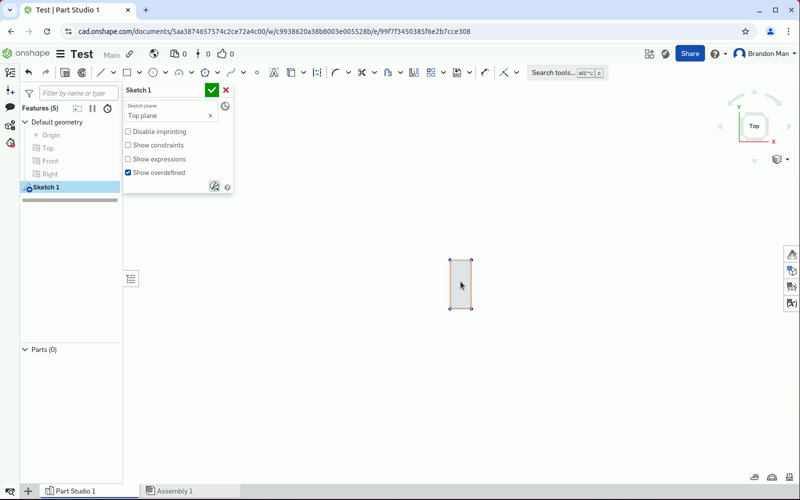
scroll(6)
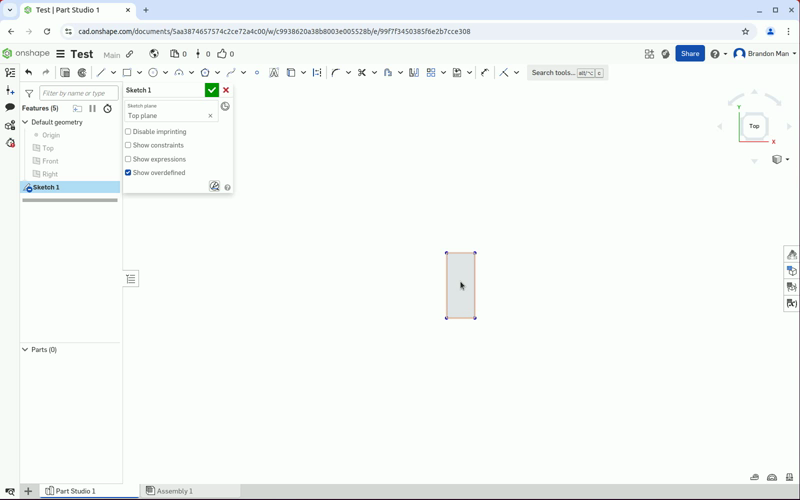
scroll(6)
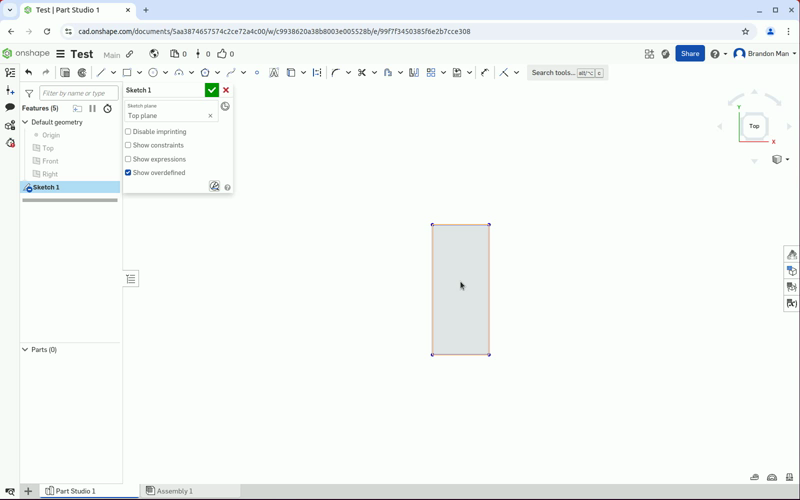
click(460, 281)
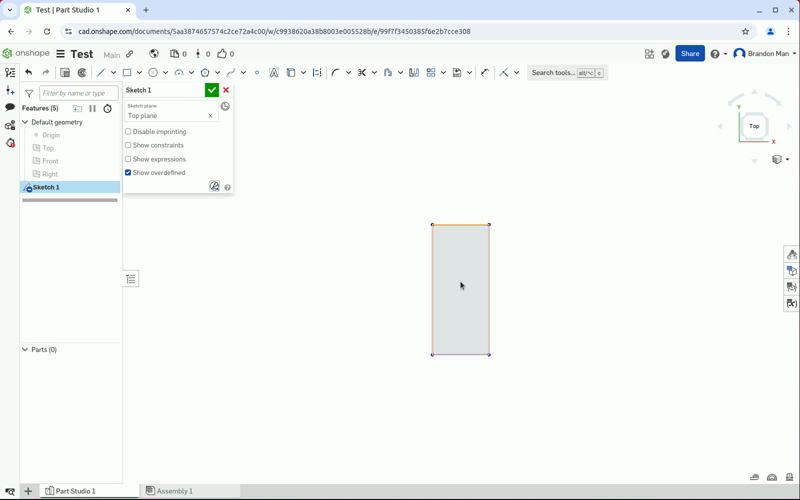
scroll(-6)
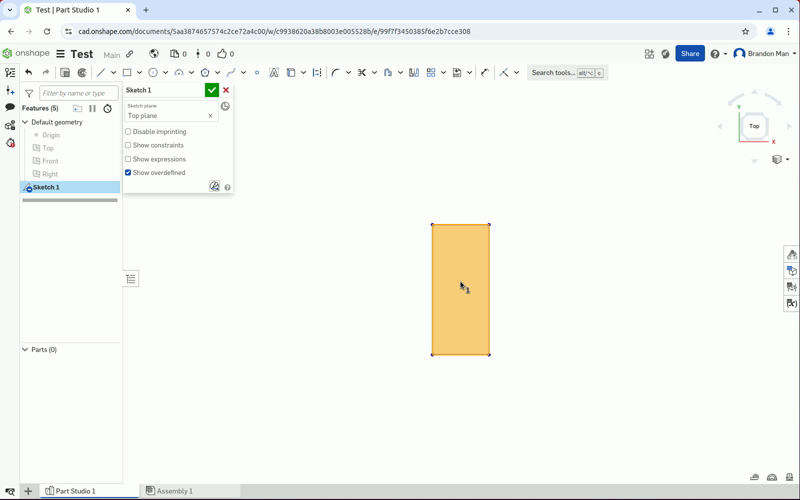
scroll(-6)
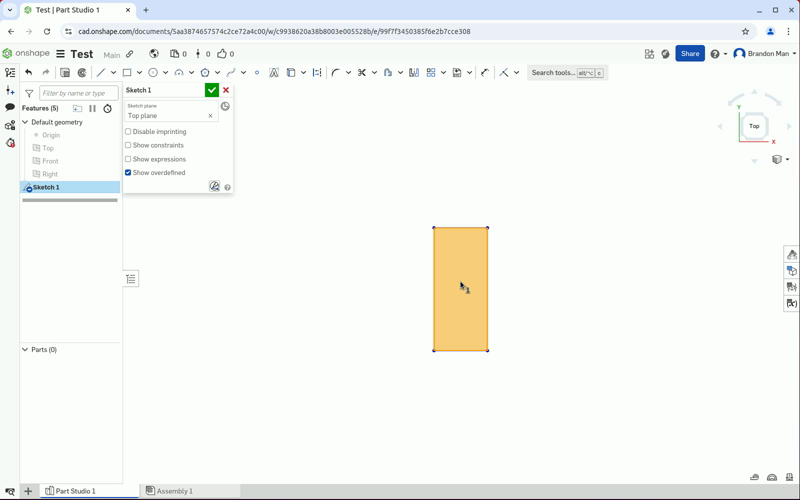
scroll(-6)
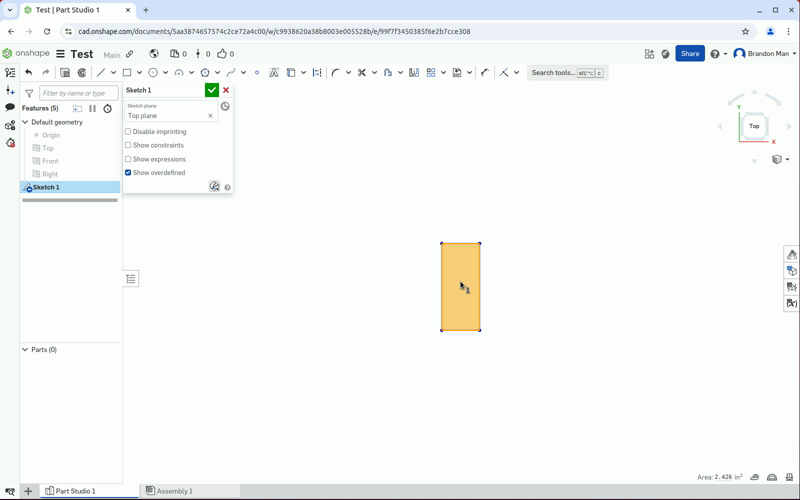
scroll(-6)
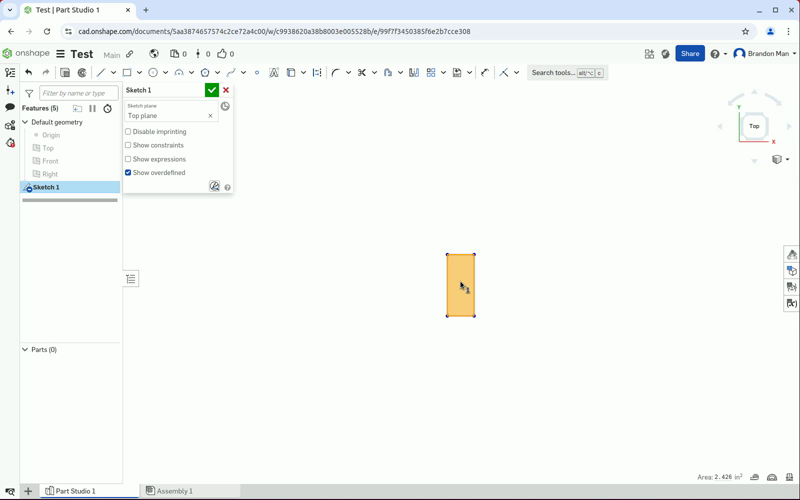
scroll(-6)
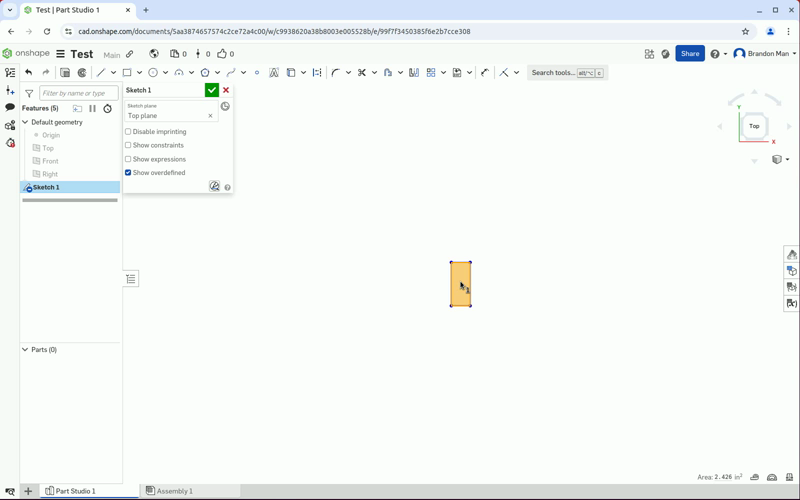
scroll(-6)
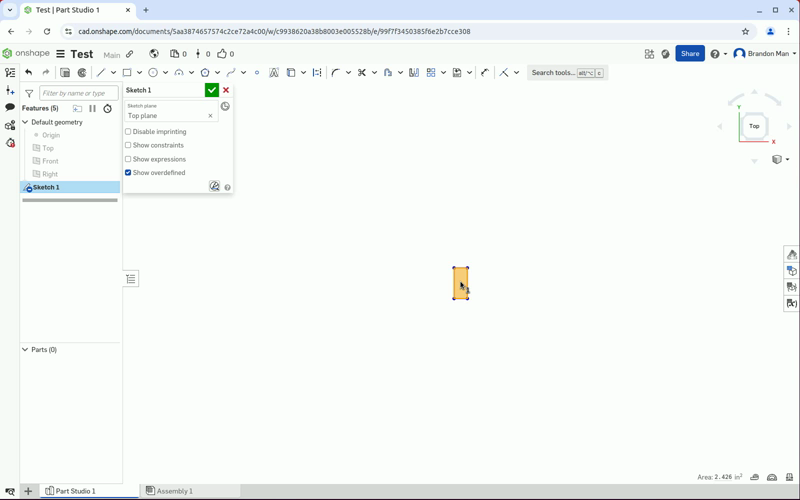
scroll(-6)
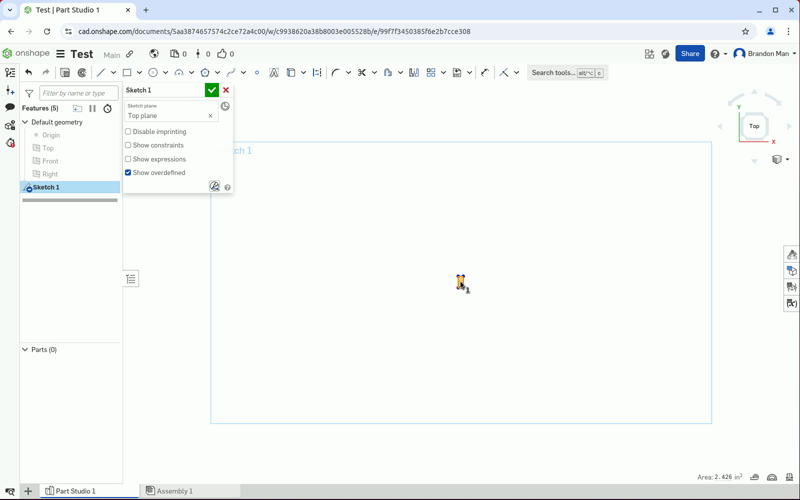
mouse_move(73, 352)
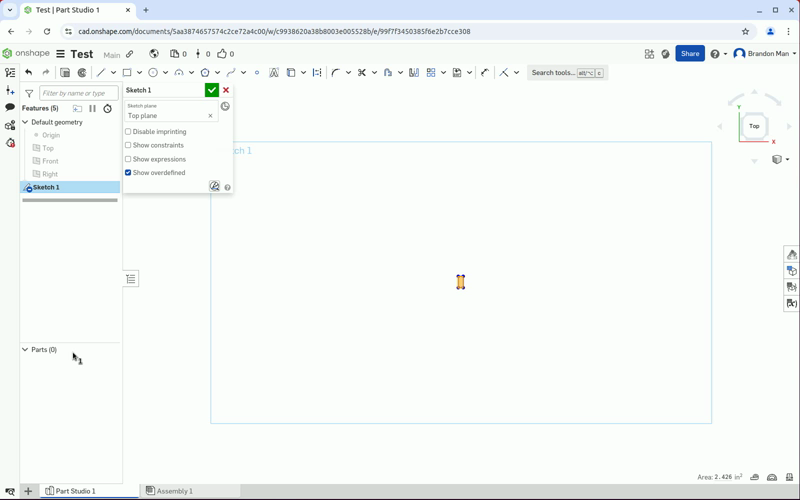
key(shift+y)
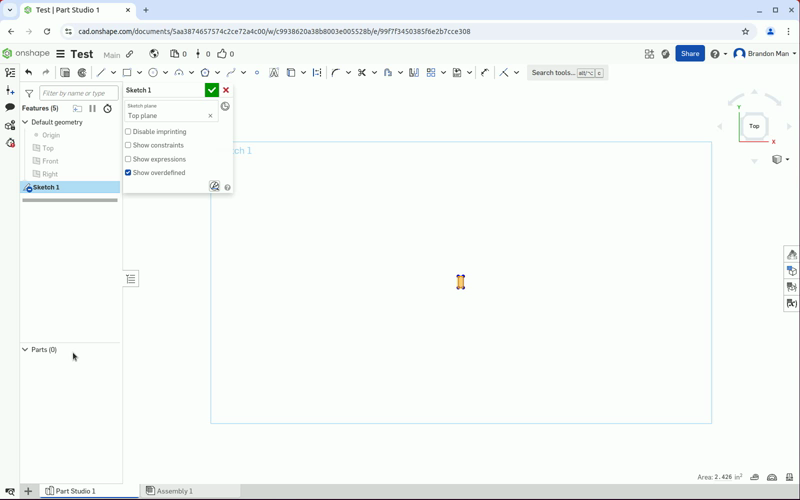
key(shift+e)
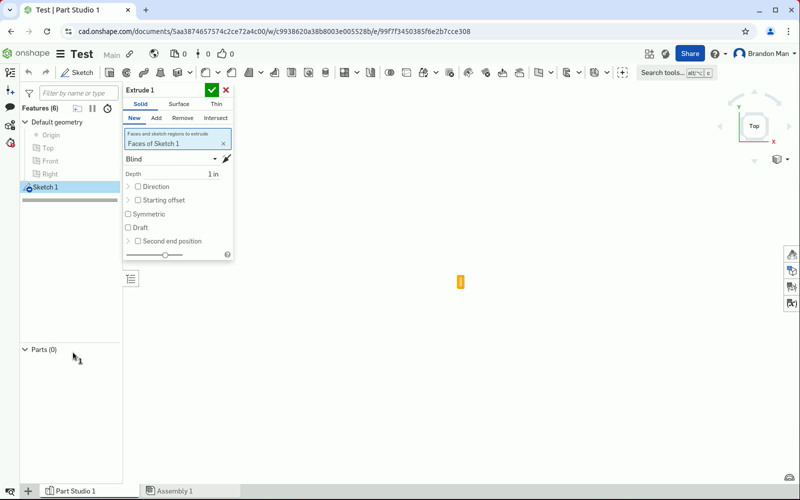
mouse_move(143, 106)
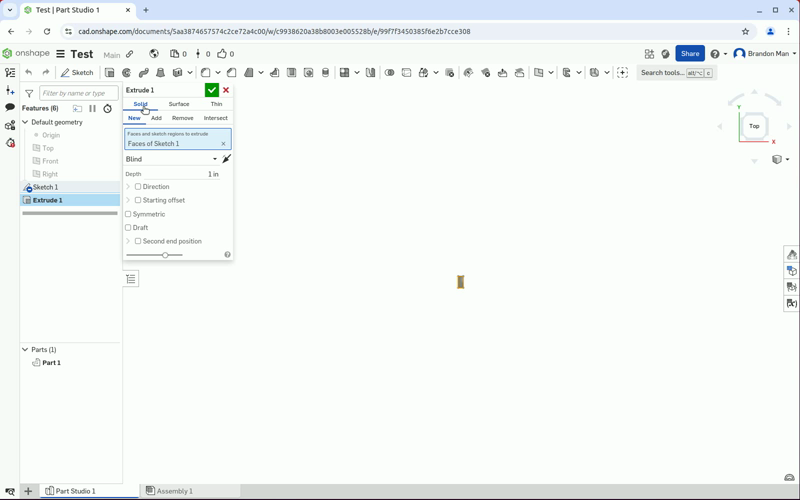
click(143, 106)
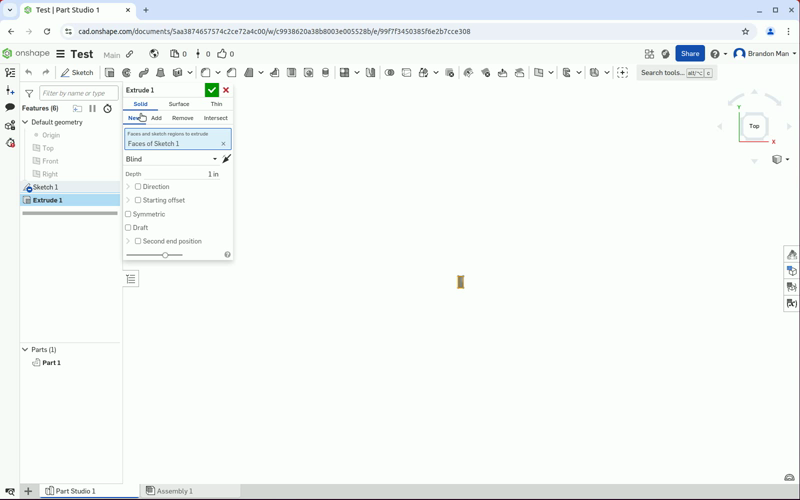
mouse_move(137, 120)
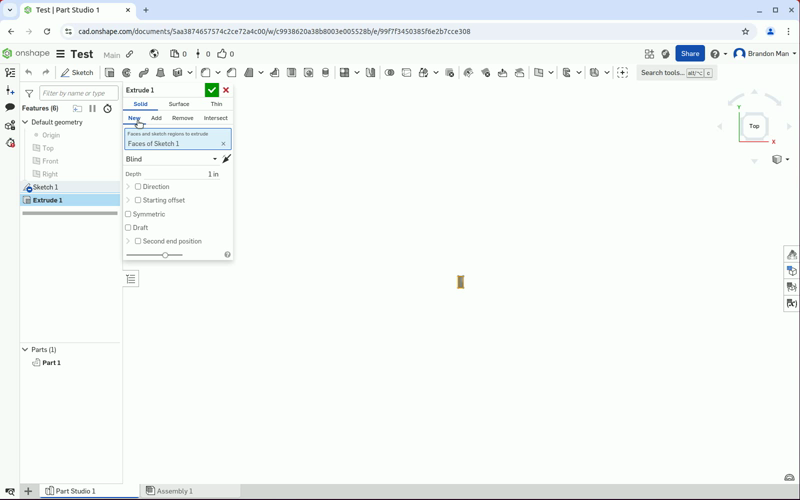
click(137, 120)
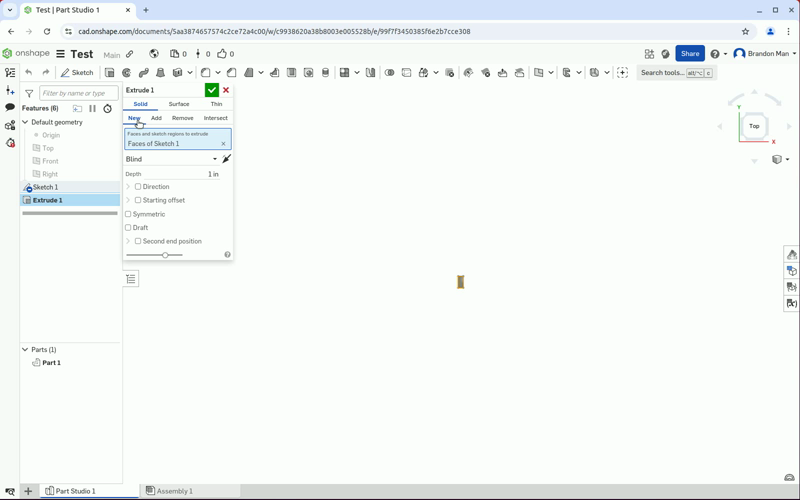
key(tab, 4)
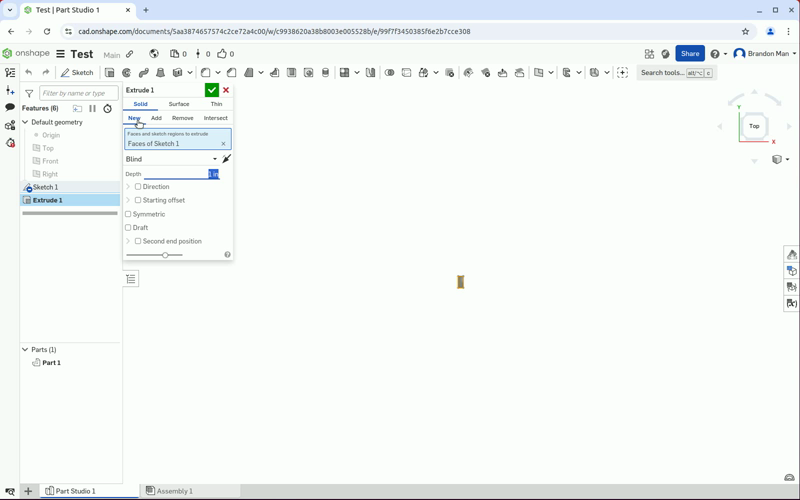
text(23.108)
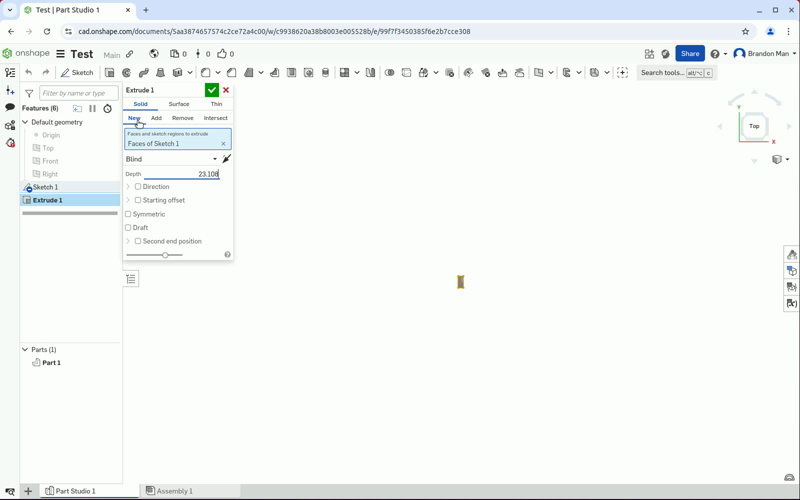
key(enter)
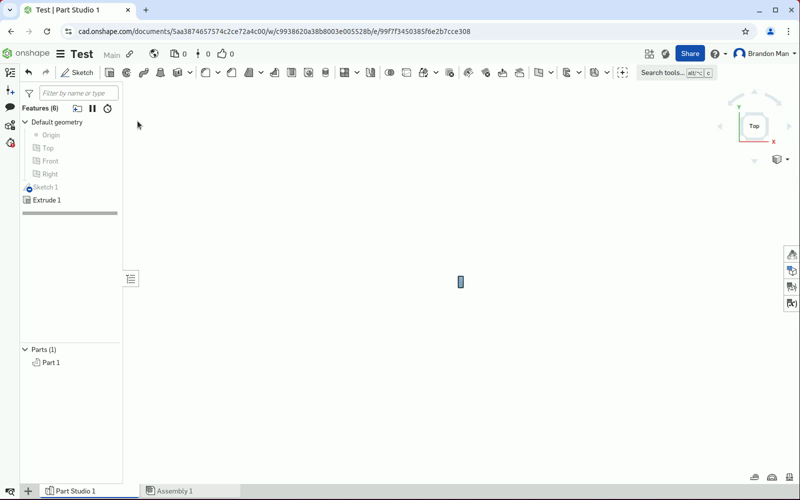
key(shift+h)
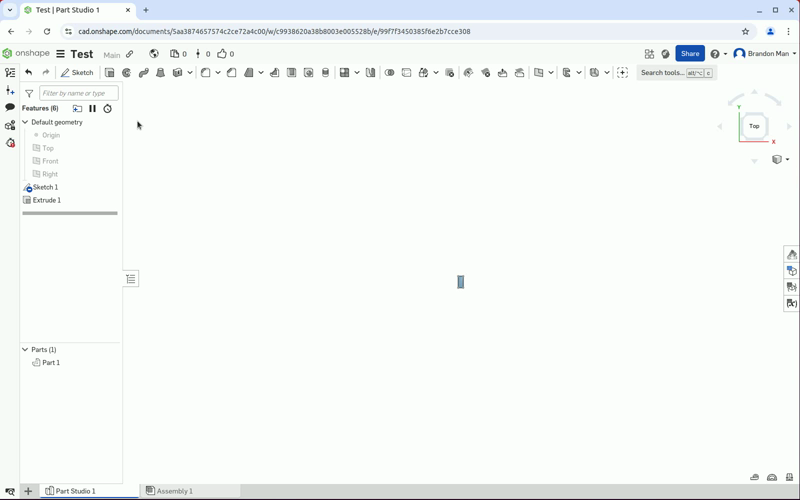
key(shift+h)
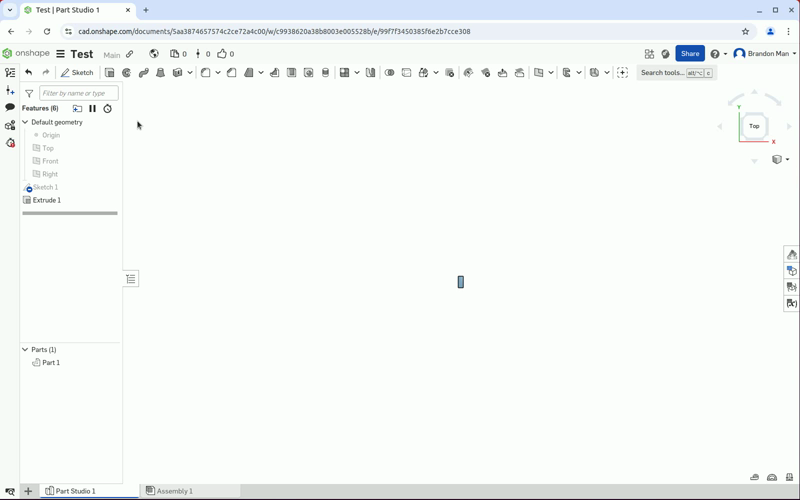
mouse_move(73, 189)
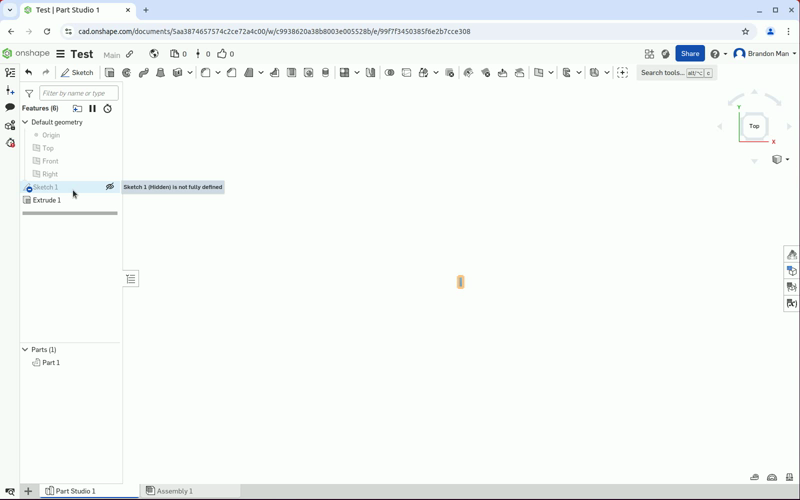
click(73, 189)
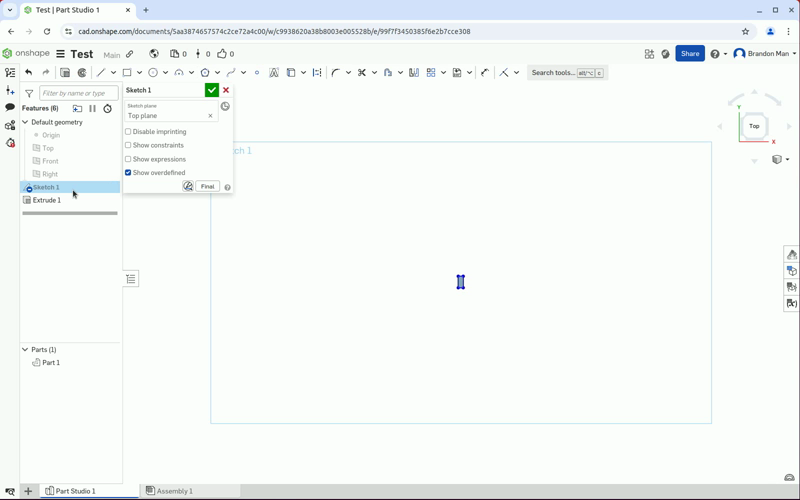
mouse_move(229, 92)
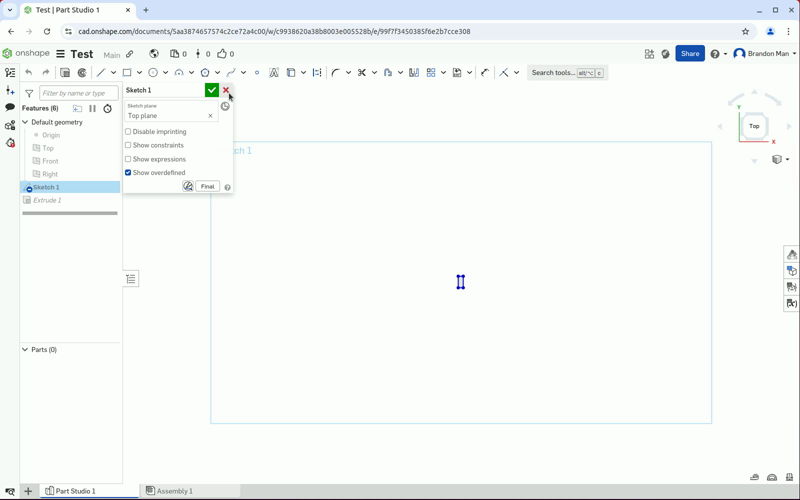
click(229, 92)
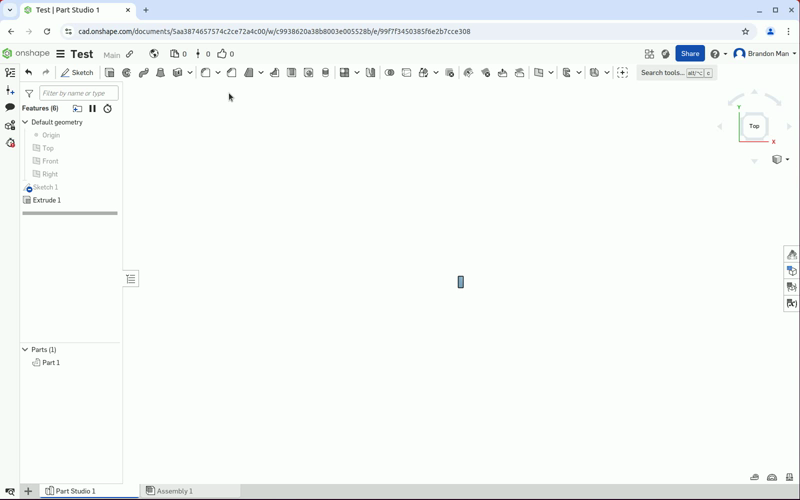
mouse_move(541, 75)
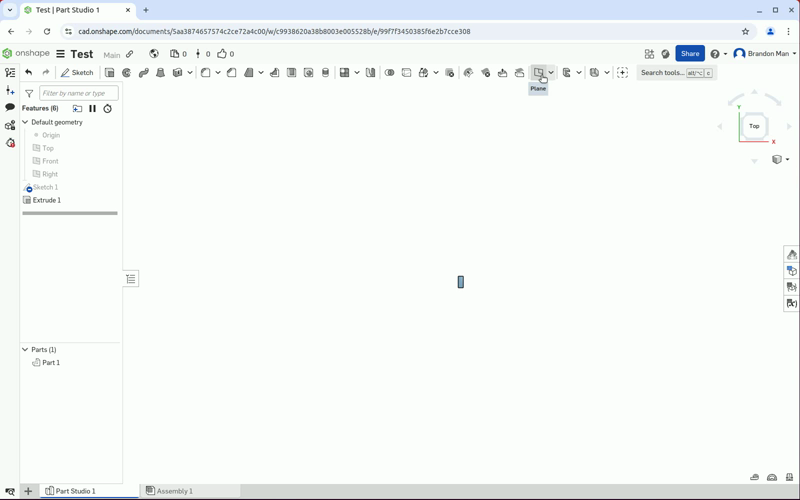
click(541, 75)
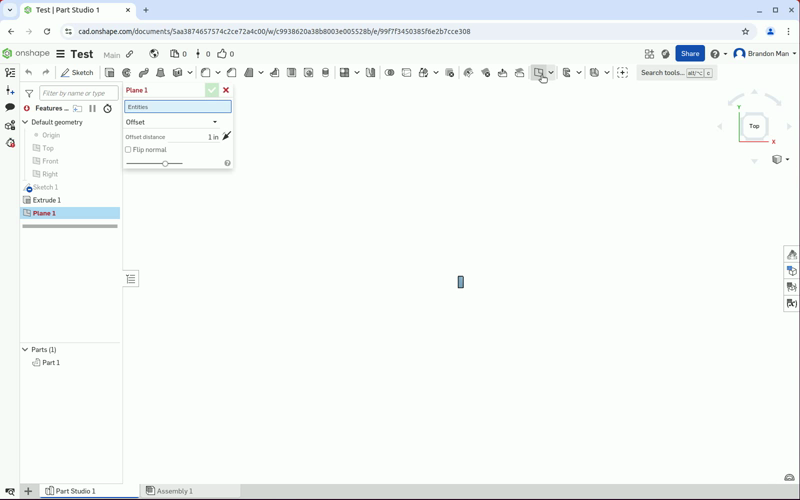
mouse_move(73, 150)
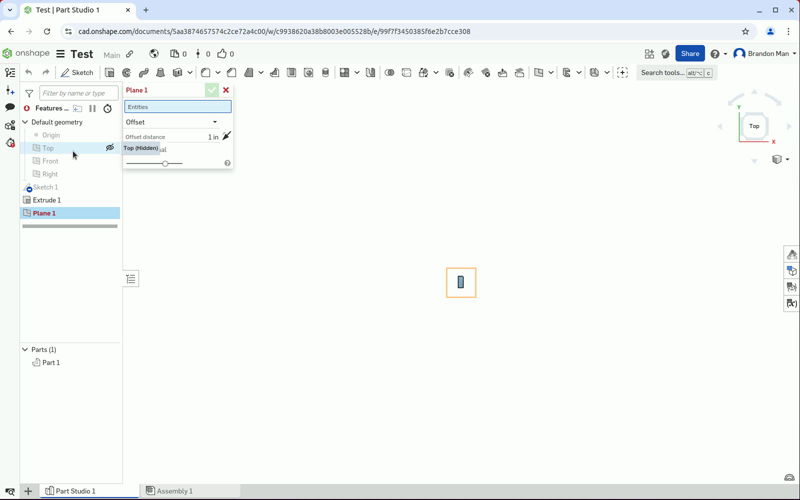
click(73, 150)
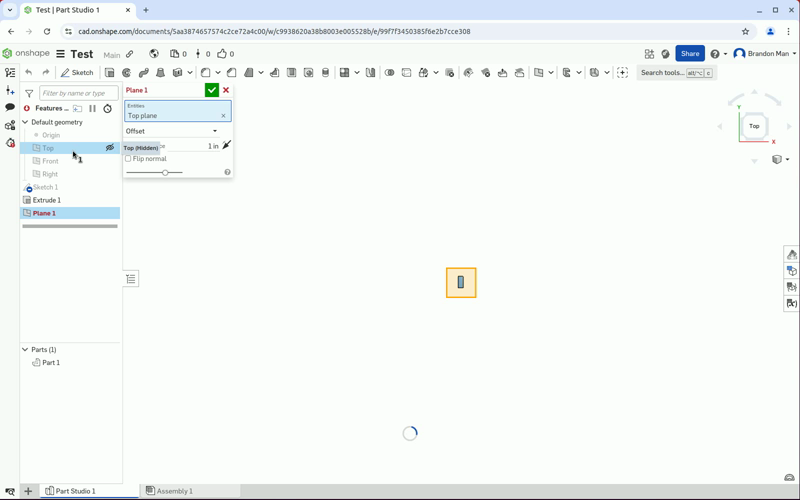
key(tab, 2)
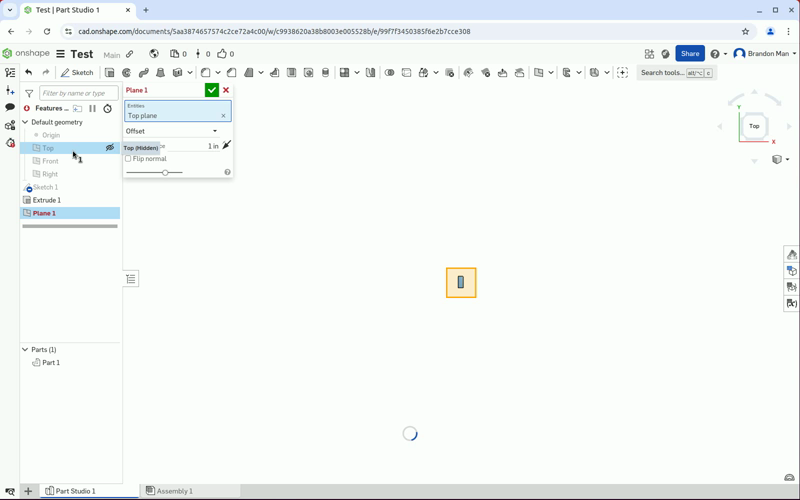
text(23.108)
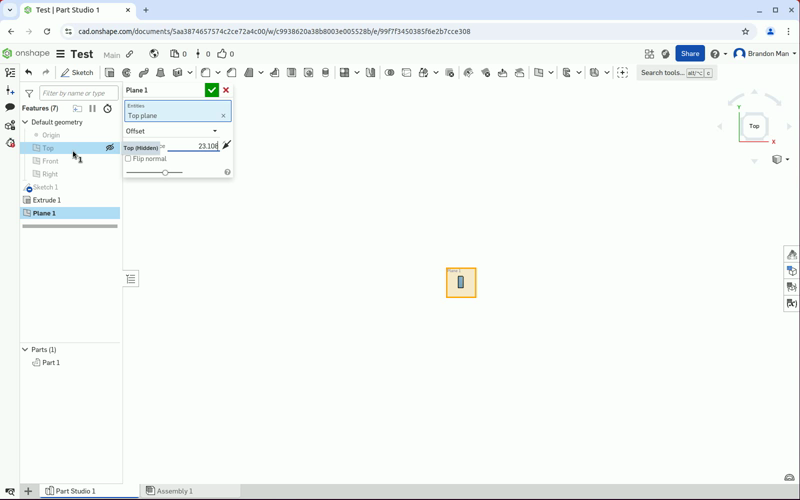
key(enter, 2)
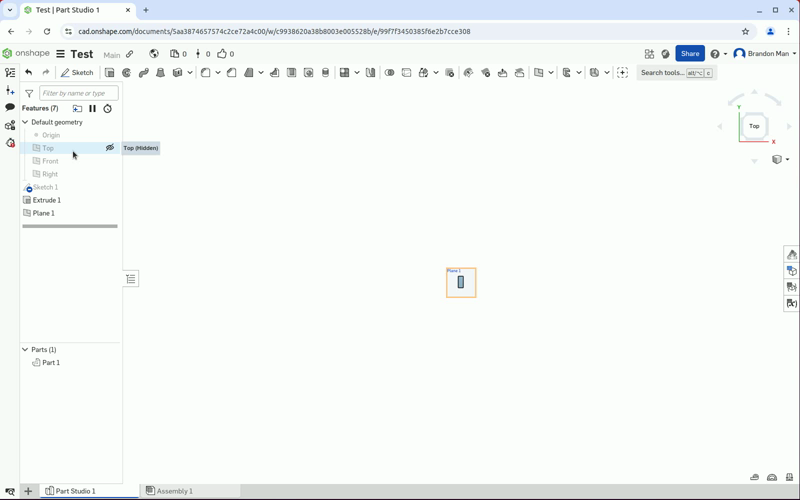
key(shift+s)
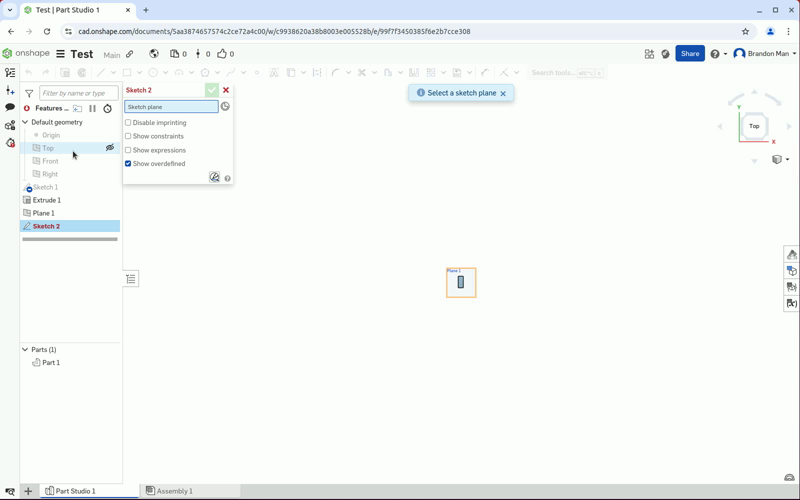
mouse_move(73, 215)
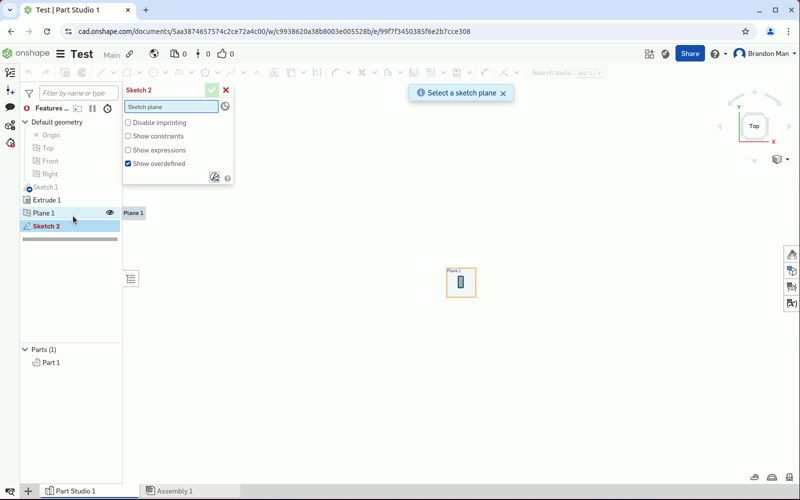
click(73, 215)
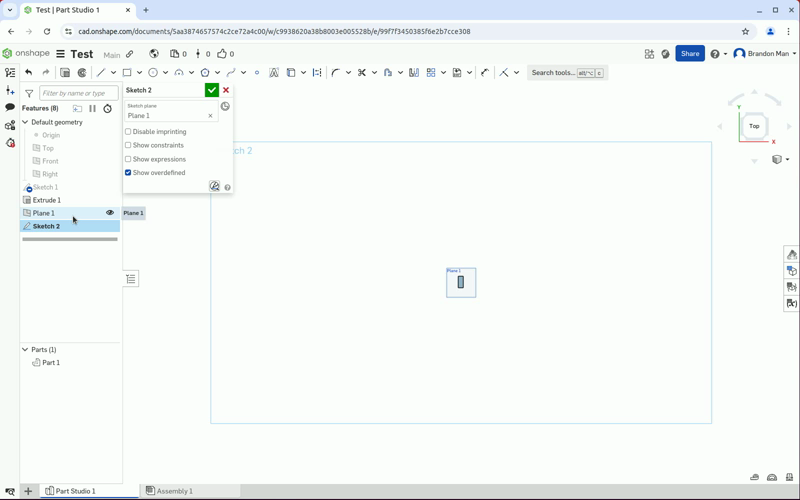
mouse_move(73, 352)
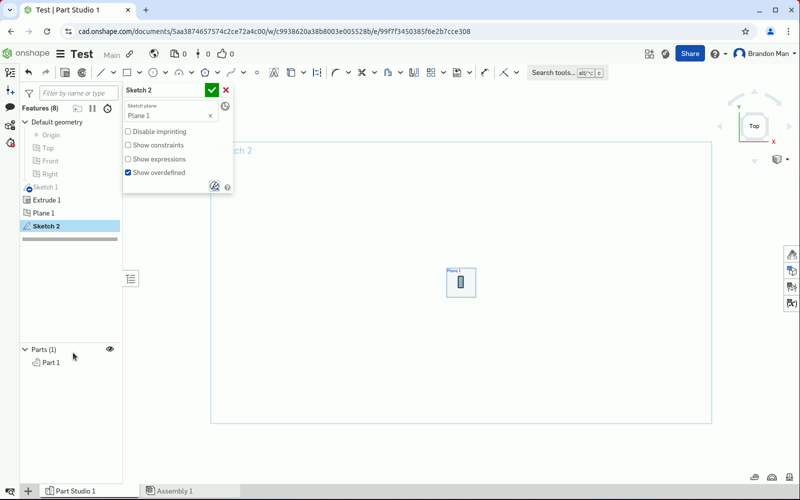
key(y)
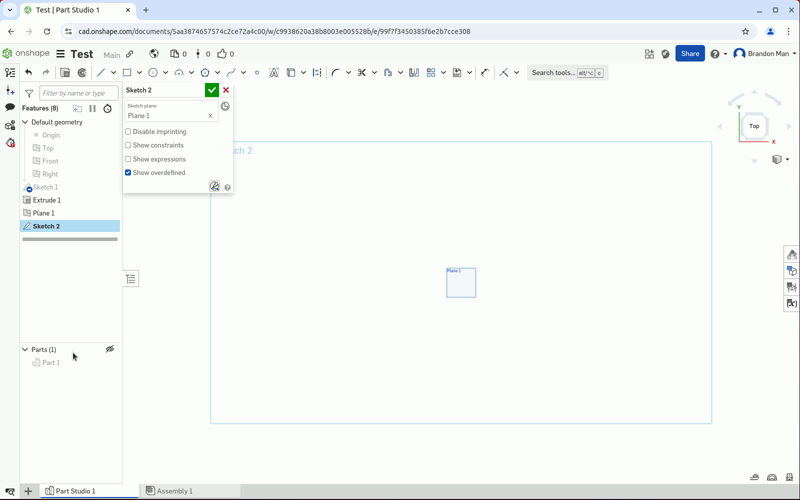
key(l)
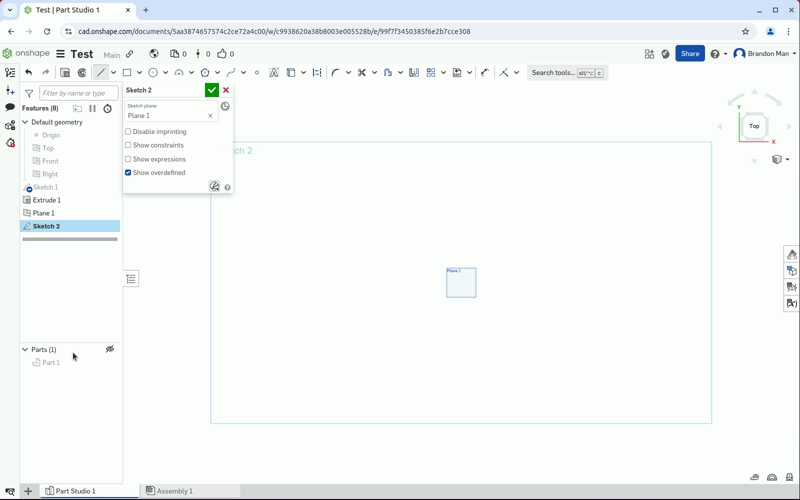
key_down(shift)
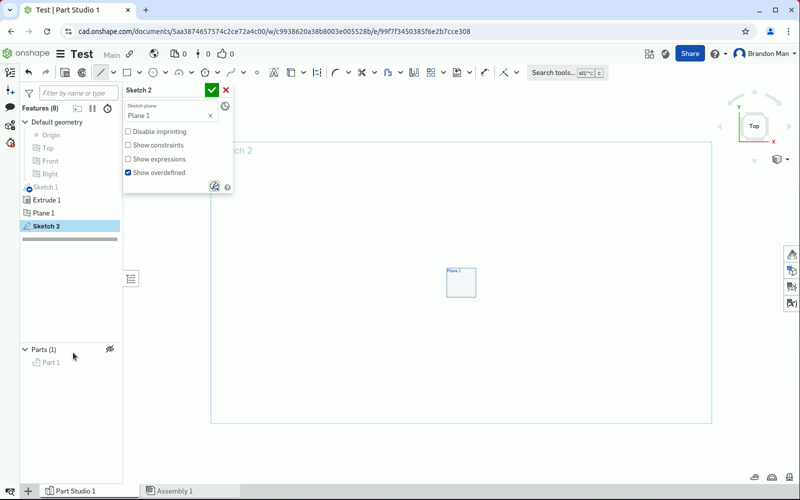
mouse_move(458, 287)
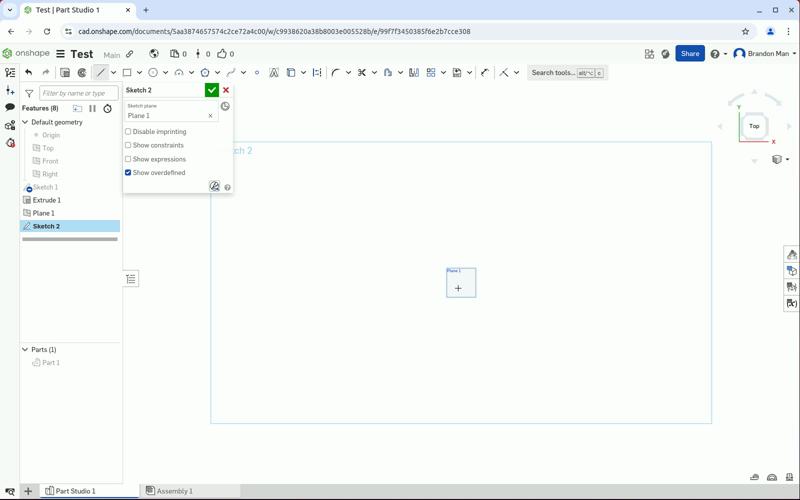
click(458, 287)
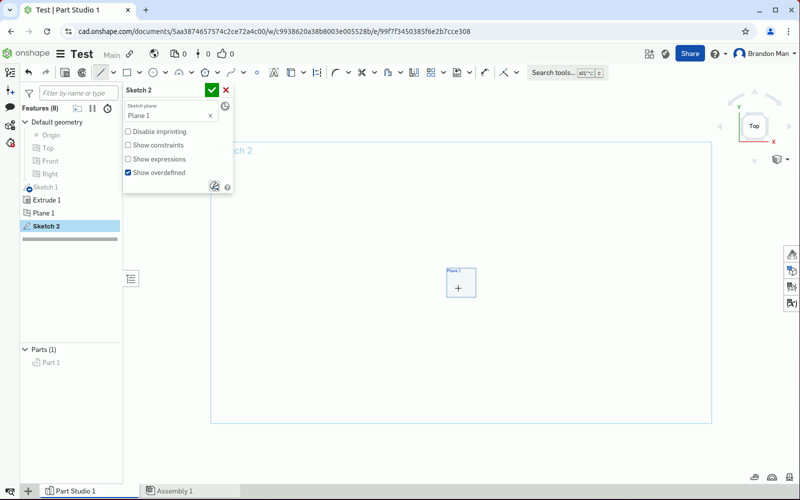
key_up(shift)
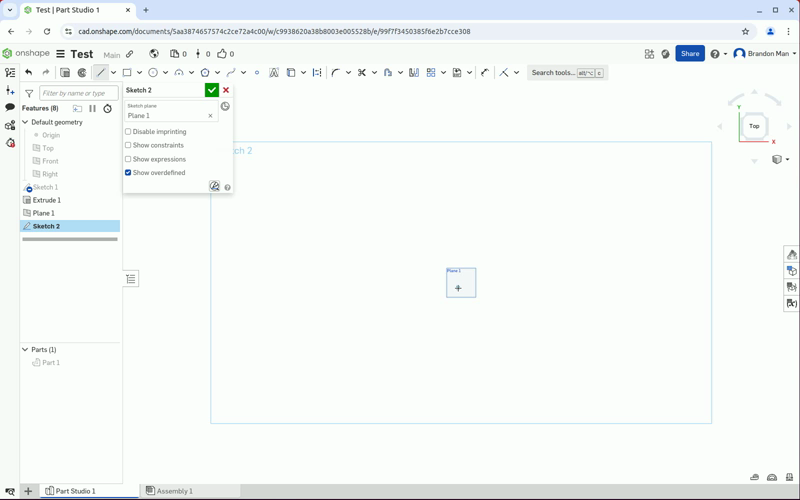
key_down(shift)
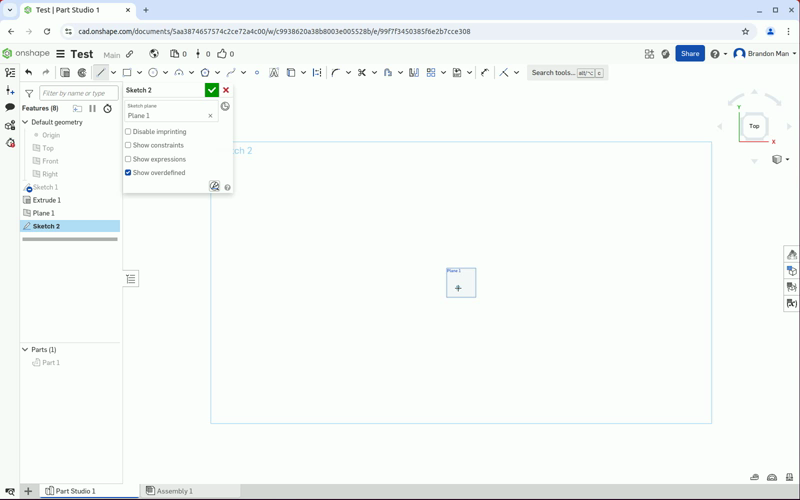
mouse_move(488, 287)
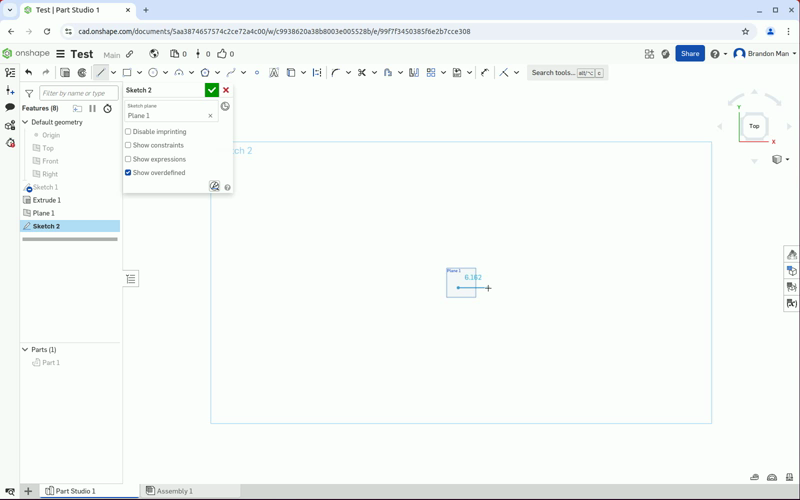
mouse_move(460, 287)
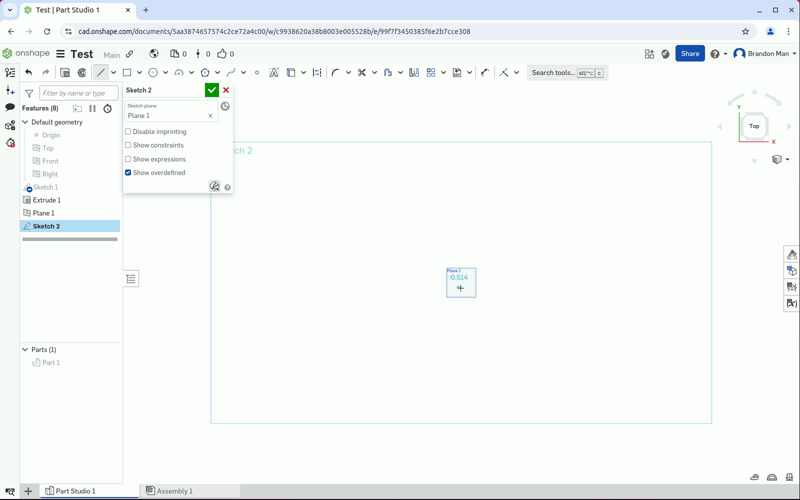
scroll(6)
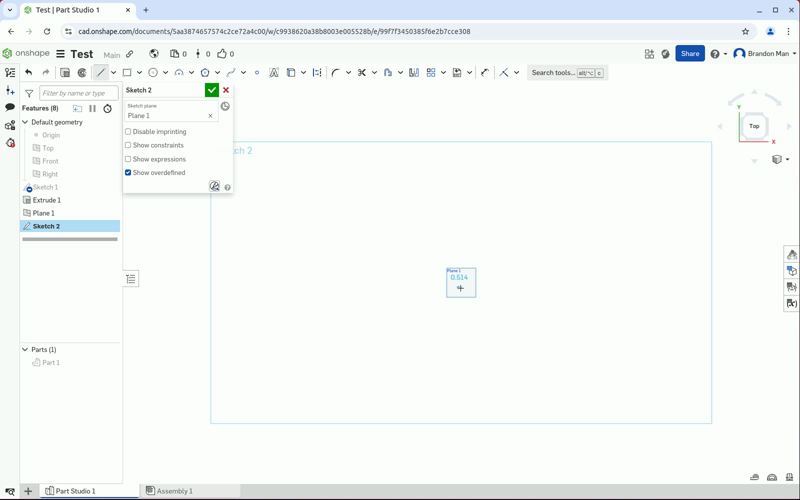
scroll(6)
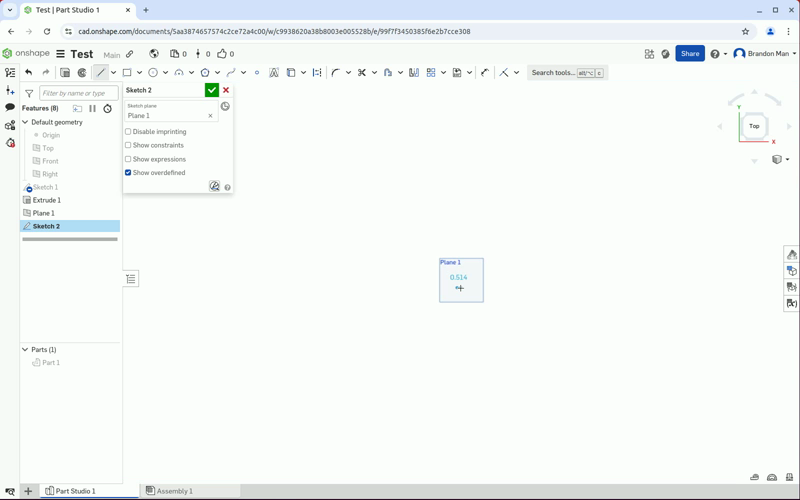
scroll(6)
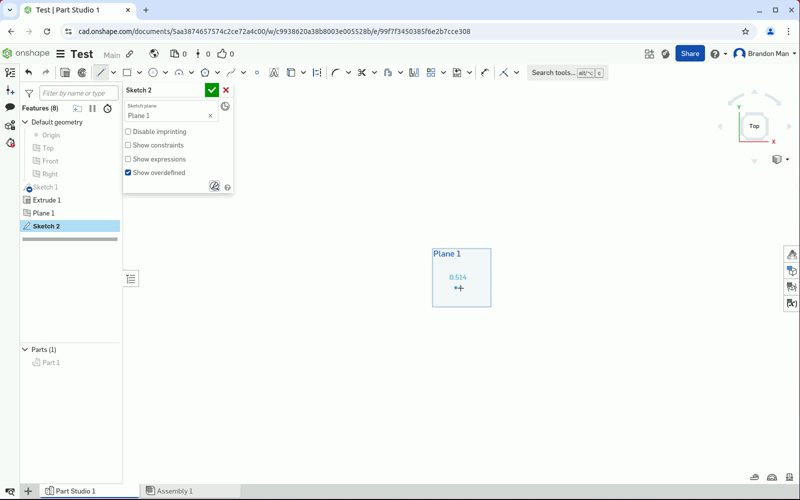
scroll(6)
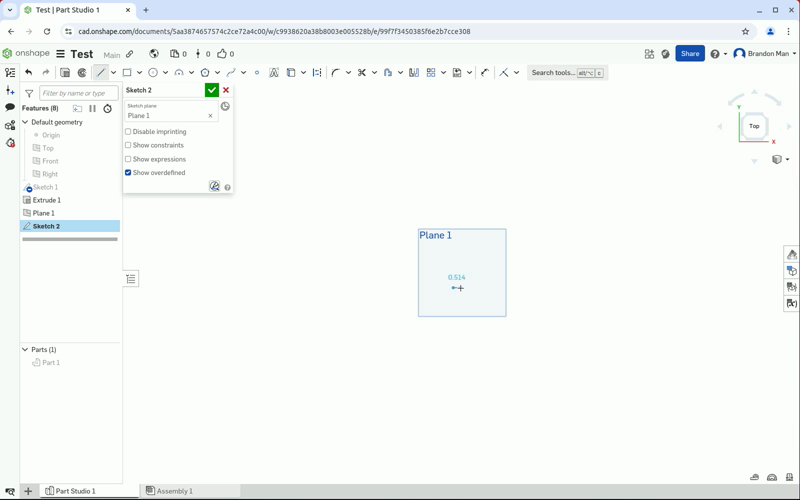
scroll(6)
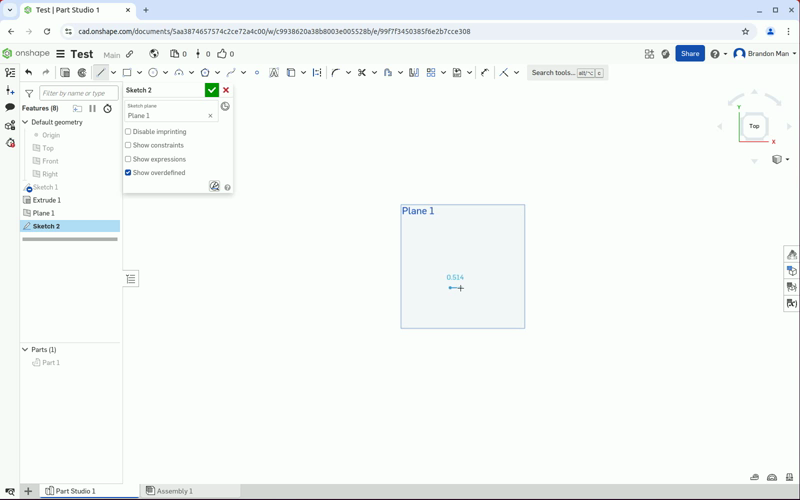
scroll(6)
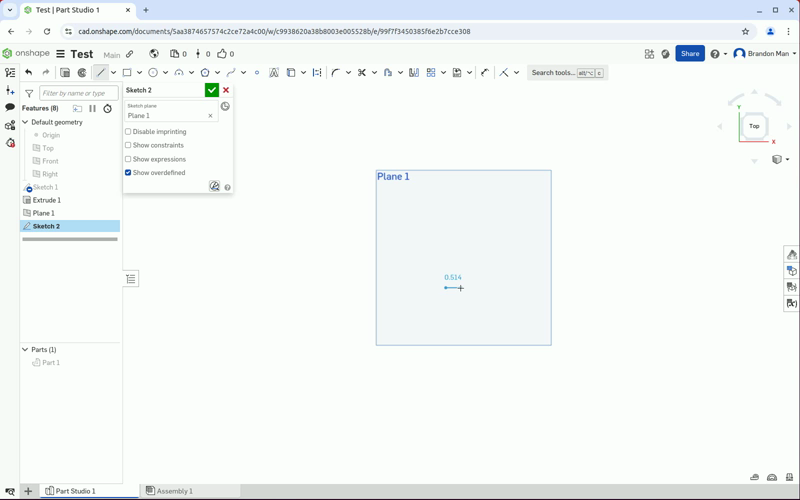
scroll(6)
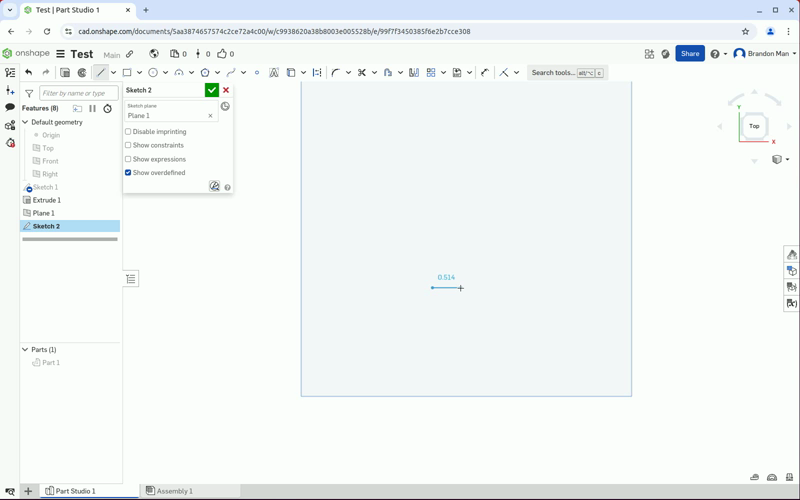
click(460, 287)
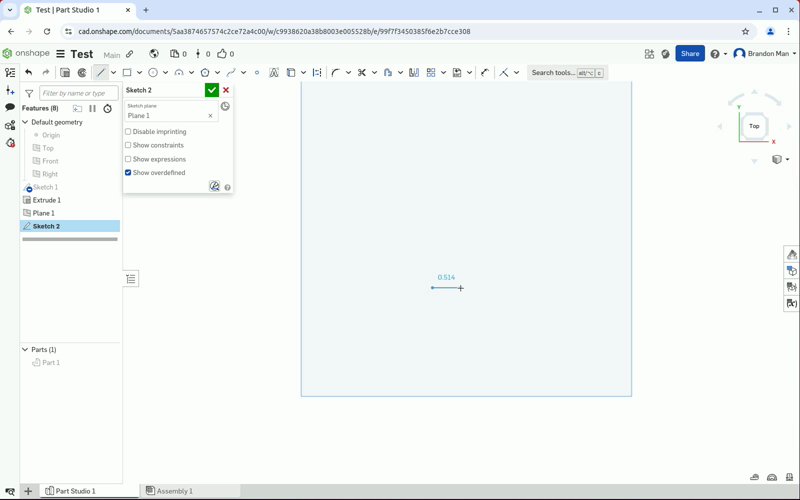
scroll(-6)
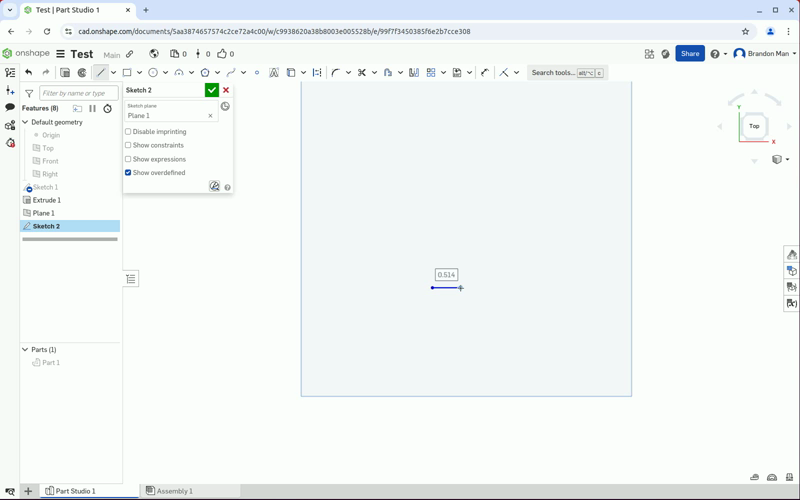
scroll(-6)
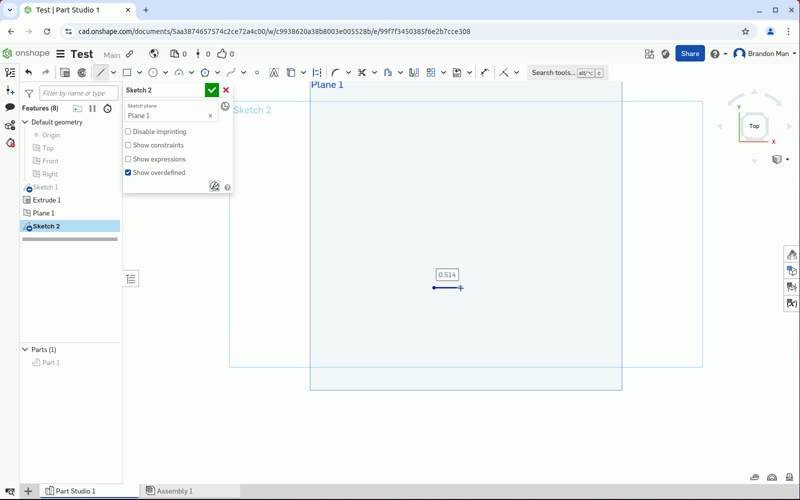
scroll(-6)
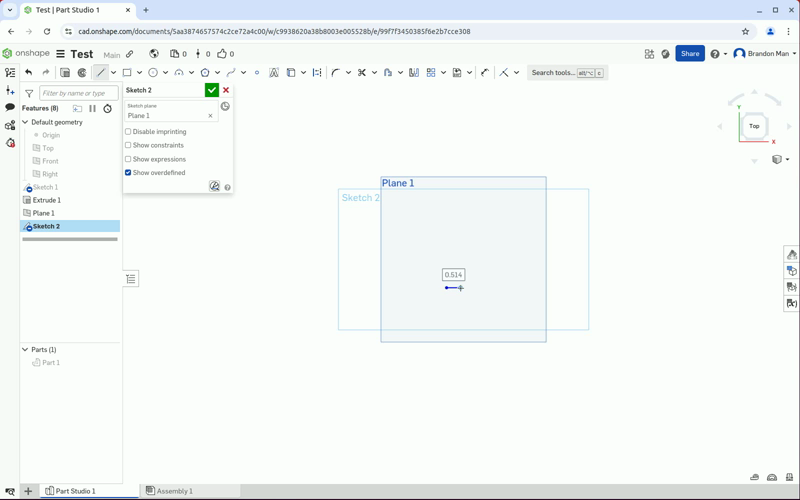
scroll(-6)
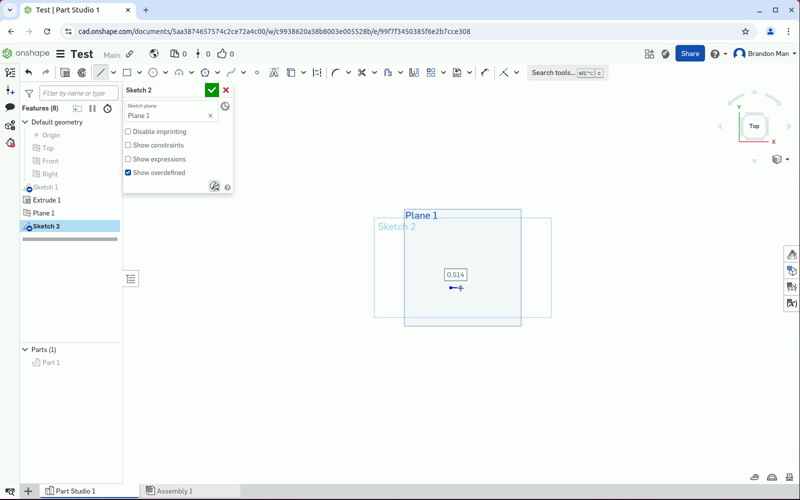
scroll(-6)
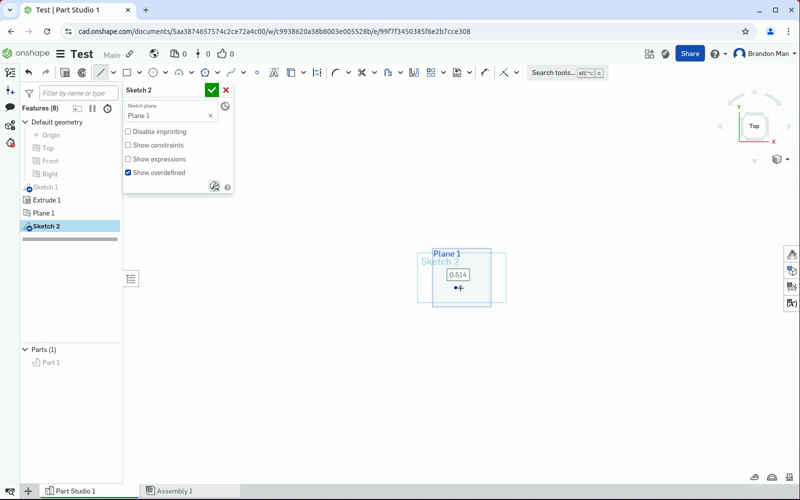
scroll(-6)
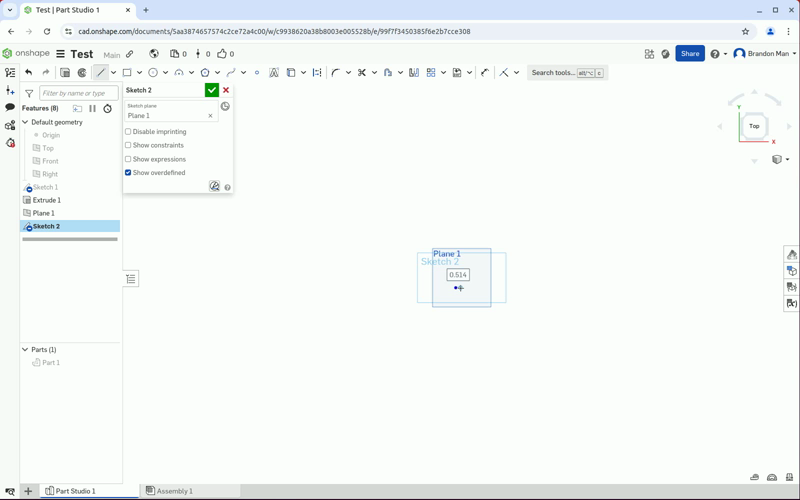
scroll(-6)
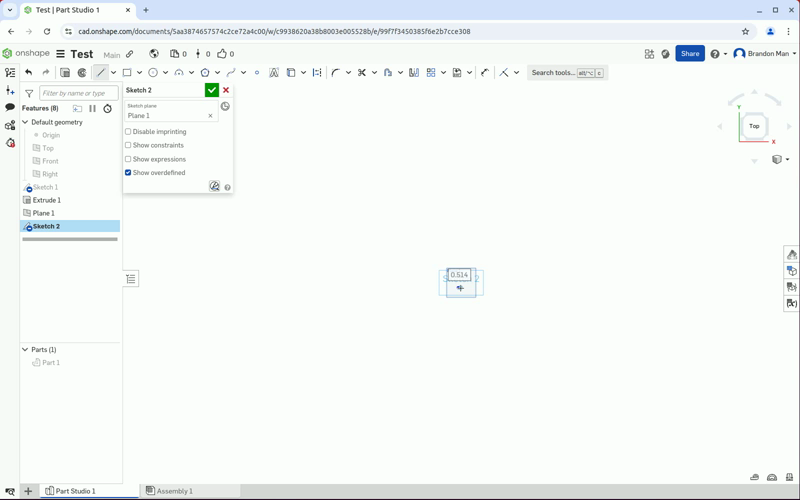
key_up(shift)
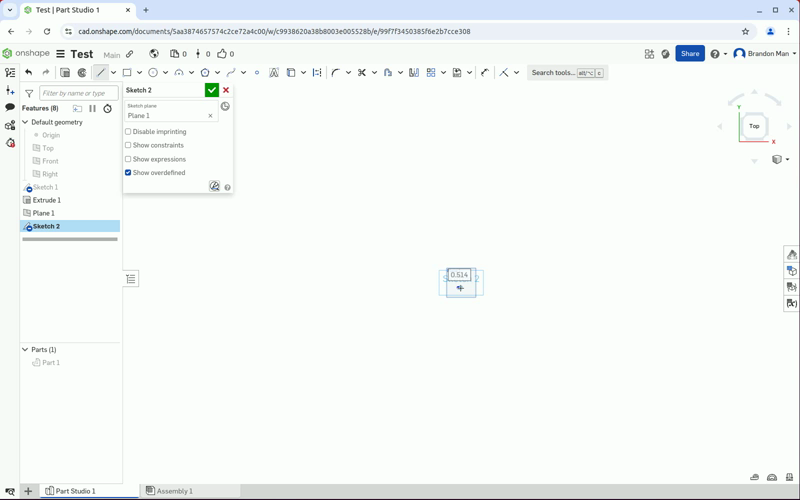
key_down(shift)
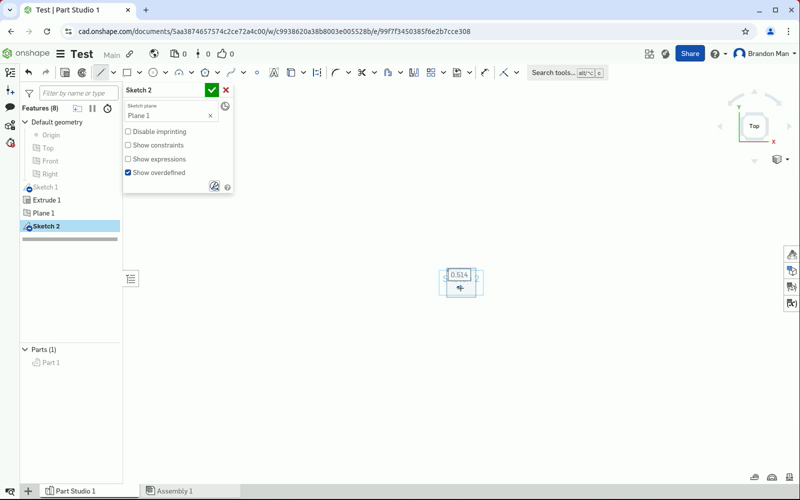
mouse_move(490, 287)
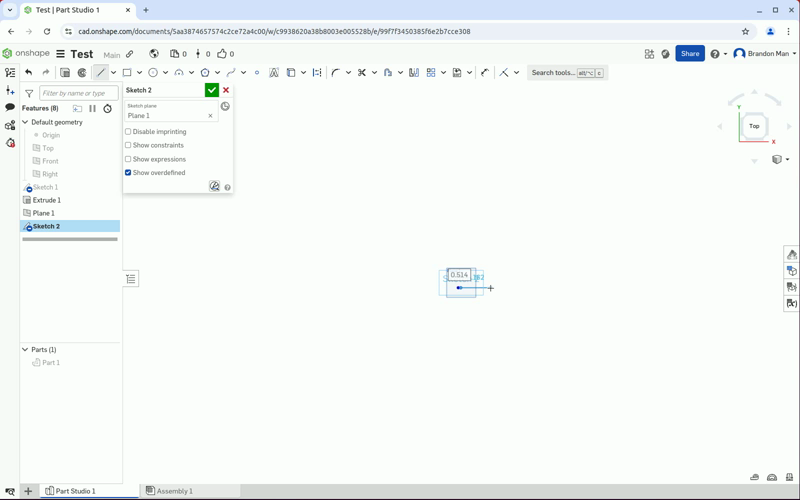
mouse_move(463, 287)
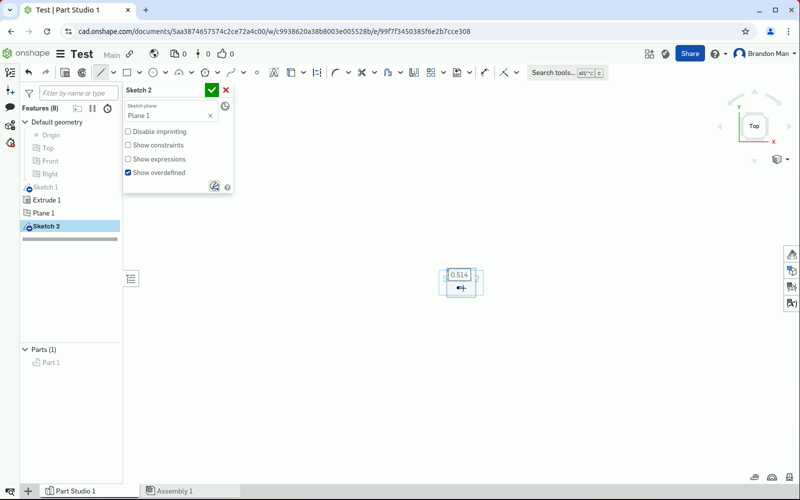
scroll(6)
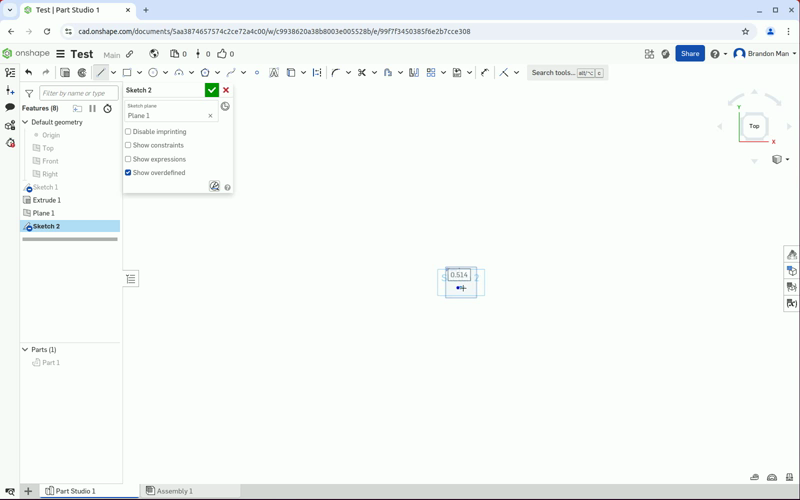
scroll(6)
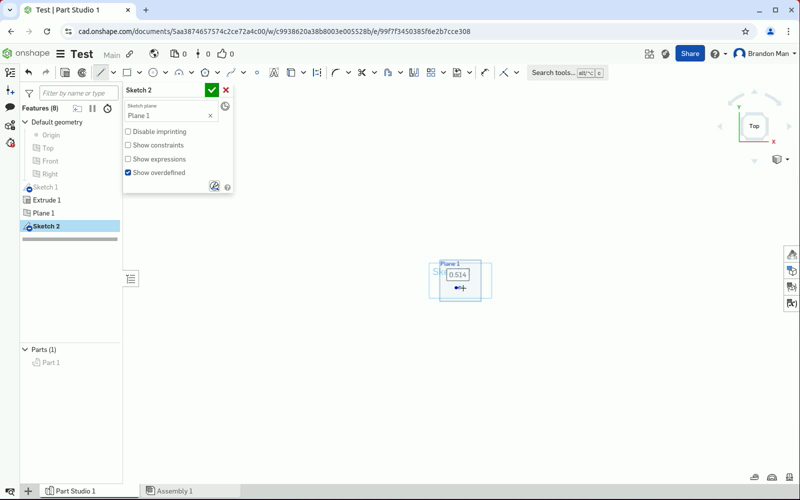
scroll(6)
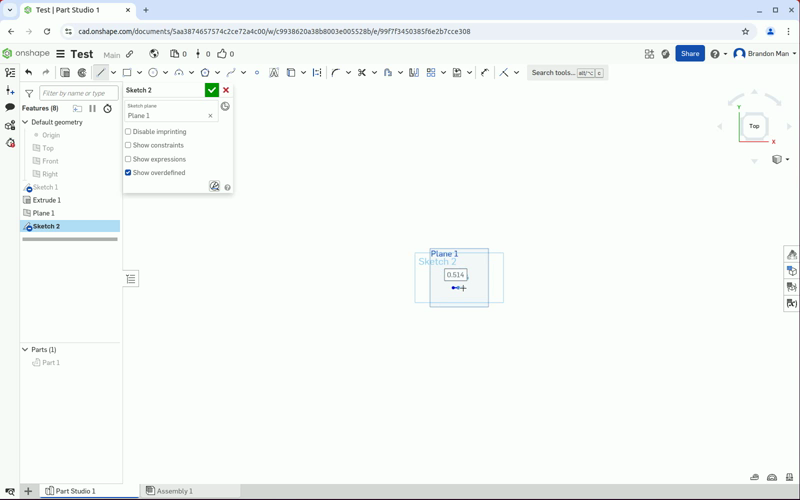
scroll(6)
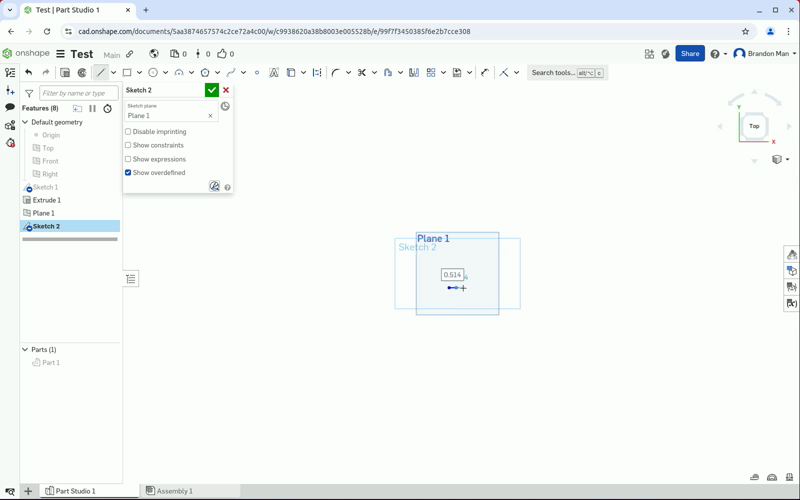
scroll(6)
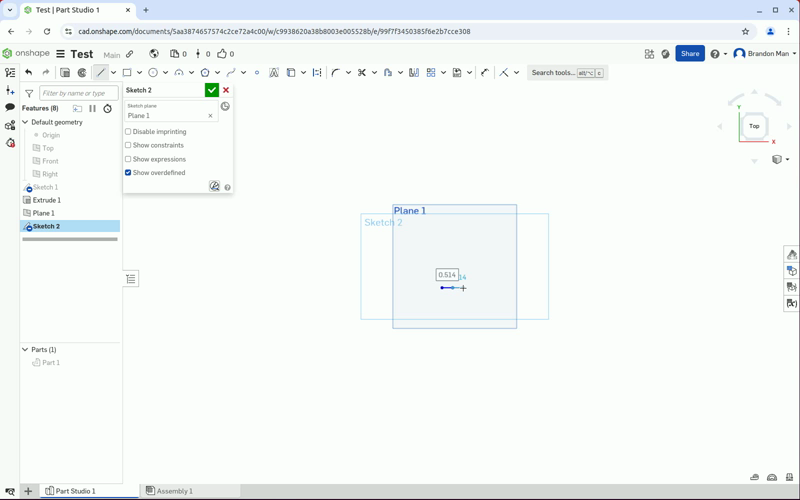
scroll(6)
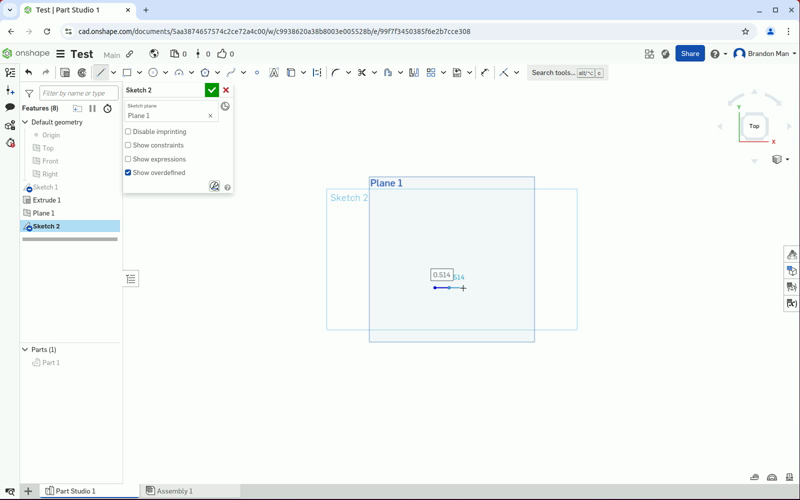
scroll(6)
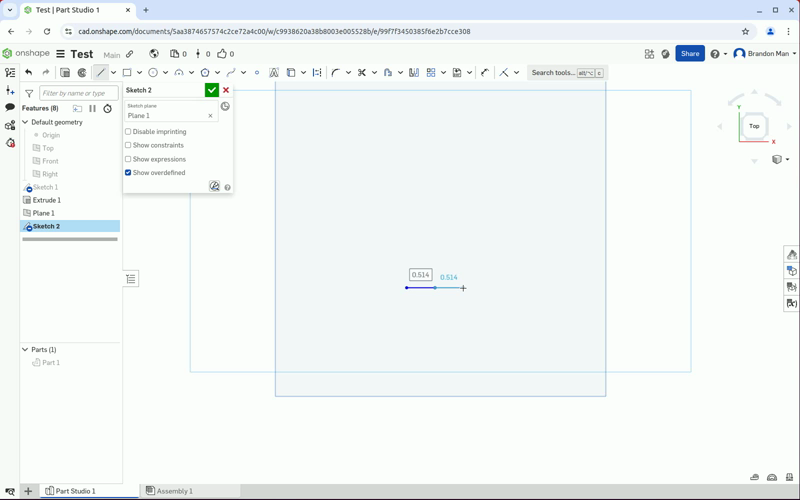
click(463, 287)
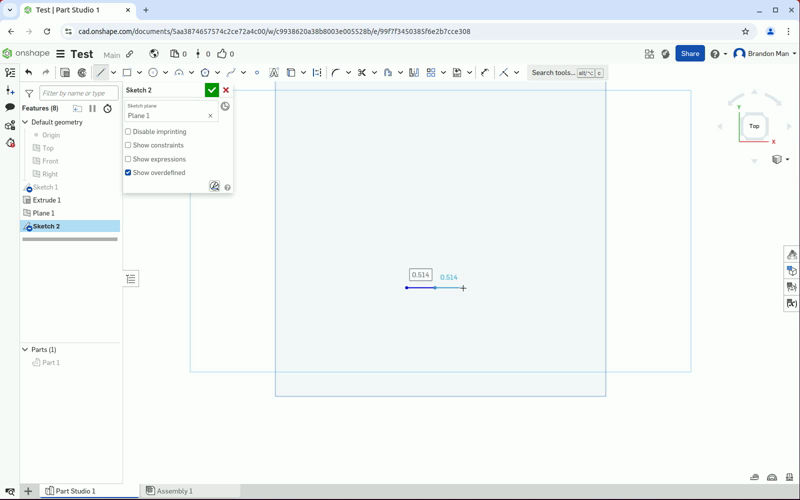
scroll(-6)
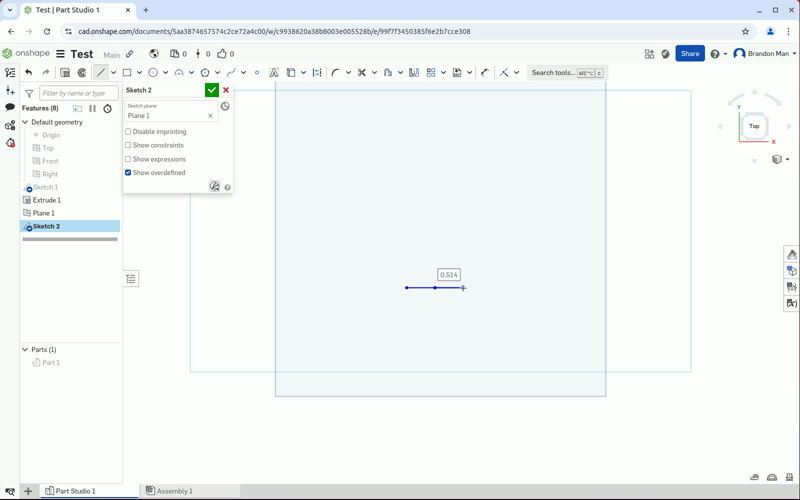
scroll(-6)
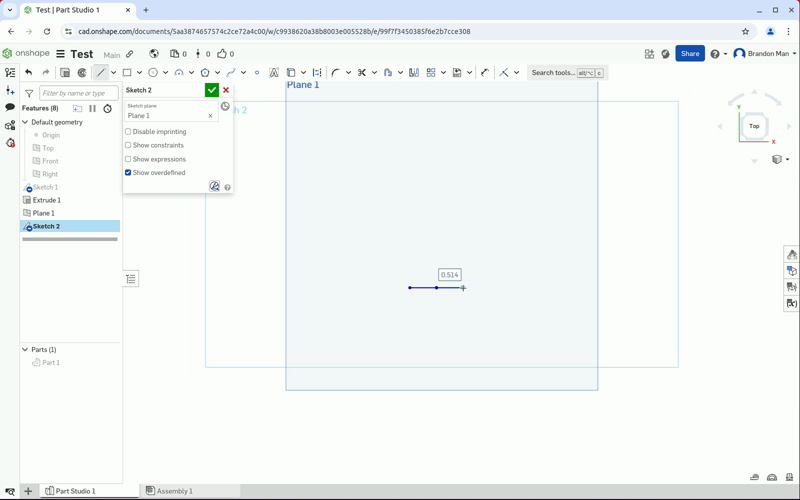
scroll(-6)
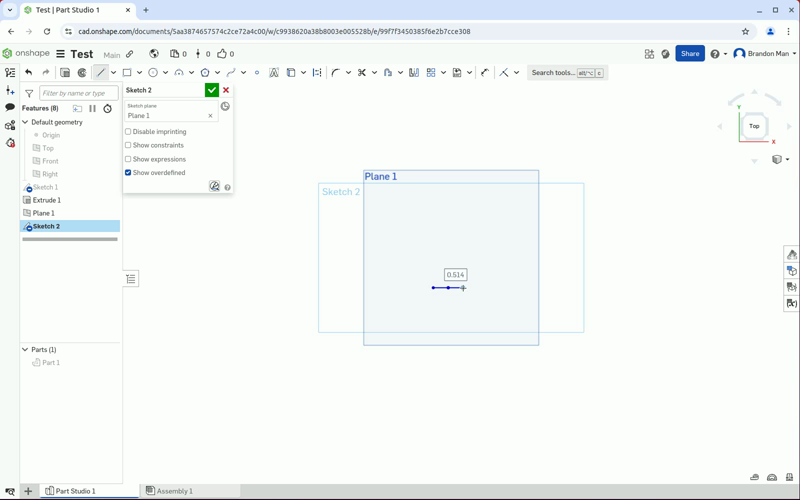
scroll(-6)
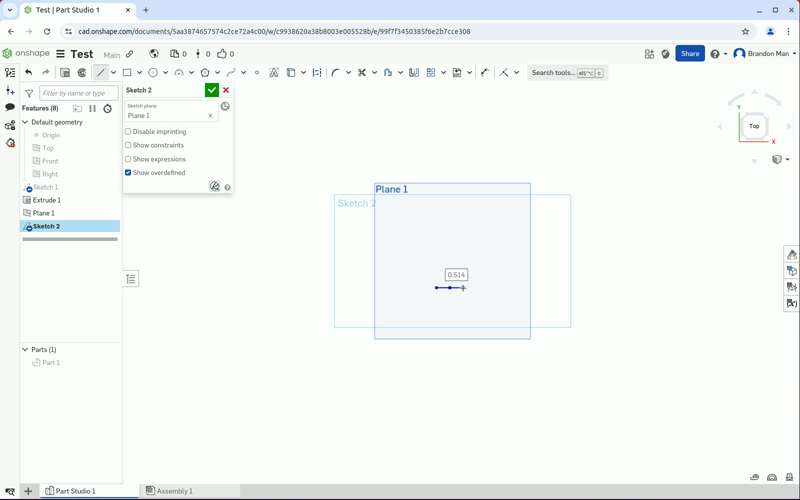
scroll(-6)
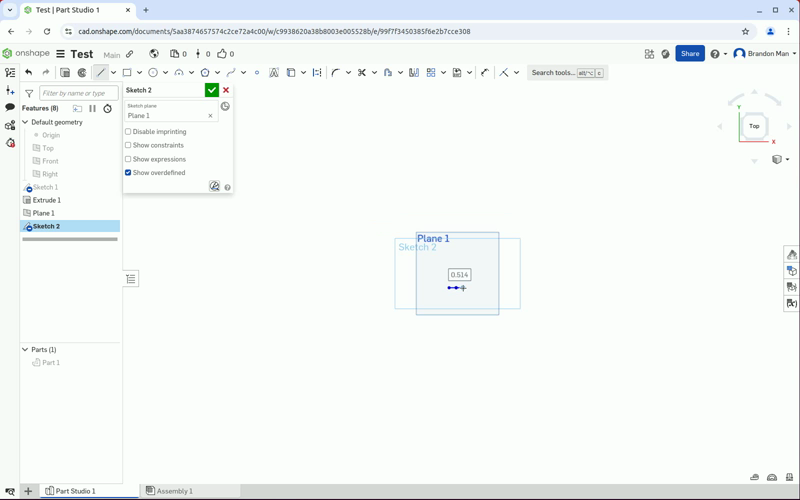
scroll(-6)
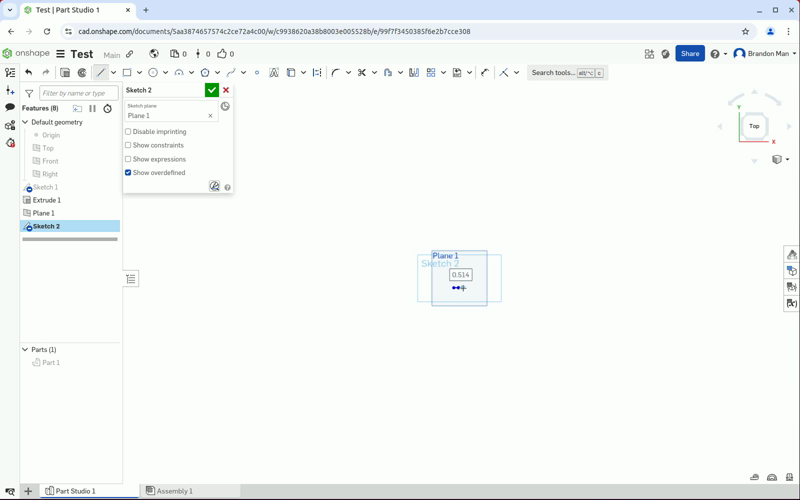
scroll(-6)
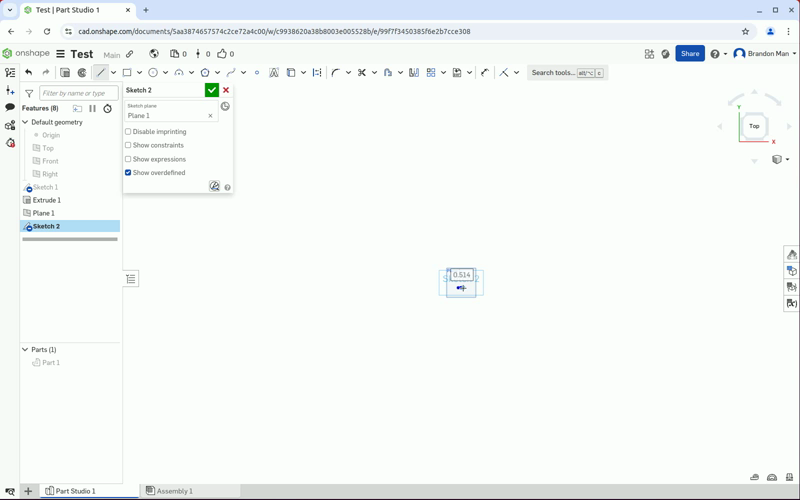
key_up(shift)
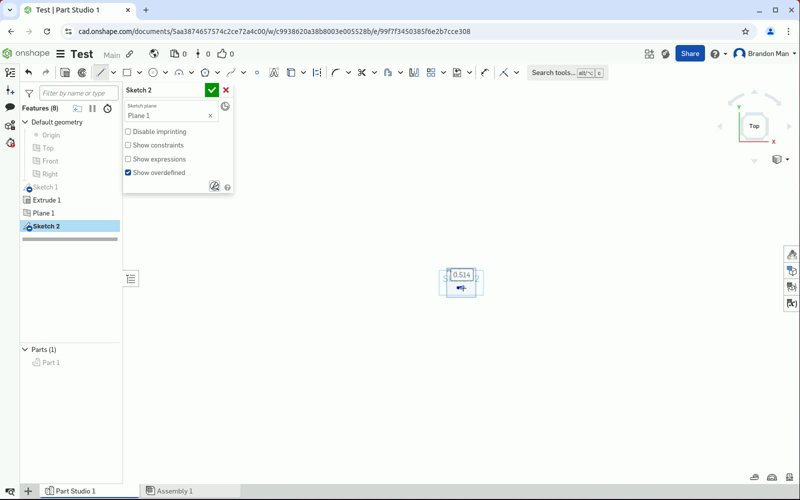
key_down(shift)
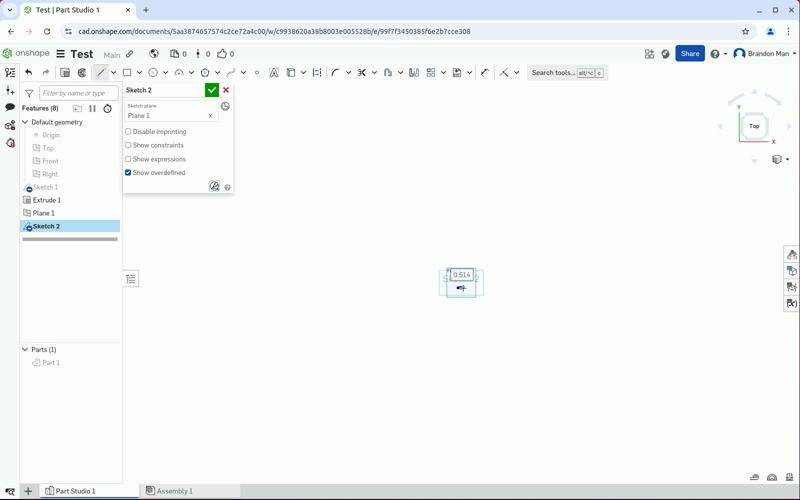
mouse_move(493, 287)
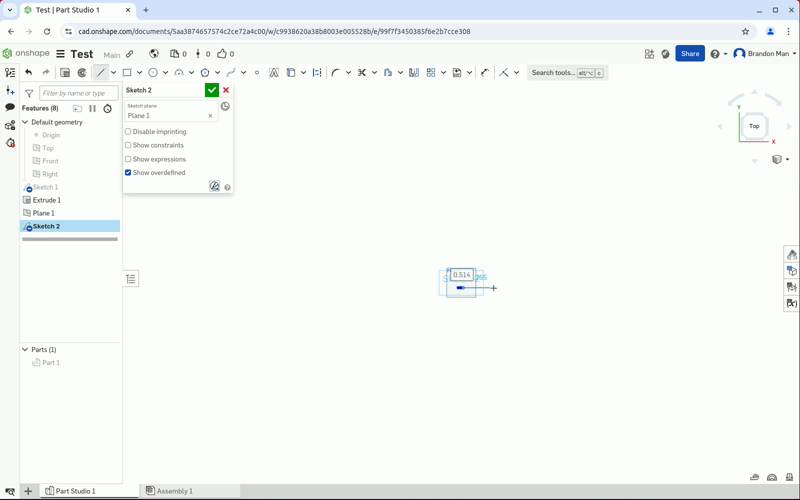
mouse_move(463, 276)
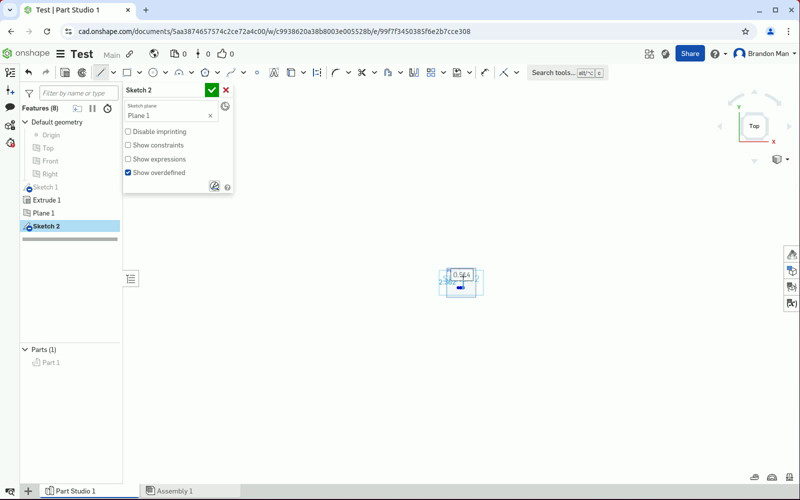
click(463, 276)
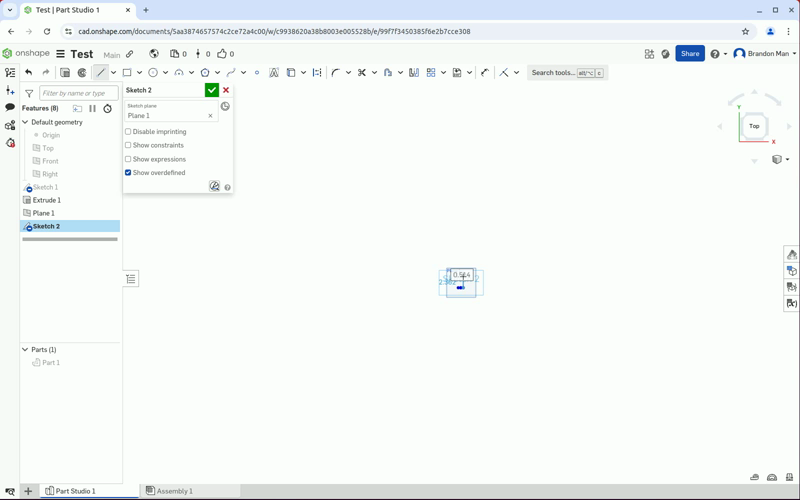
key_up(shift)
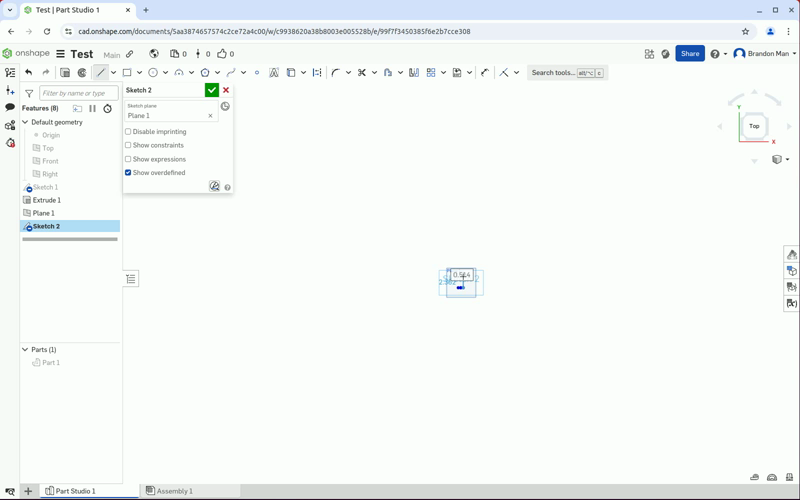
key_down(shift)
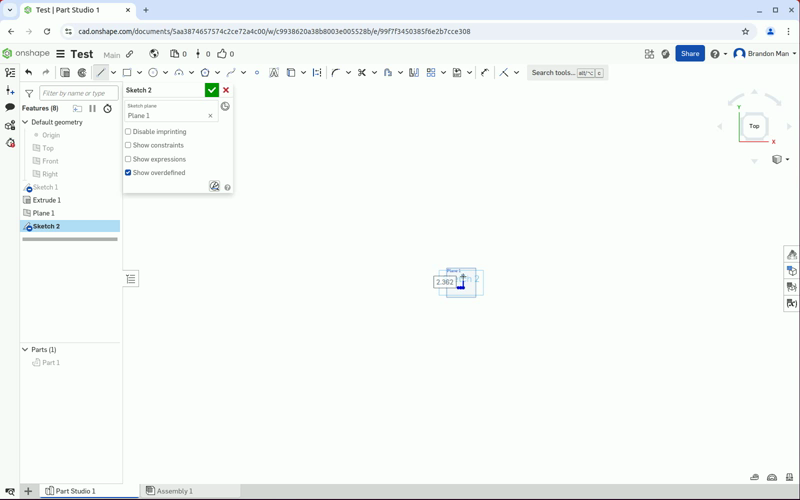
mouse_move(493, 276)
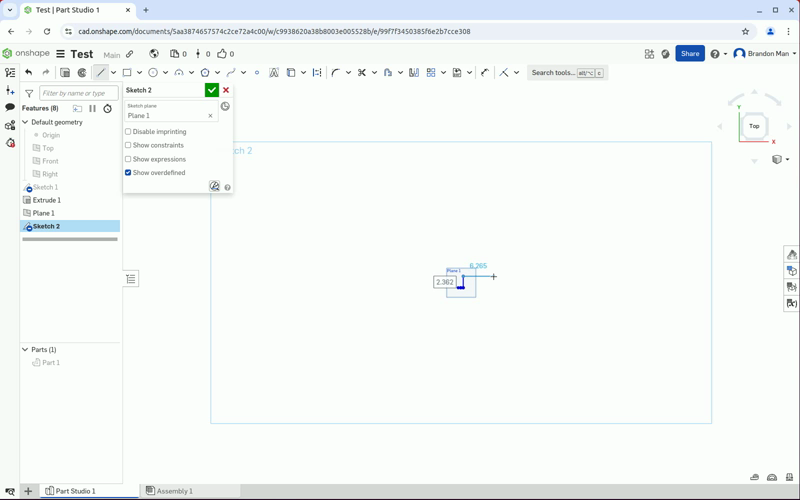
mouse_move(460, 276)
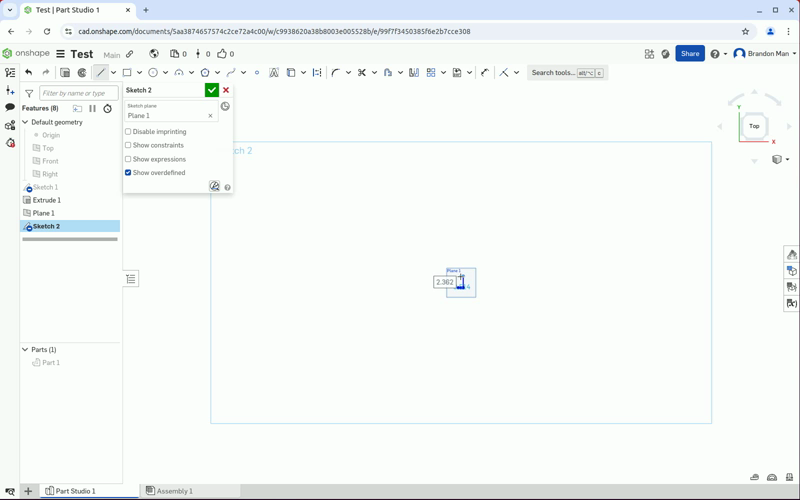
scroll(6)
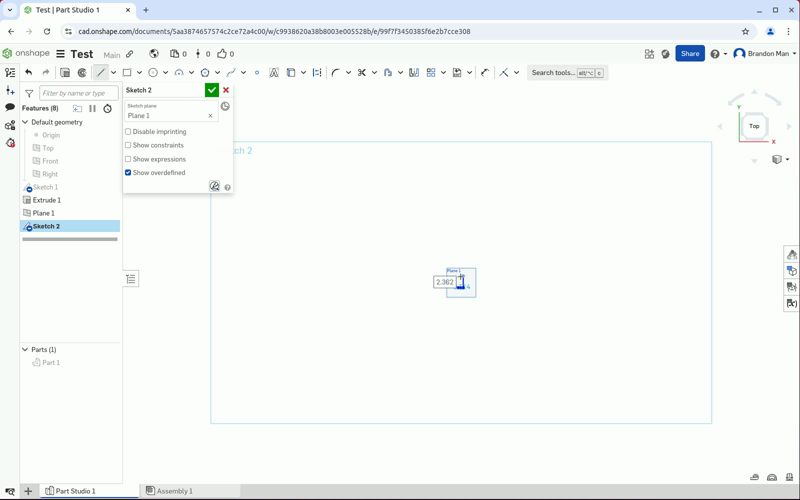
scroll(6)
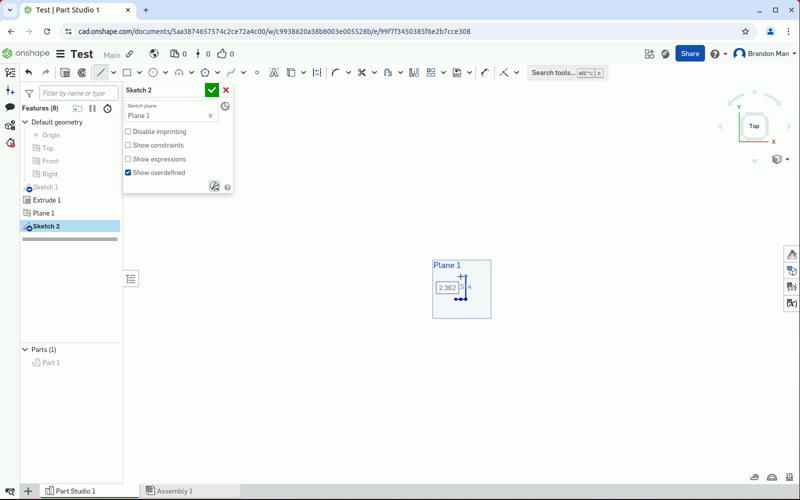
scroll(6)
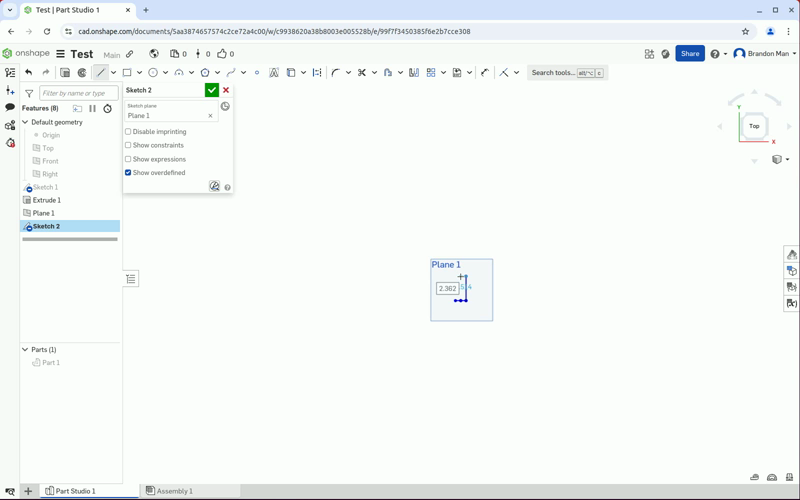
scroll(6)
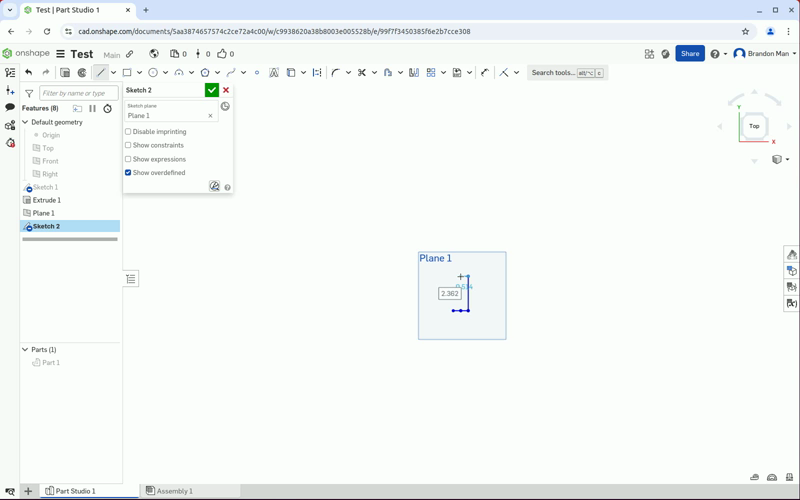
scroll(6)
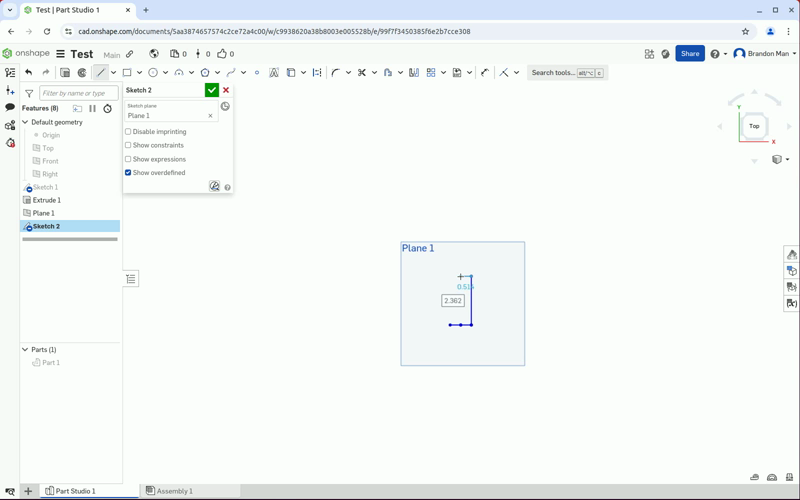
scroll(6)
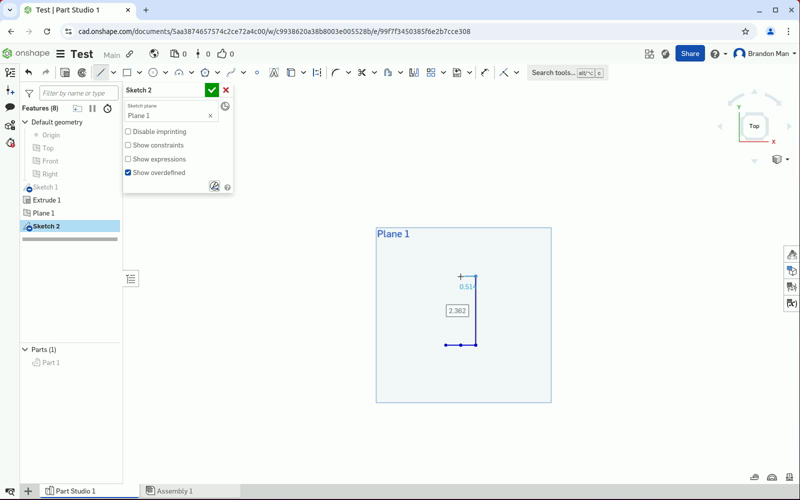
scroll(6)
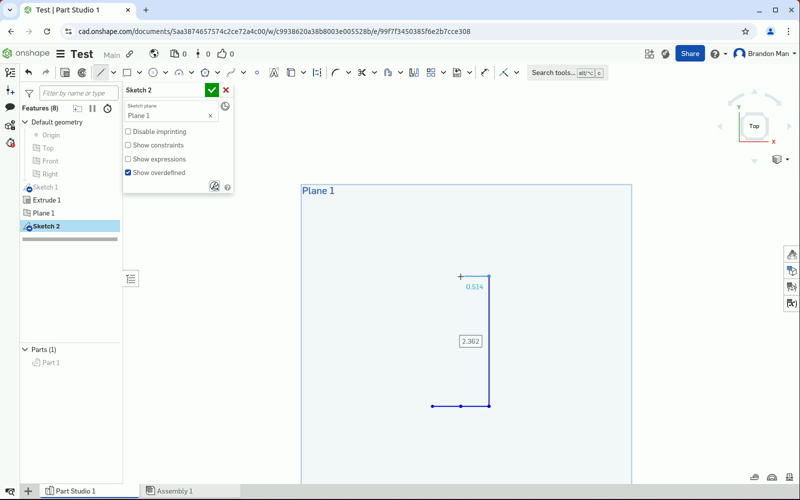
click(460, 276)
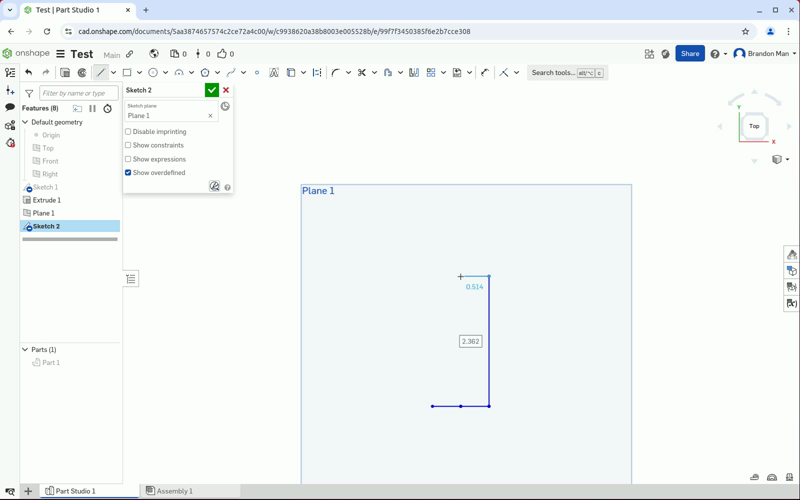
scroll(-6)
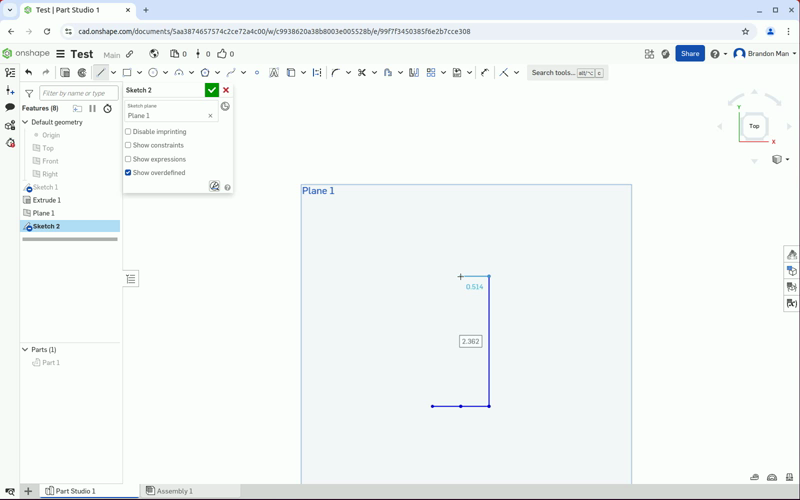
scroll(-6)
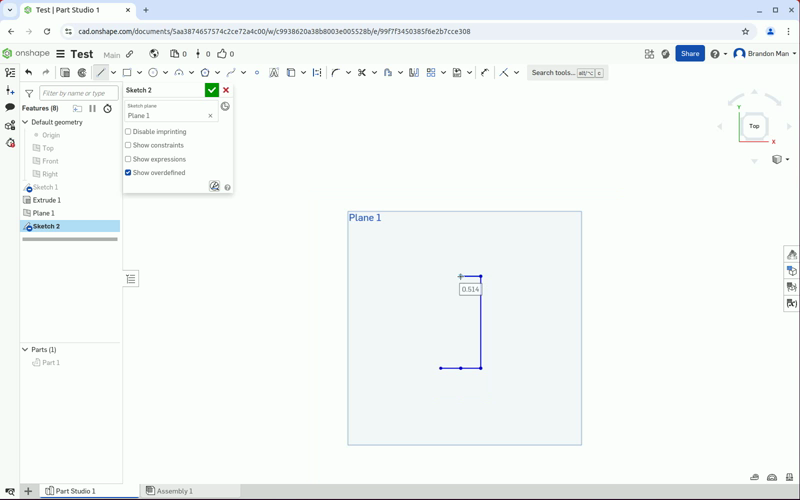
scroll(-6)
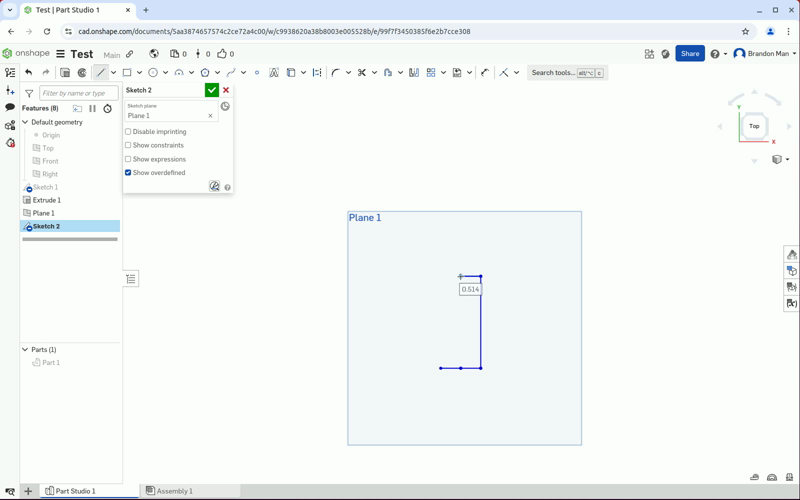
scroll(-6)
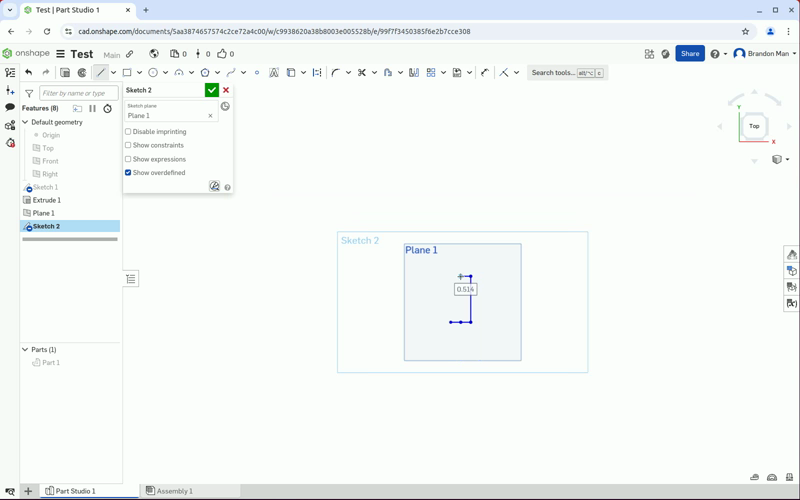
scroll(-6)
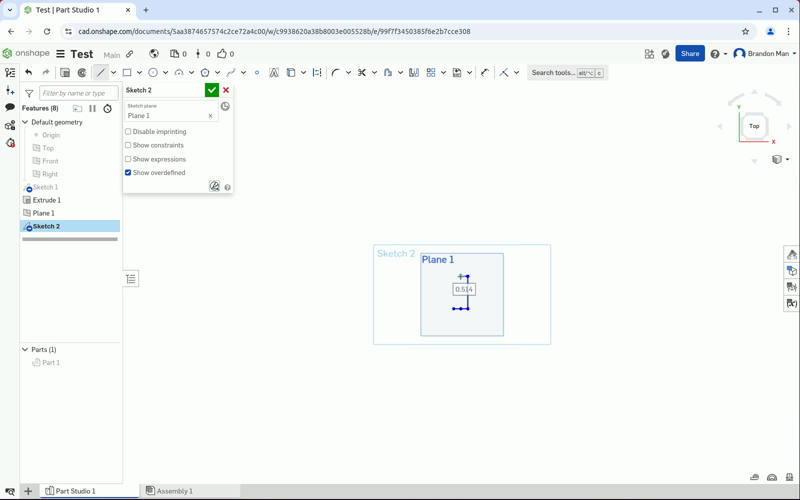
scroll(-6)
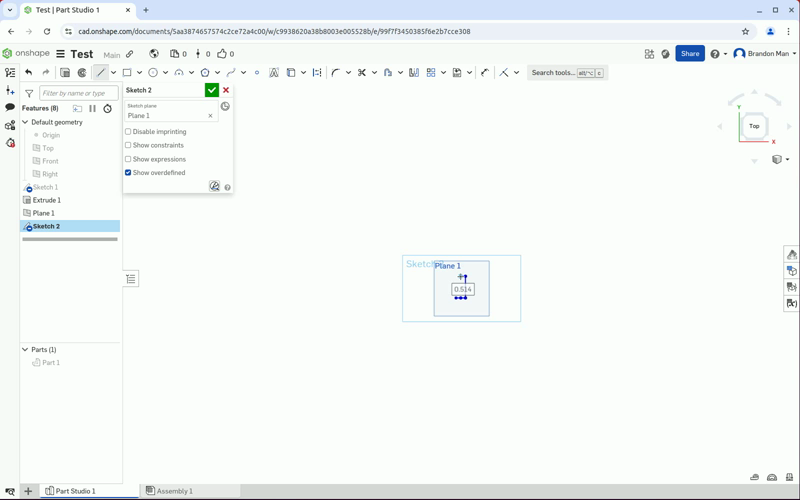
scroll(-6)
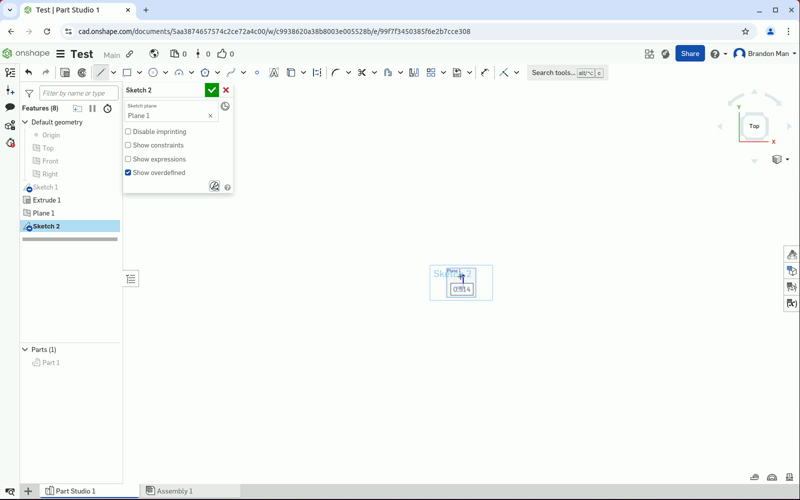
key_up(shift)
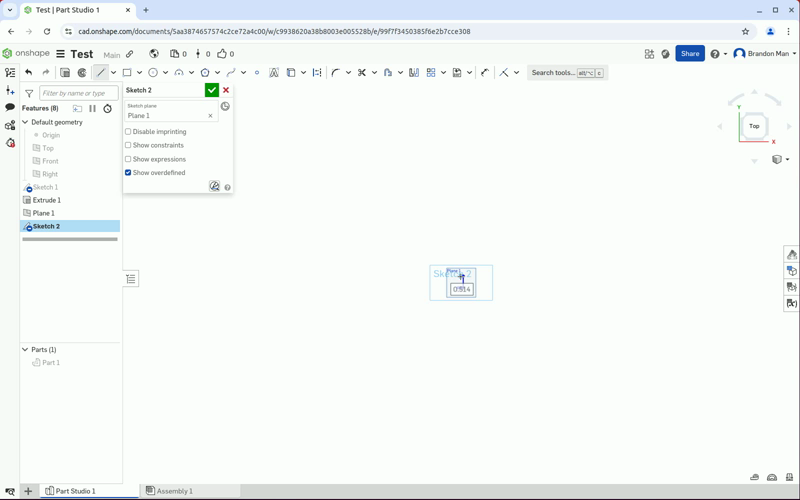
key_down(shift)
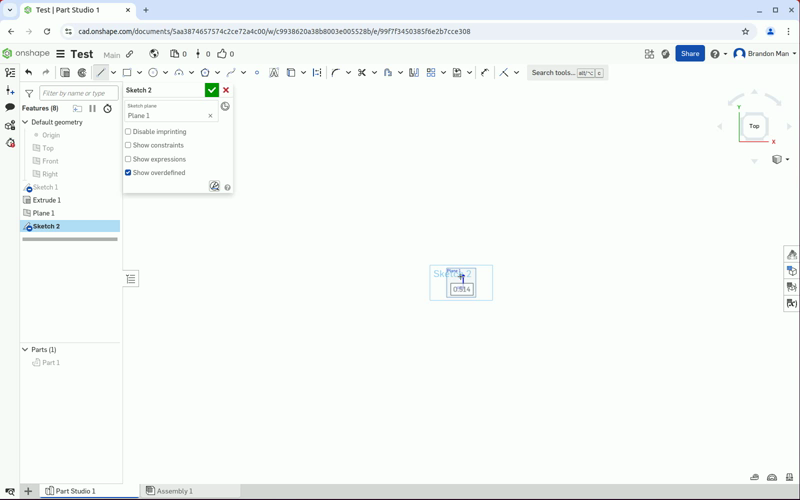
mouse_move(490, 276)
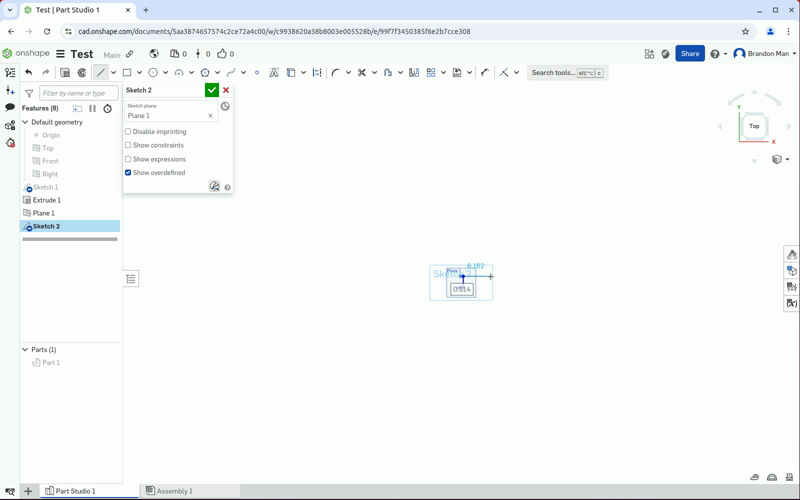
mouse_move(460, 285)
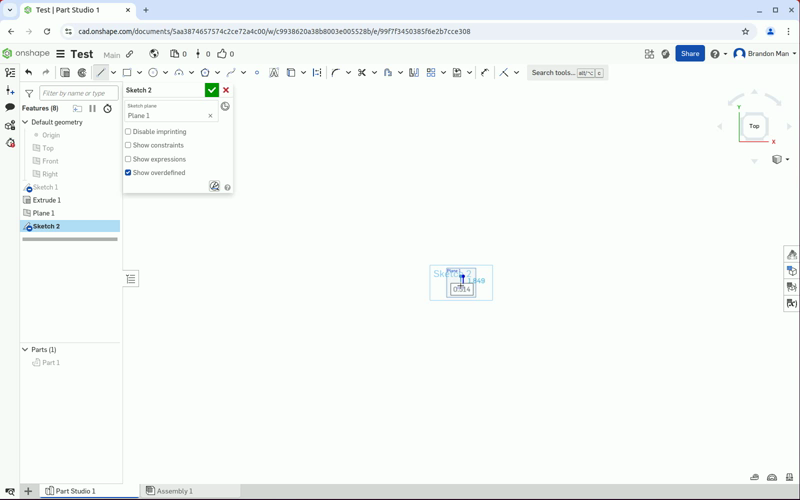
scroll(6)
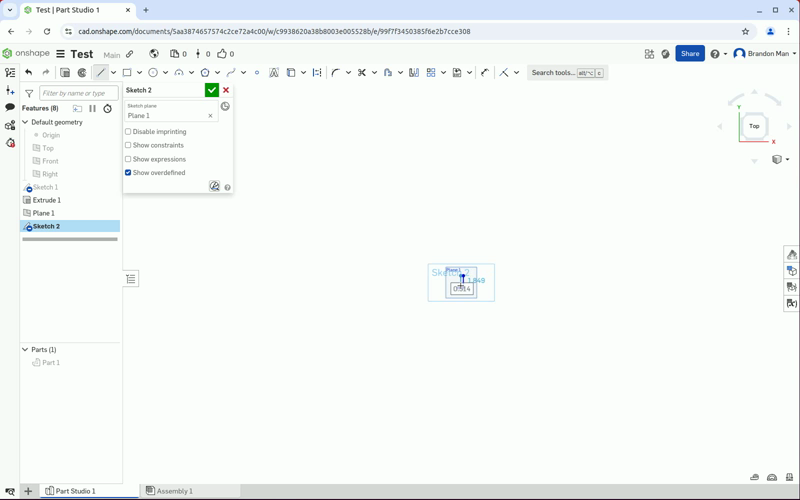
scroll(6)
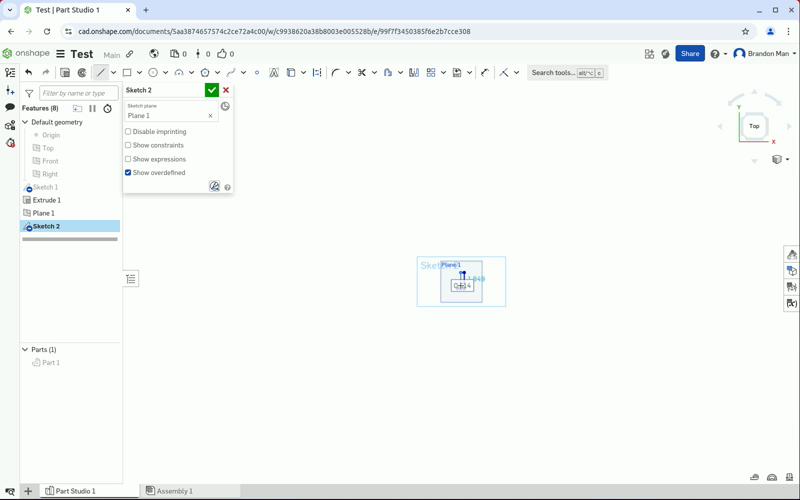
scroll(6)
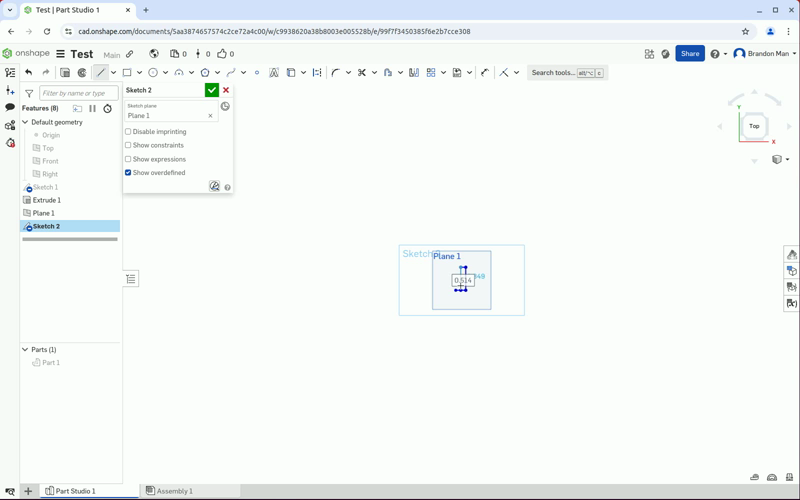
scroll(6)
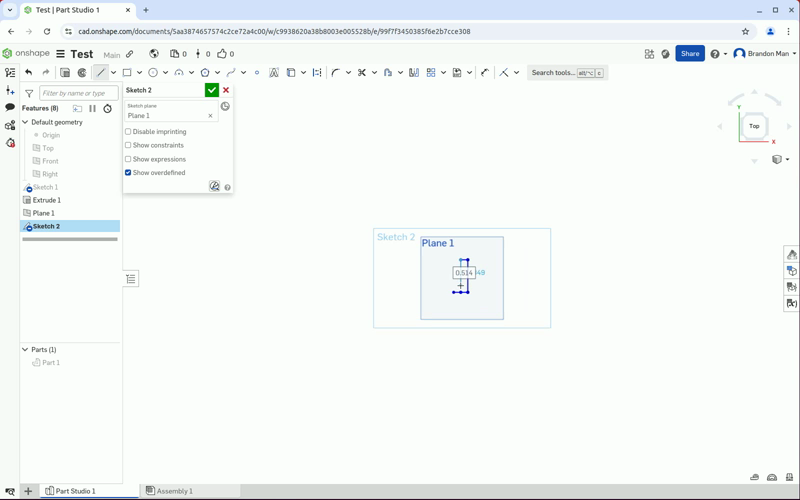
scroll(6)
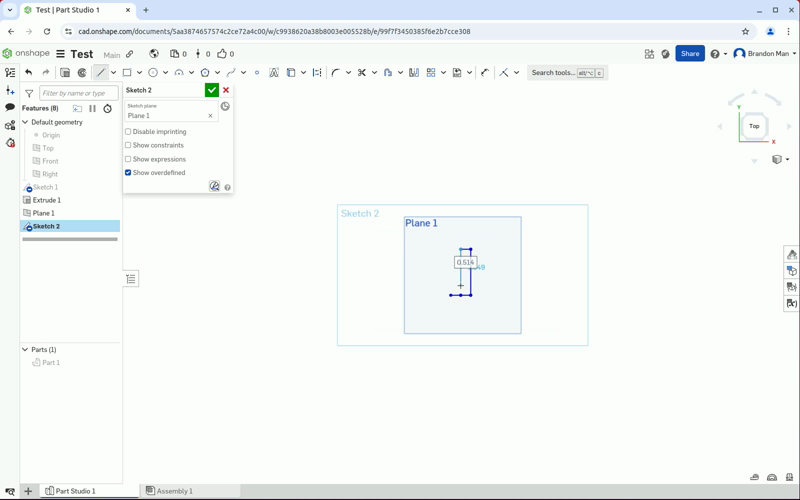
scroll(6)
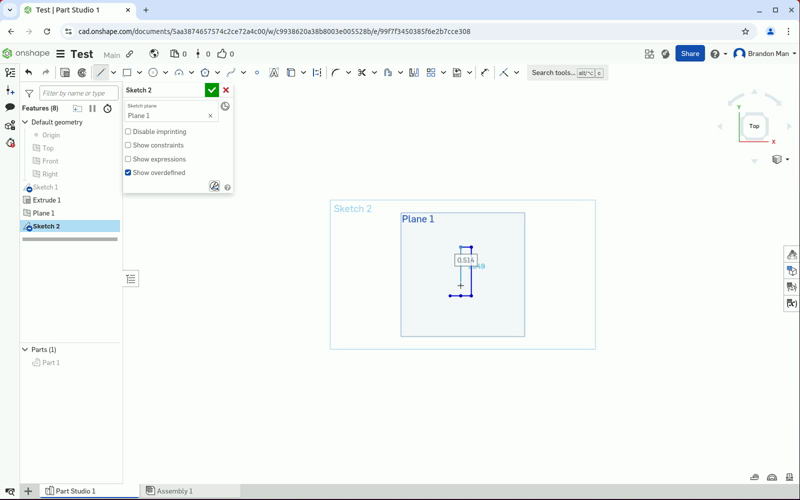
scroll(6)
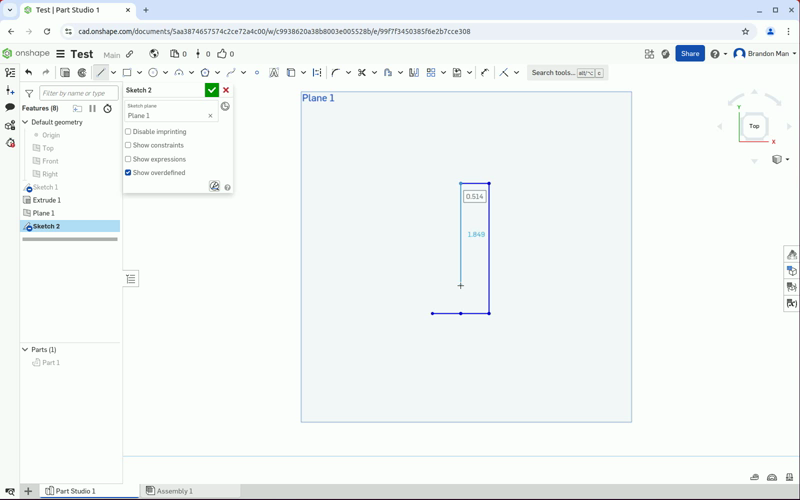
click(460, 285)
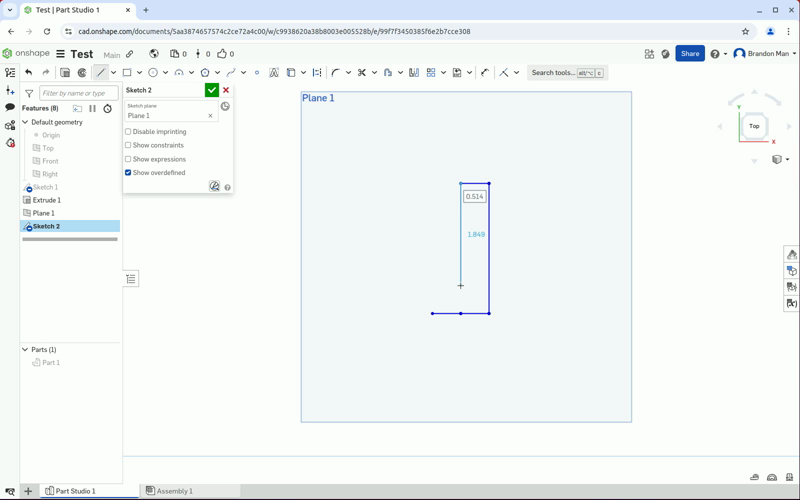
scroll(-6)
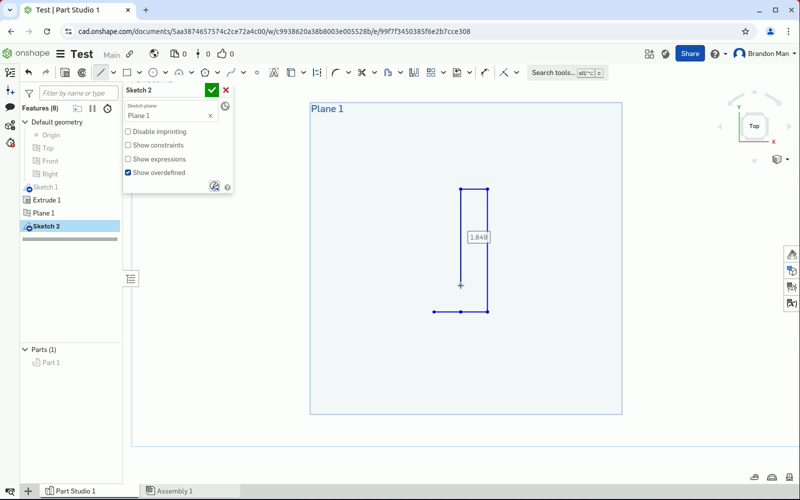
scroll(-6)
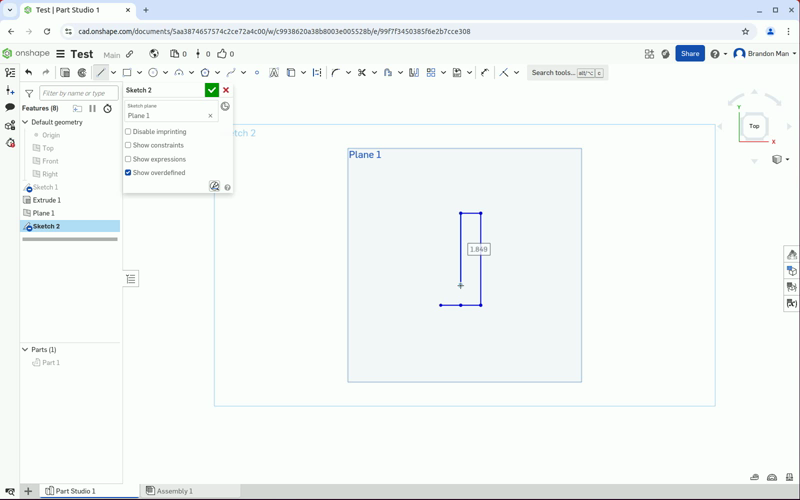
scroll(-6)
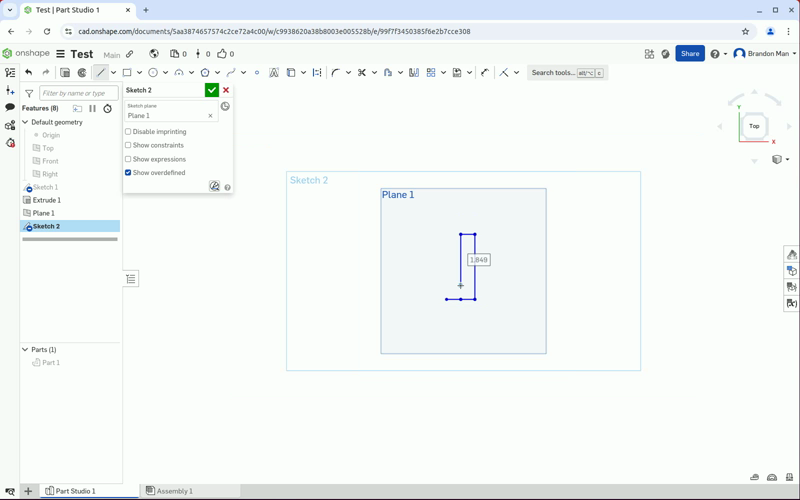
scroll(-6)
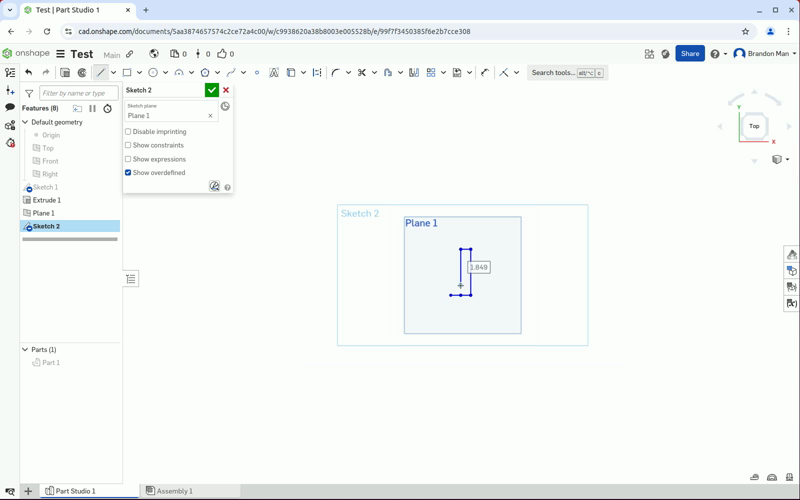
scroll(-6)
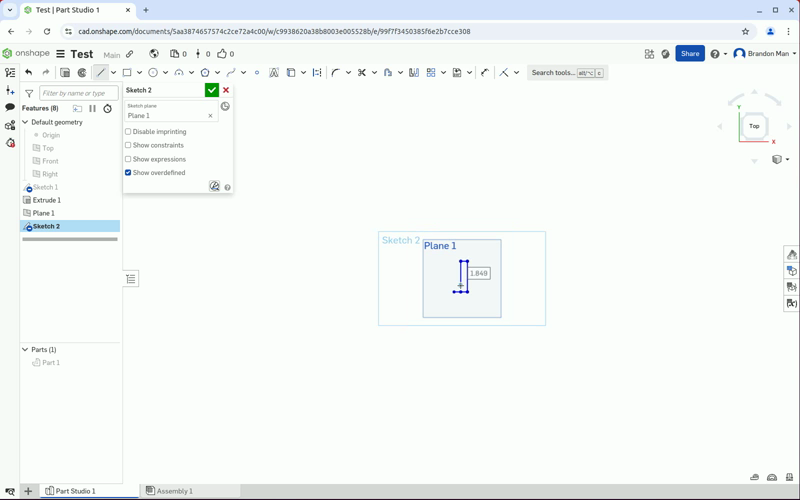
scroll(-6)
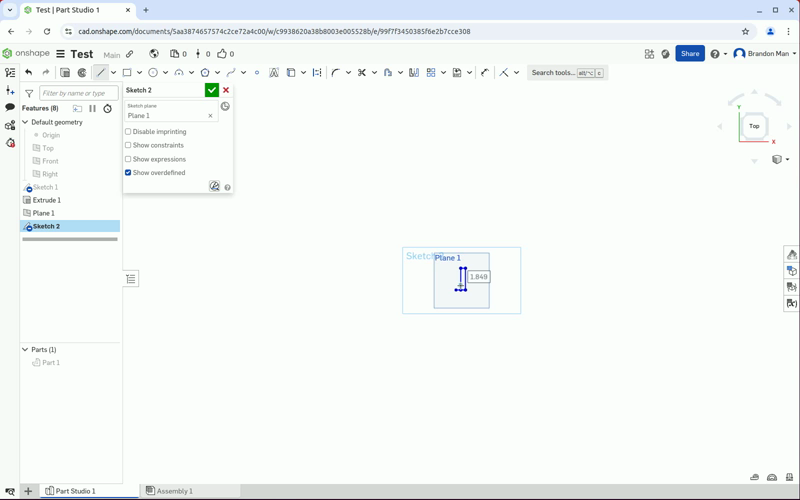
scroll(-6)
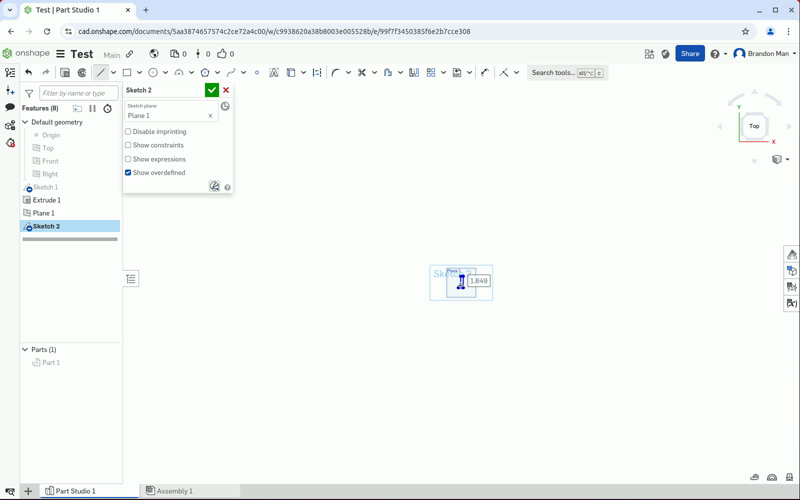
key_up(shift)
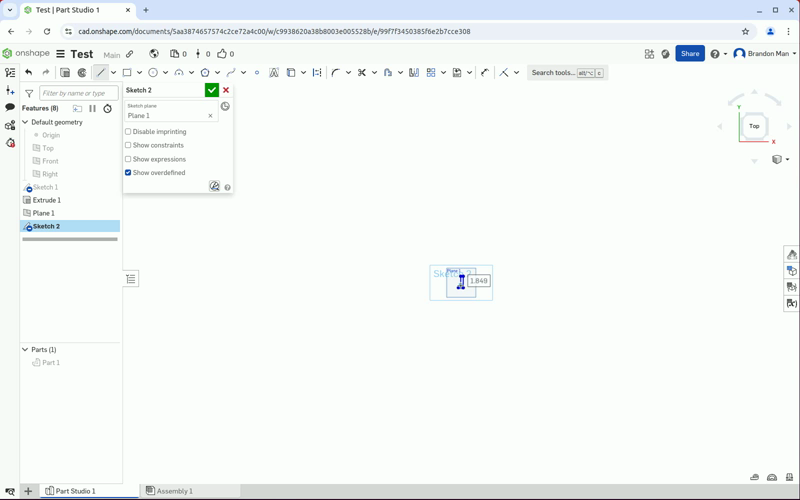
key_down(shift)
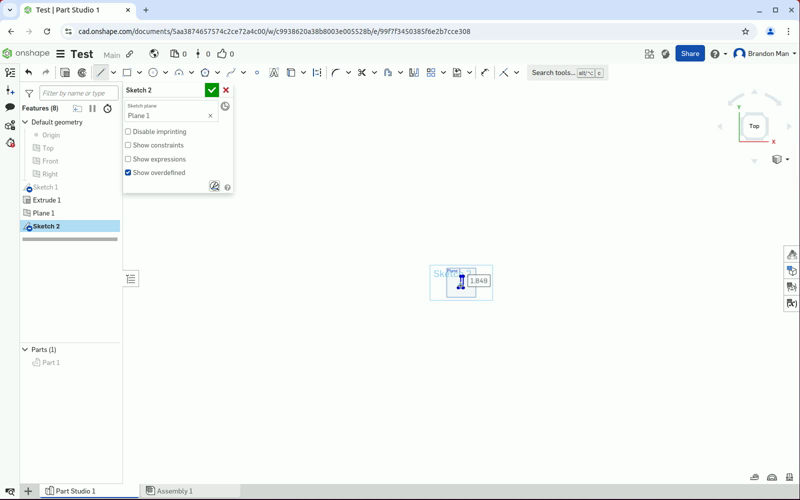
mouse_move(490, 285)
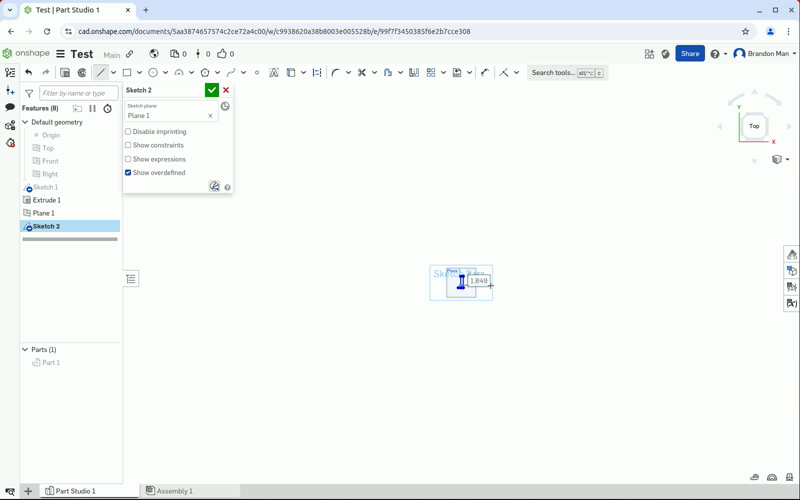
mouse_move(458, 285)
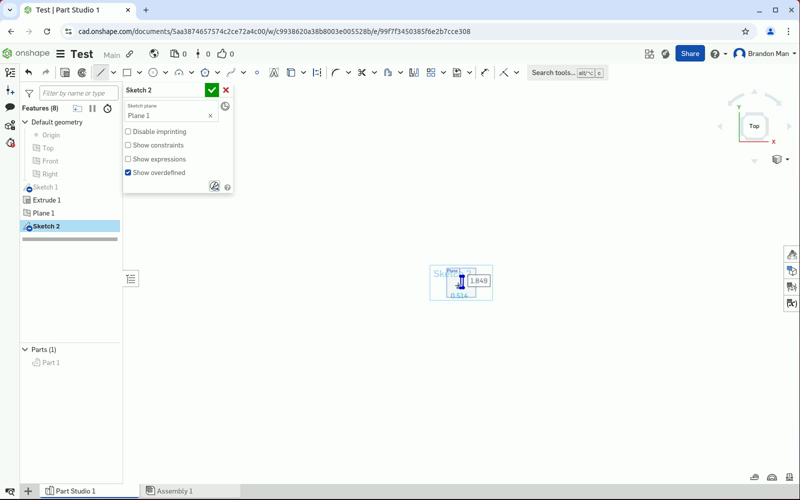
scroll(6)
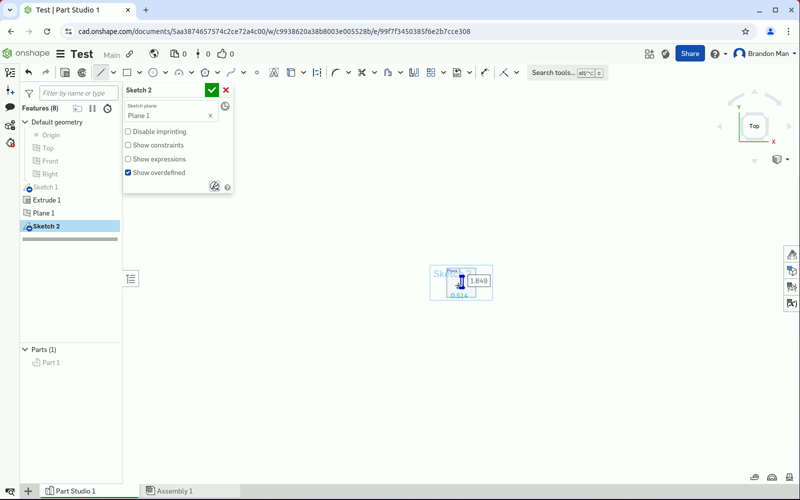
scroll(6)
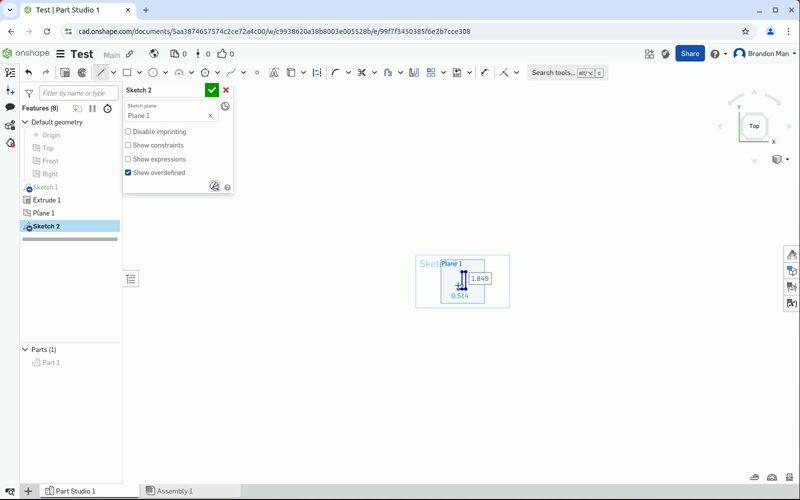
scroll(6)
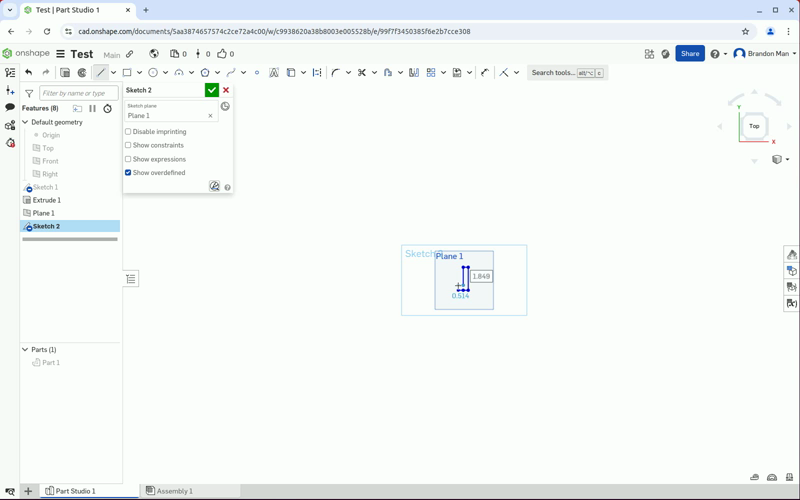
scroll(6)
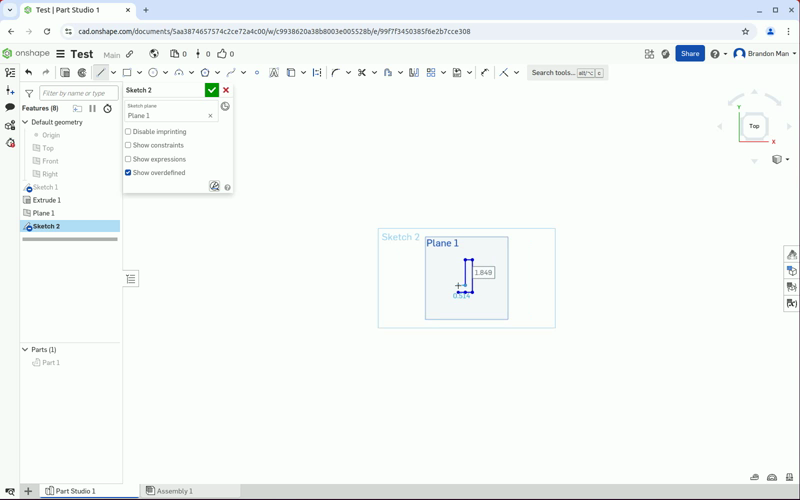
scroll(6)
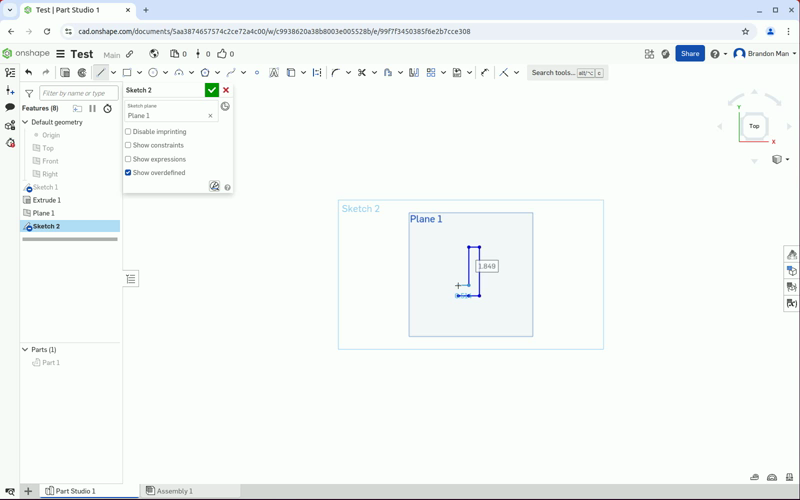
scroll(6)
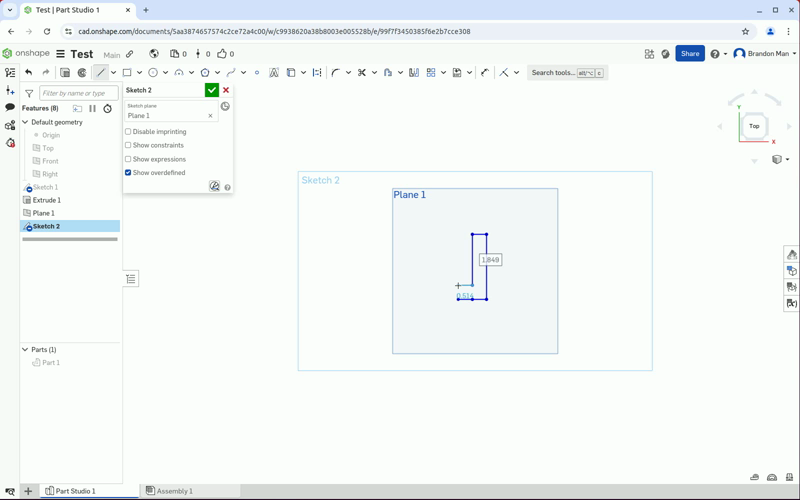
scroll(6)
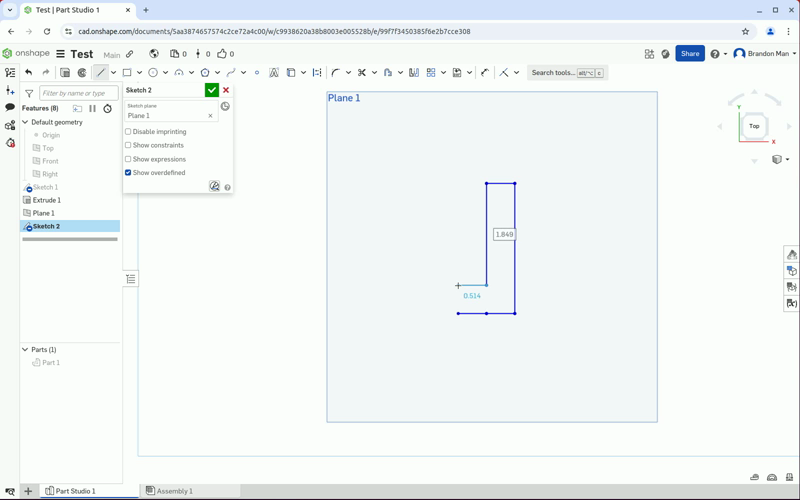
click(458, 285)
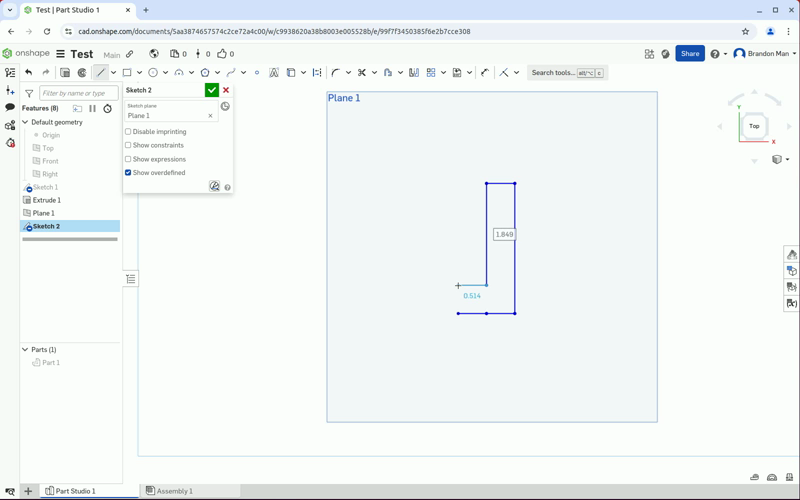
scroll(-6)
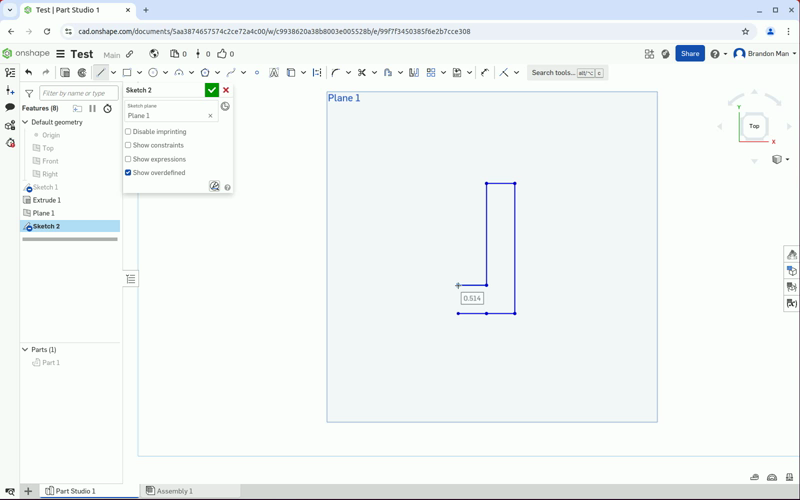
scroll(-6)
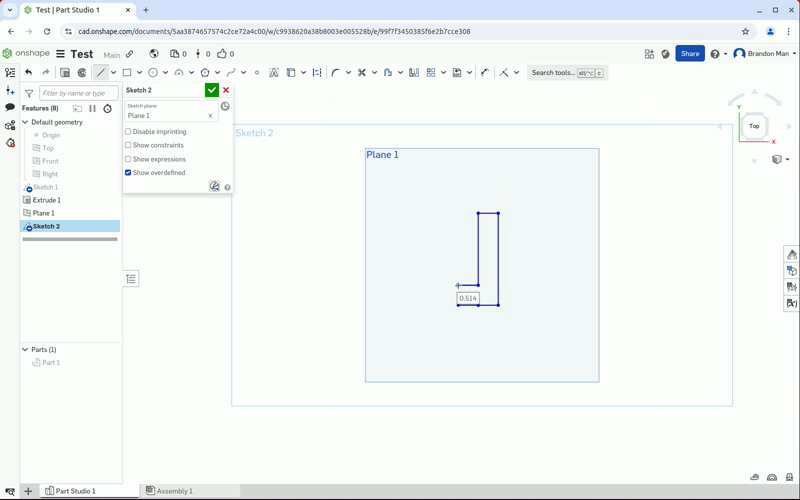
scroll(-6)
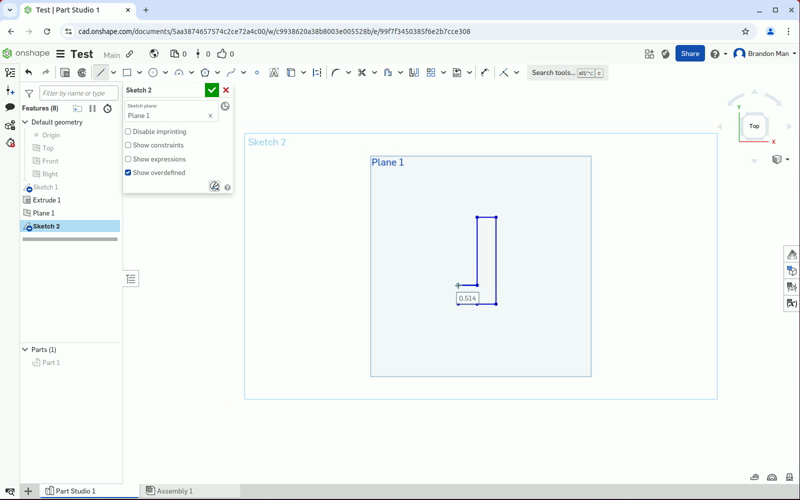
scroll(-6)
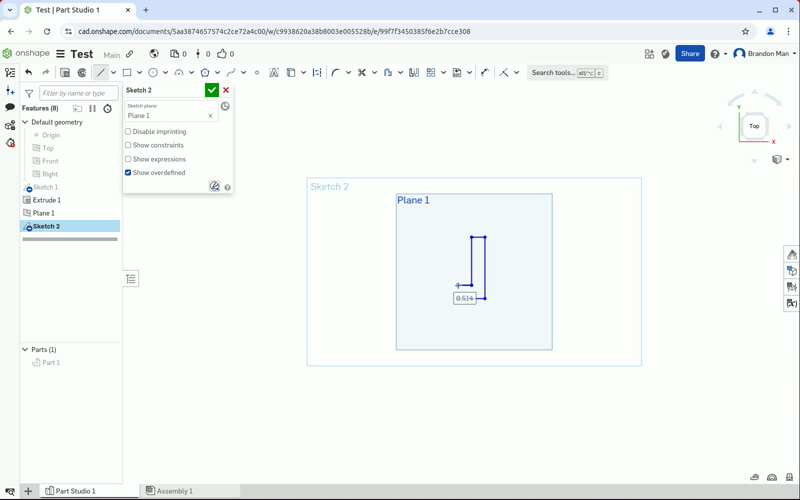
scroll(-6)
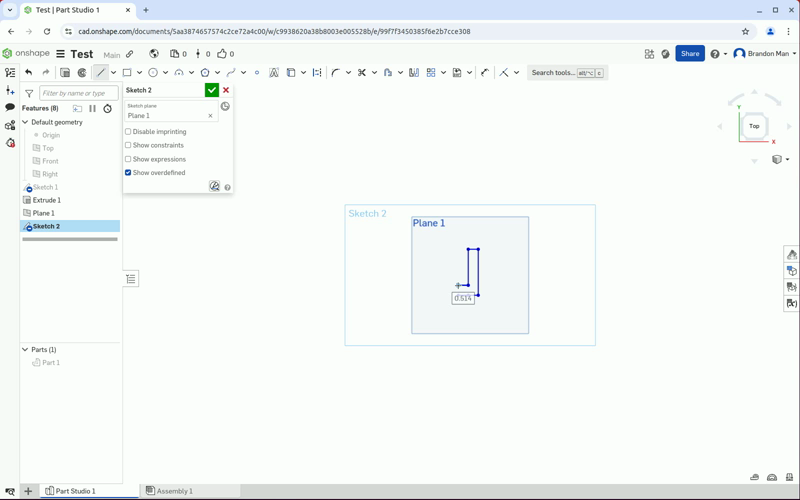
scroll(-6)
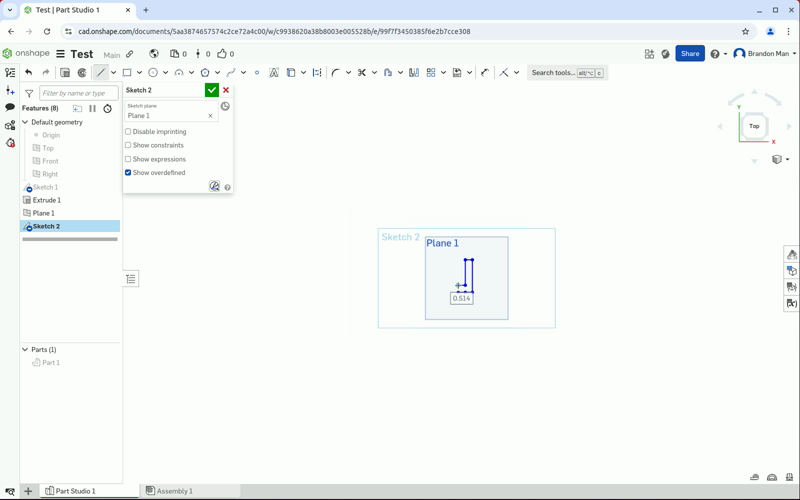
scroll(-6)
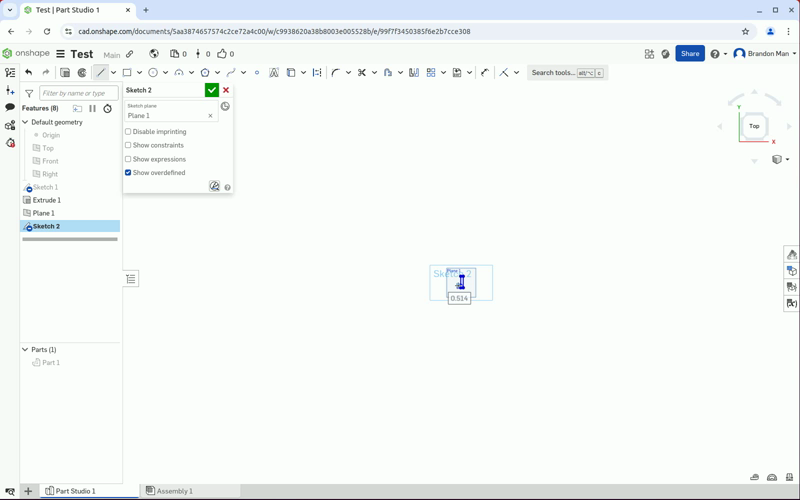
key_up(shift)
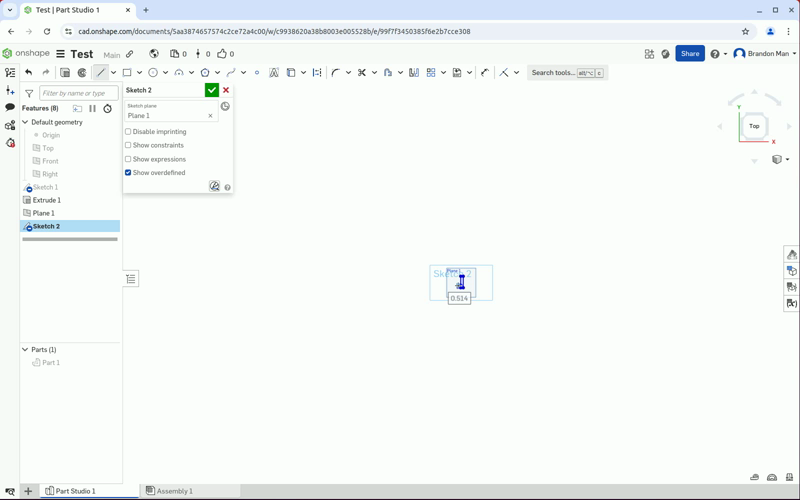
mouse_move(488, 285)
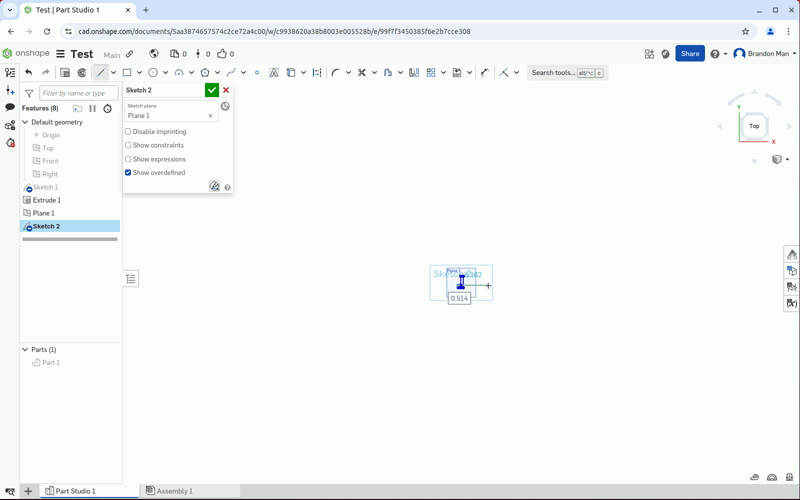
key_down(shift)
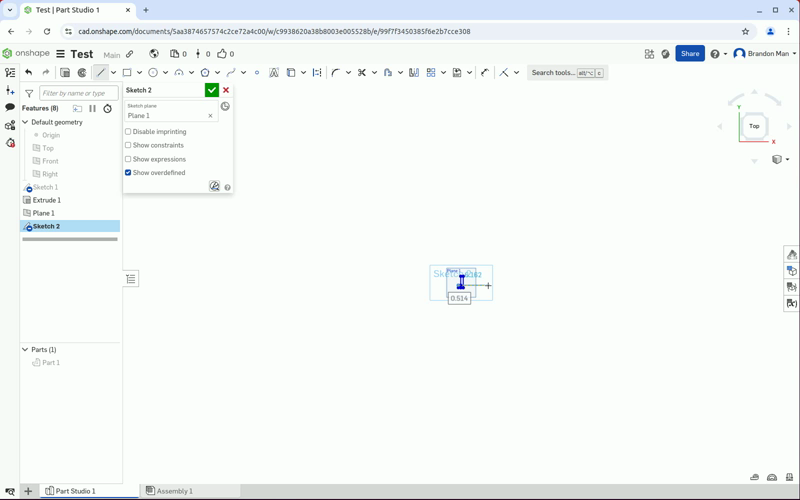
mouse_move(458, 287)
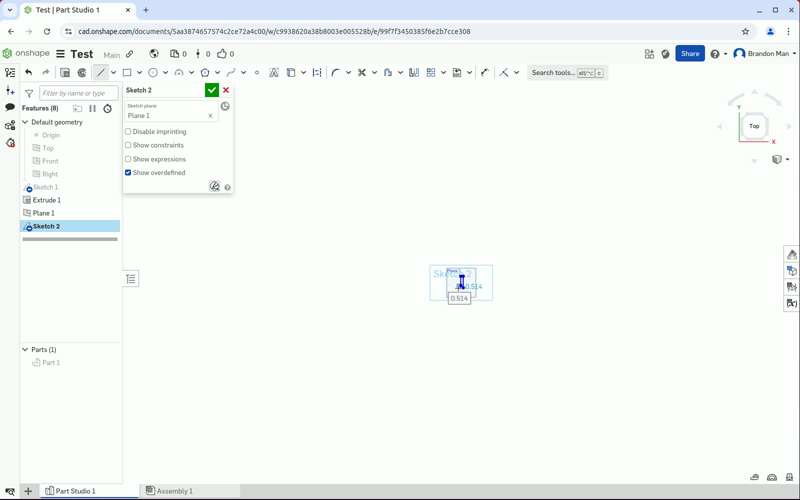
scroll(6)
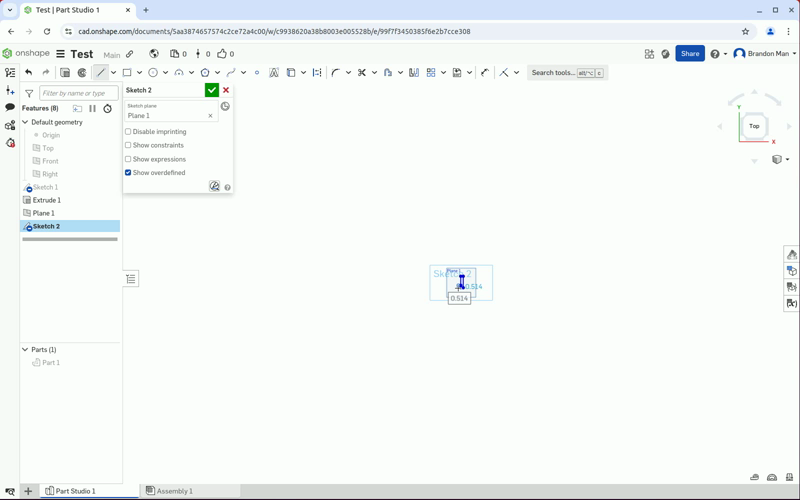
scroll(6)
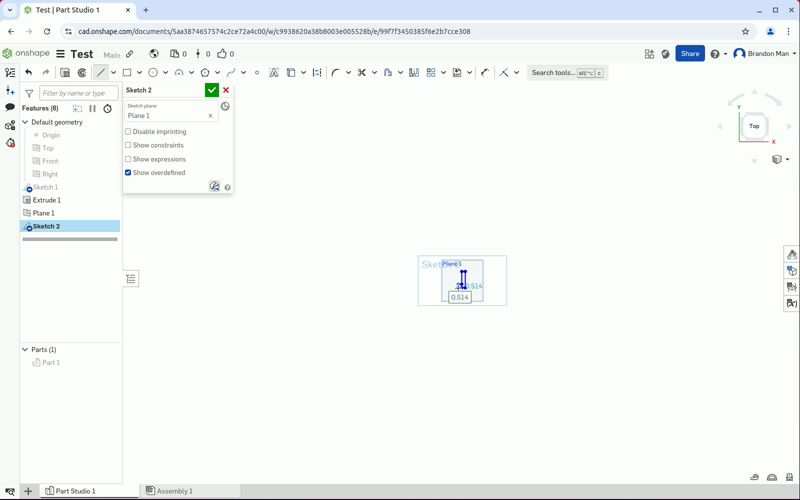
scroll(6)
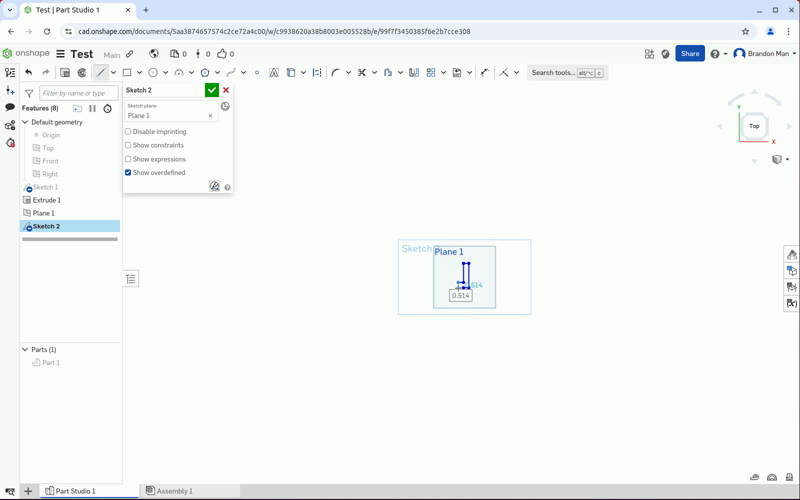
scroll(6)
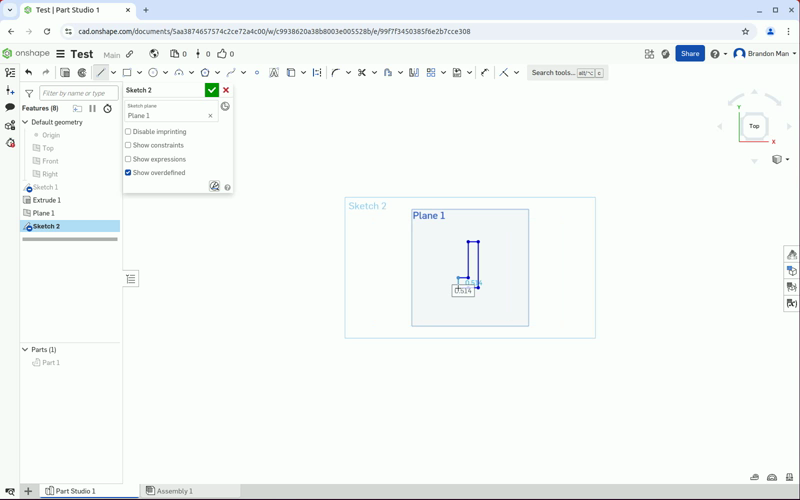
scroll(6)
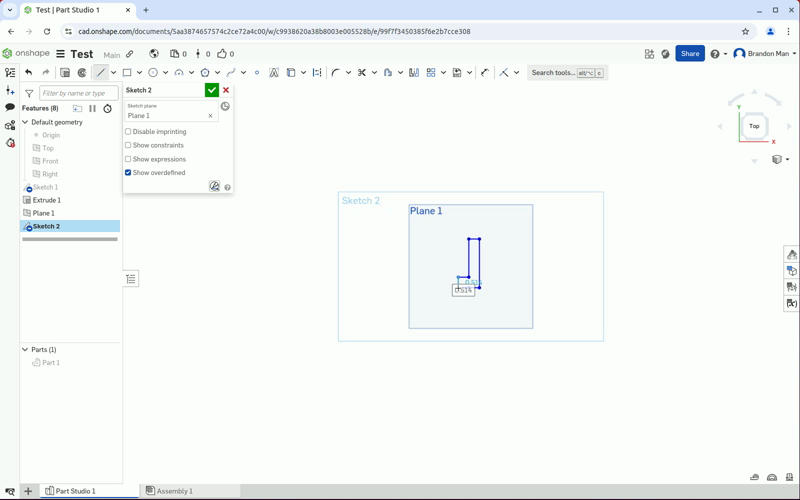
scroll(6)
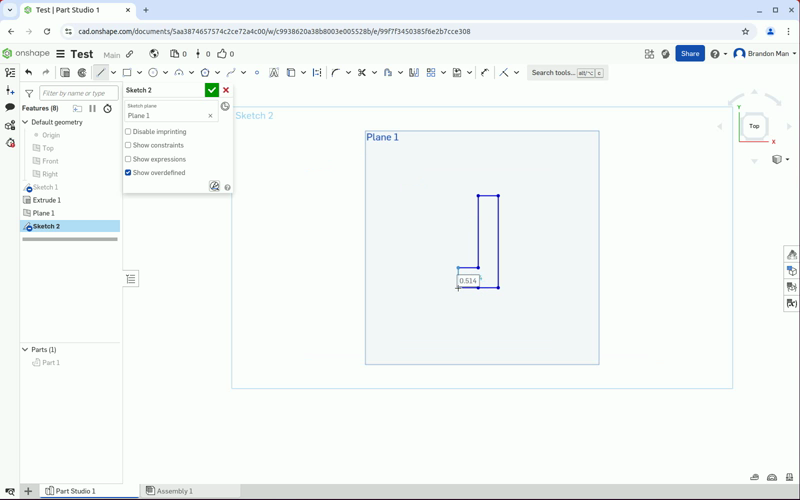
scroll(6)
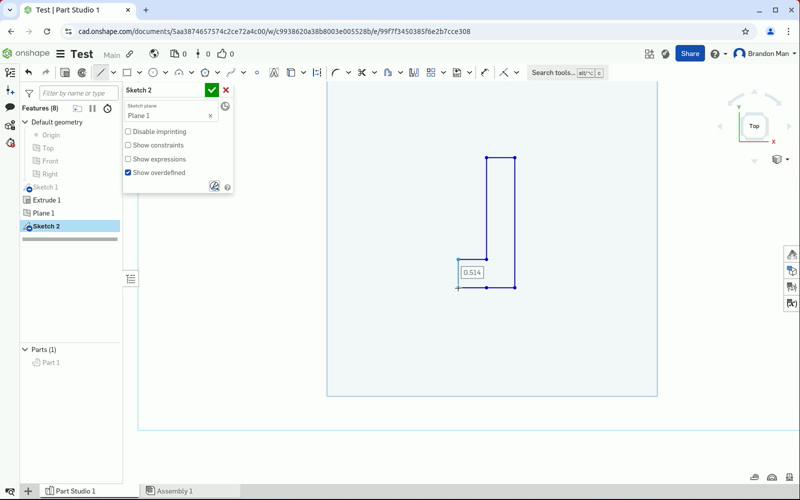
key_up(shift)
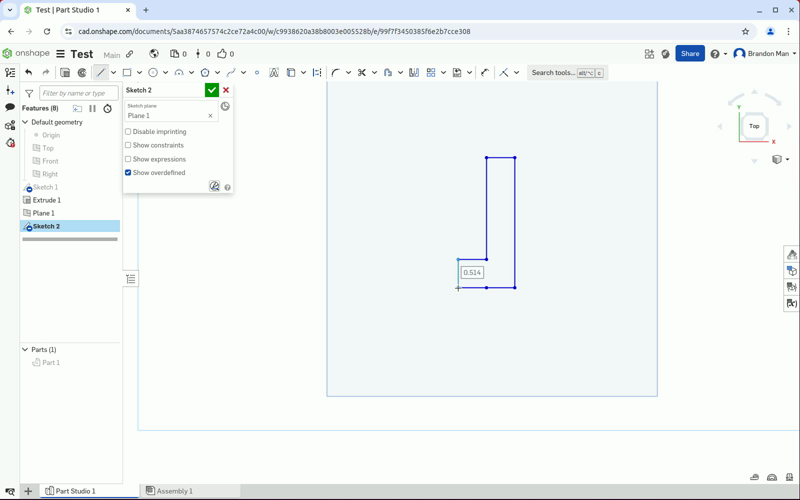
click(458, 287)
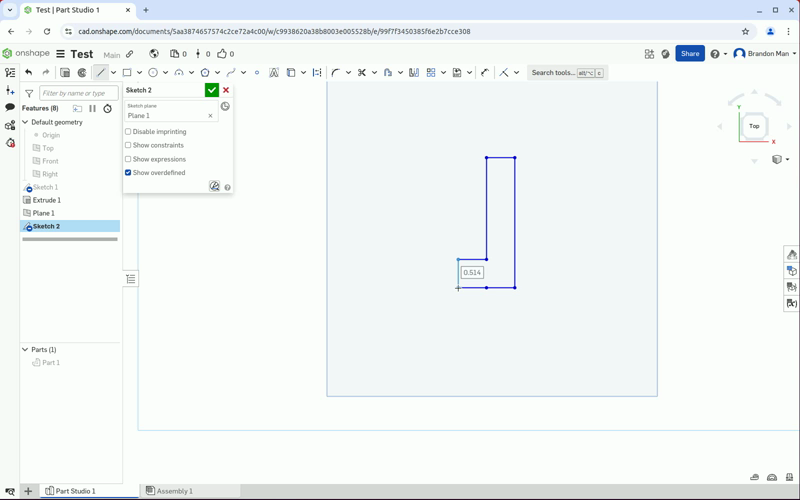
scroll(-6)
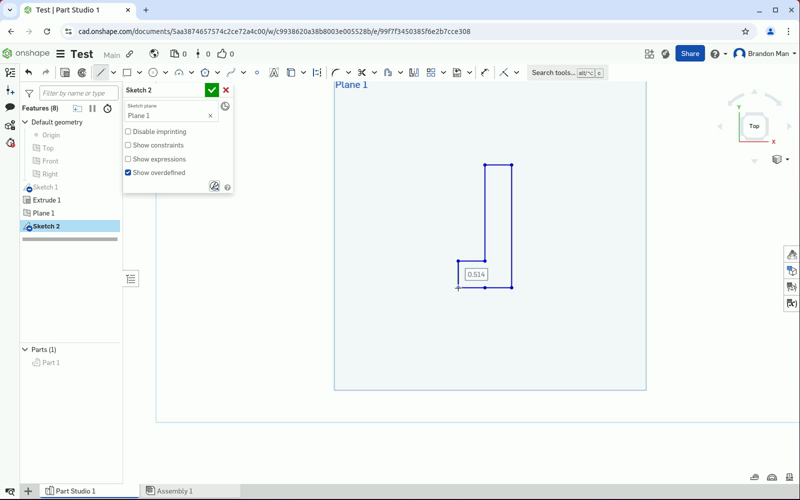
scroll(-6)
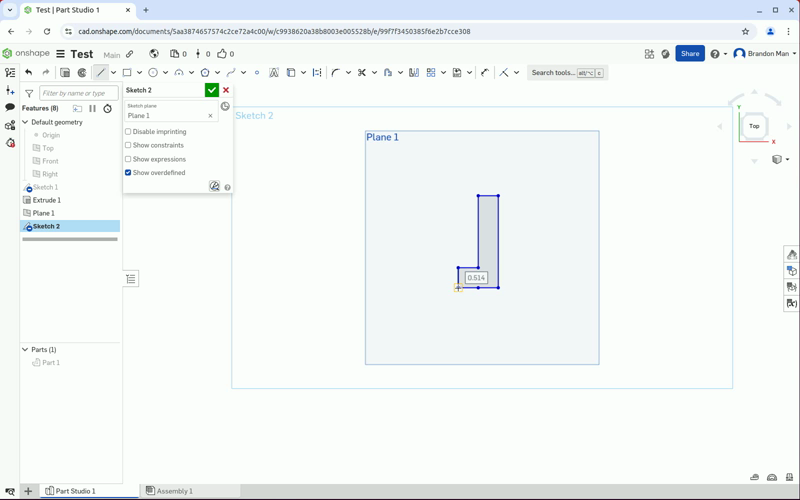
scroll(-6)
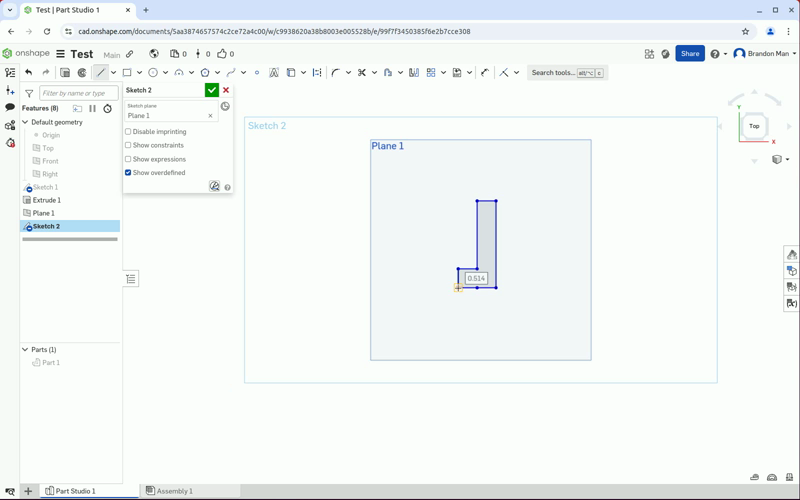
scroll(-6)
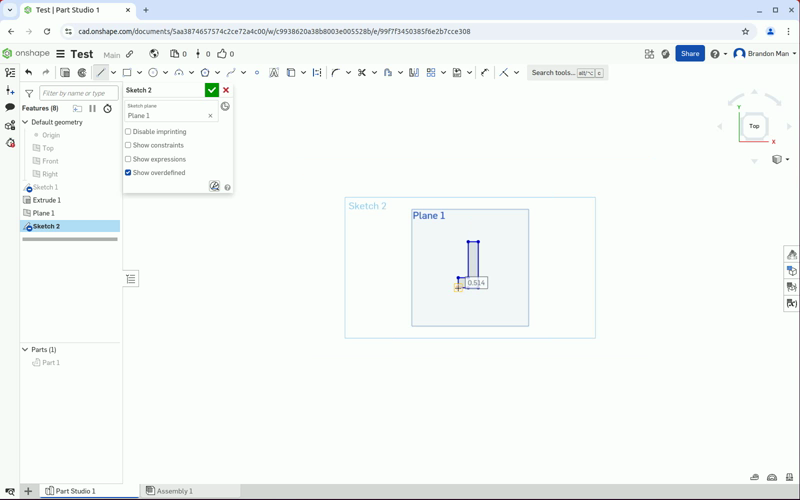
scroll(-6)
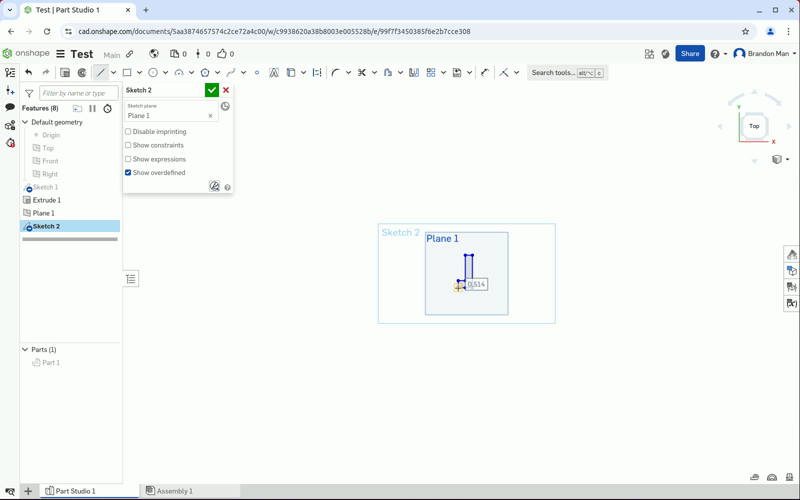
scroll(-6)
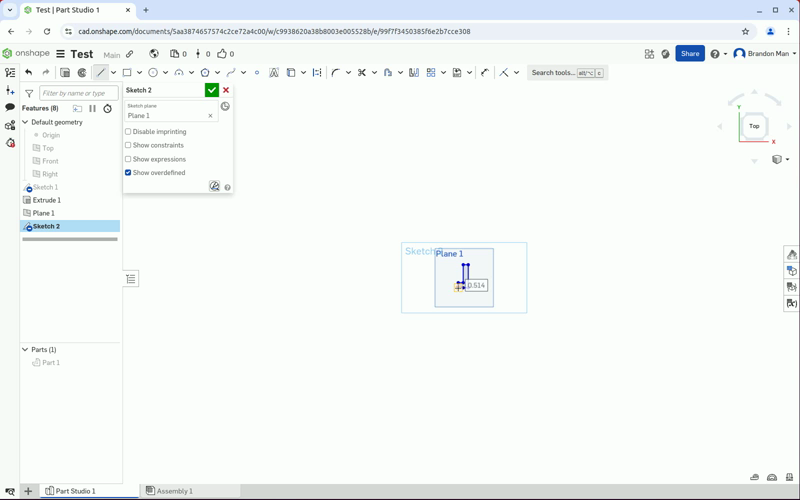
scroll(-6)
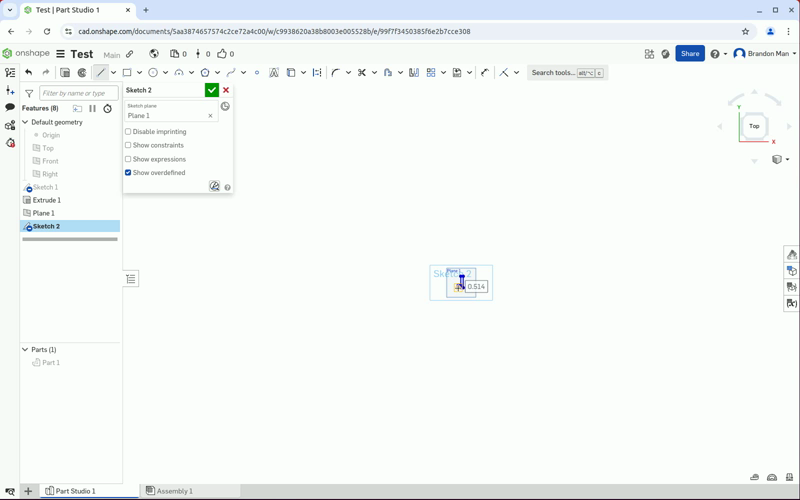
key(esc)
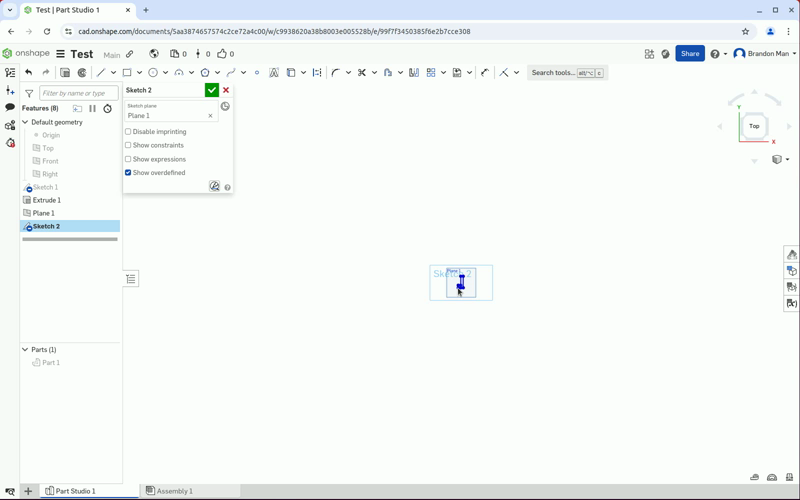
mouse_move(461, 277)
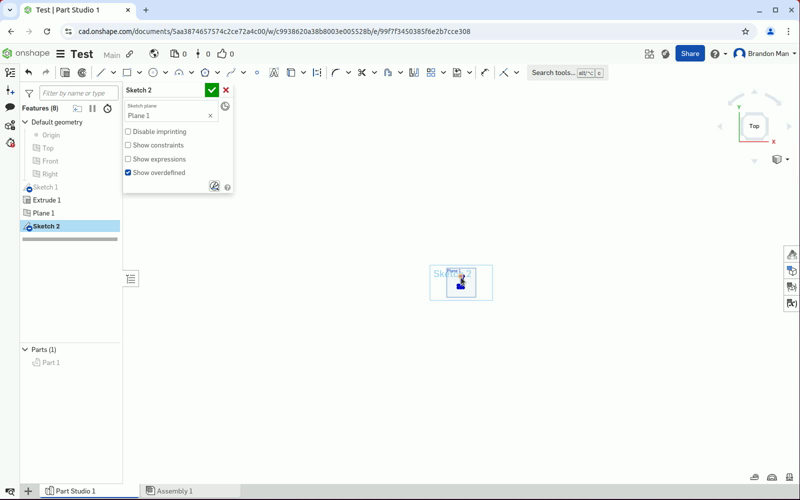
scroll(6)
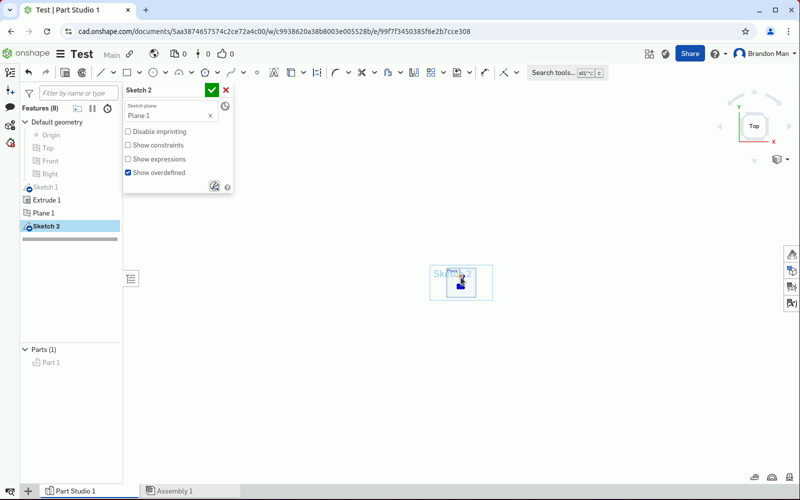
scroll(6)
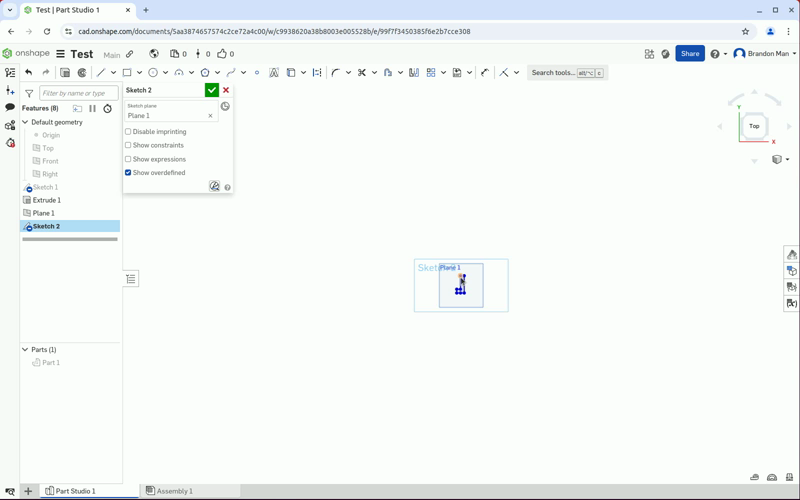
scroll(6)
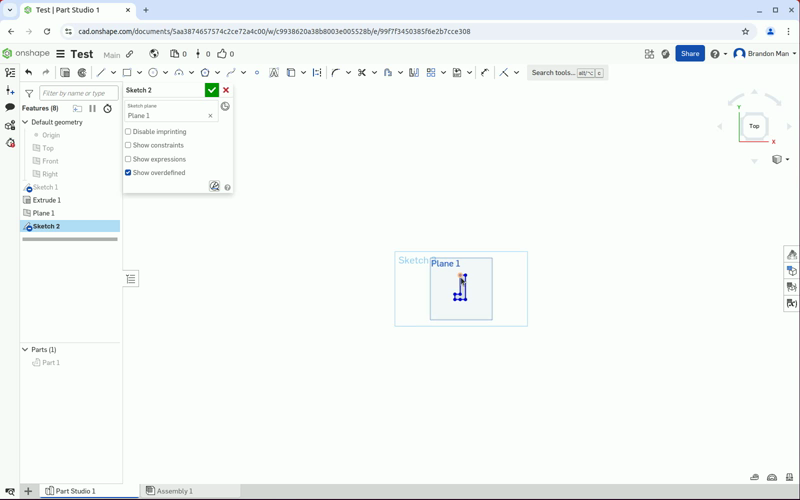
scroll(6)
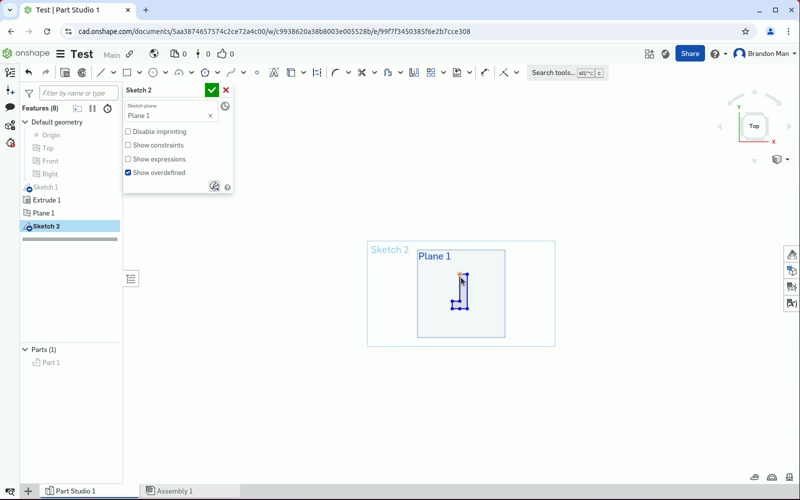
scroll(6)
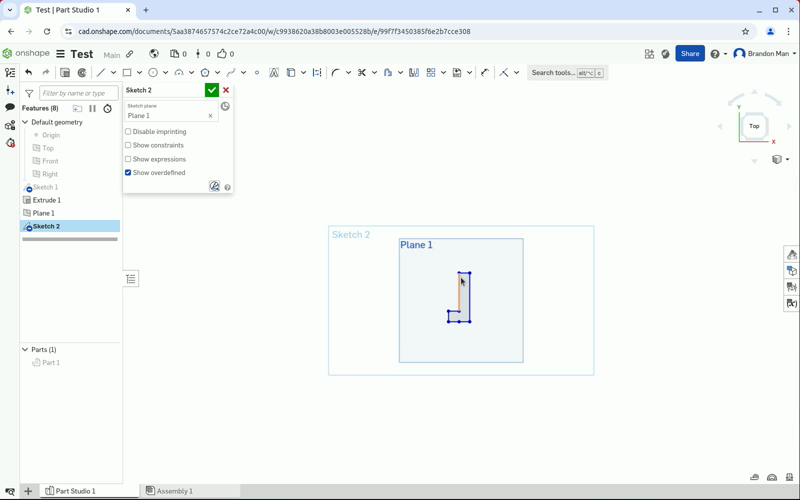
scroll(6)
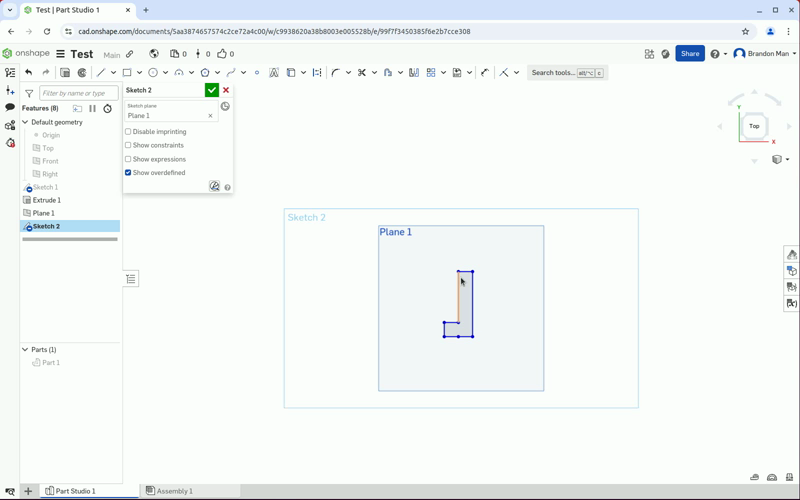
scroll(6)
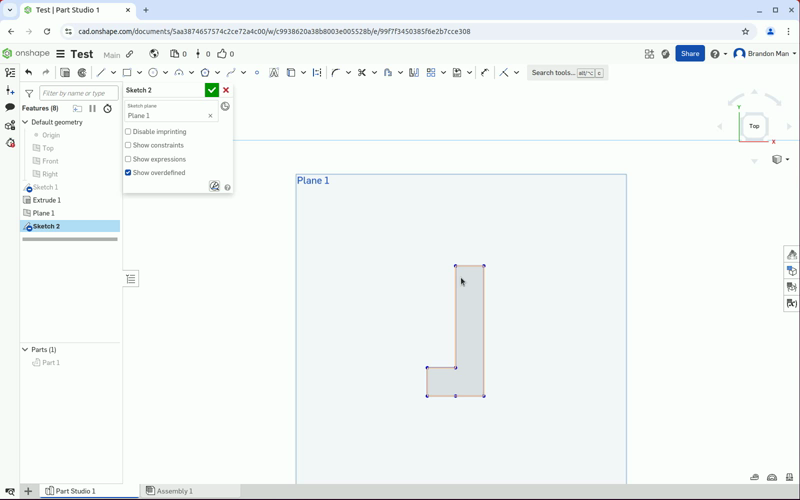
click(461, 277)
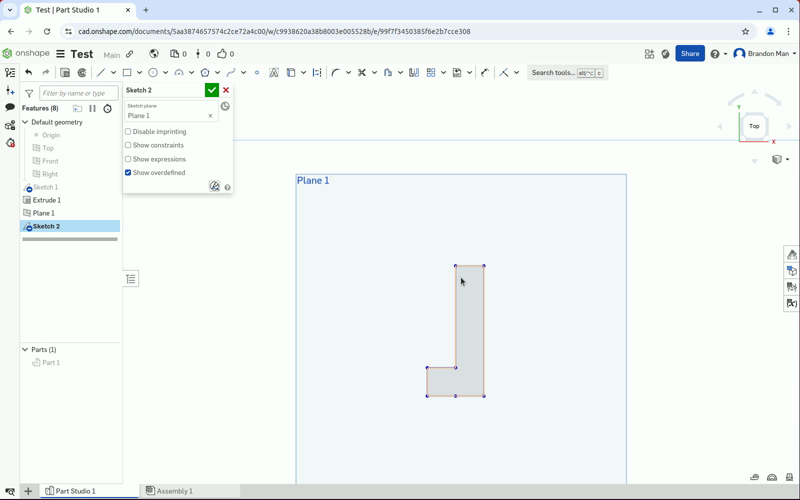
scroll(-6)
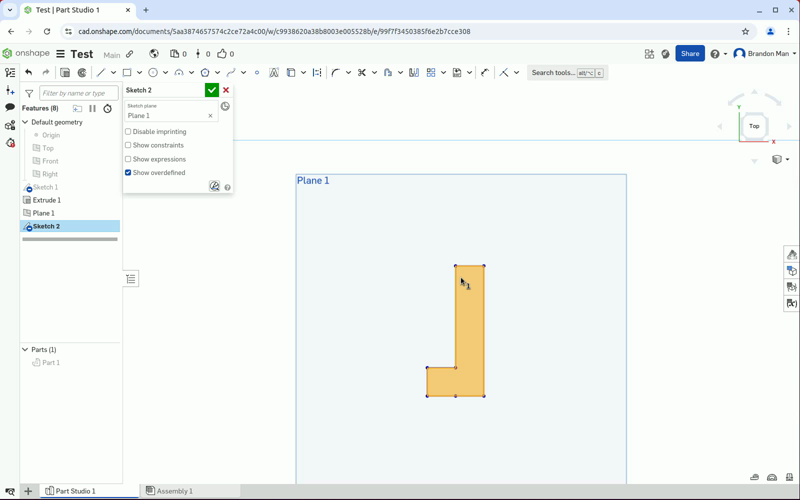
scroll(-6)
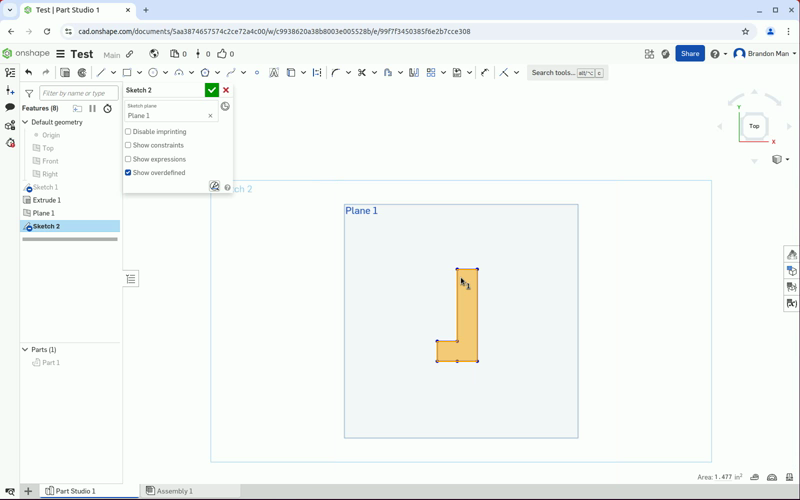
scroll(-6)
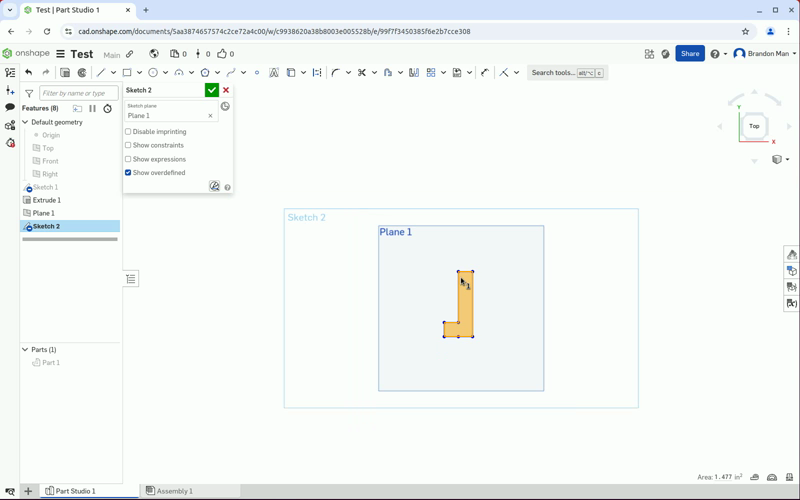
scroll(-6)
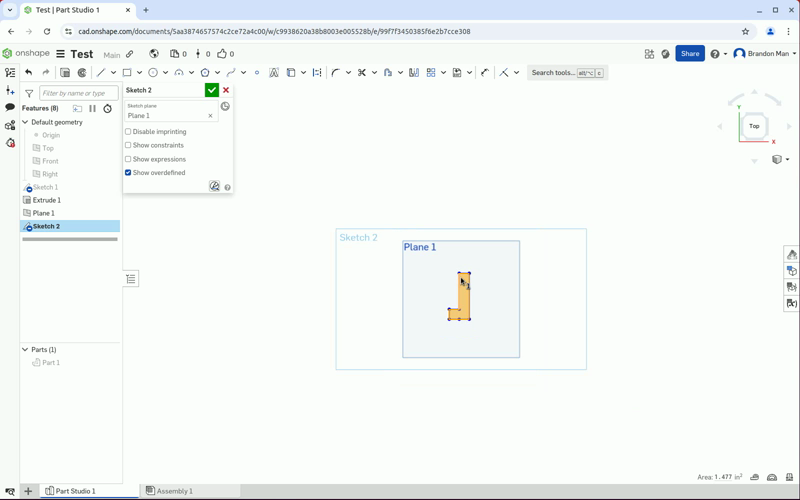
scroll(-6)
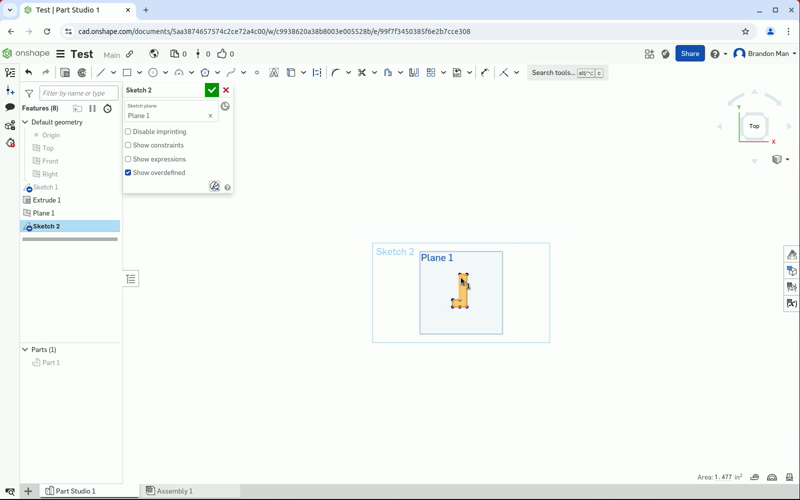
scroll(-6)
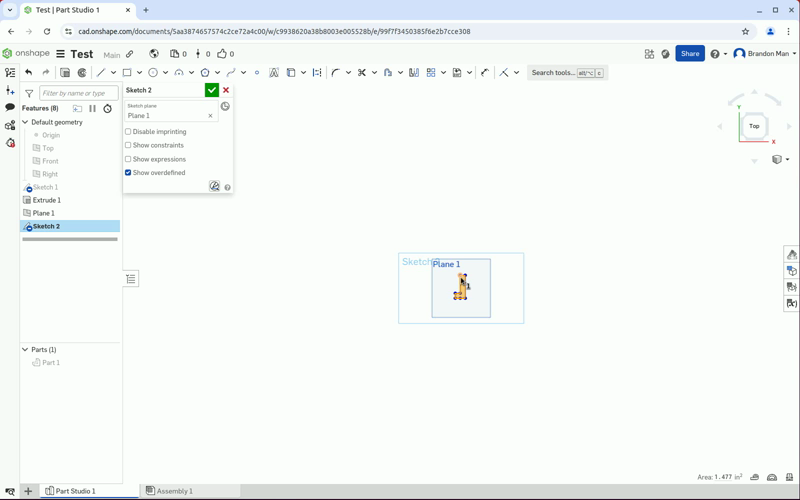
scroll(-6)
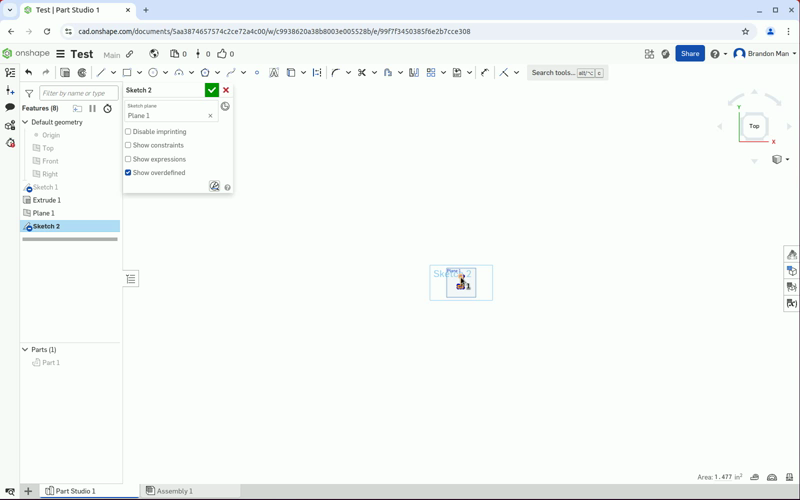
mouse_move(73, 352)
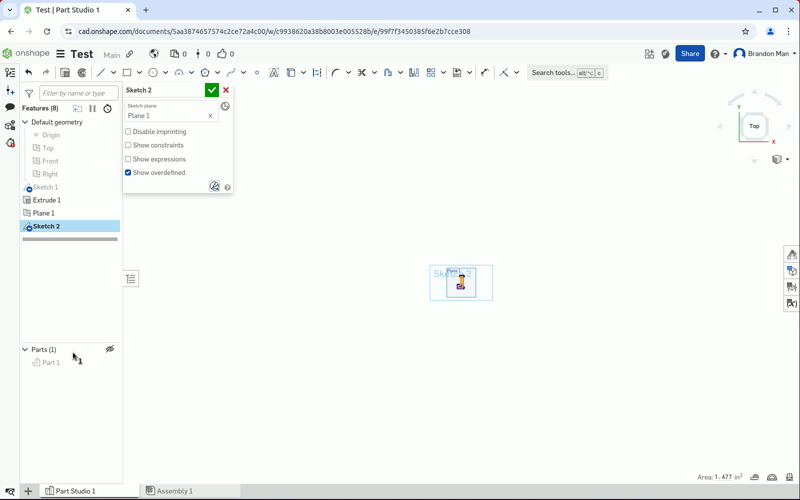
key(shift+y)
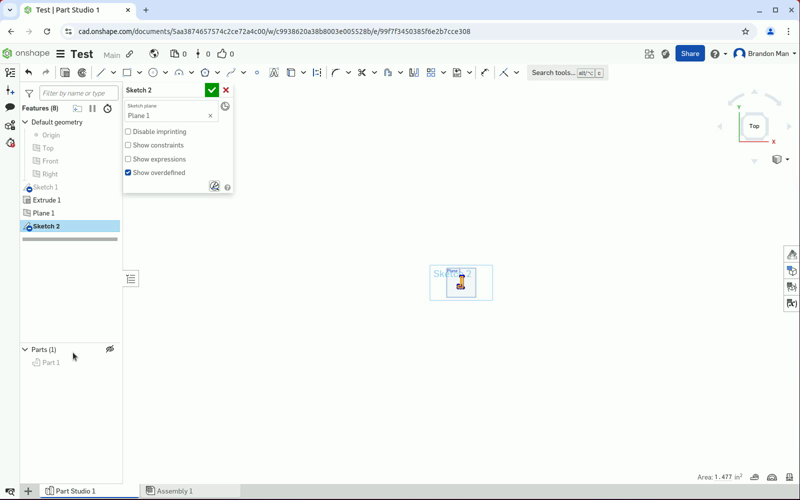
key(shift+e)
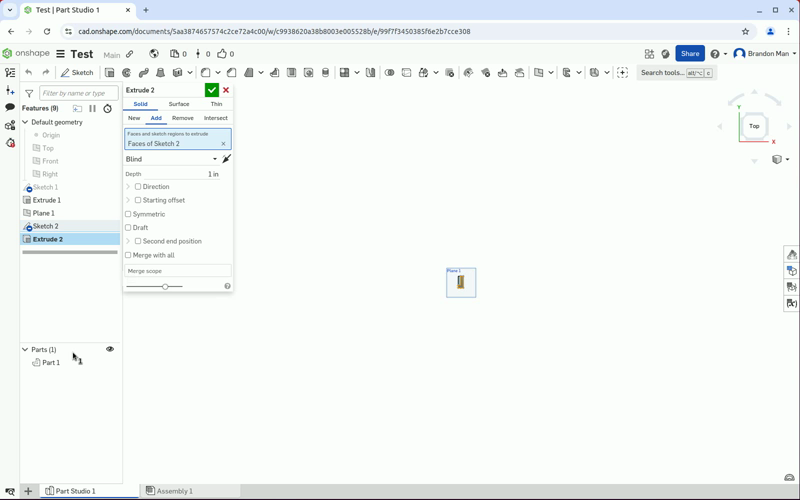
mouse_move(143, 106)
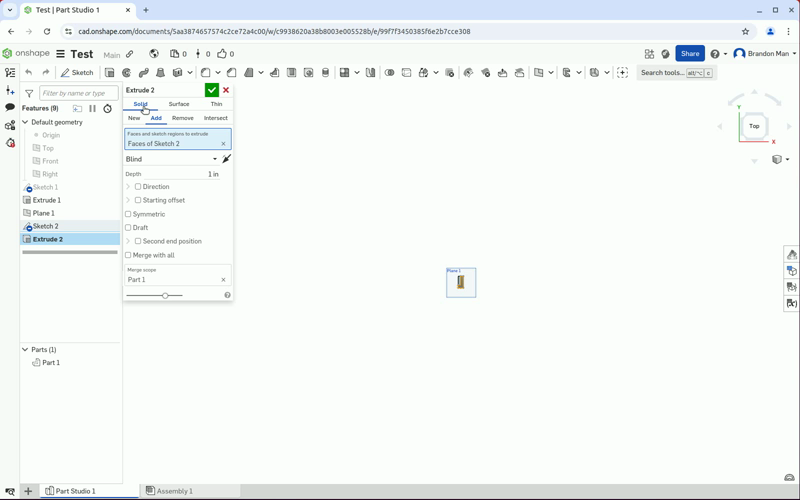
click(143, 106)
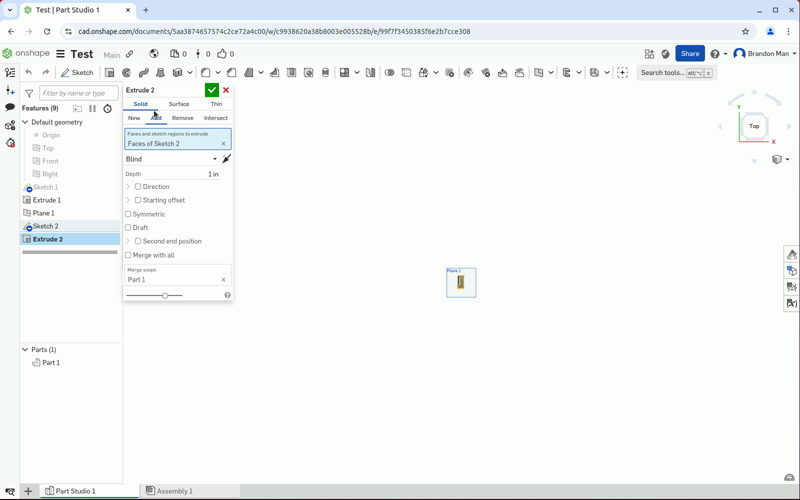
mouse_move(186, 120)
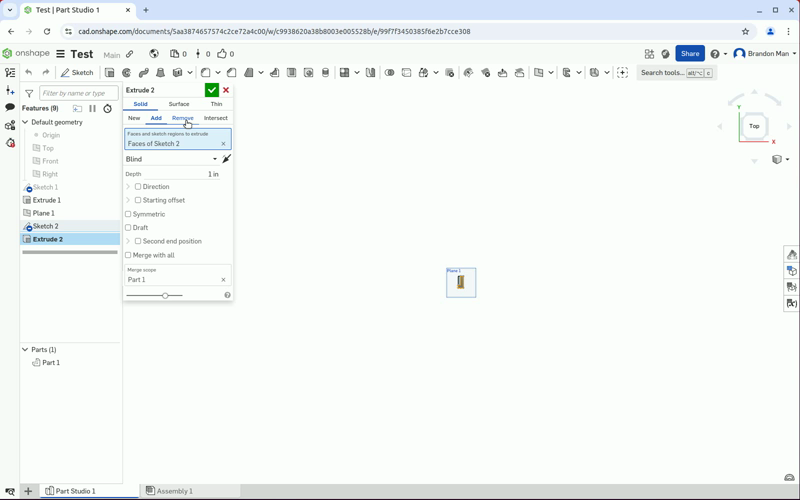
click(186, 120)
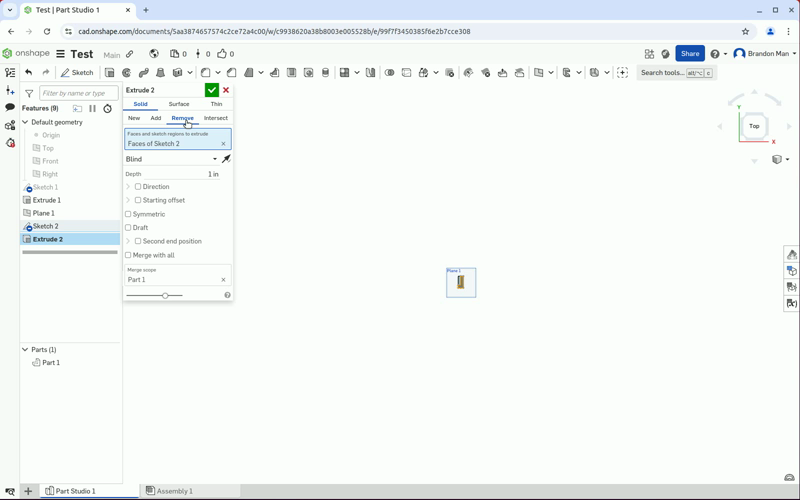
key(tab, 4)
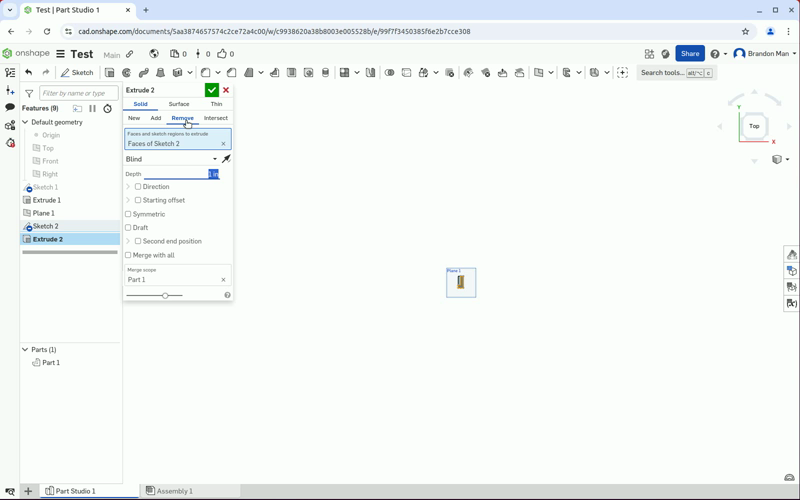
text(1.685)
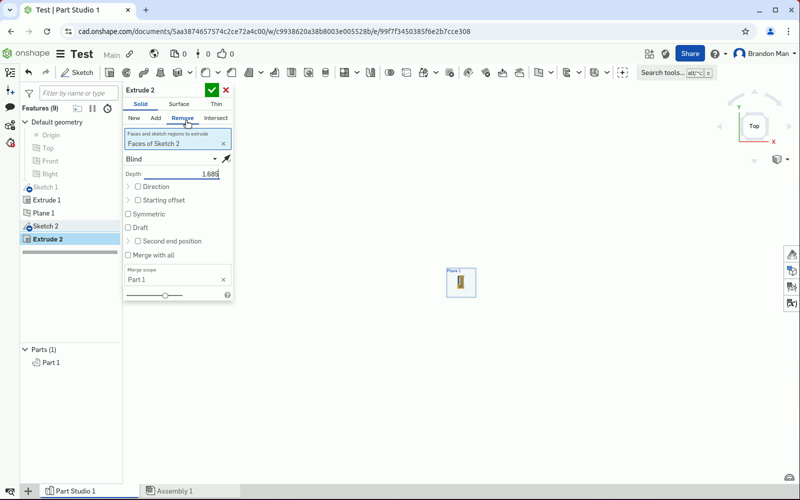
key(tab, 6)
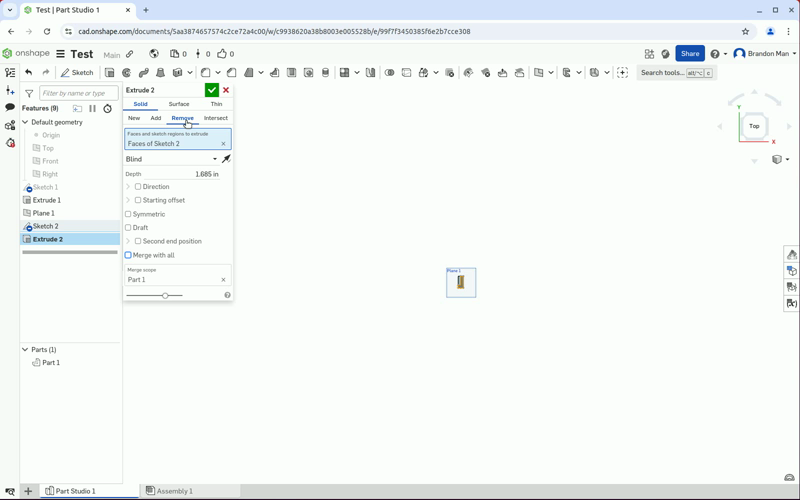
key(space)
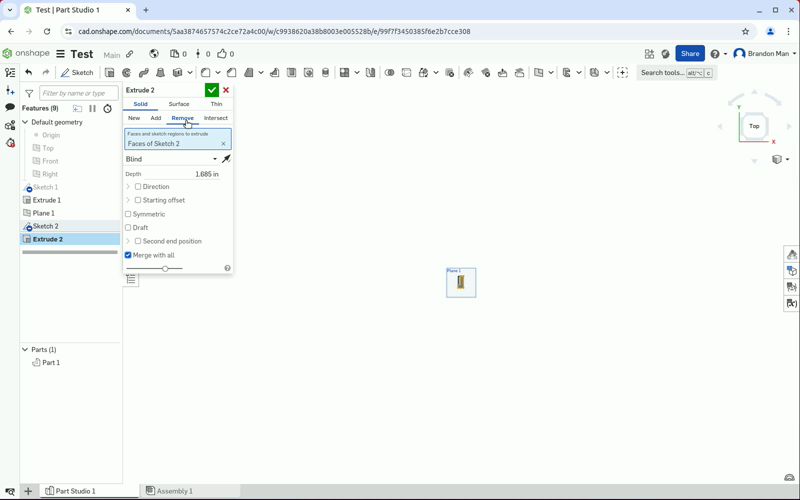
key(enter)
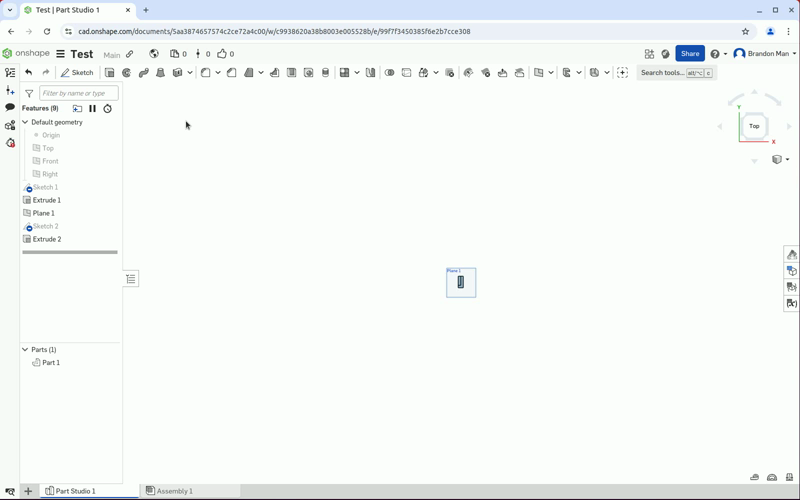
key(shift+h)
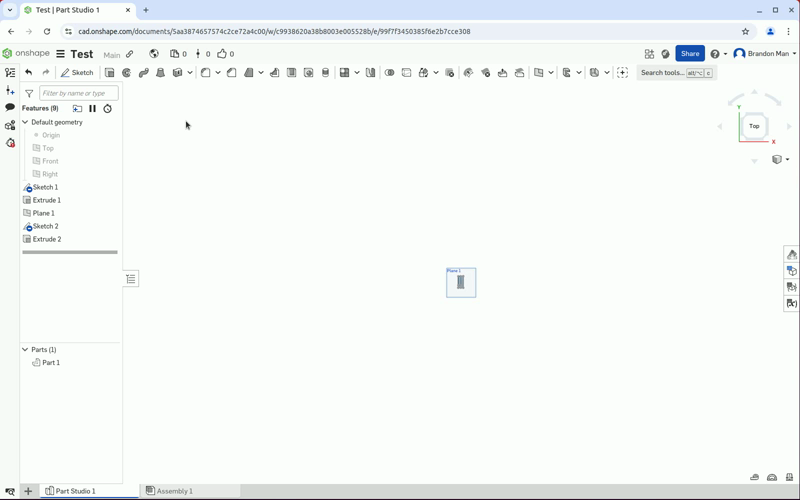
key(shift+h)
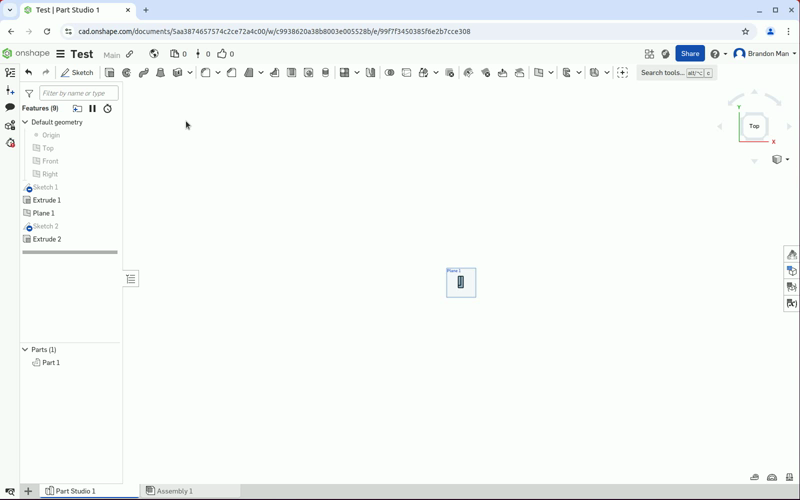
mouse_move(73, 189)
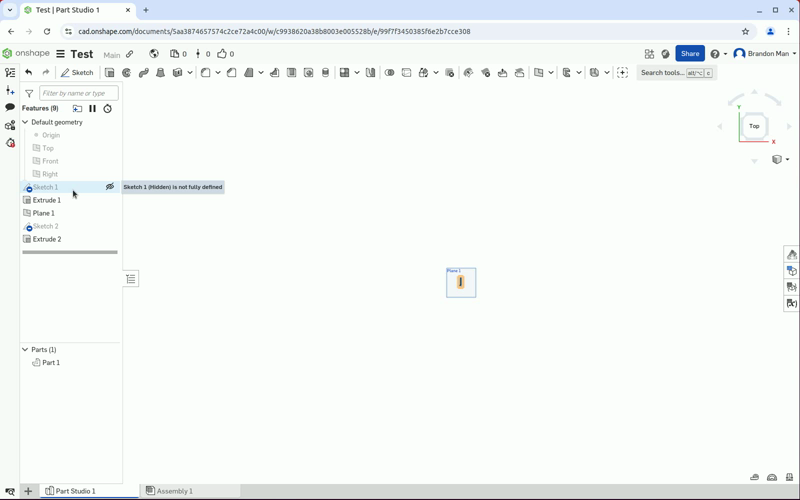
click(73, 189)
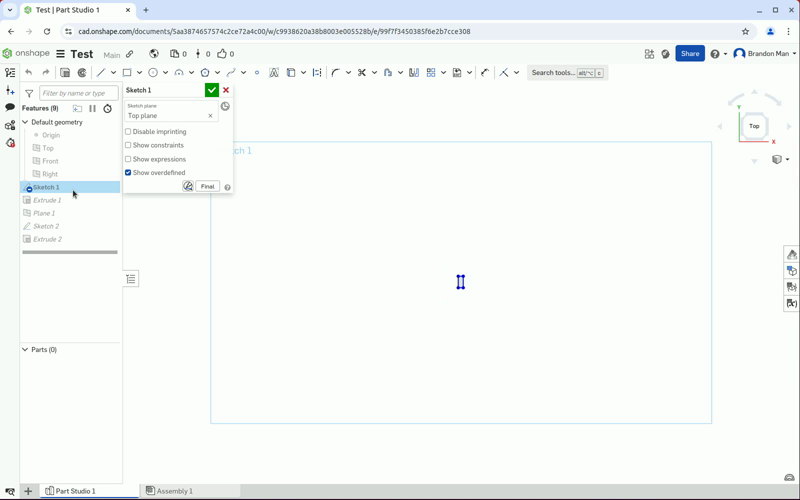
mouse_move(229, 92)
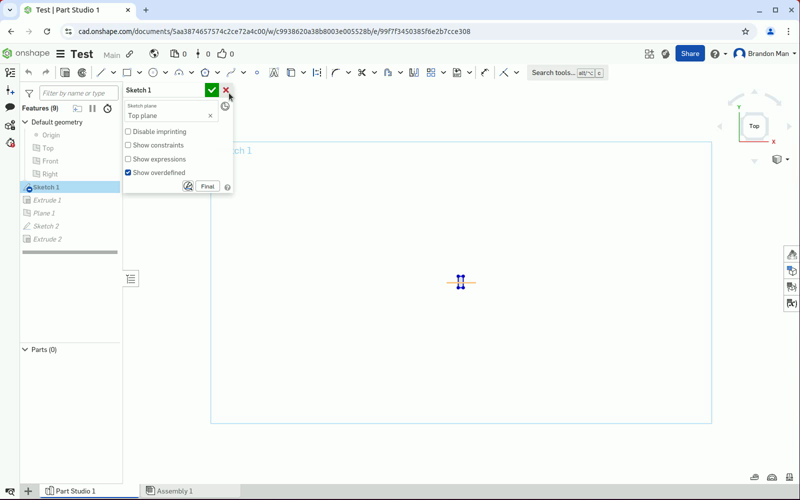
click(229, 92)
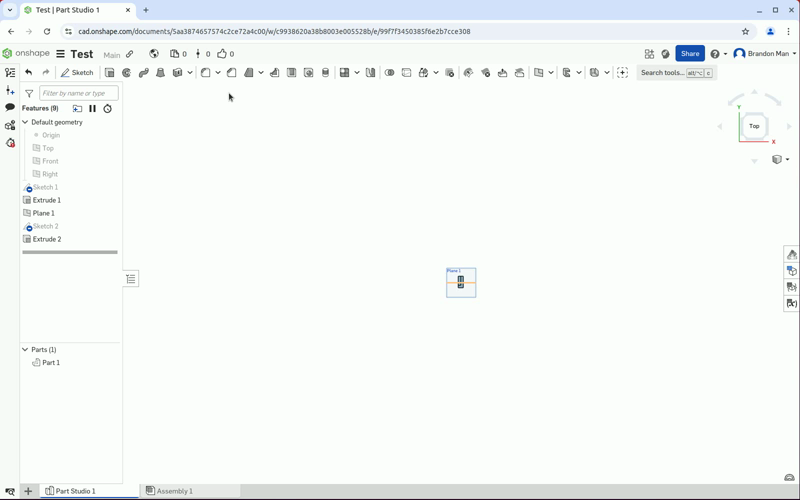
mouse_move(73, 352)
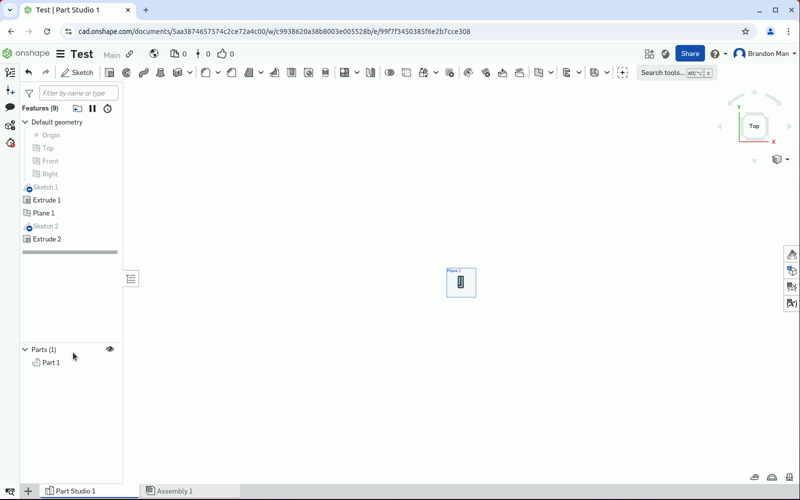
key(y)
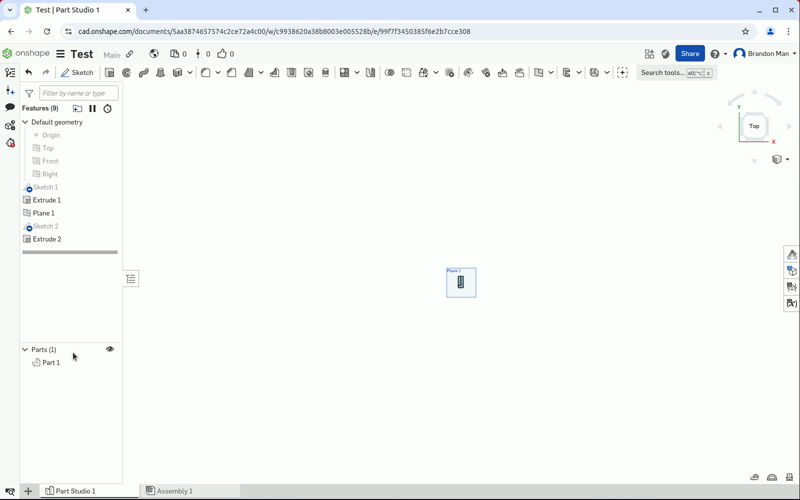
key(shift+p)
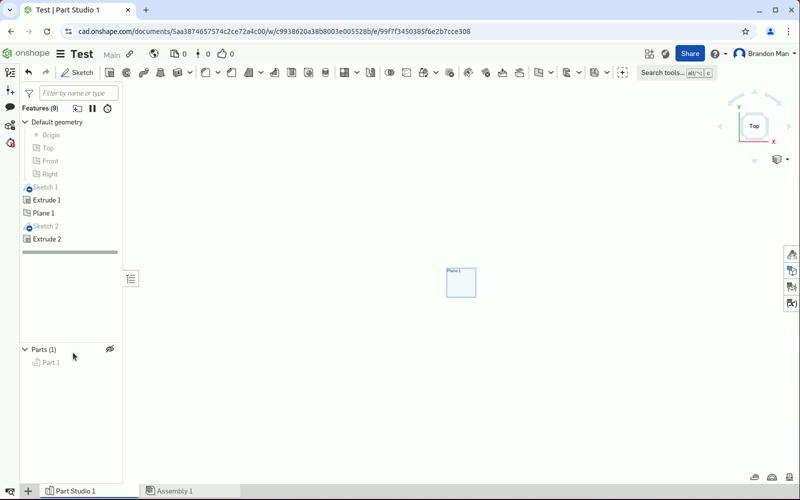
key(space)
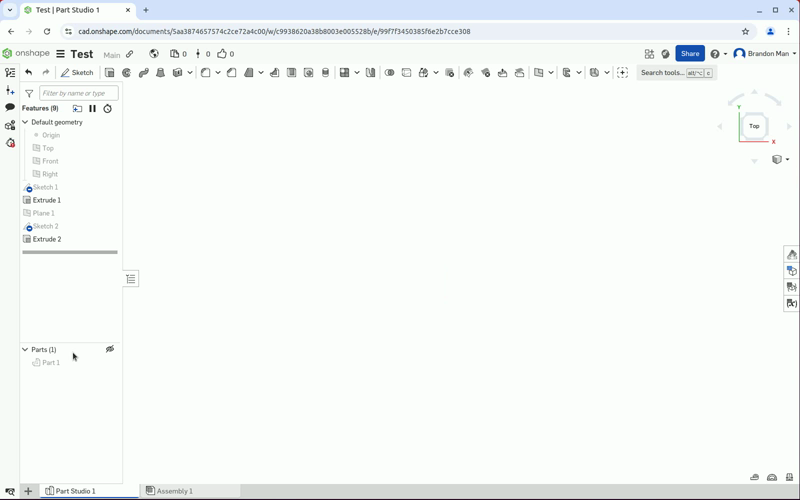
key_down(shift)
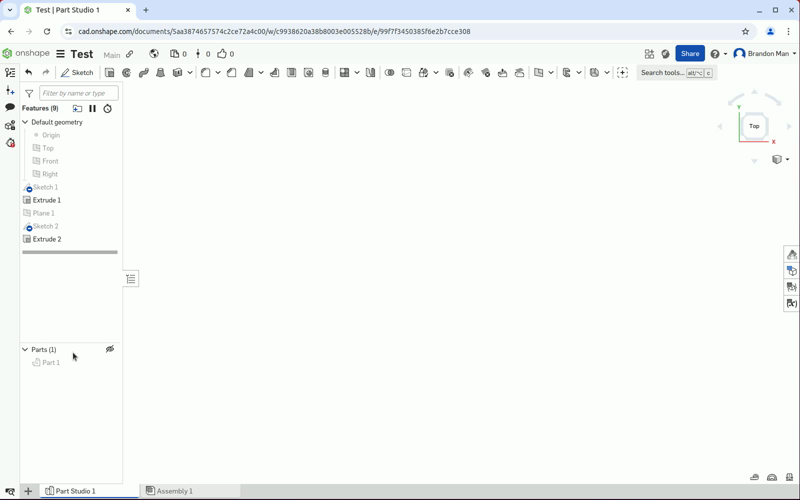
key(up)
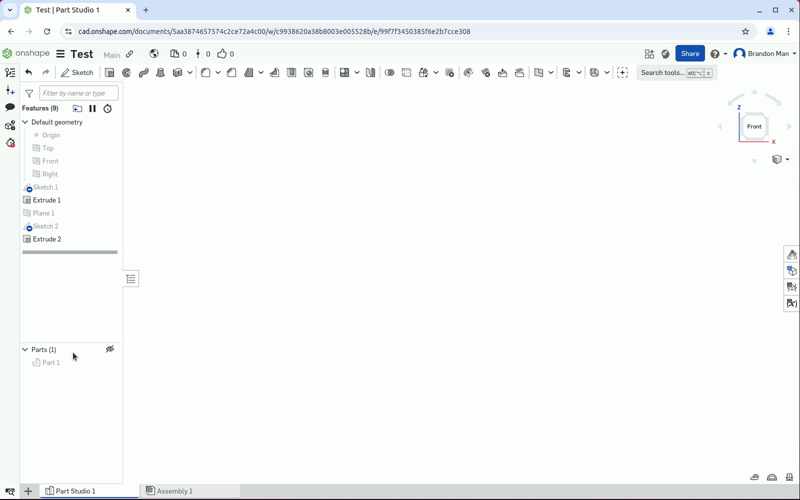
key_up(shift)
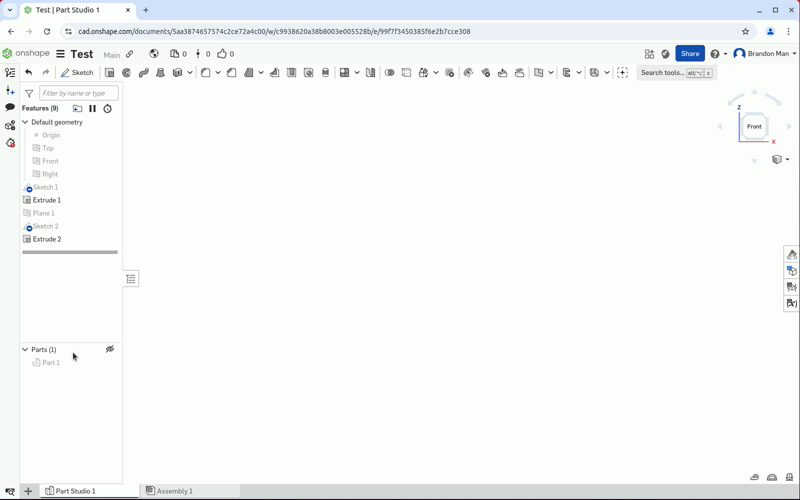
key(space)
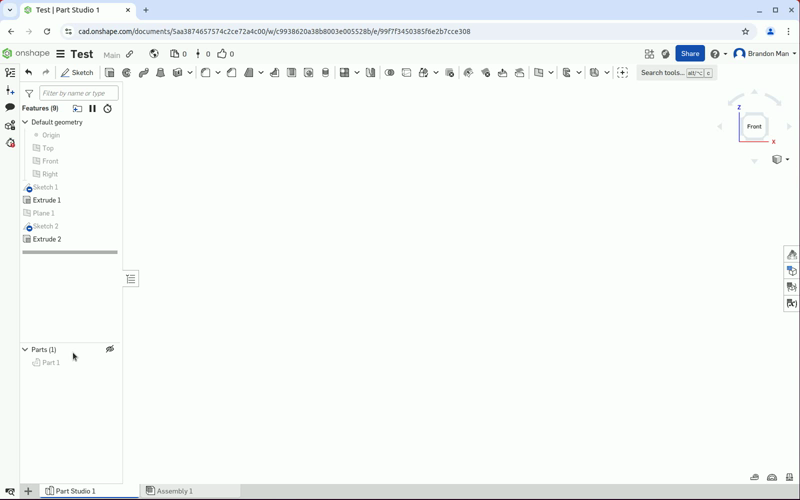
key_down(shift)
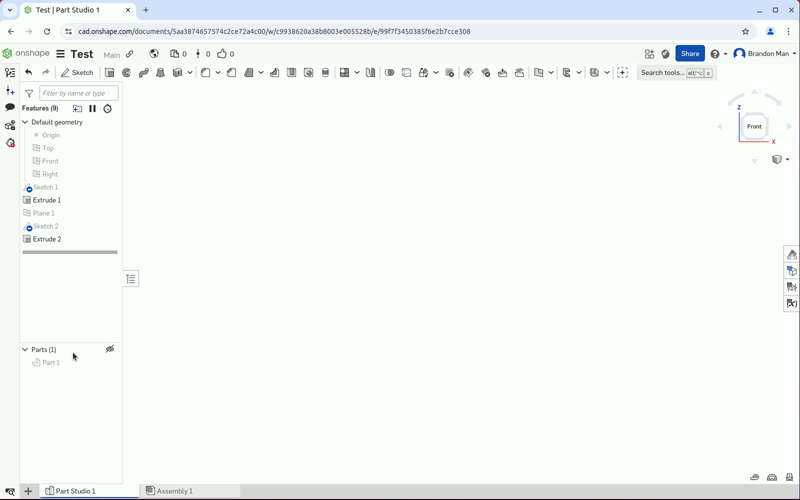
key(left)
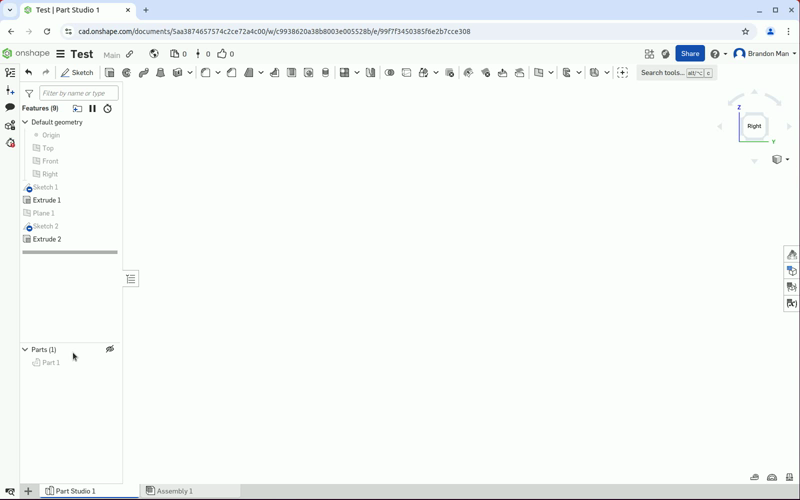
key_up(shift)
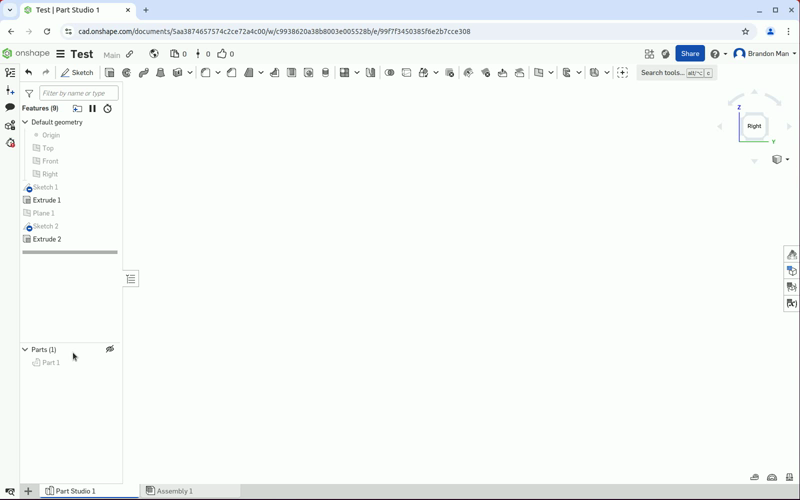
mouse_move(73, 352)
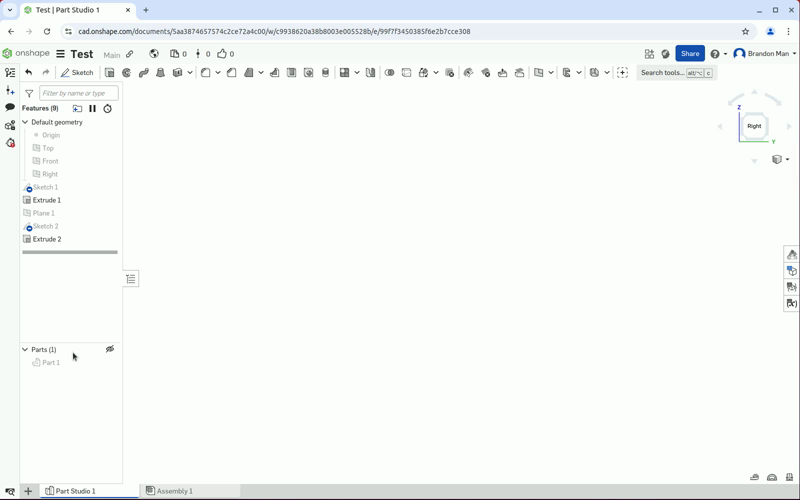
key(shift+y)
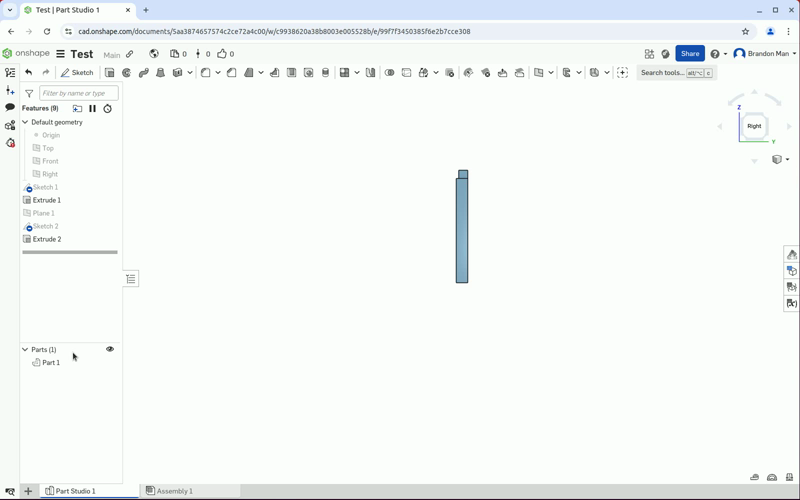
mouse_move(541, 75)
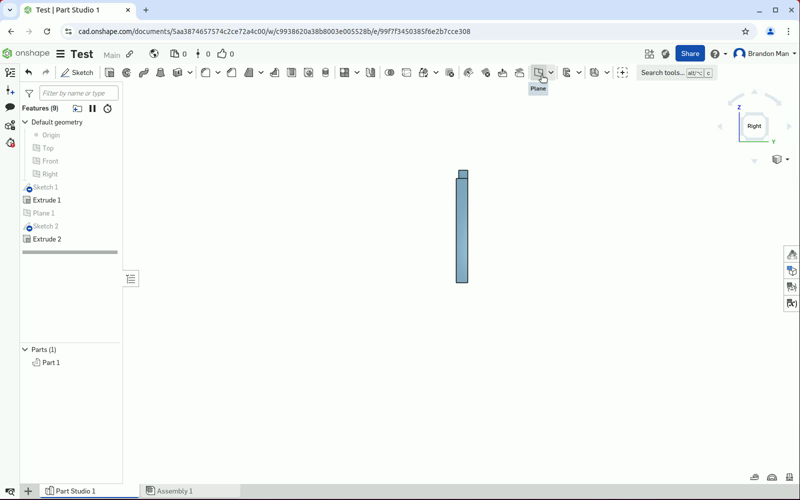
click(541, 75)
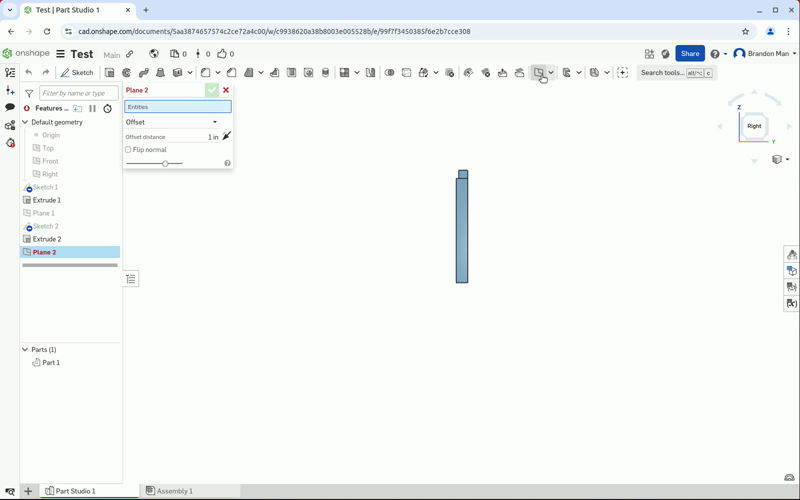
mouse_move(73, 176)
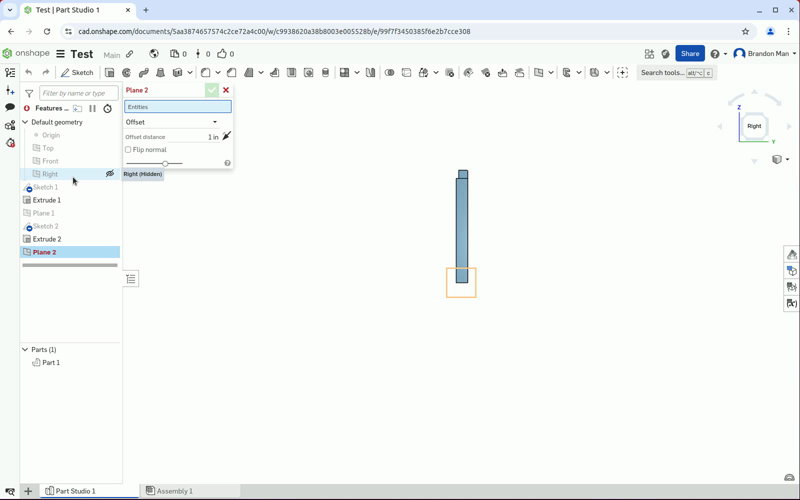
click(73, 176)
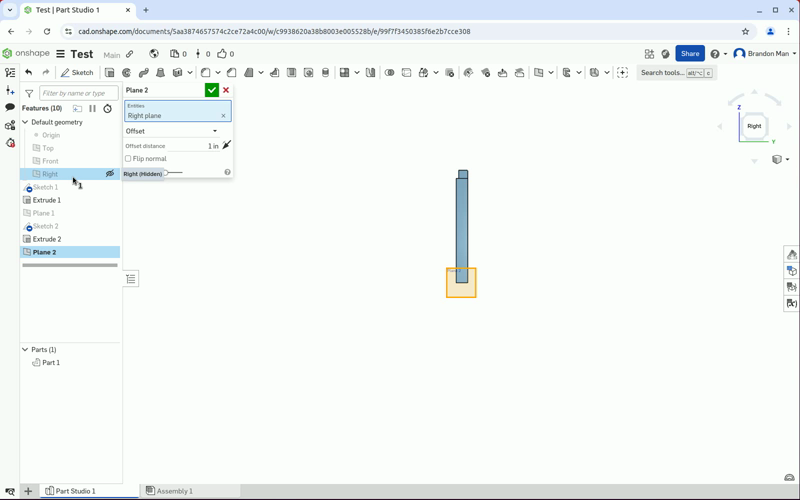
key(tab, 2)
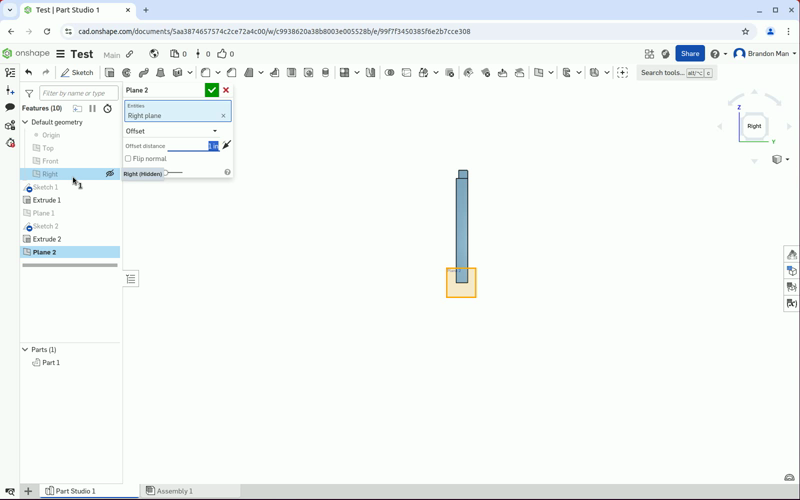
text(0.493)
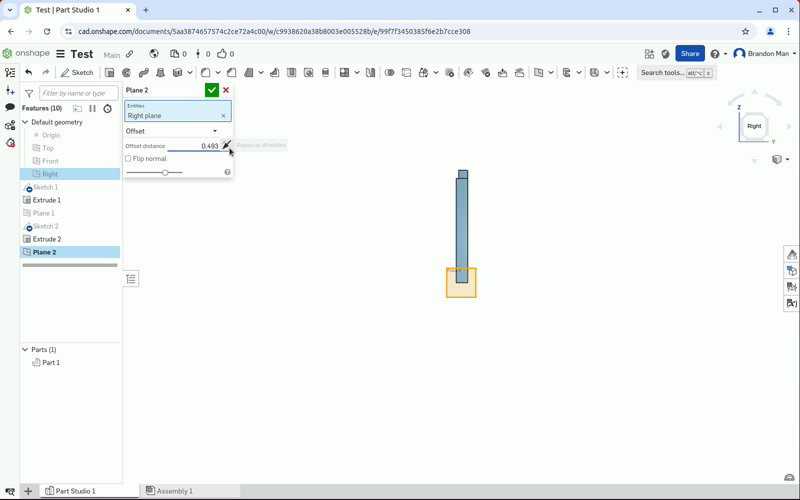
mouse_move(229, 147)
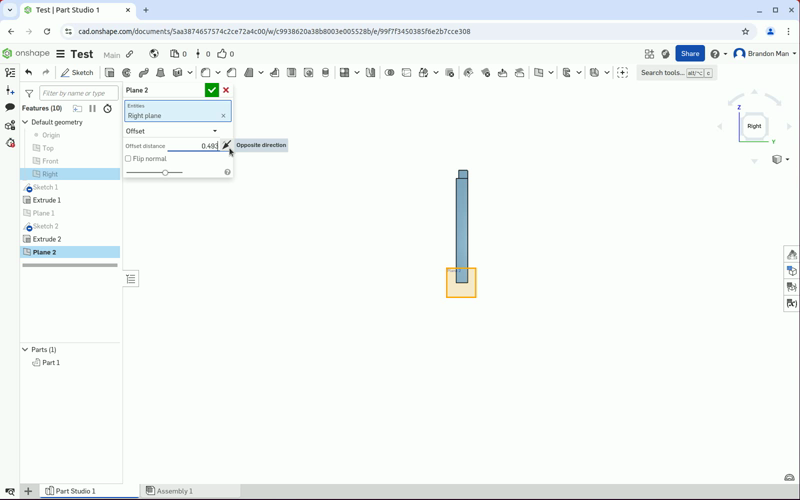
click(229, 147)
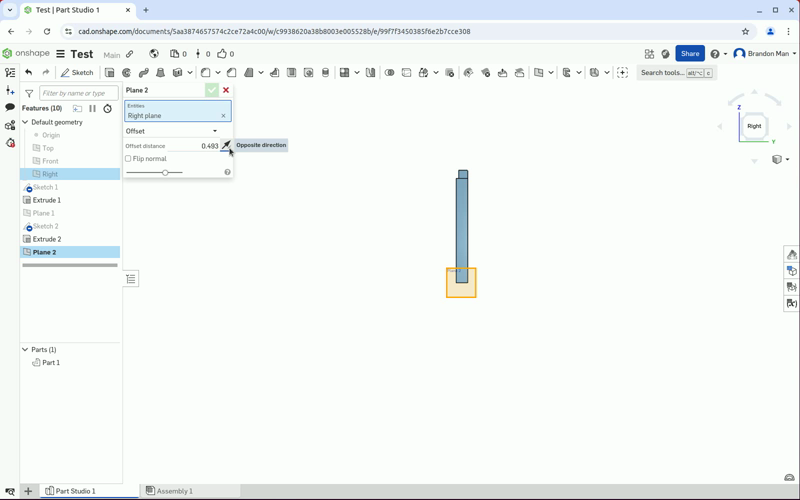
key(enter, 2)
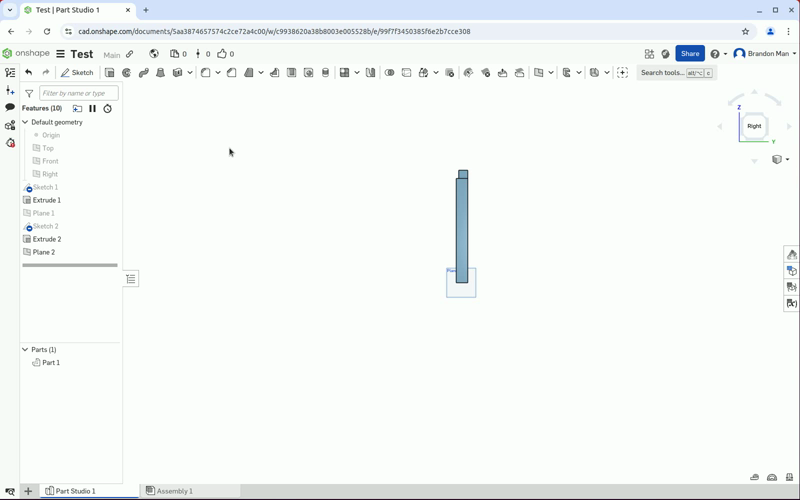
key(shift+s)
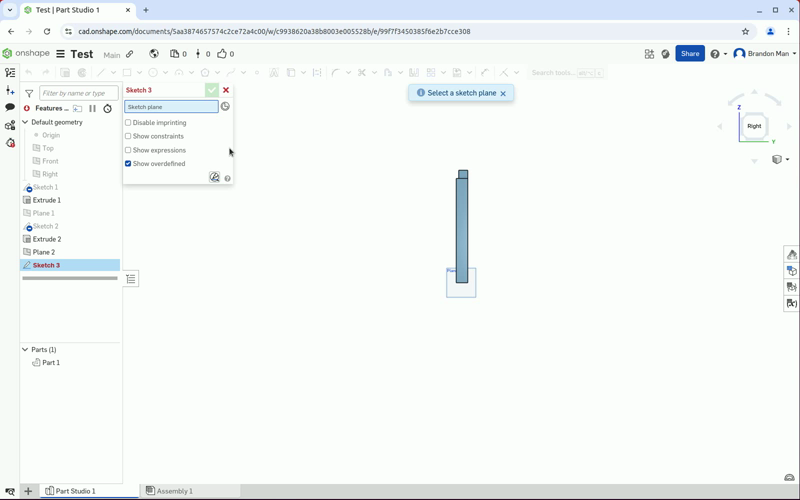
mouse_move(73, 254)
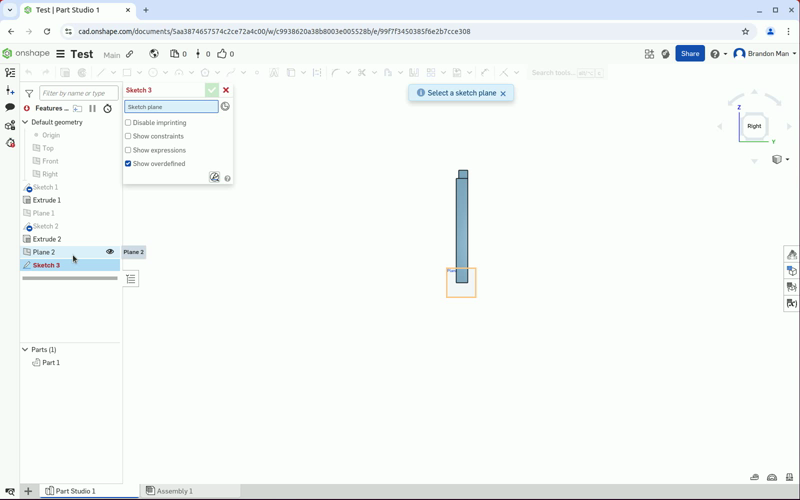
click(73, 254)
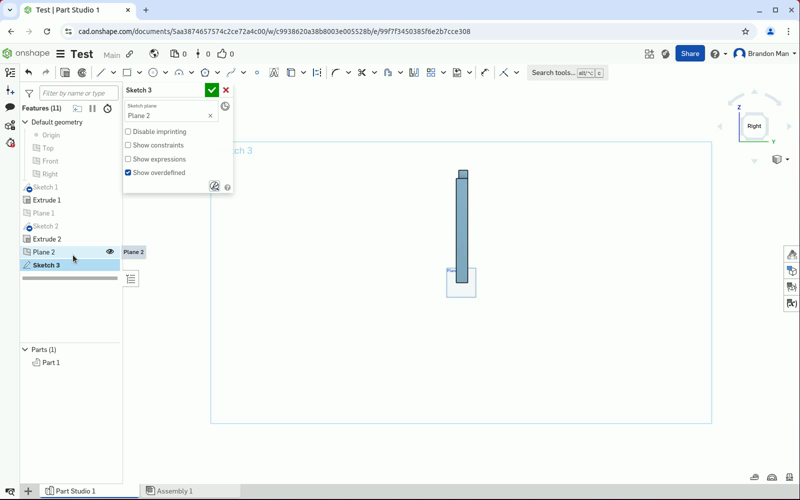
mouse_move(73, 352)
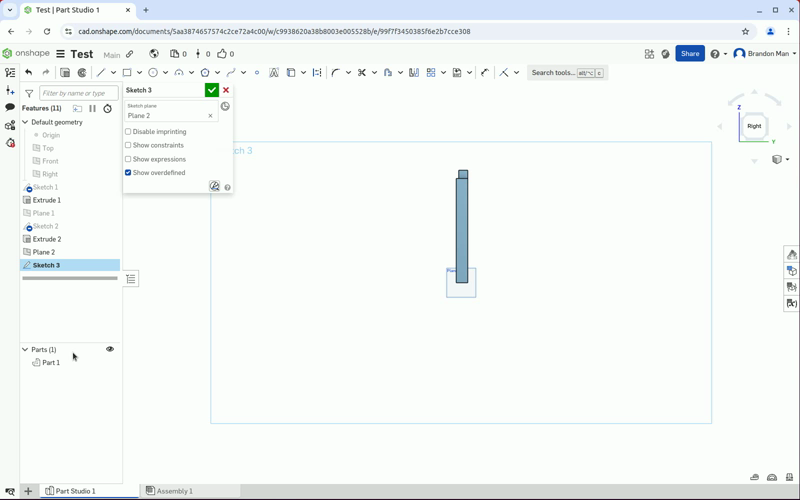
key(y)
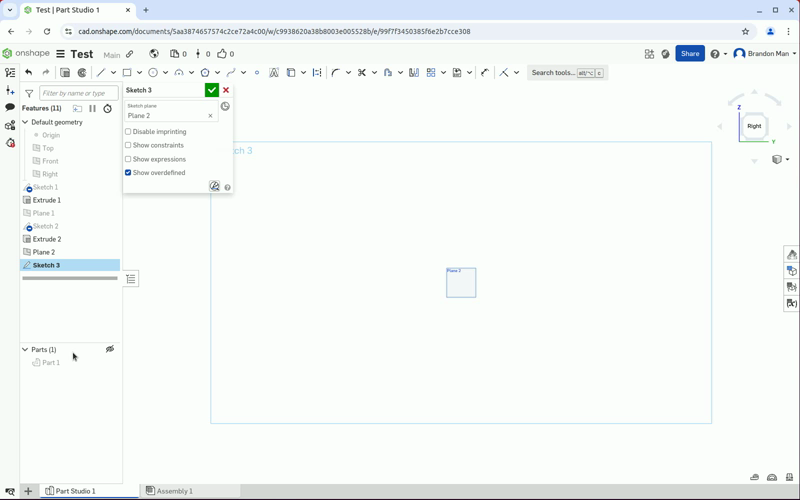
key(l)
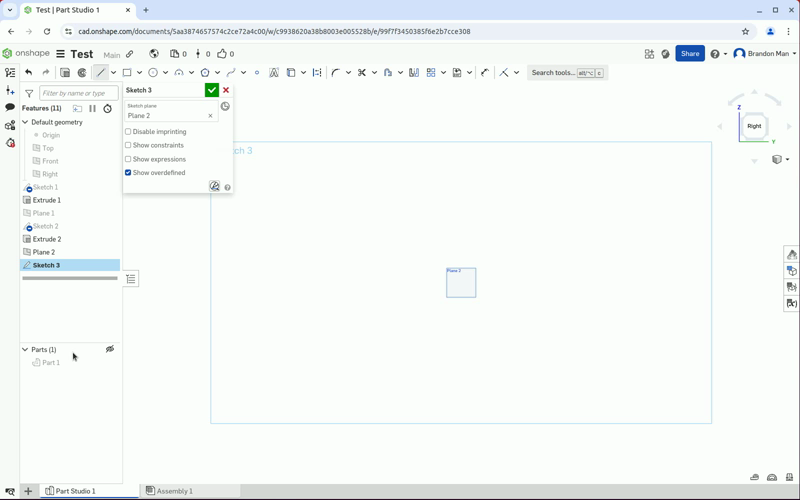
key_down(shift)
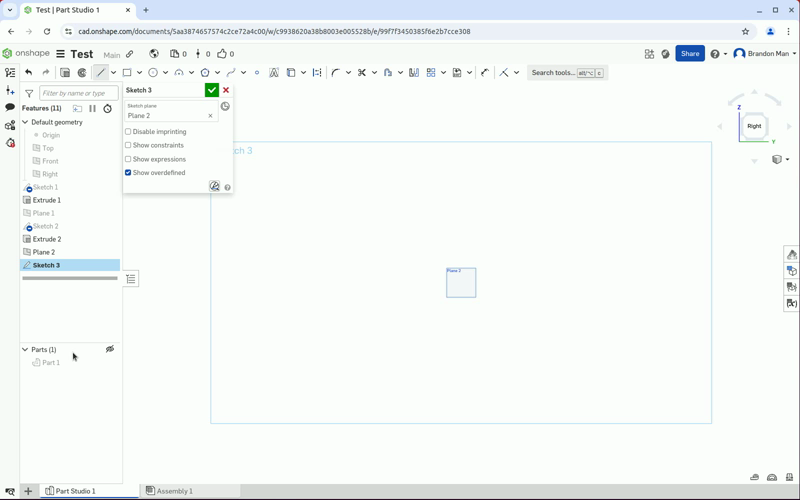
mouse_move(456, 241)
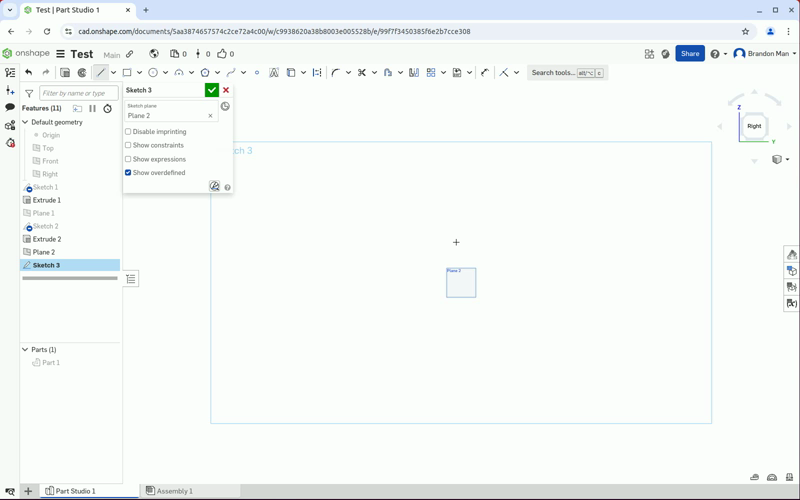
click(456, 241)
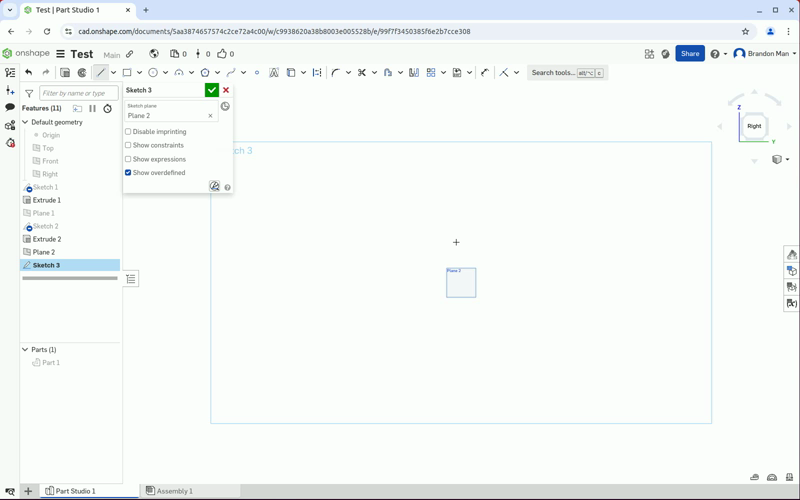
key_up(shift)
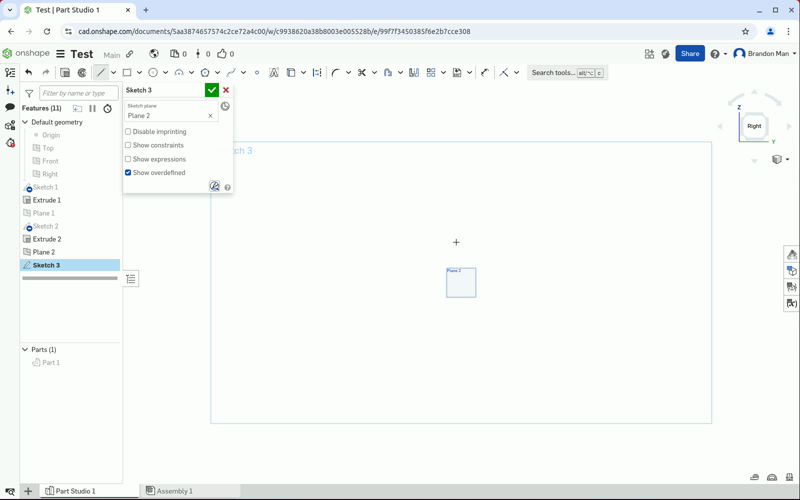
key_down(shift)
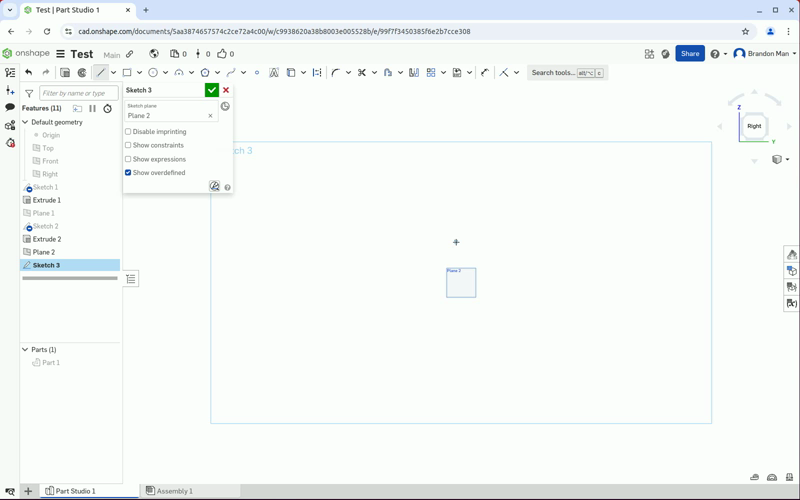
mouse_move(486, 241)
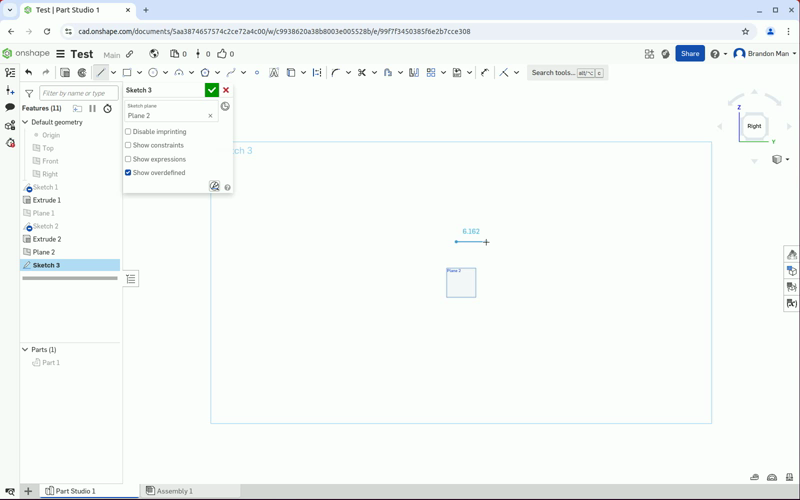
mouse_move(467, 241)
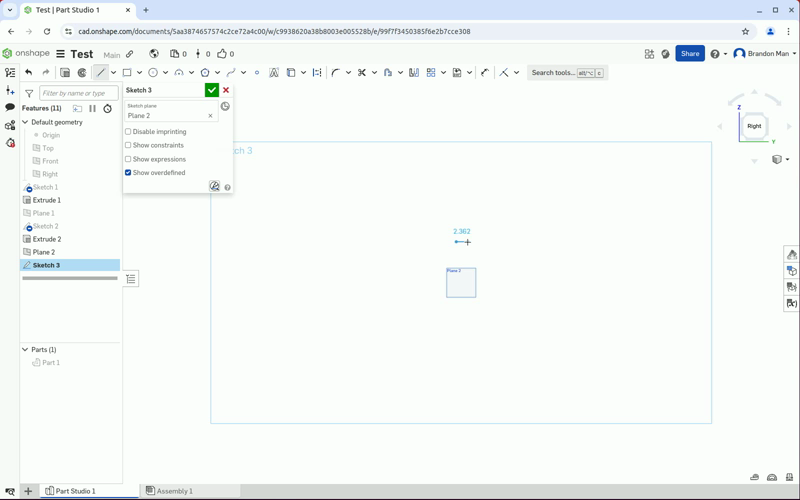
click(467, 241)
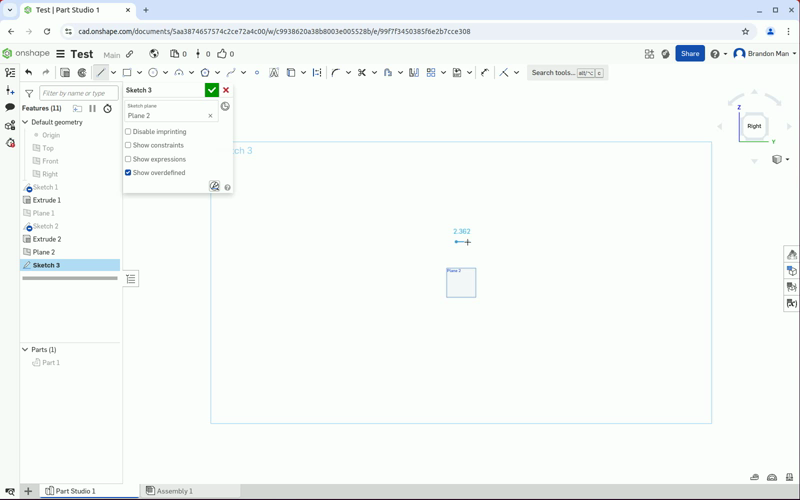
key_up(shift)
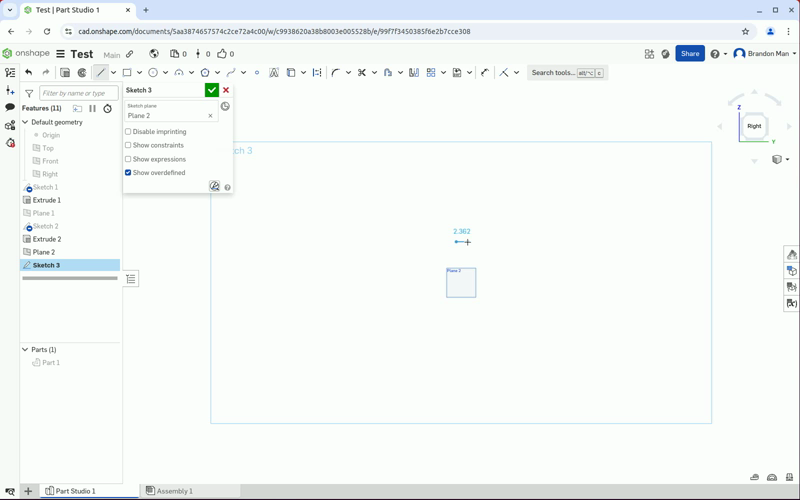
key_down(shift)
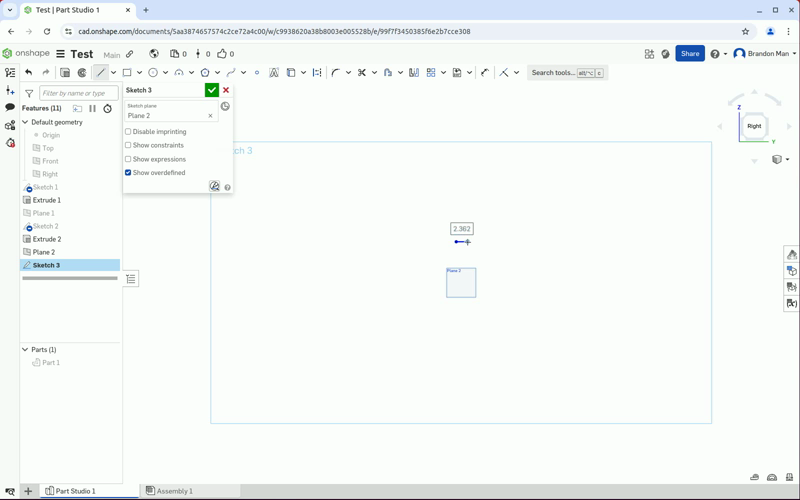
mouse_move(497, 241)
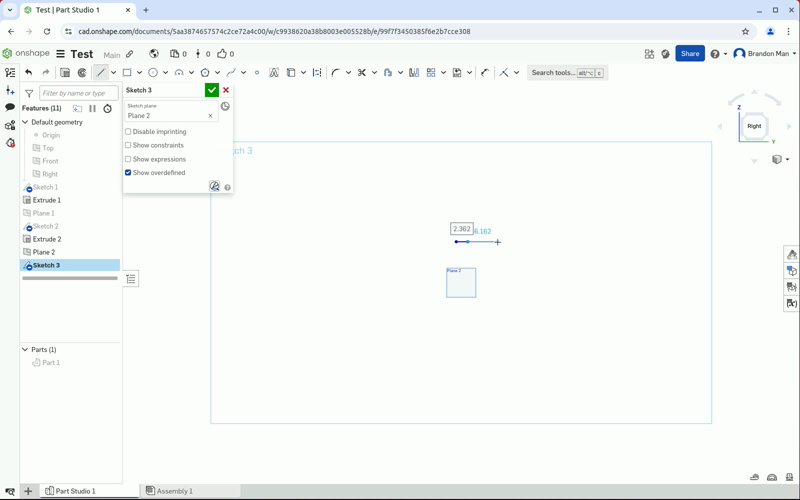
mouse_move(467, 235)
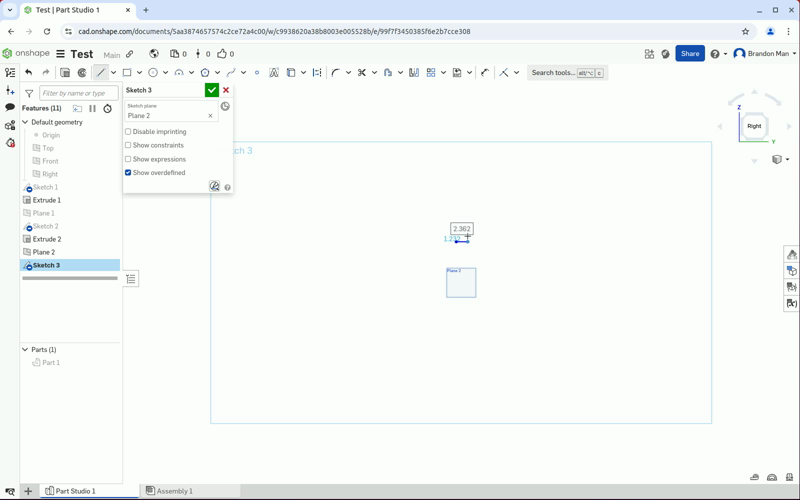
scroll(6)
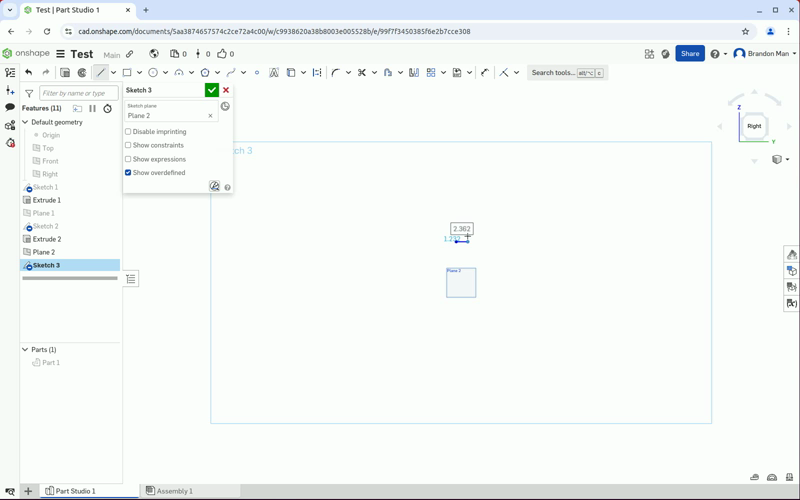
scroll(6)
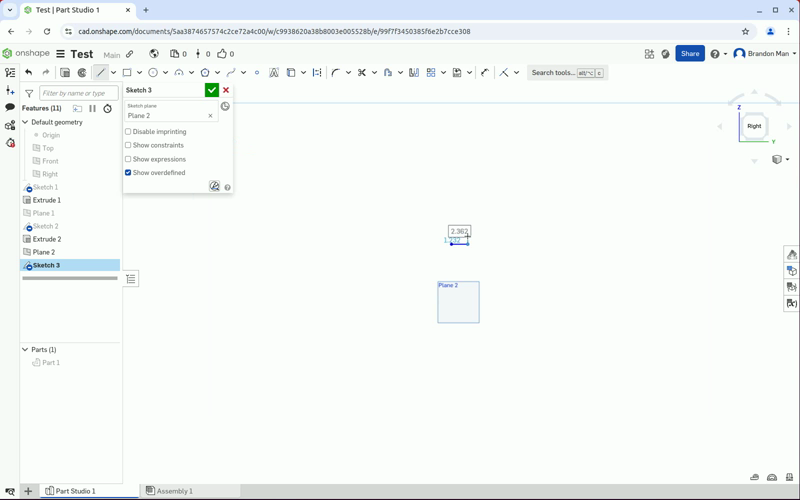
scroll(6)
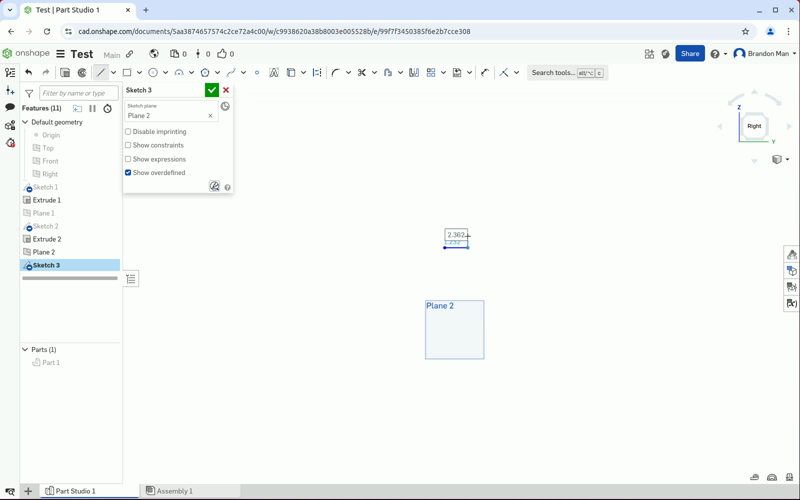
scroll(6)
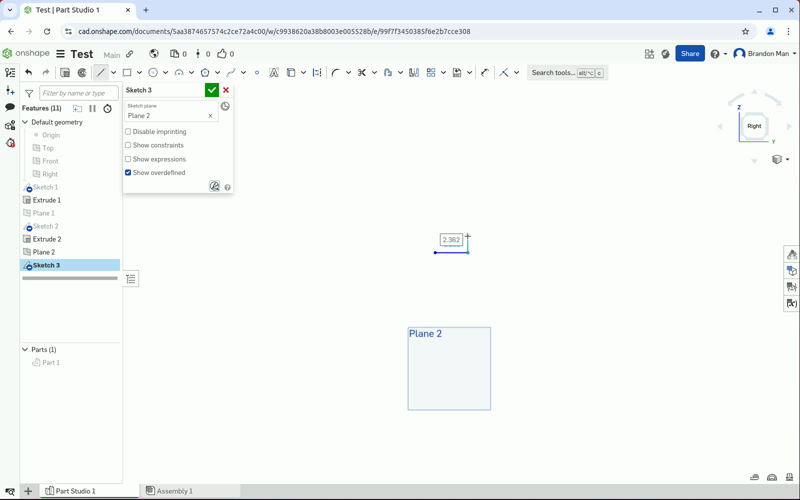
scroll(6)
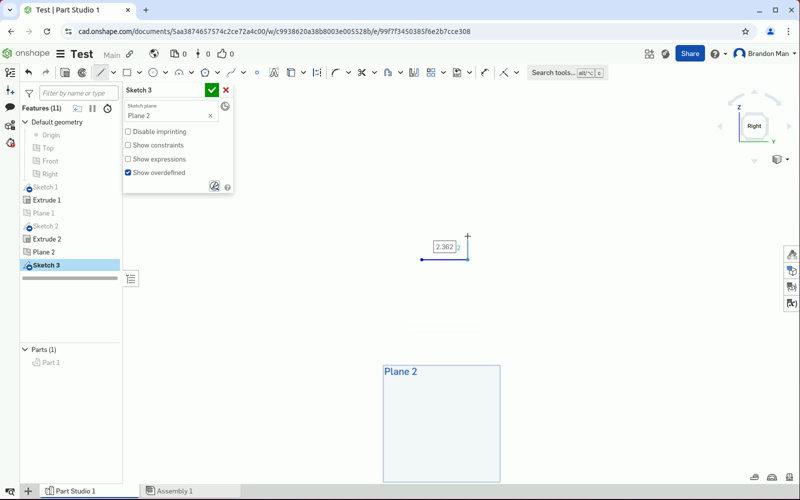
scroll(6)
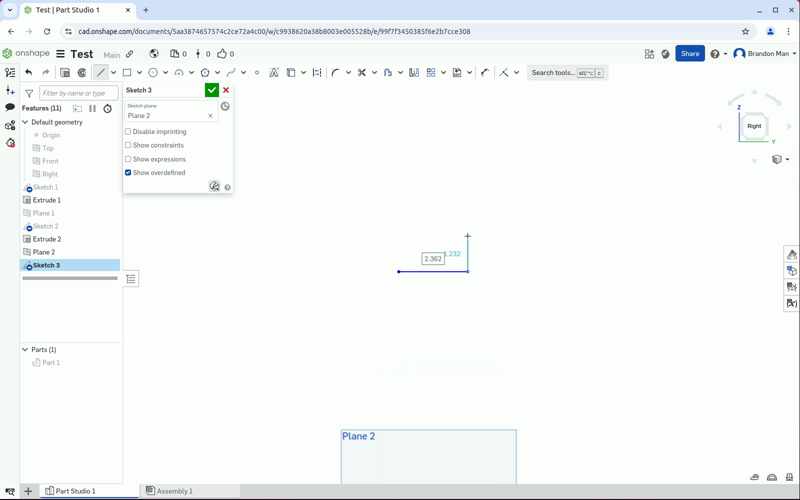
scroll(6)
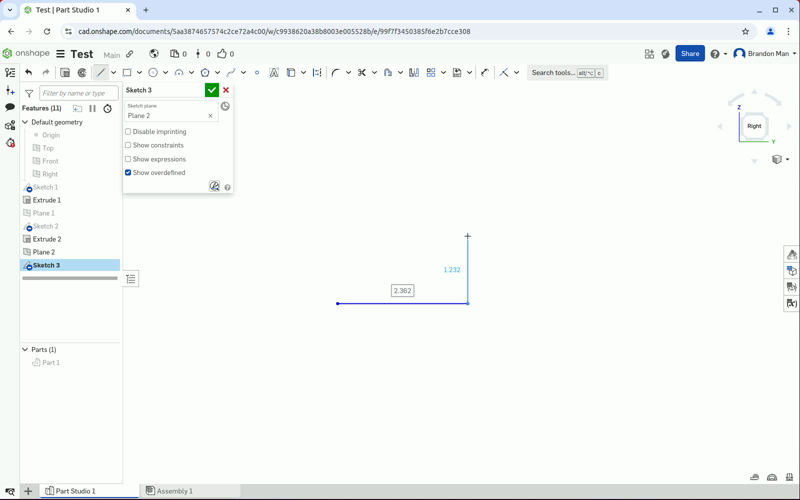
click(467, 235)
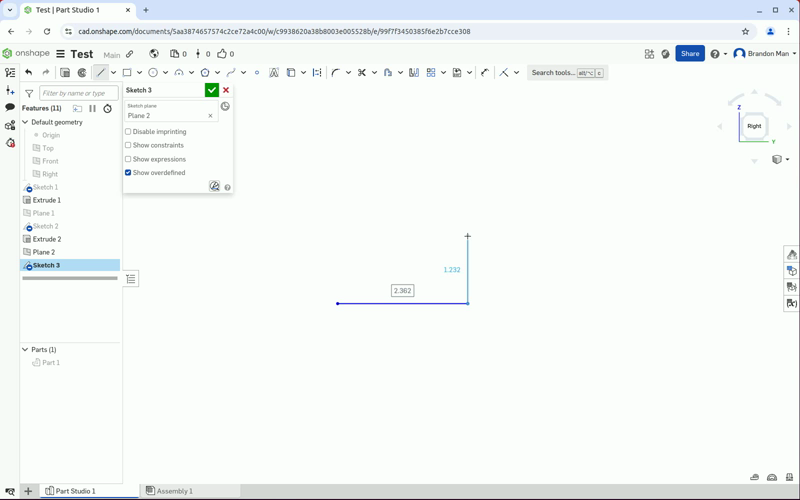
scroll(-6)
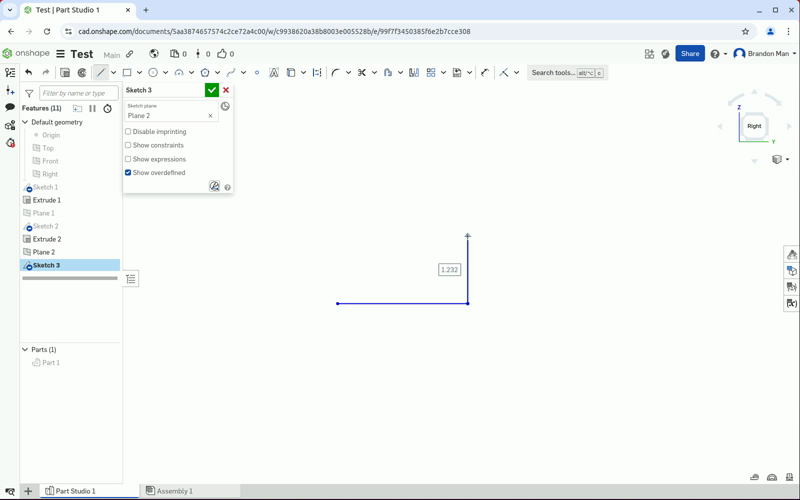
scroll(-6)
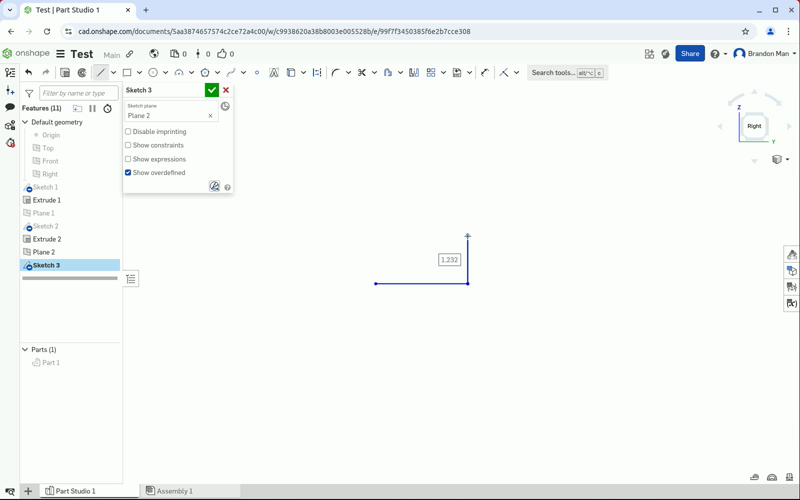
scroll(-6)
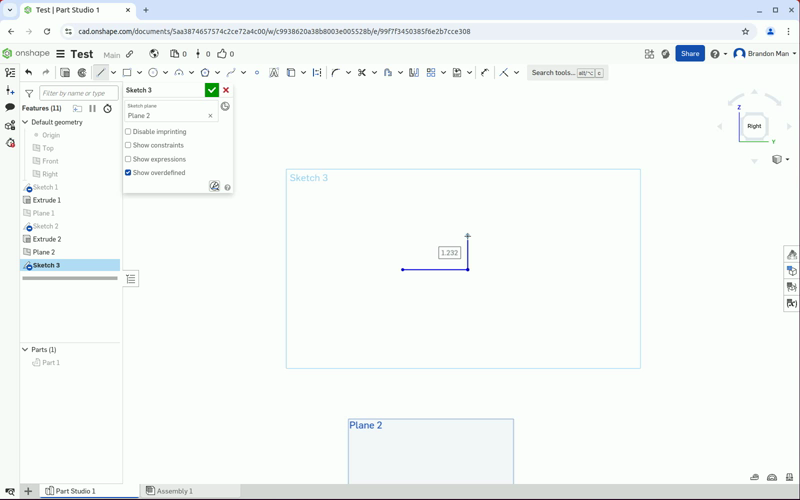
scroll(-6)
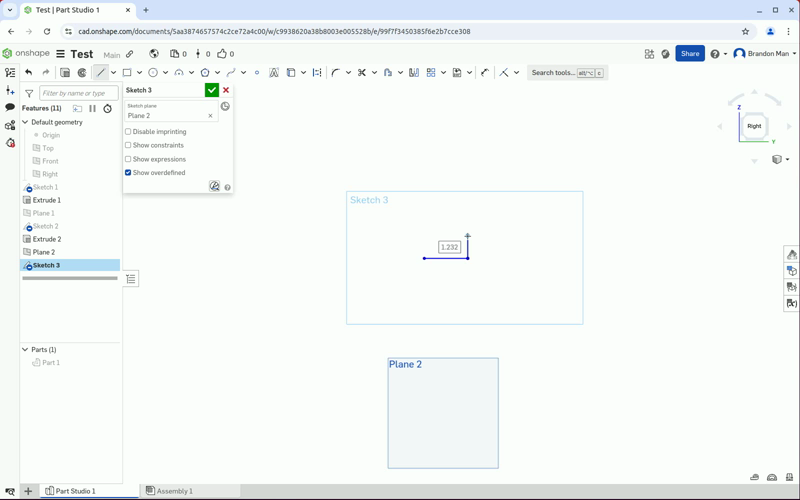
scroll(-6)
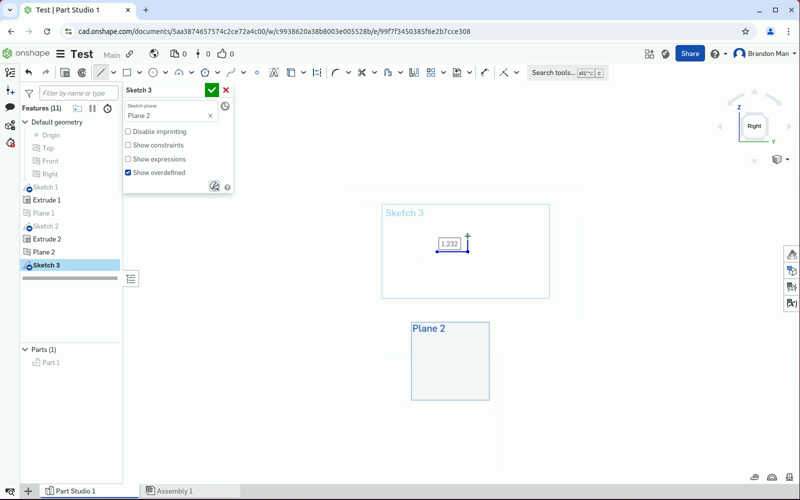
scroll(-6)
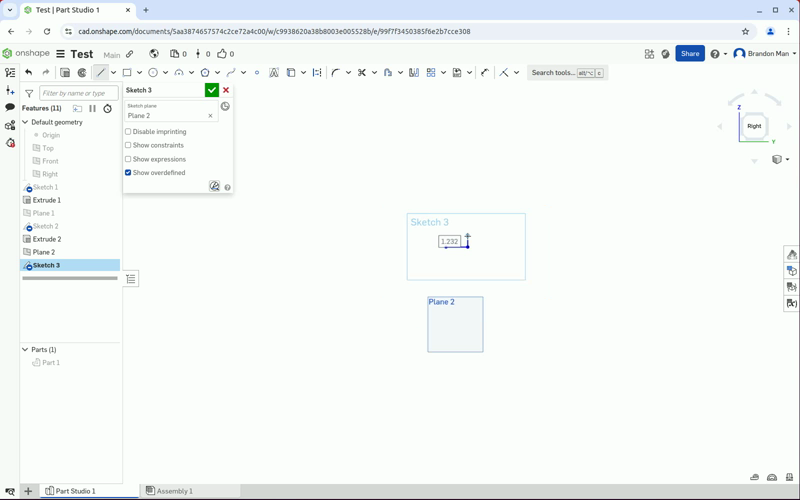
scroll(-6)
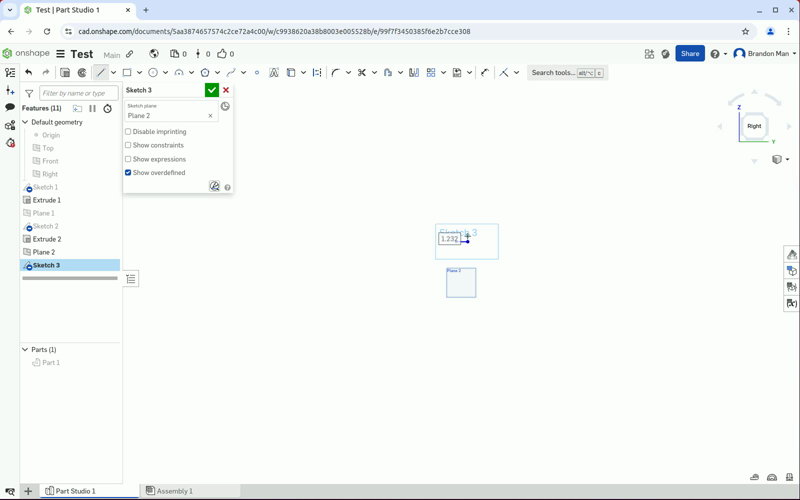
key_up(shift)
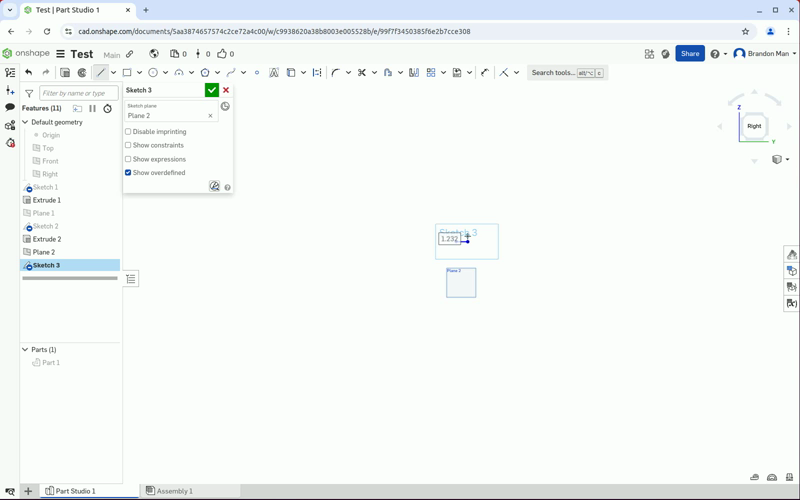
key_down(shift)
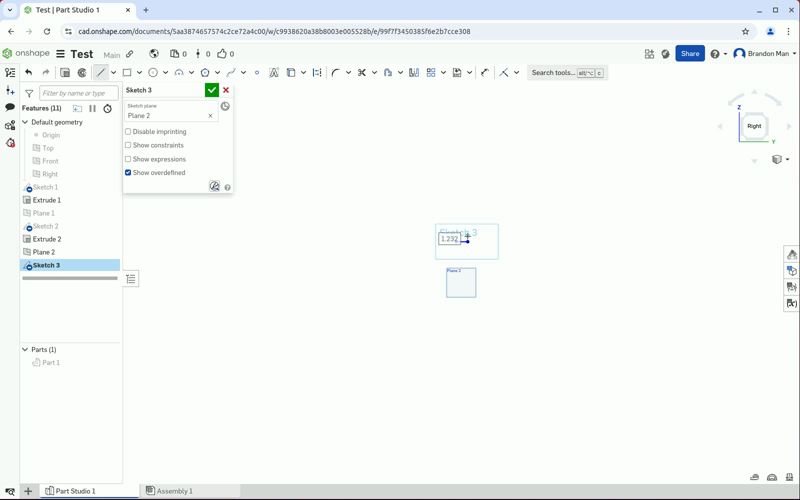
mouse_move(497, 235)
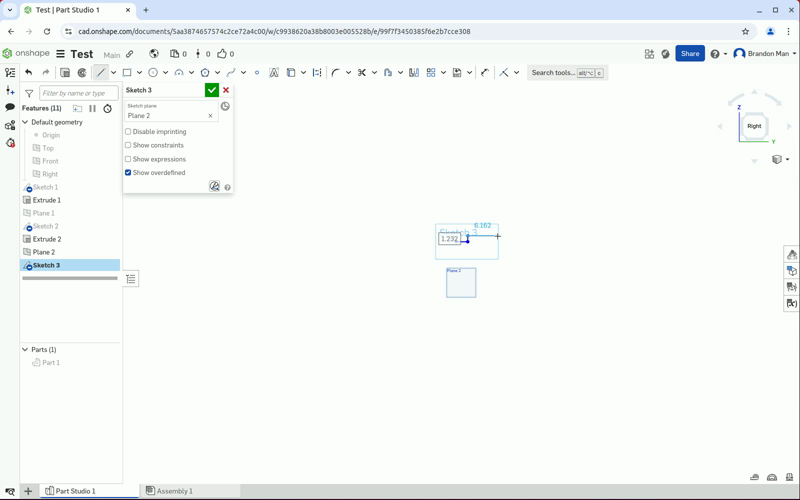
mouse_move(456, 235)
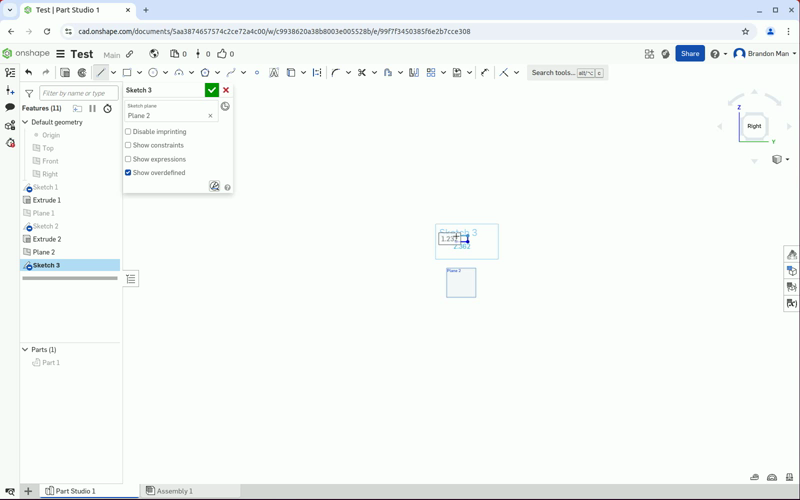
click(456, 235)
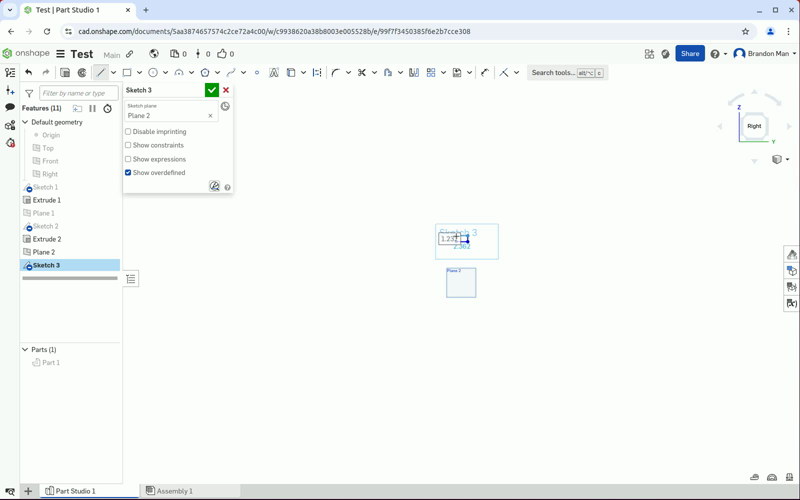
key_up(shift)
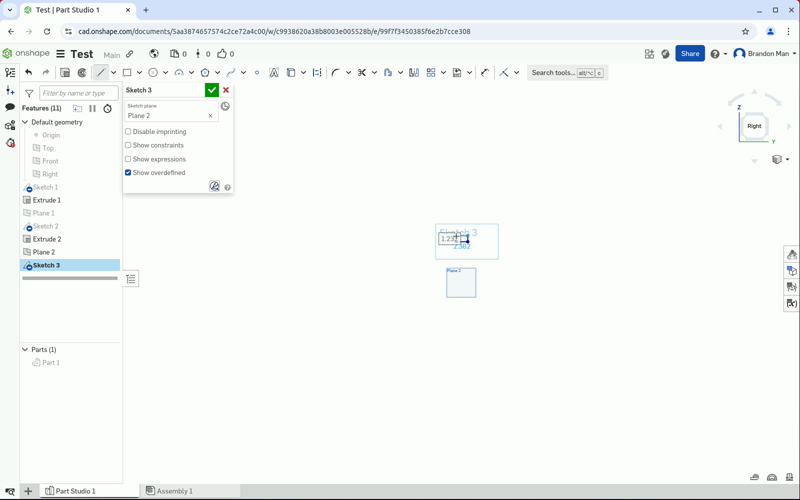
mouse_move(486, 235)
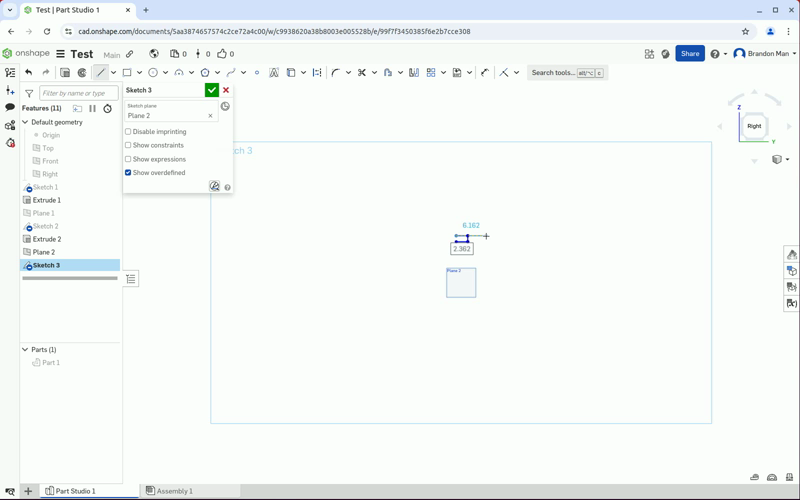
key_down(shift)
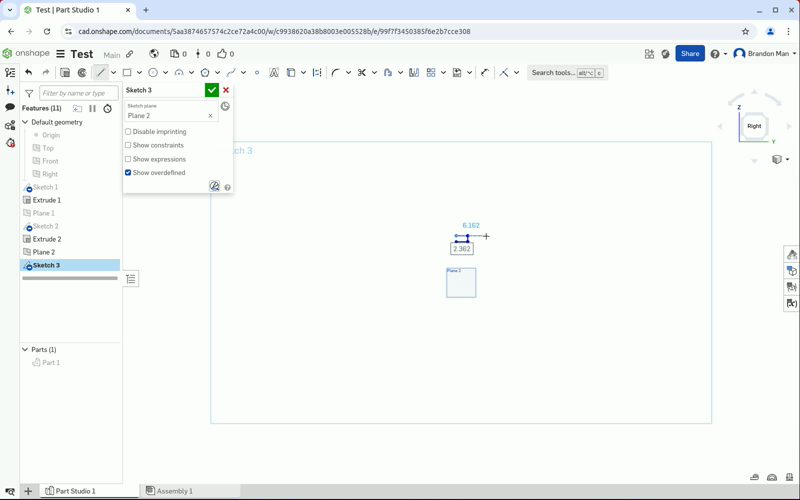
mouse_move(456, 241)
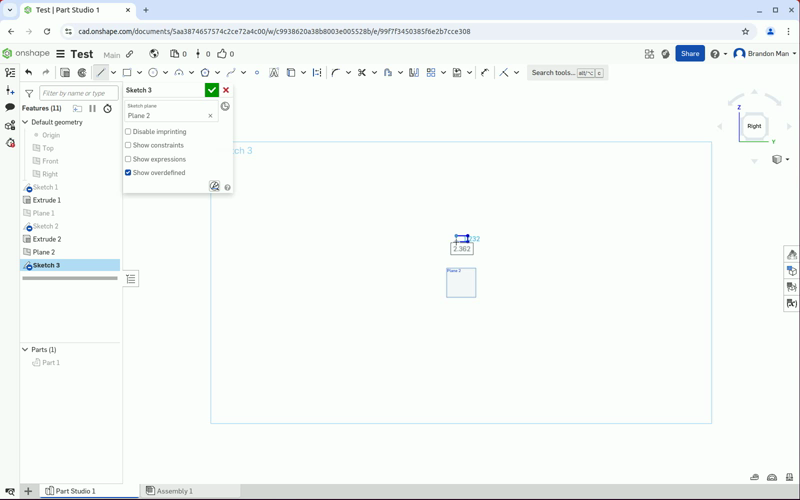
scroll(6)
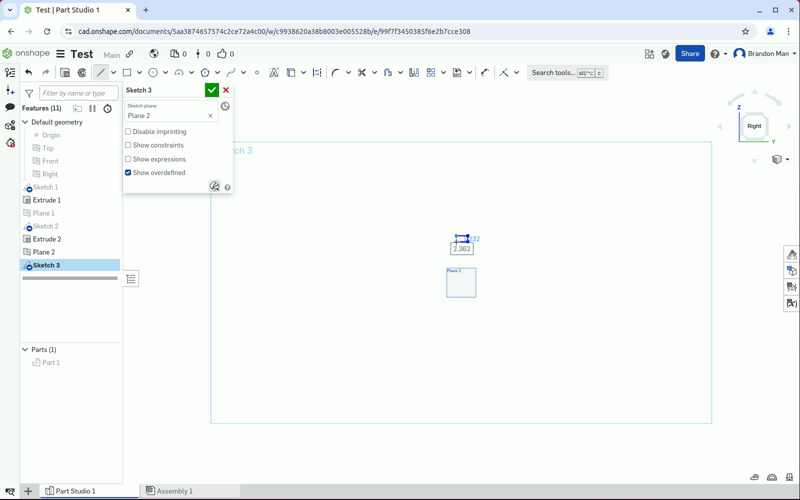
scroll(6)
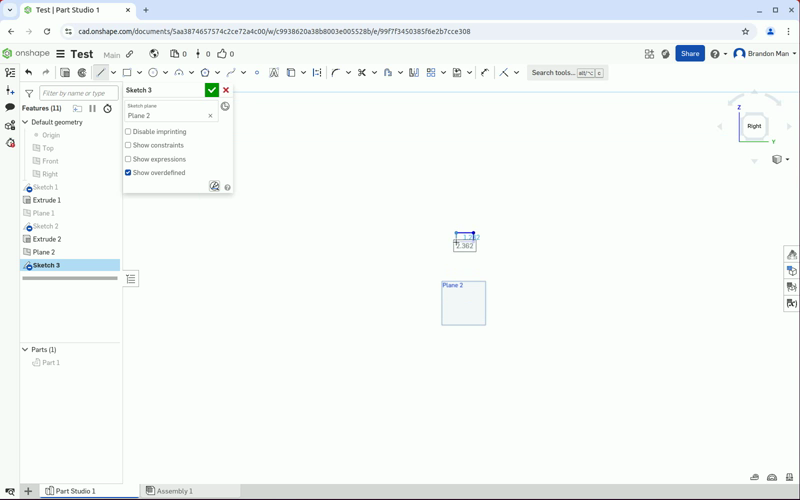
scroll(6)
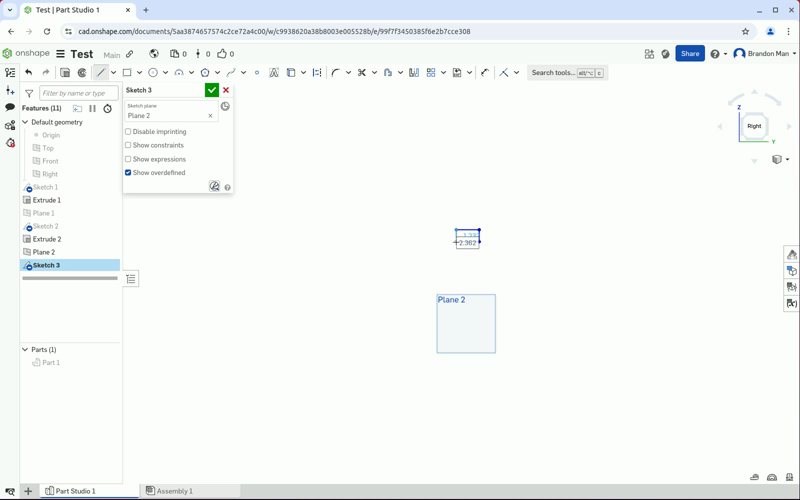
scroll(6)
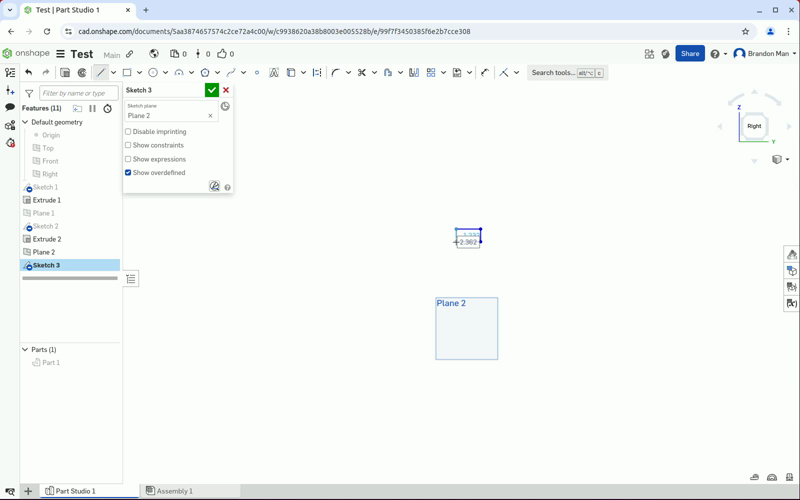
scroll(6)
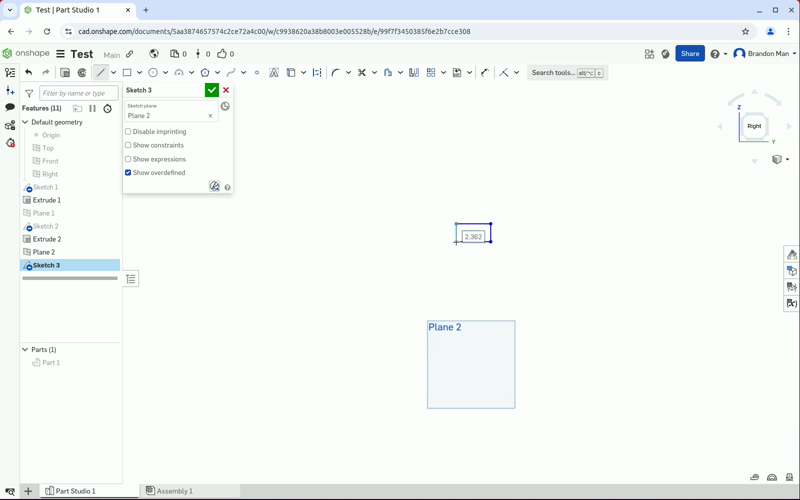
scroll(6)
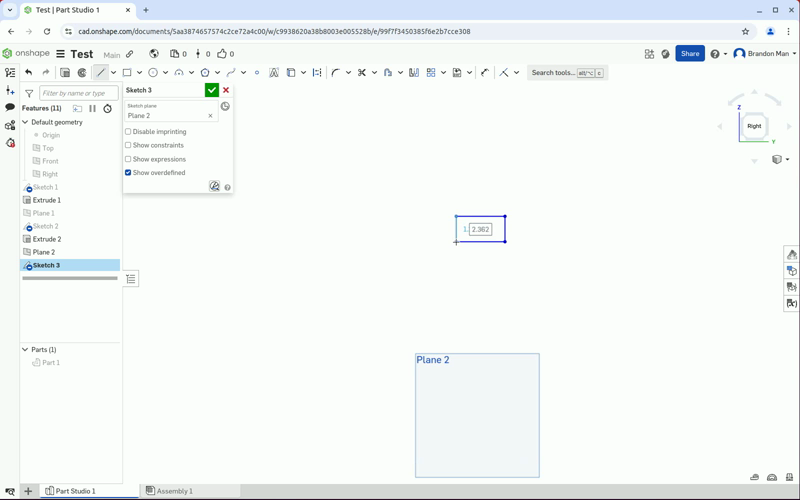
scroll(6)
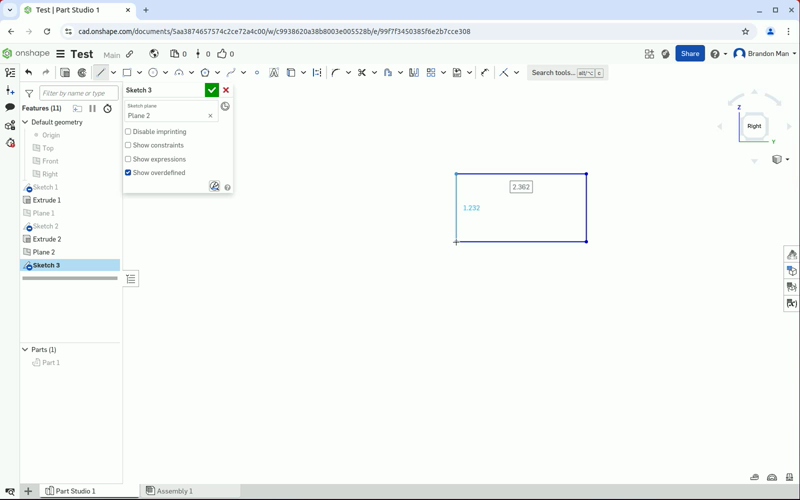
key_up(shift)
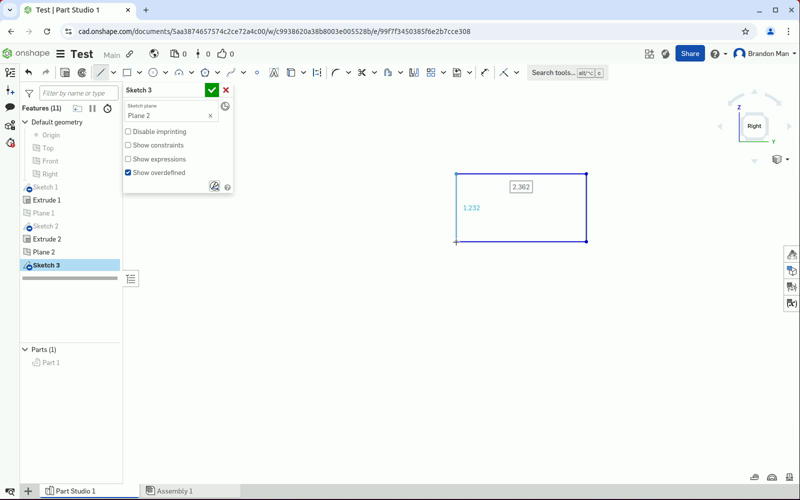
click(456, 241)
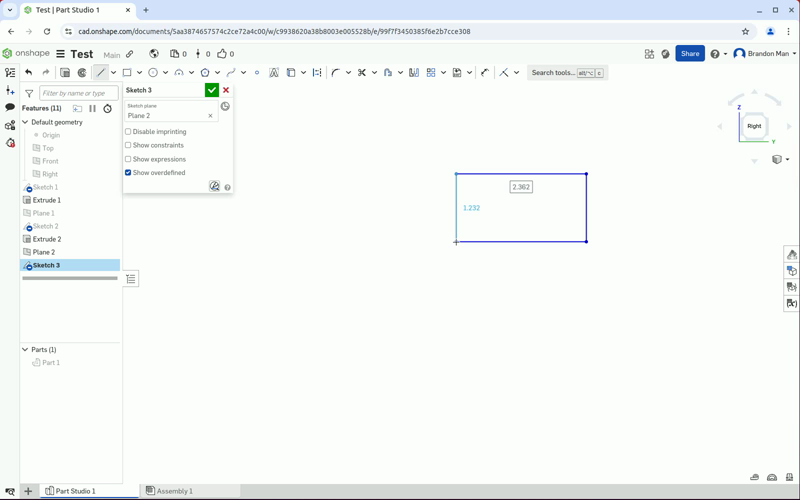
scroll(-6)
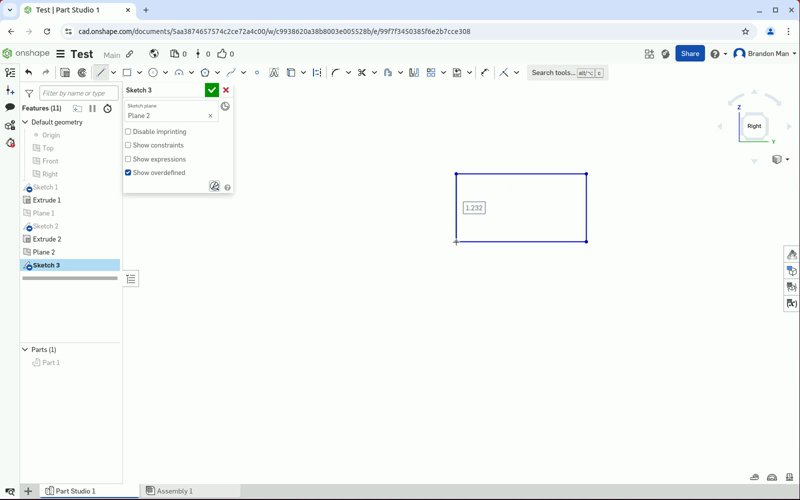
scroll(-6)
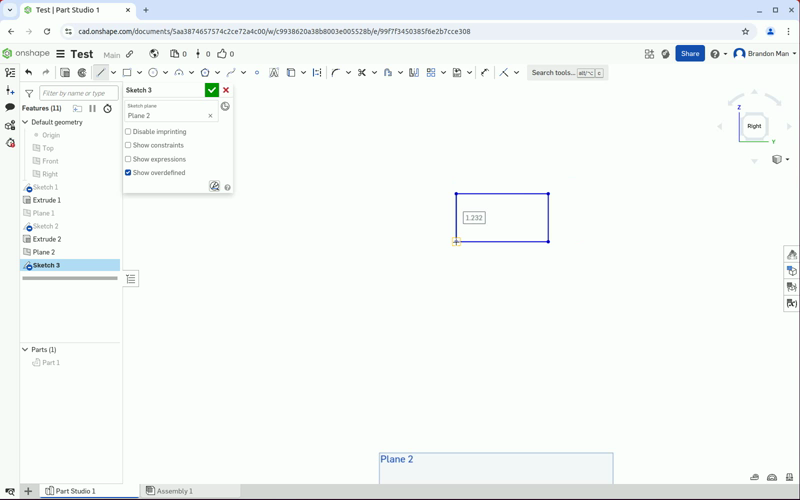
scroll(-6)
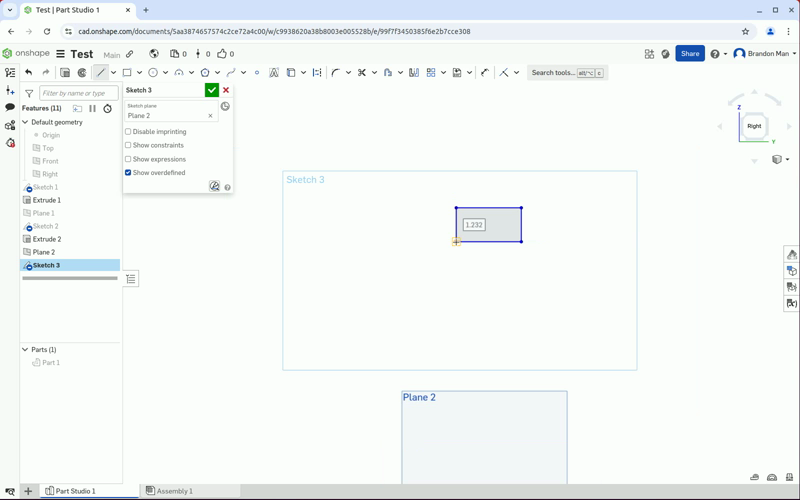
scroll(-6)
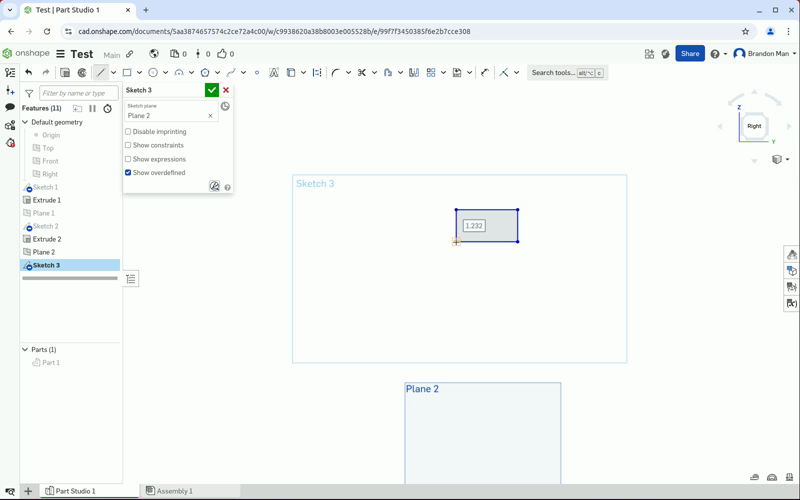
scroll(-6)
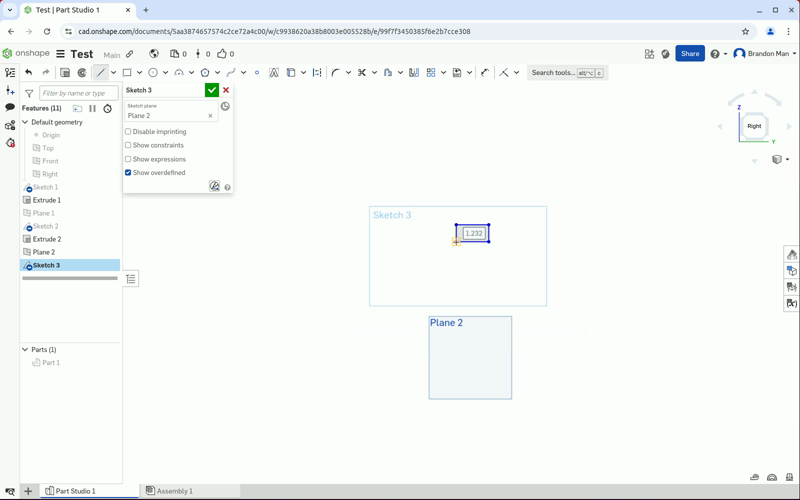
scroll(-6)
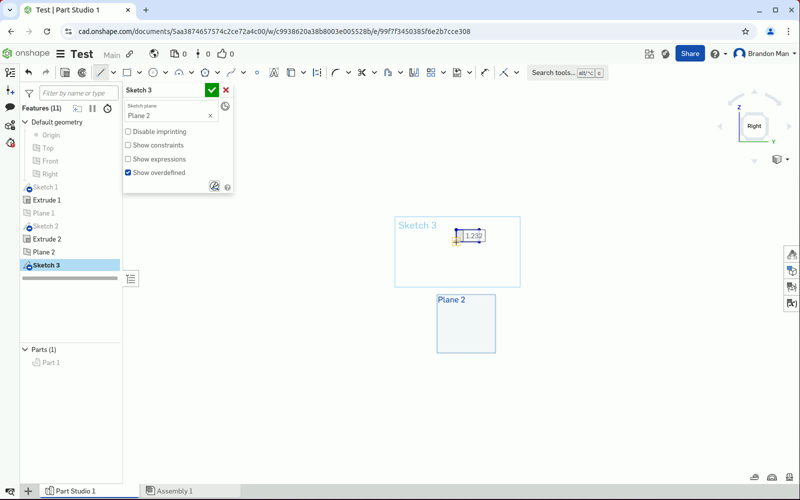
scroll(-6)
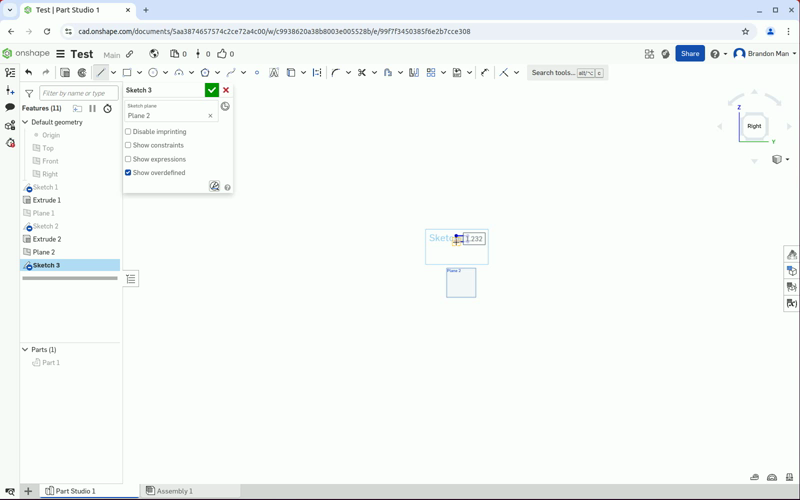
key(esc)
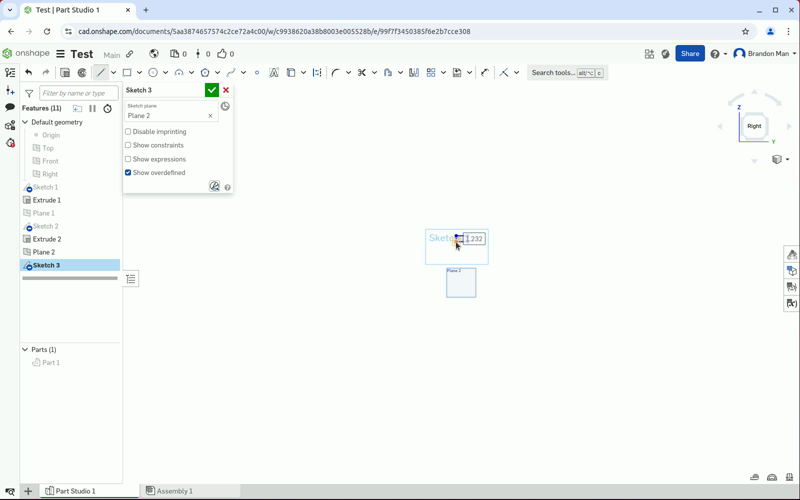
mouse_move(464, 241)
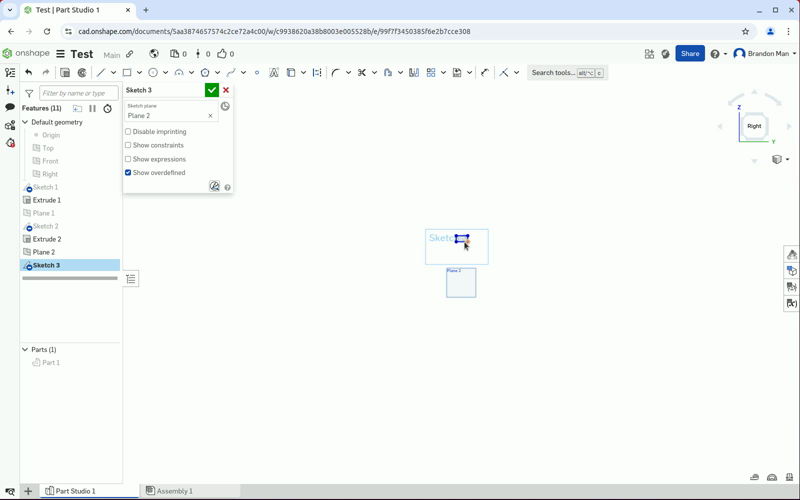
scroll(6)
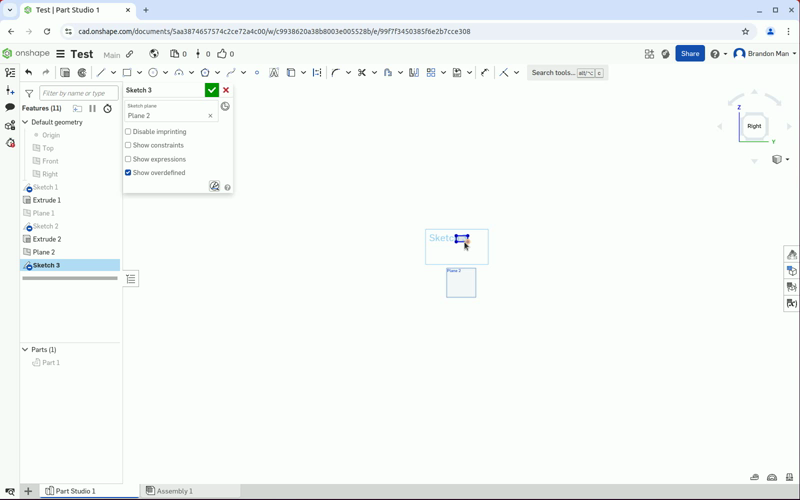
scroll(6)
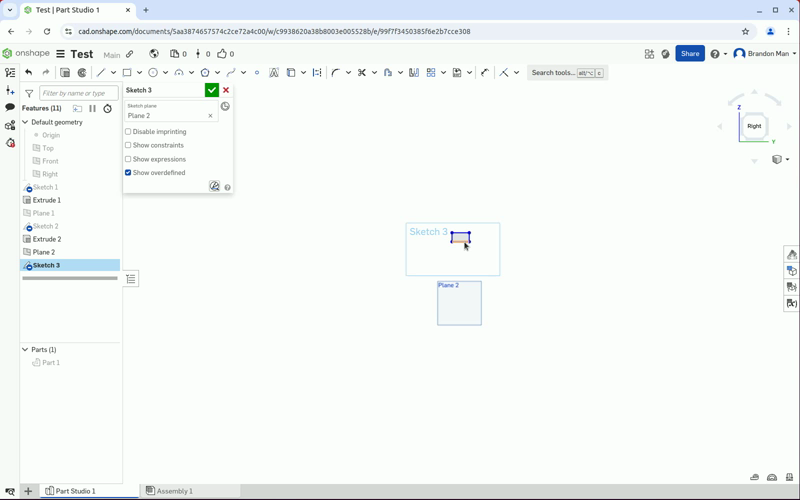
scroll(6)
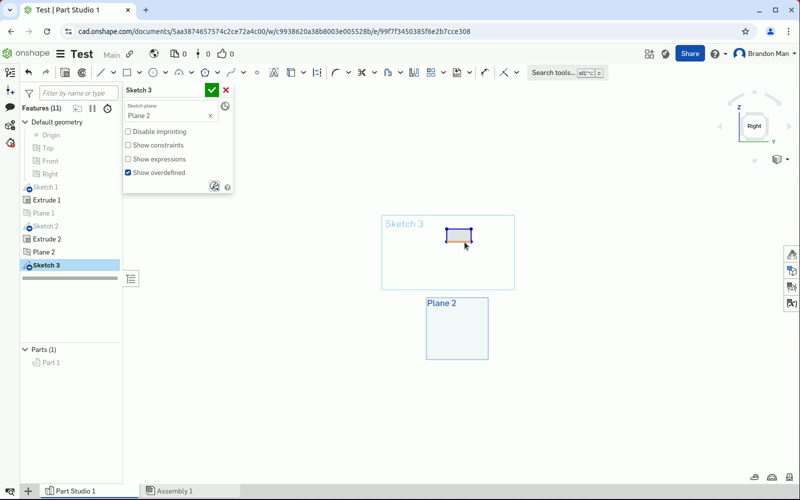
scroll(6)
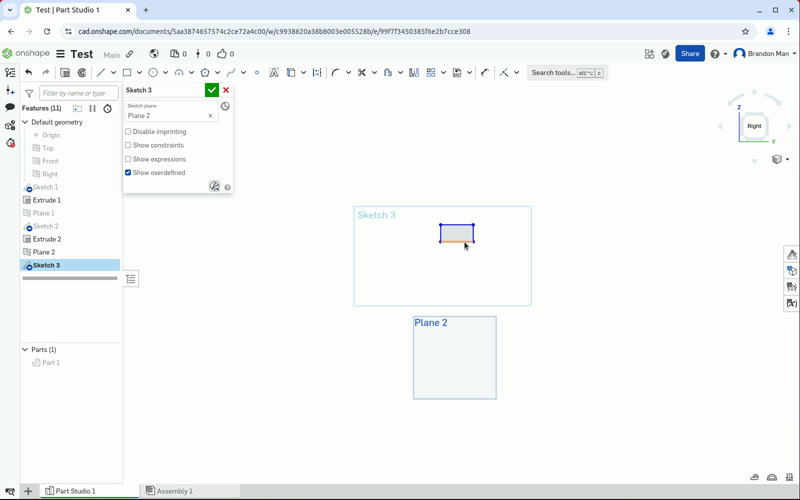
scroll(6)
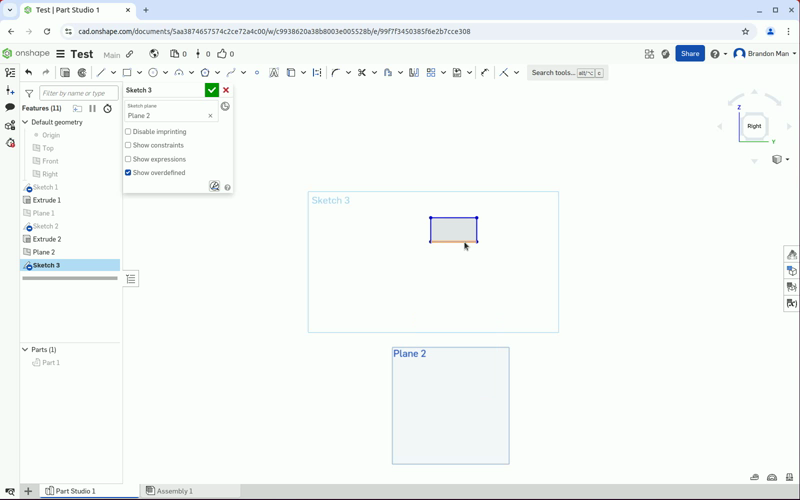
scroll(6)
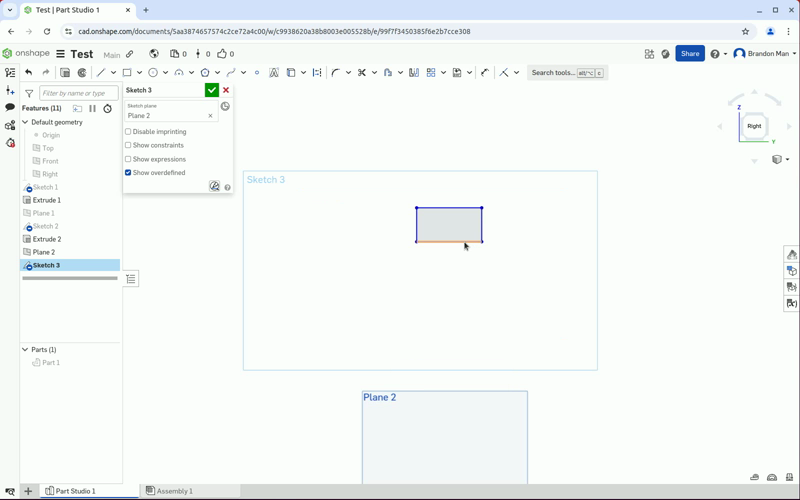
scroll(6)
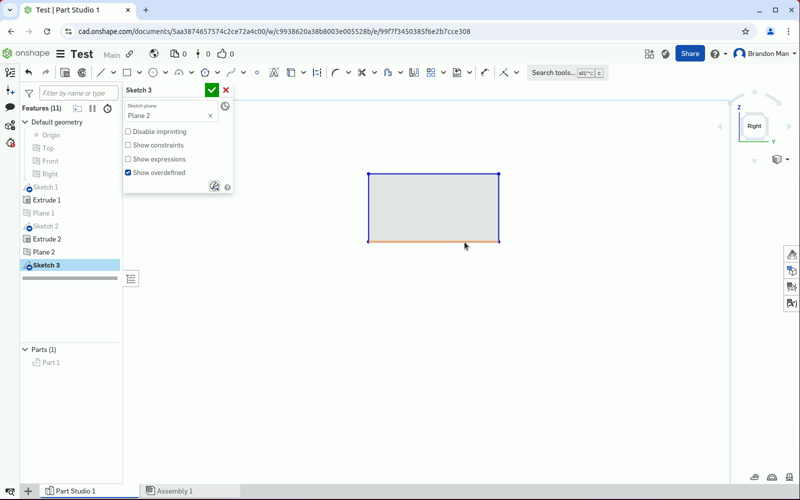
click(464, 241)
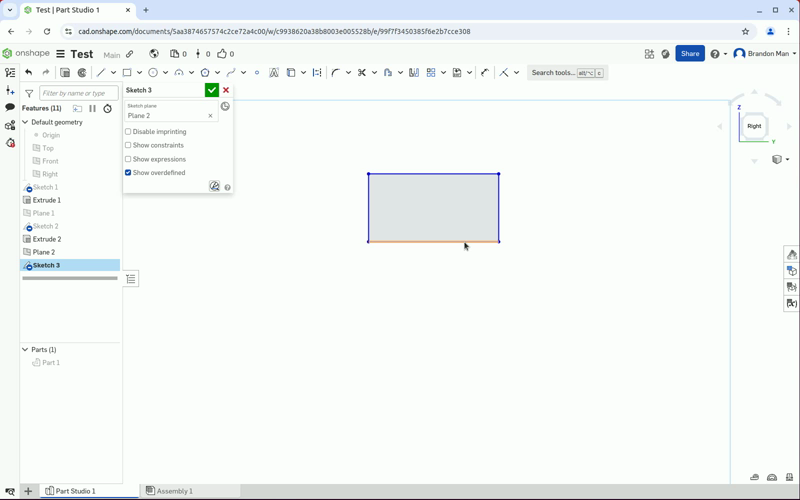
scroll(-6)
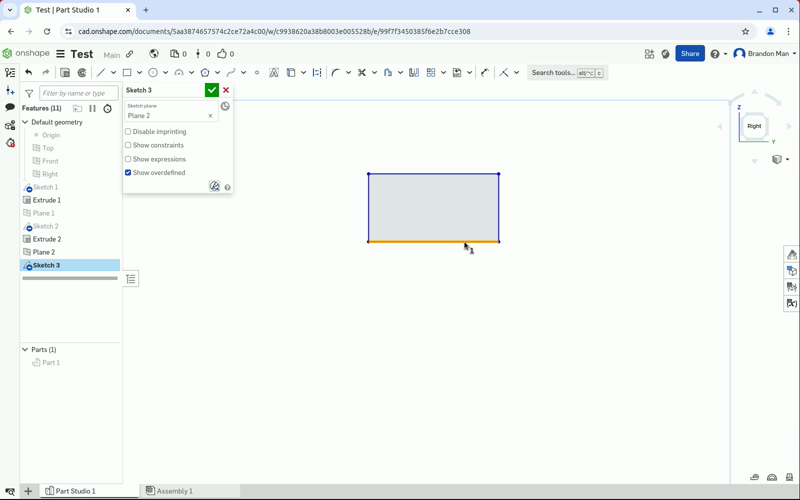
scroll(-6)
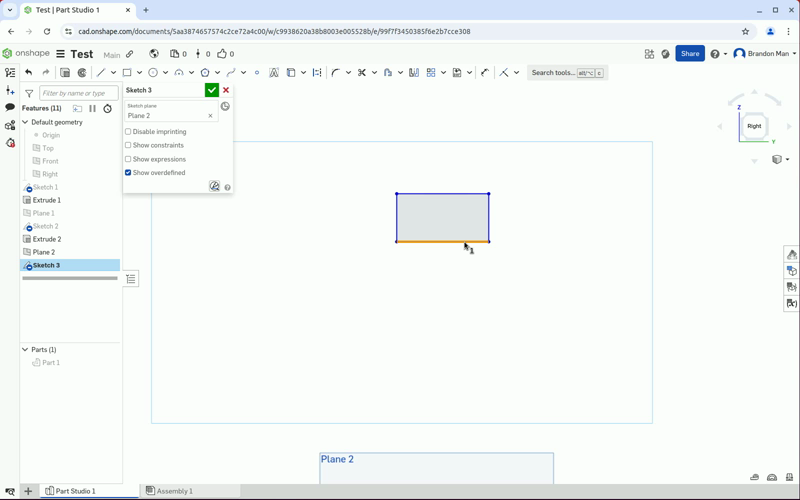
scroll(-6)
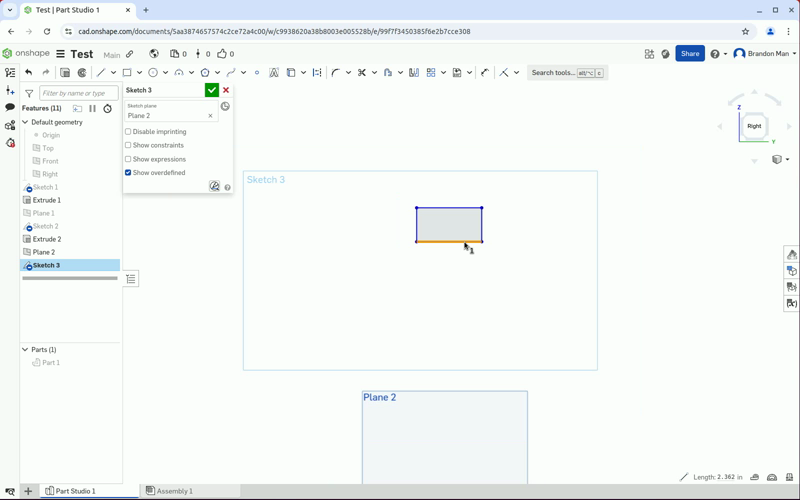
scroll(-6)
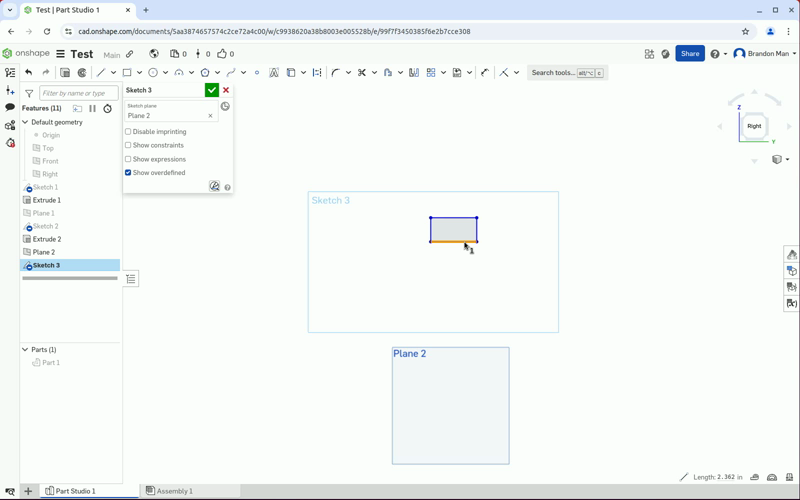
scroll(-6)
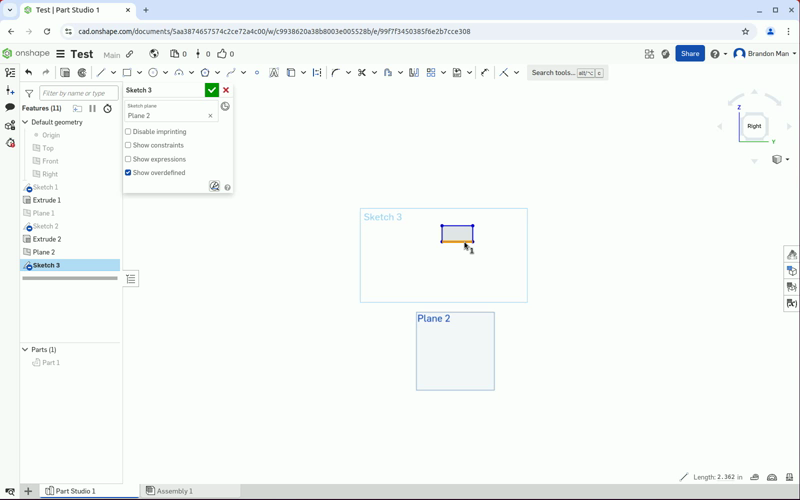
scroll(-6)
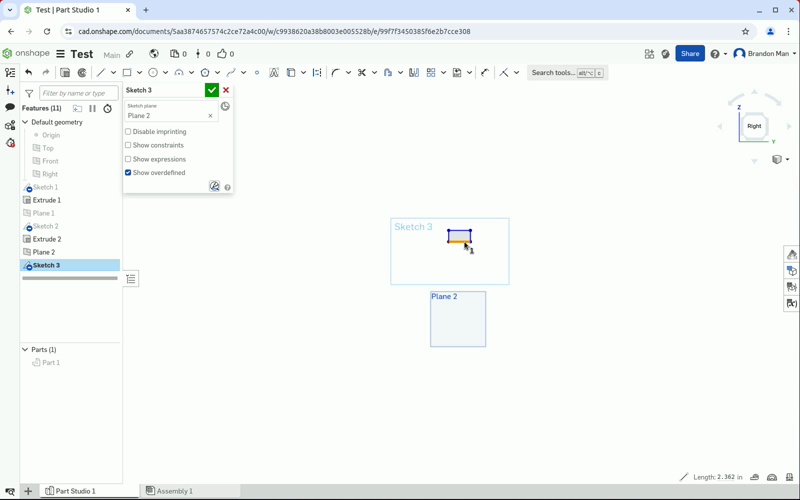
scroll(-6)
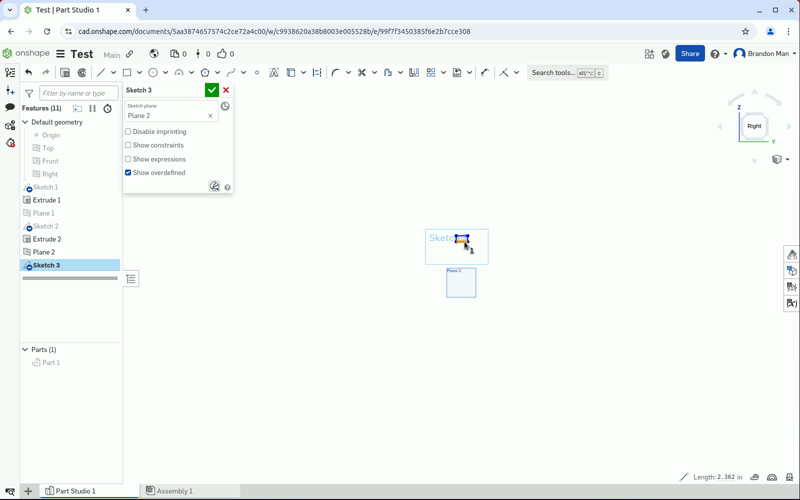
mouse_move(73, 352)
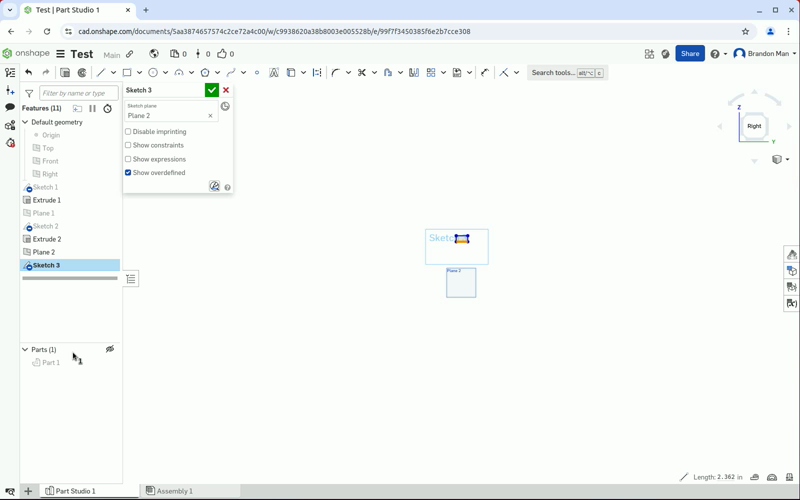
key(shift+y)
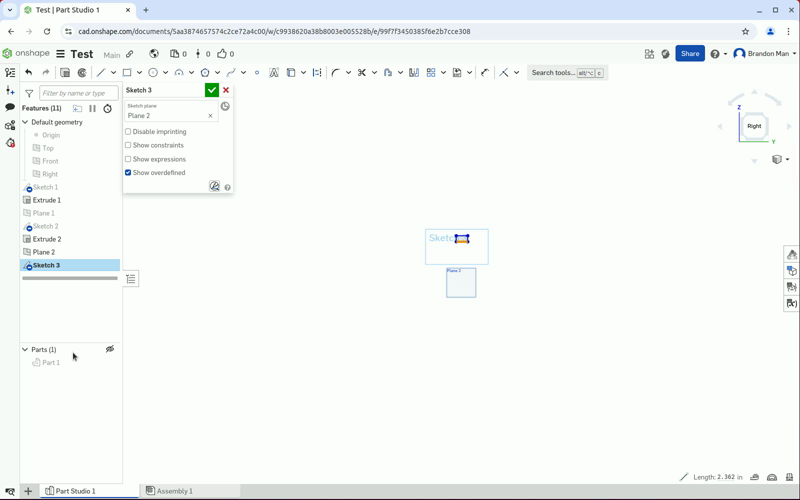
key(shift+e)
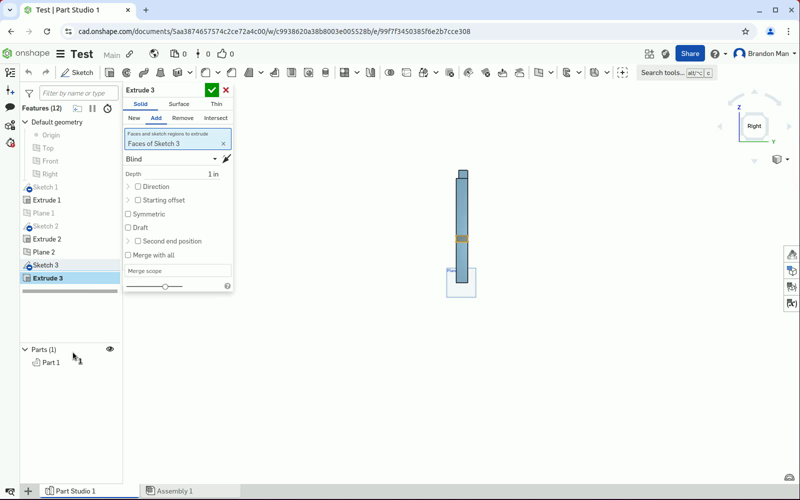
mouse_move(143, 106)
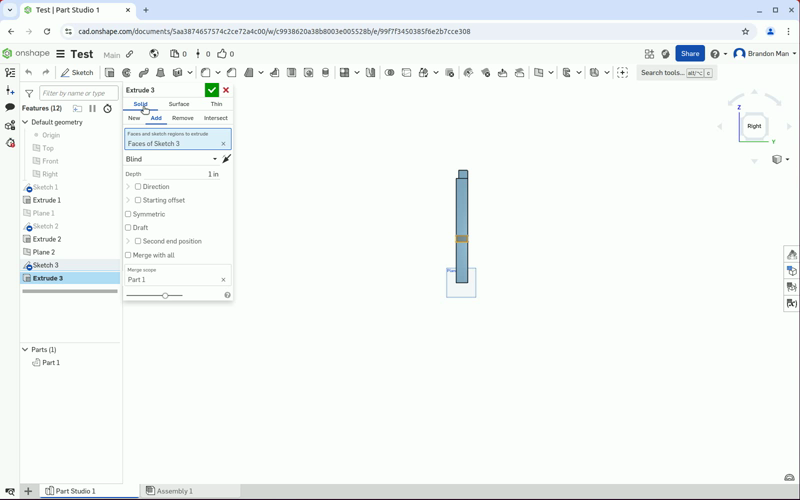
click(143, 106)
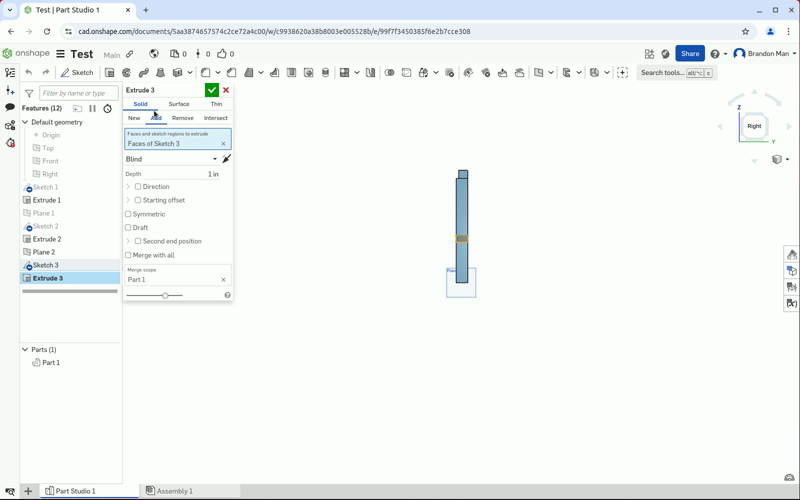
mouse_move(186, 120)
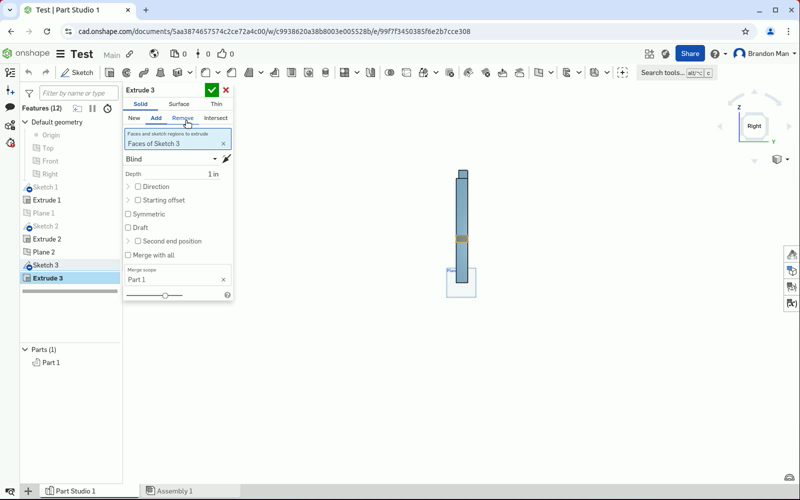
click(186, 120)
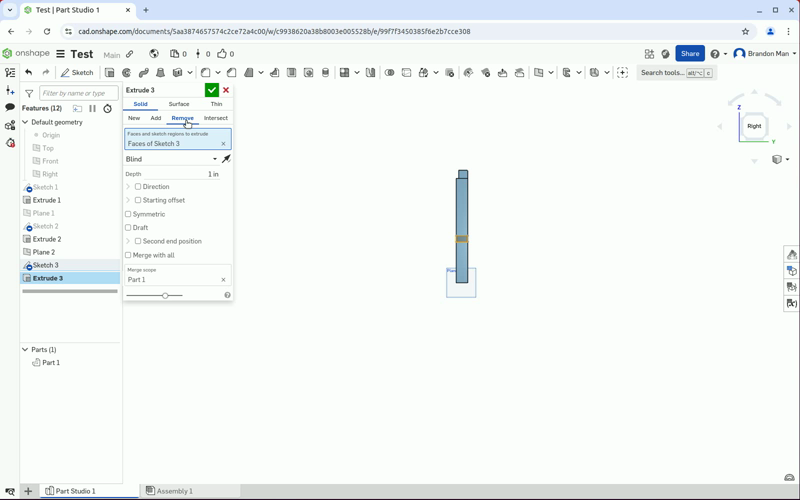
key(tab, 4)
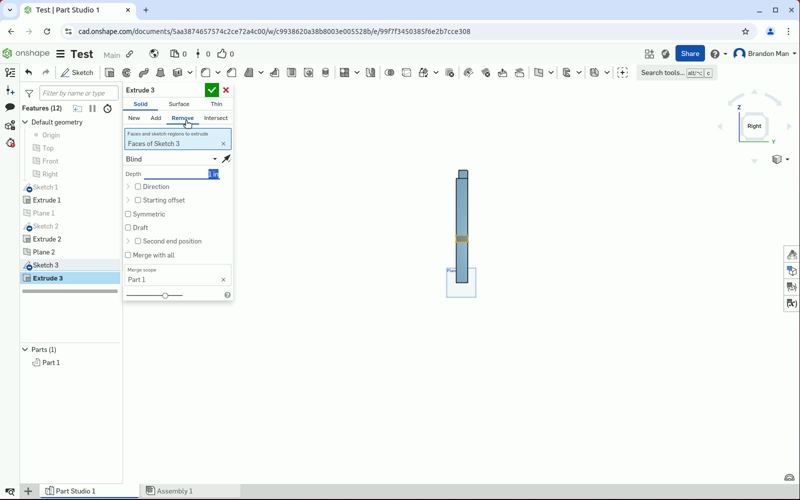
text(0.481)
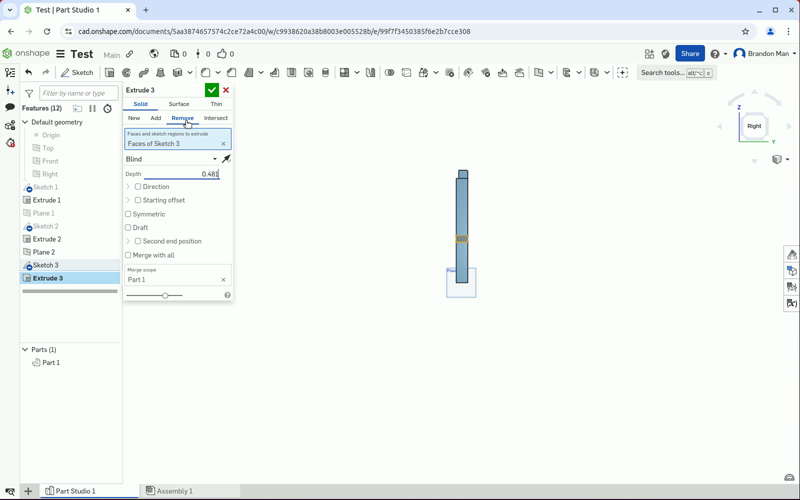
key(tab, 6)
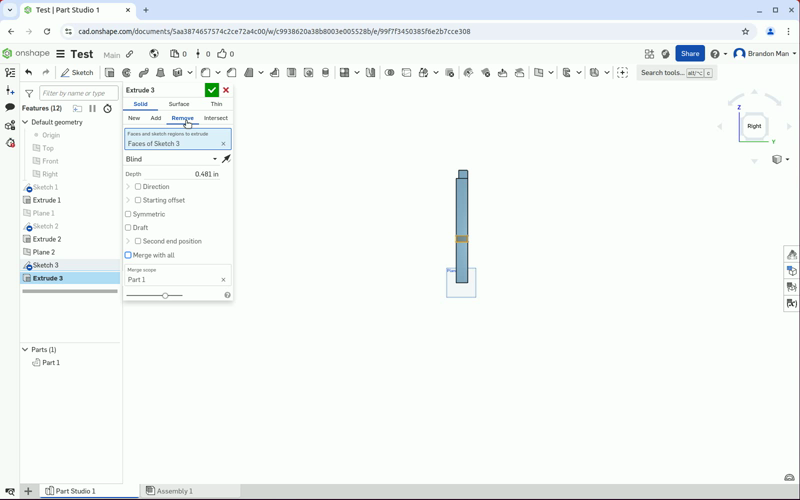
key(space)
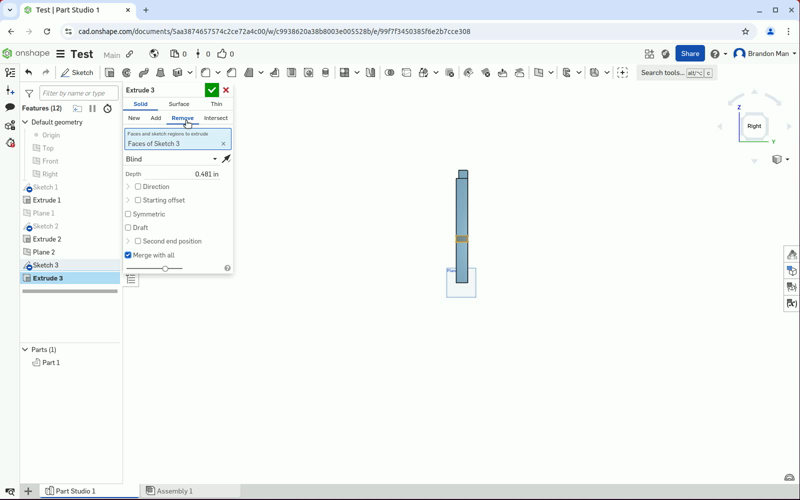
key(enter)
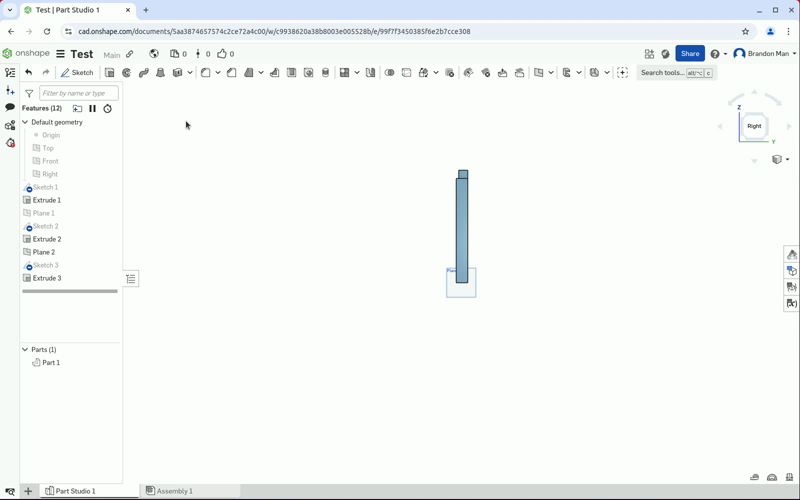
key(shift+h)
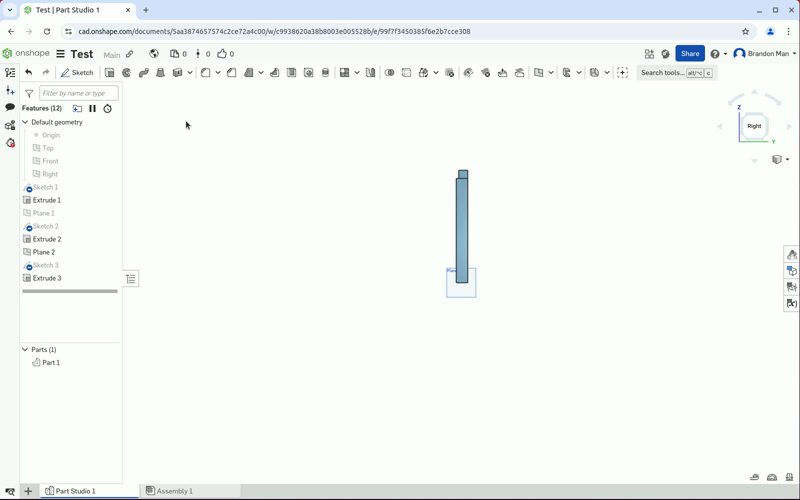
key(shift+h)
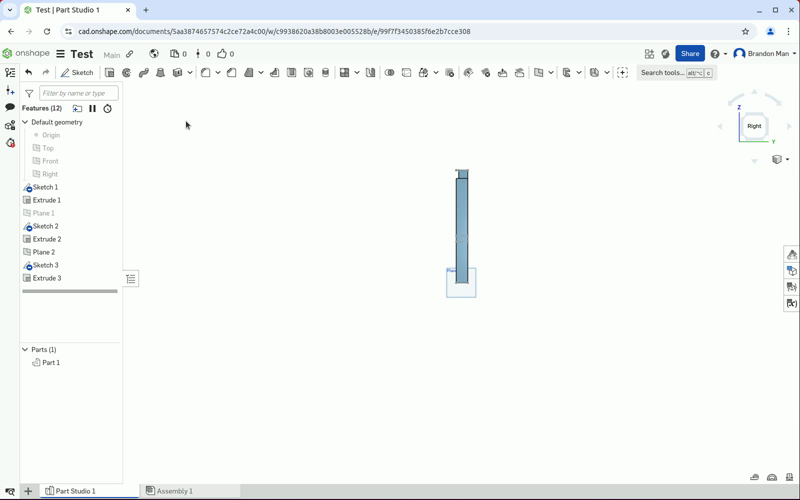
key(shift+7)
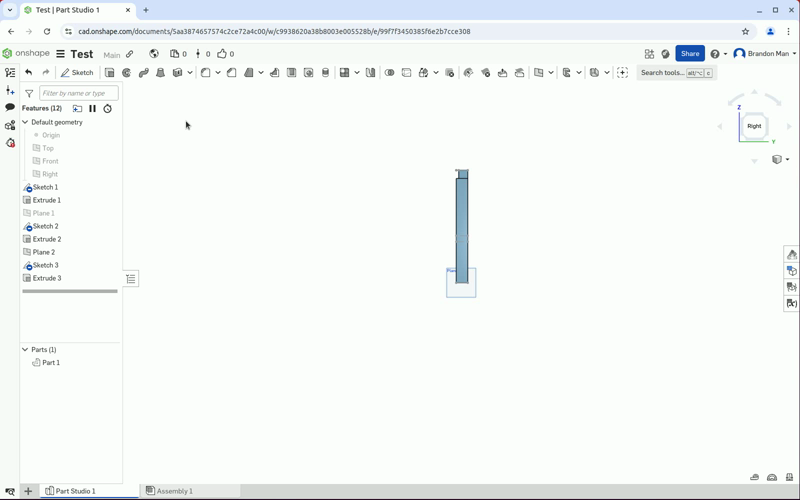
key(right, 2)
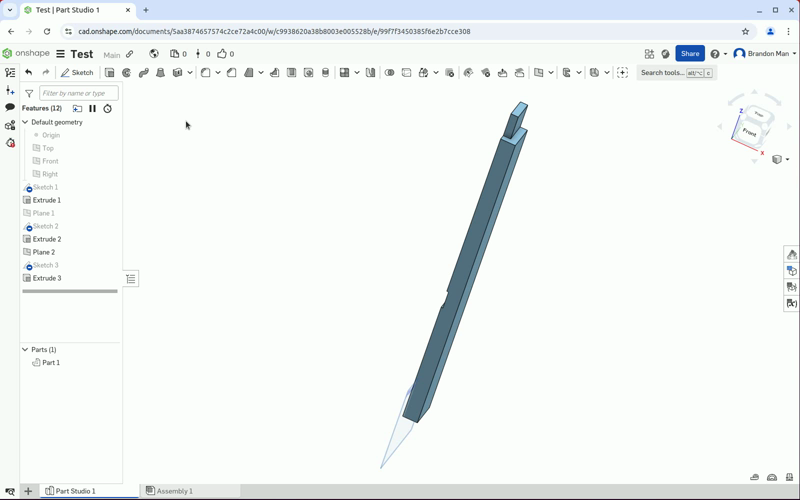
key(down, 2)
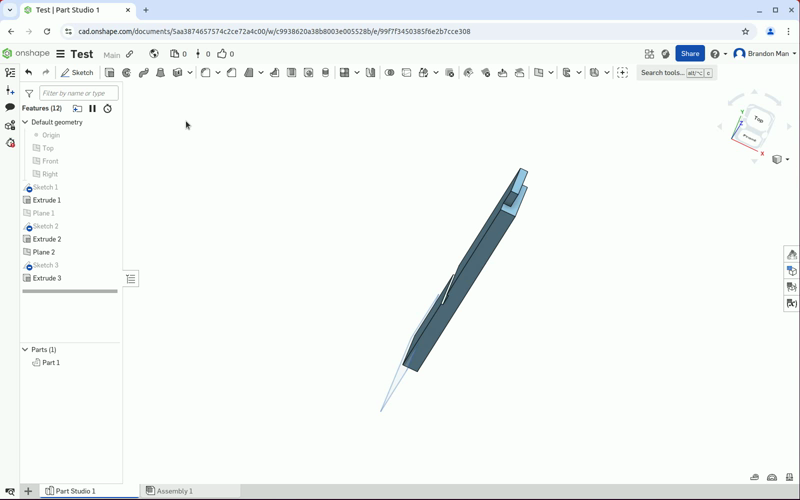
key(up, 2)
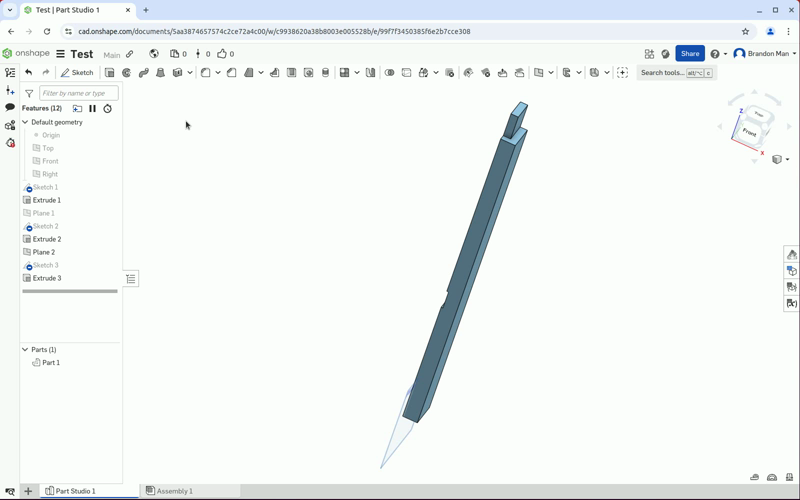
key(left, 2)
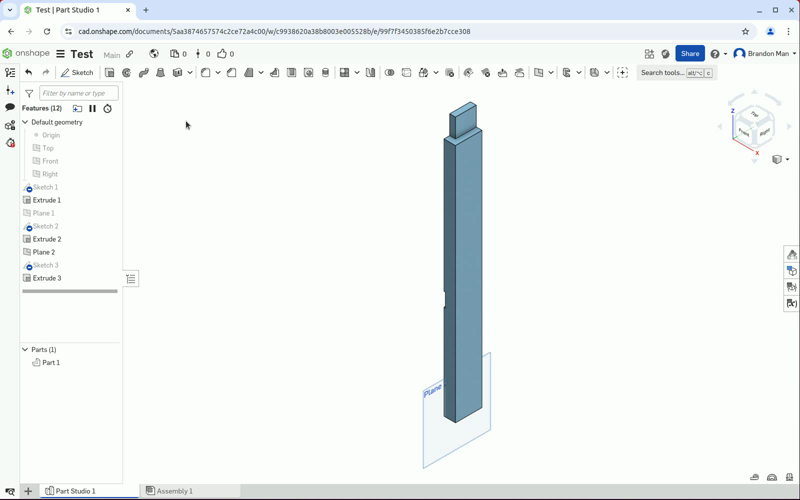
mouse_move(73, 189)
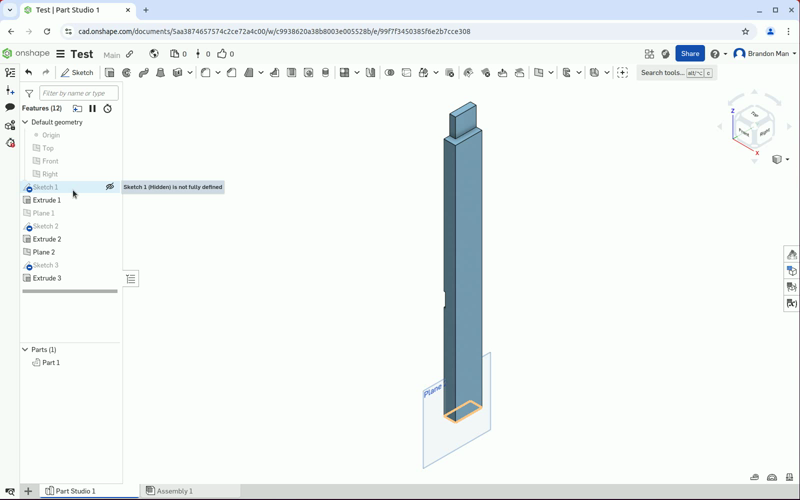
click(73, 189)